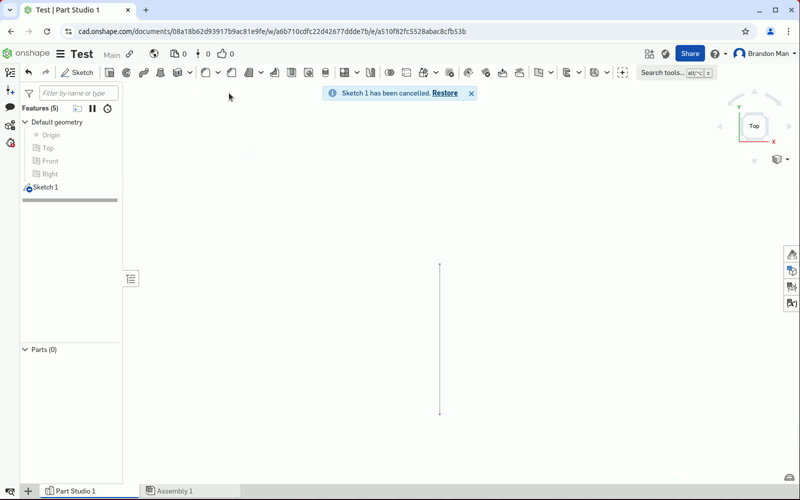
key(shift+h)
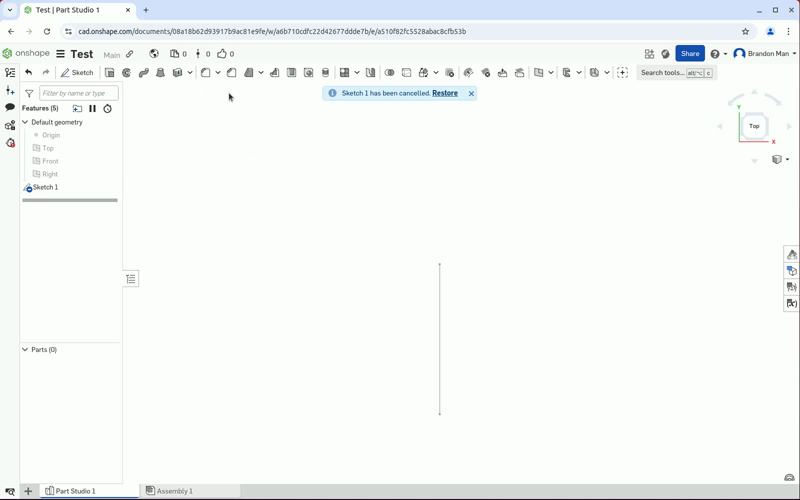
key(shift+s)
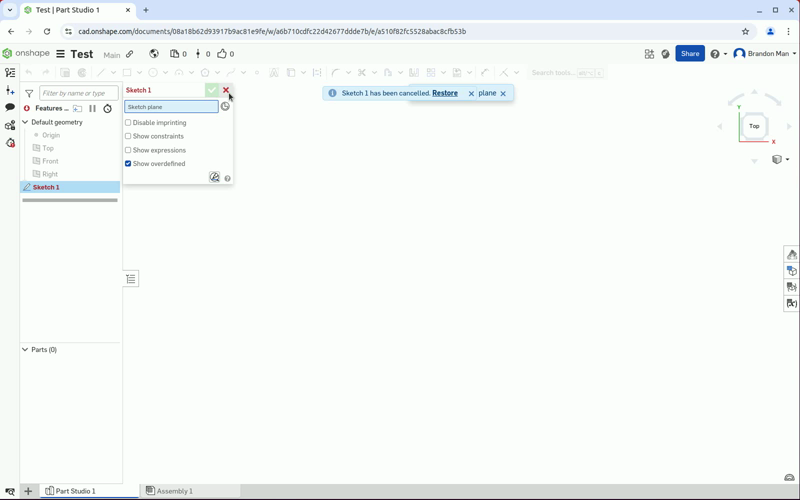
mouse_move(73, 150)
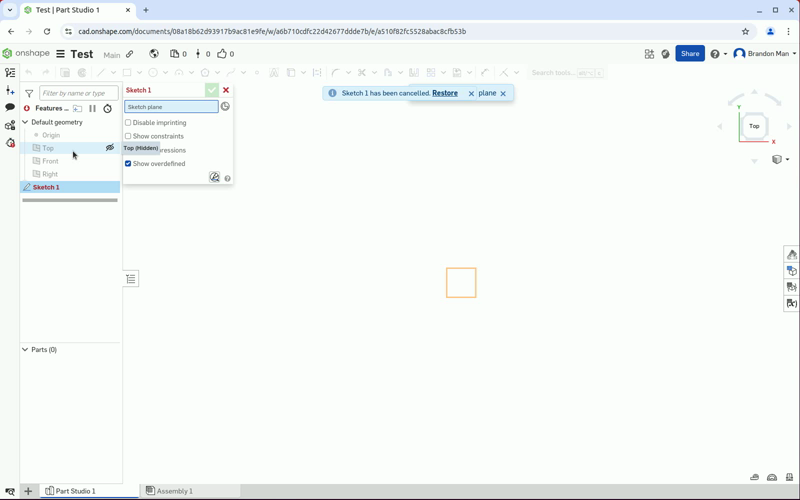
click(73, 150)
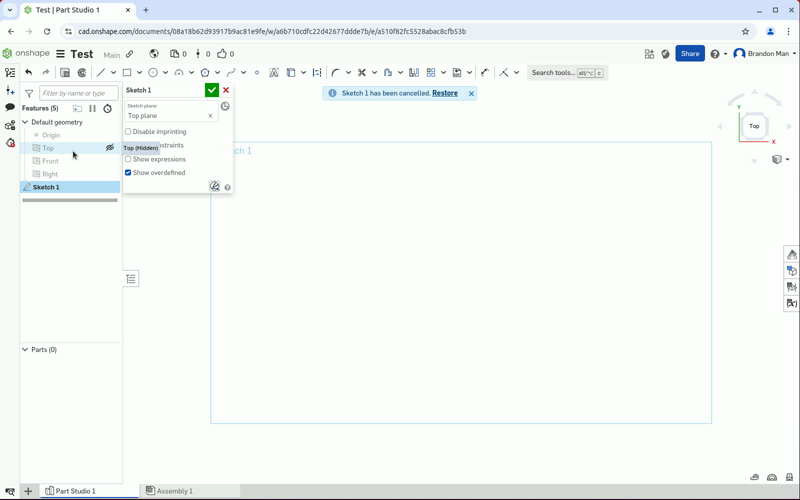
mouse_move(73, 352)
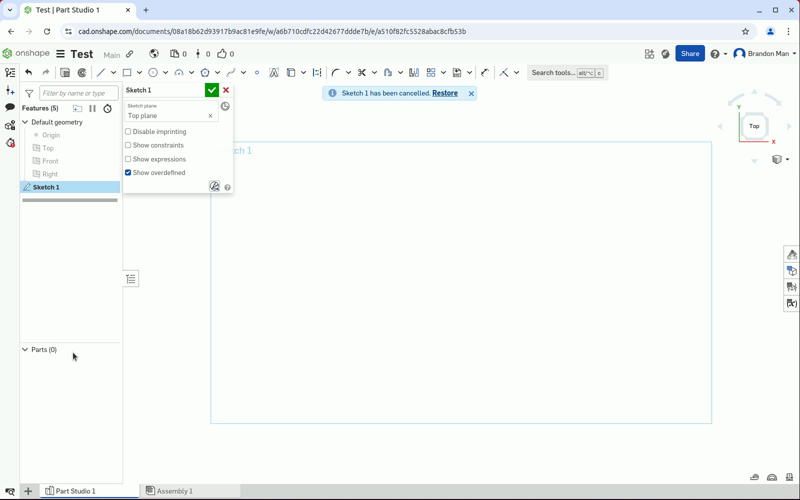
key(y)
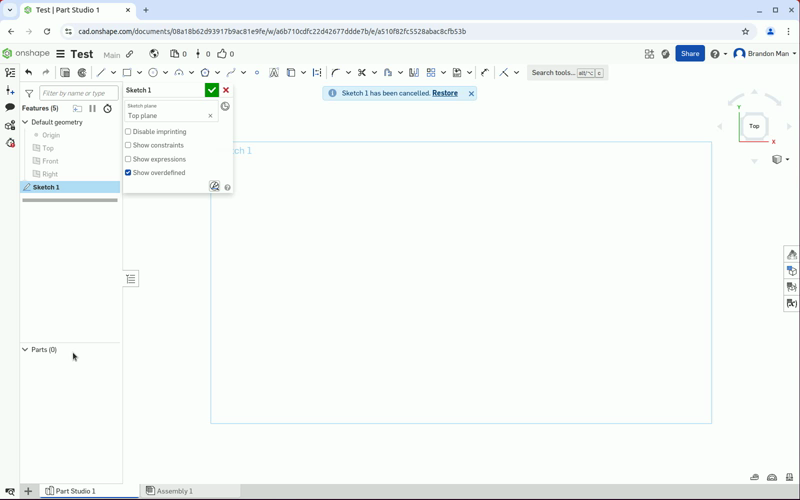
key(l)
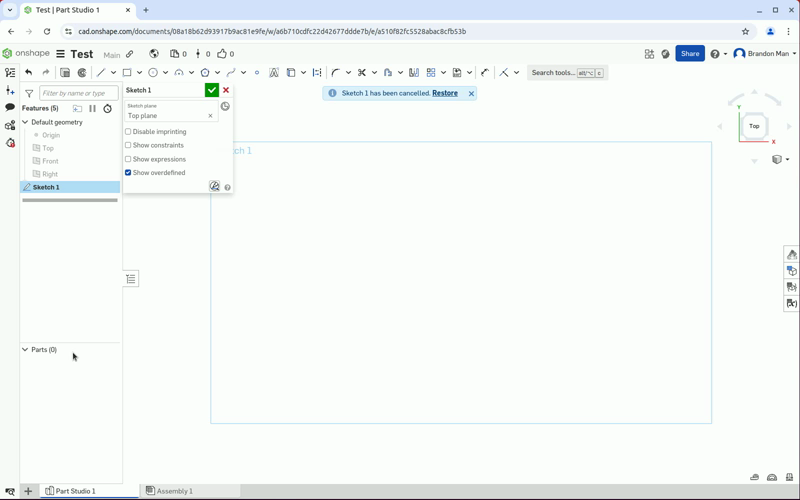
key_down(shift)
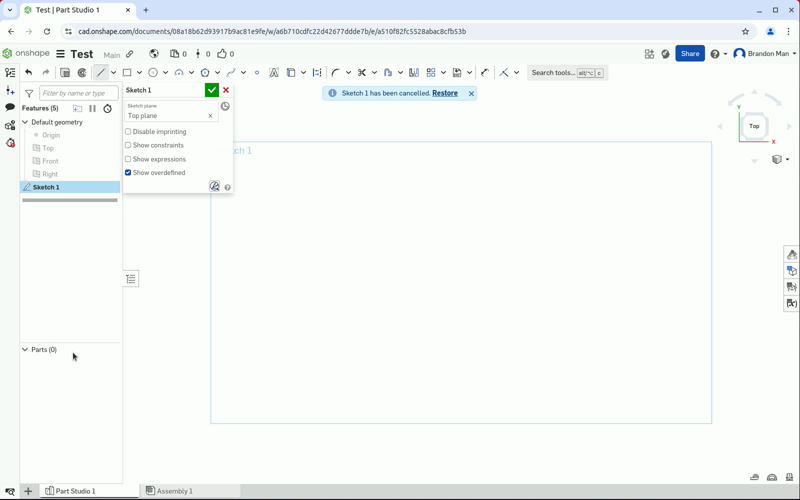
mouse_move(396, 265)
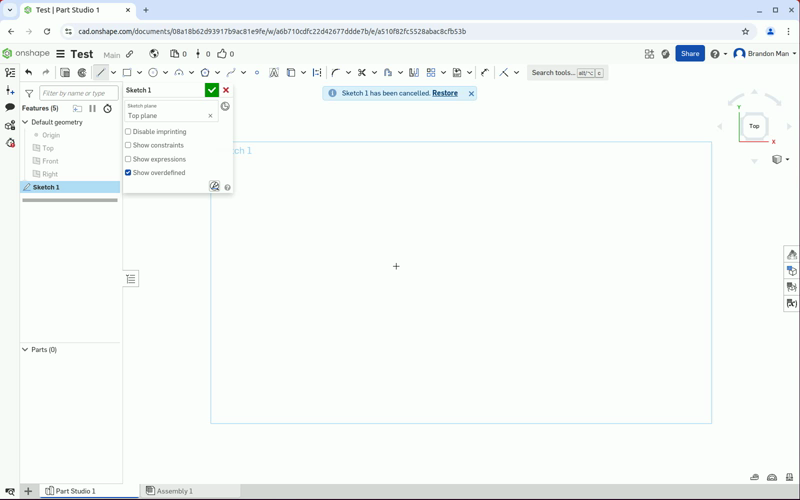
click(396, 265)
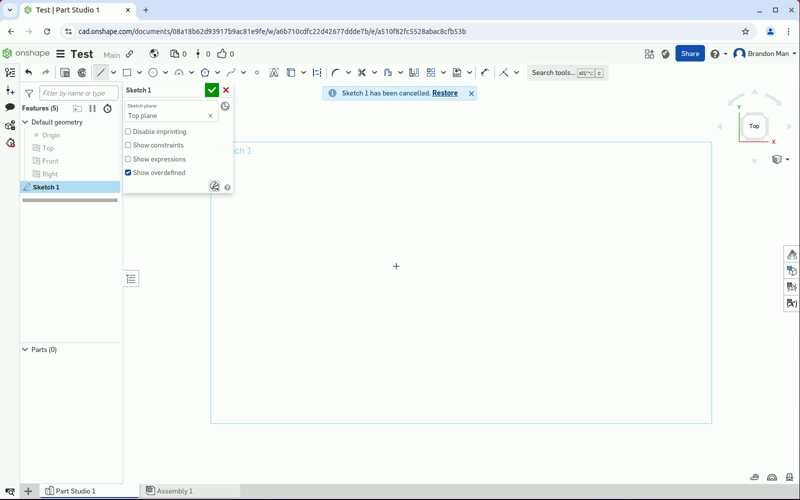
key_up(shift)
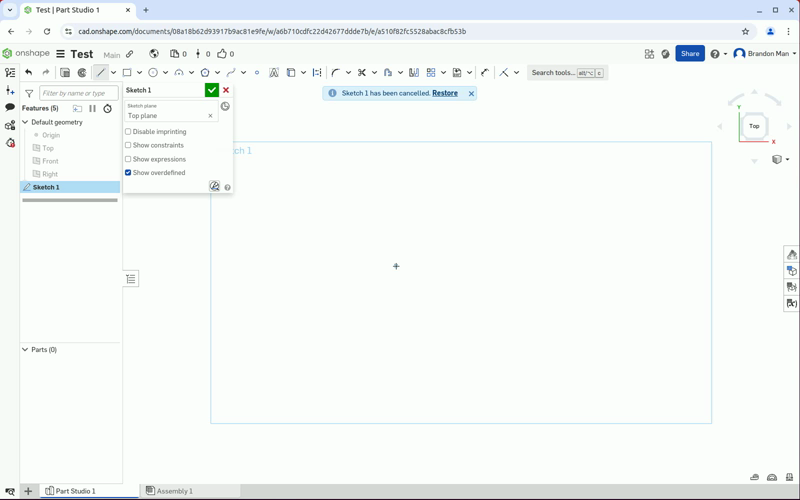
key_down(shift)
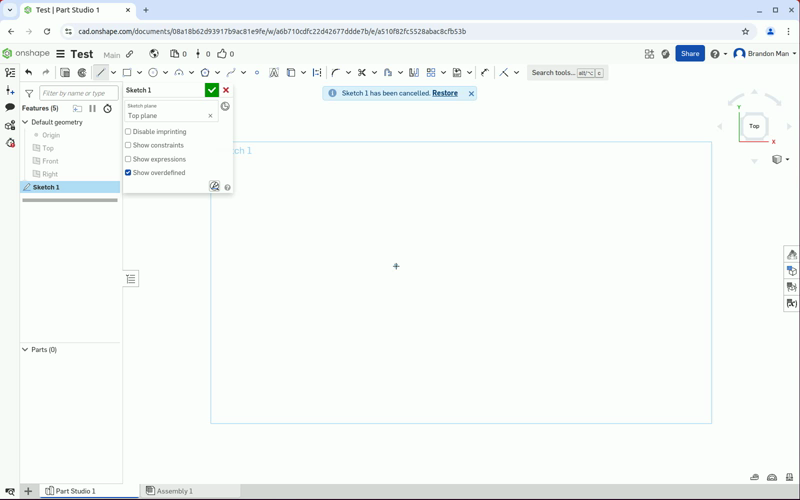
mouse_move(461, 265)
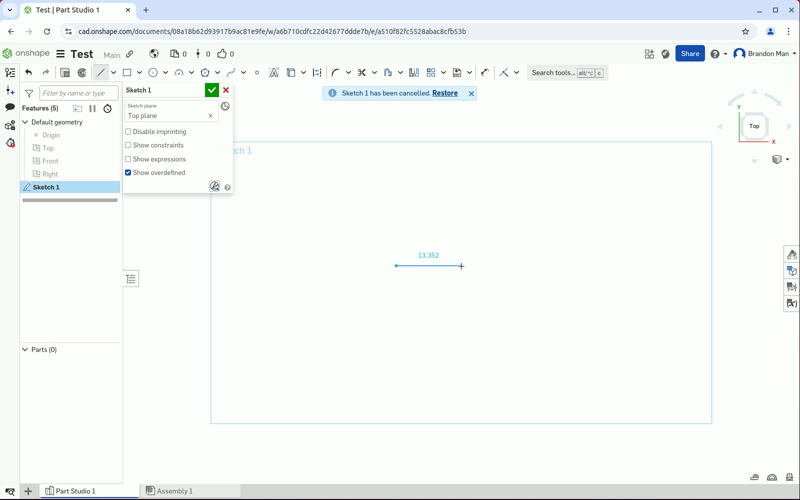
click(461, 265)
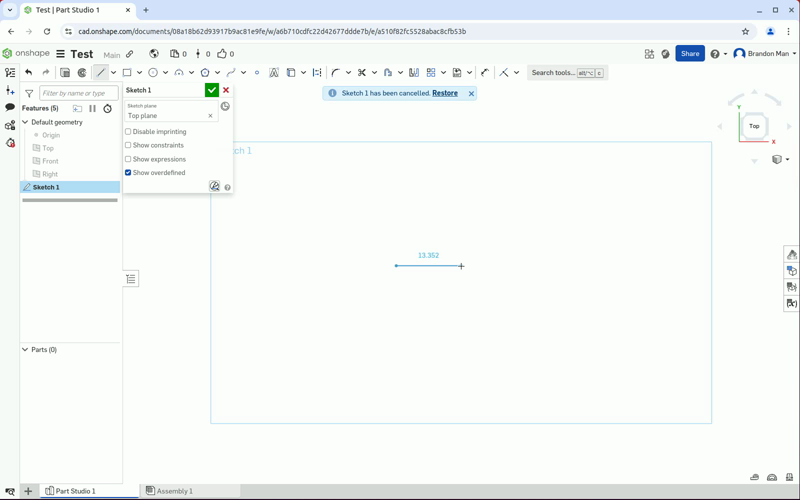
key_up(shift)
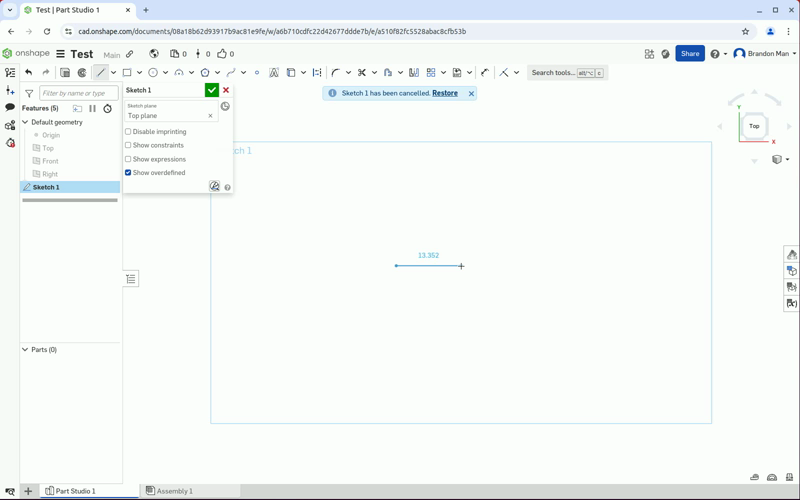
key_down(shift)
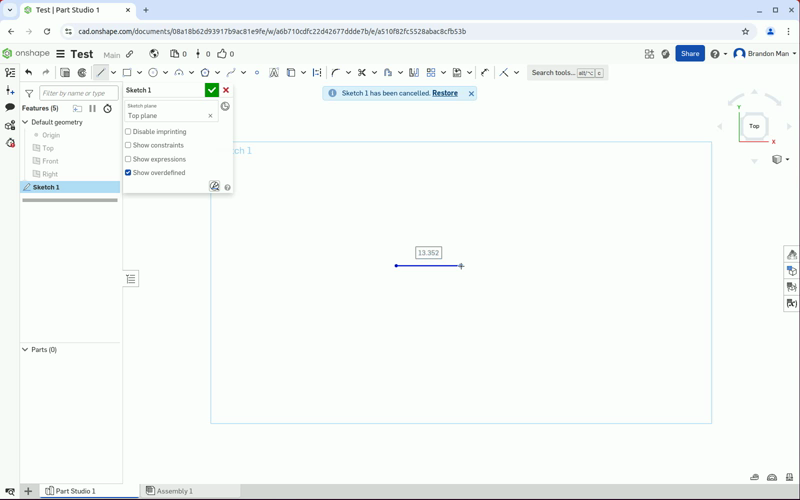
mouse_move(491, 265)
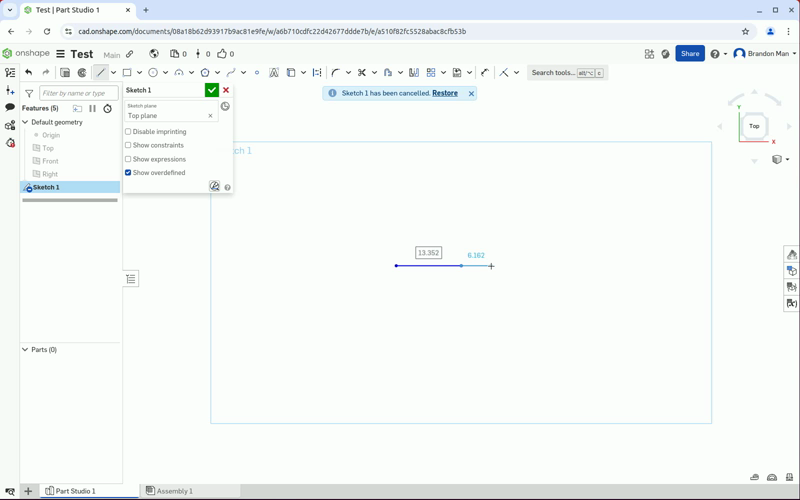
mouse_move(461, 259)
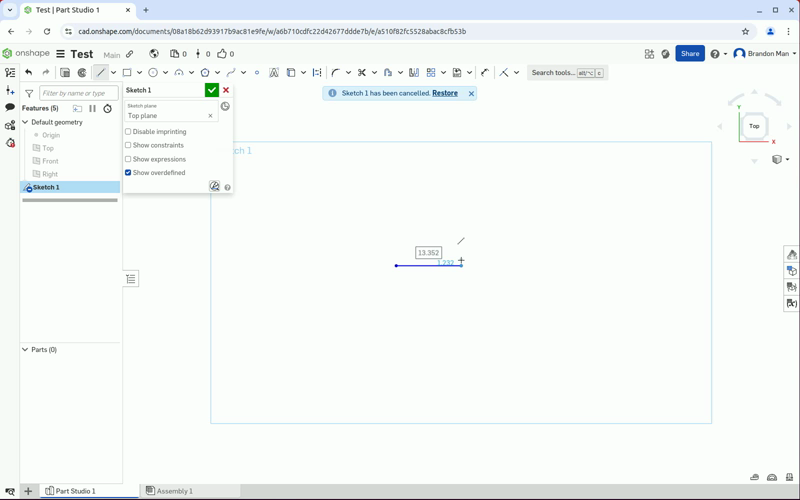
scroll(6)
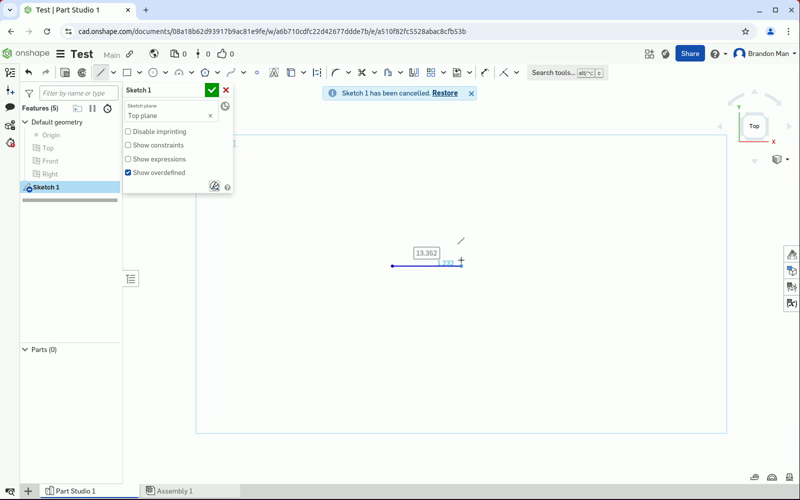
scroll(6)
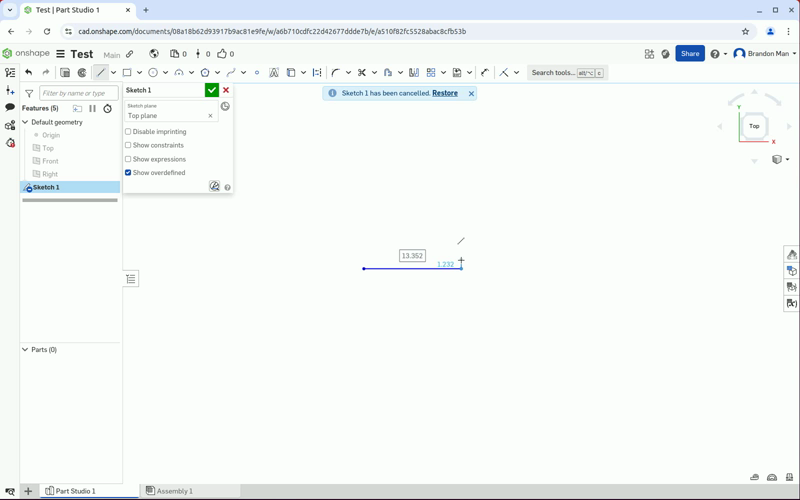
scroll(6)
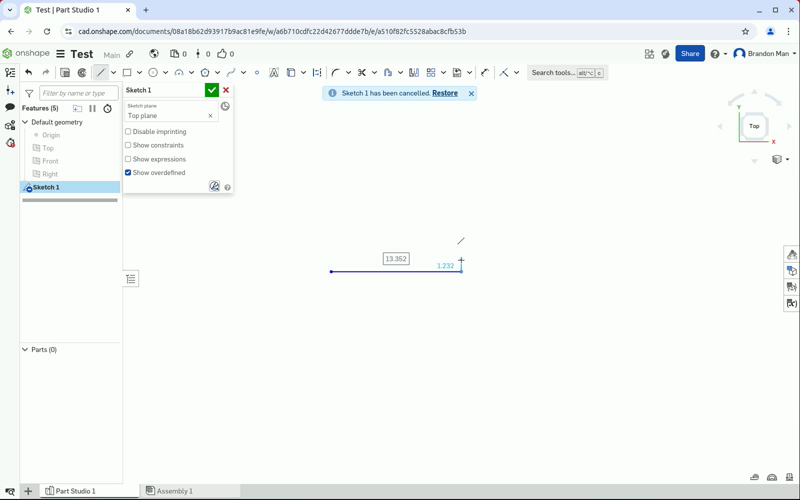
scroll(6)
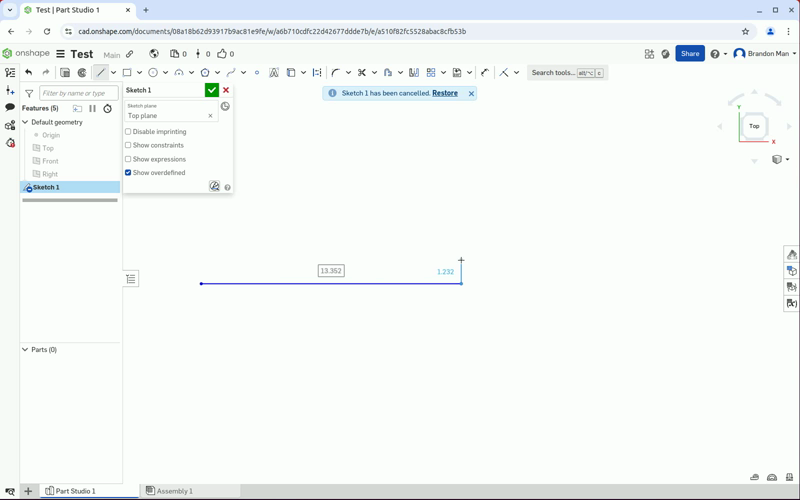
scroll(6)
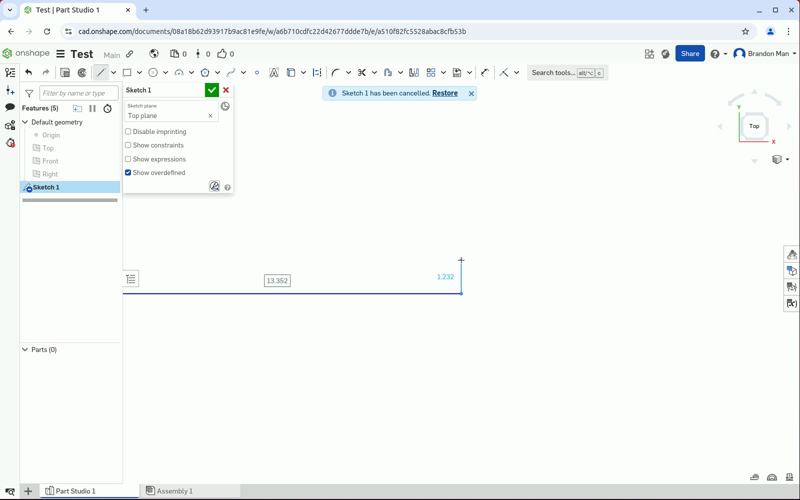
scroll(6)
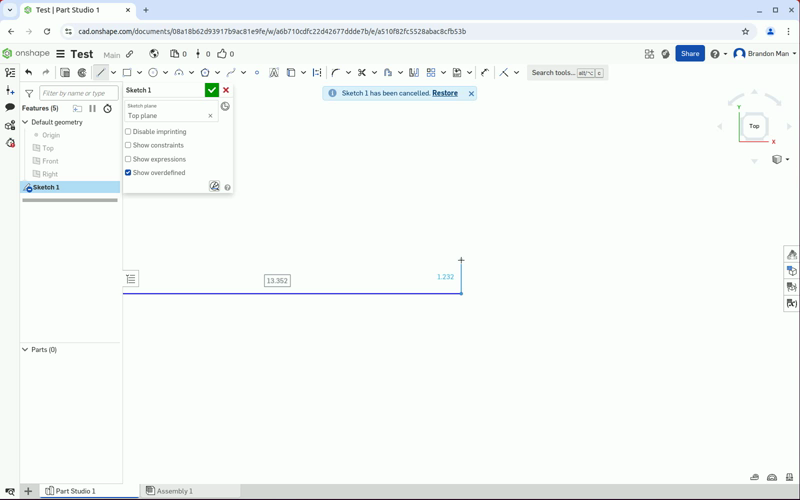
scroll(6)
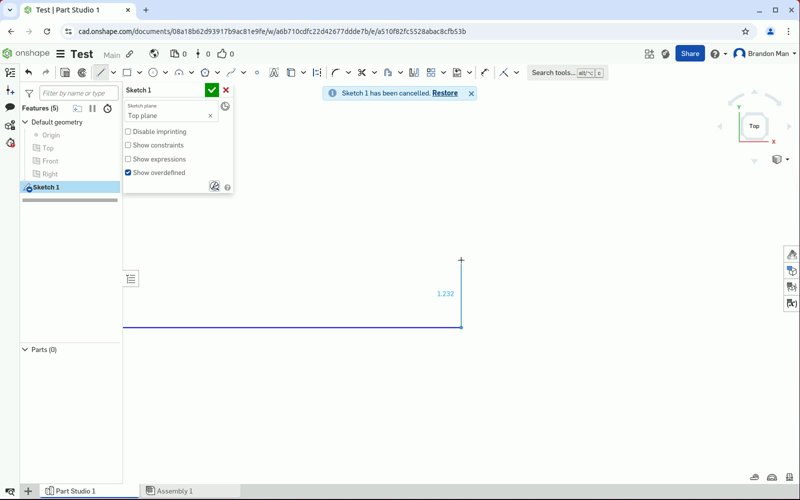
click(461, 259)
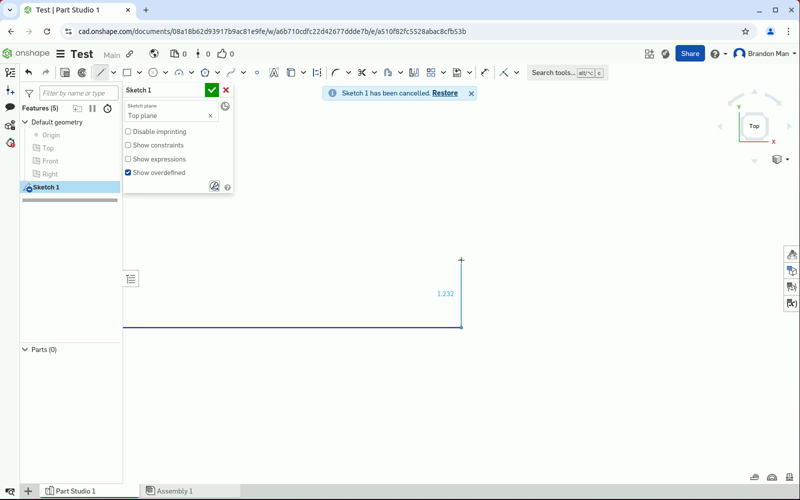
scroll(-6)
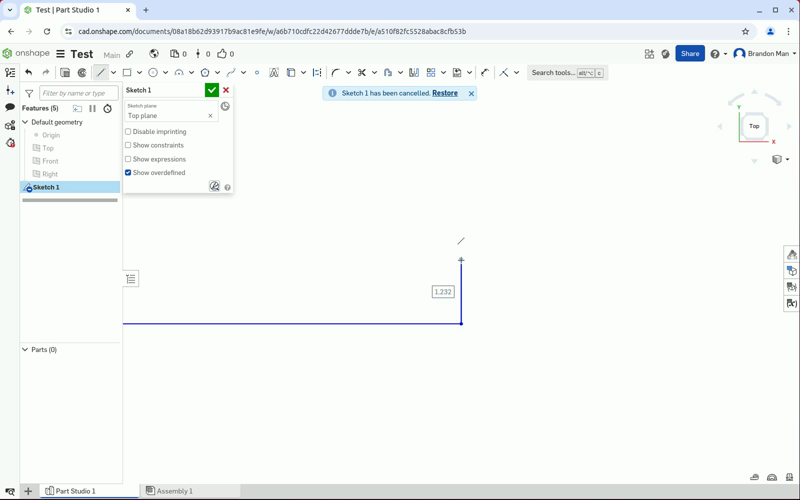
scroll(-6)
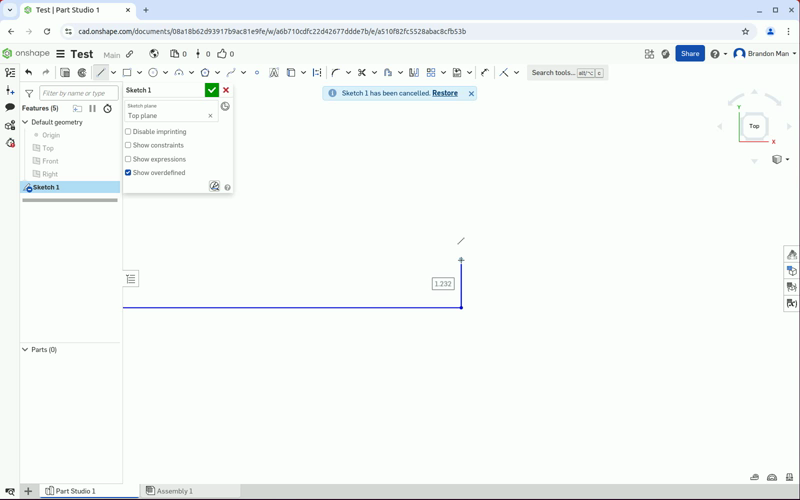
scroll(-6)
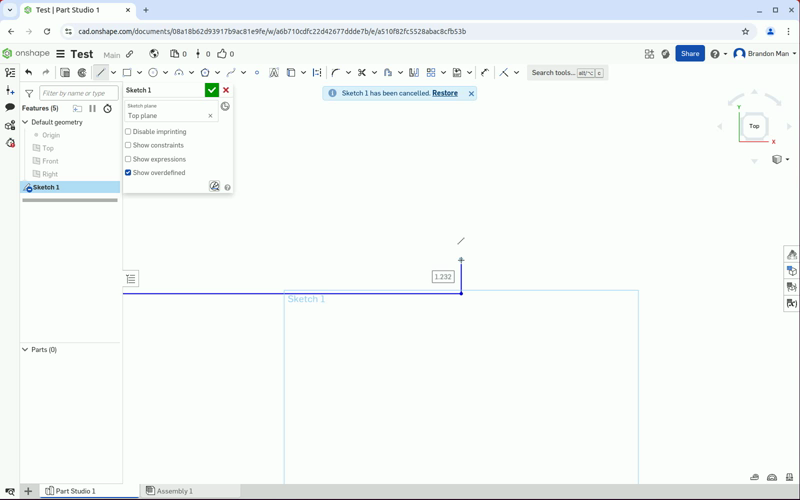
scroll(-6)
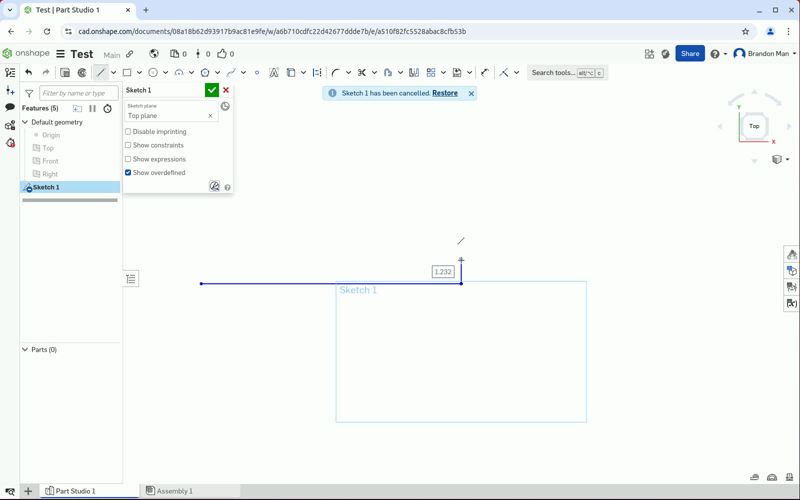
scroll(-6)
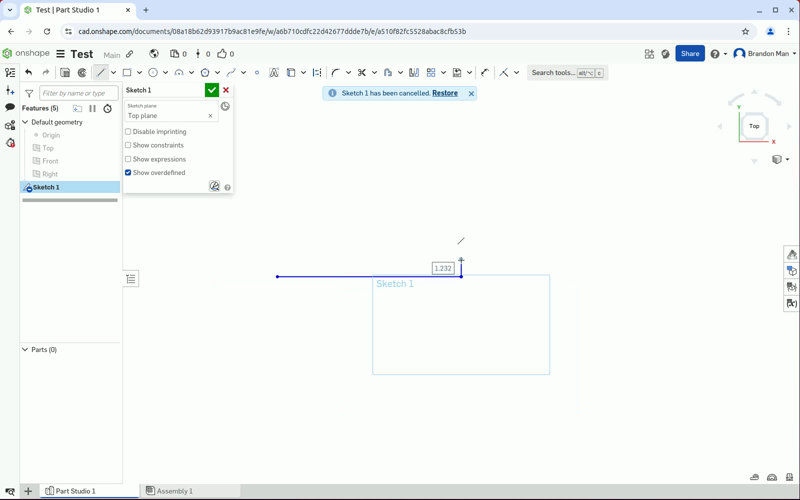
scroll(-6)
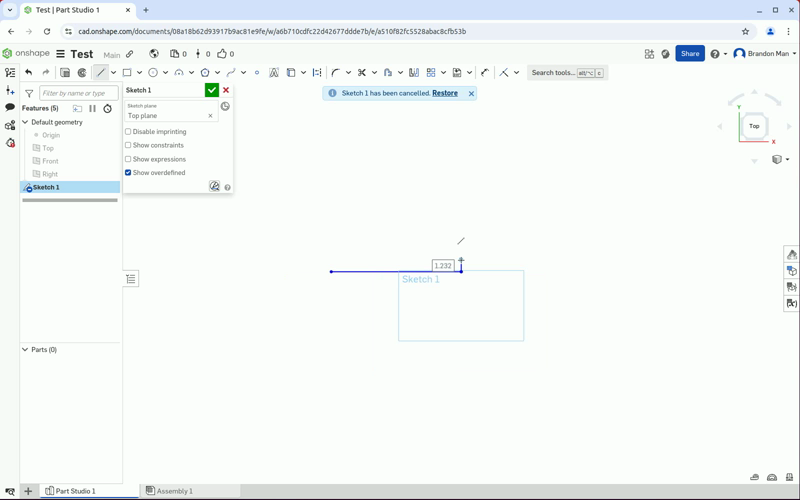
scroll(-6)
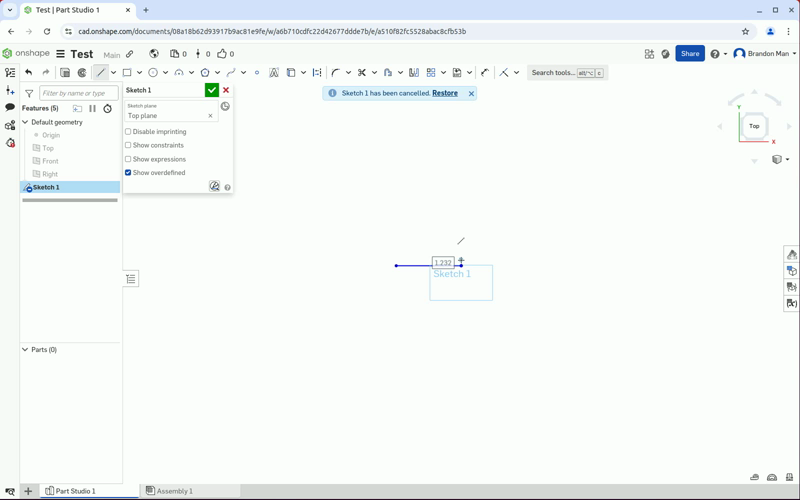
key_up(shift)
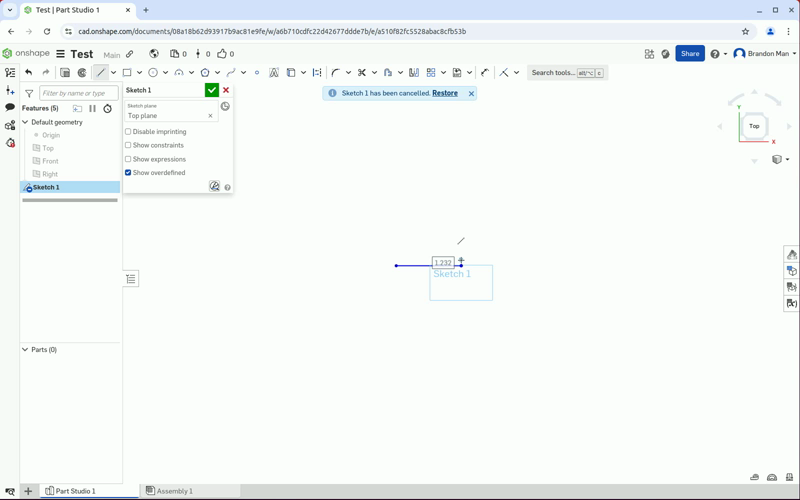
key_down(shift)
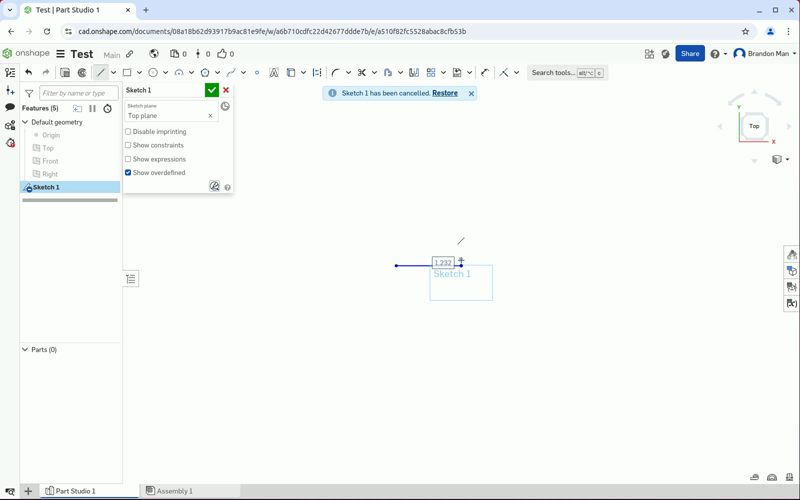
mouse_move(396, 259)
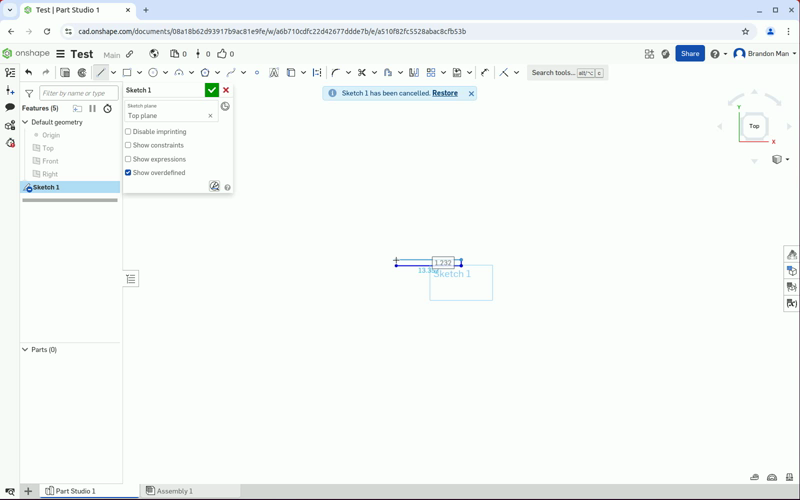
click(396, 259)
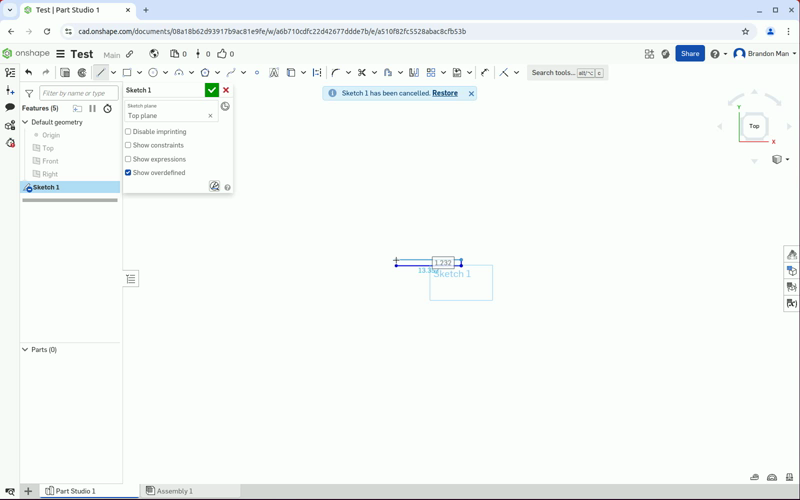
key_up(shift)
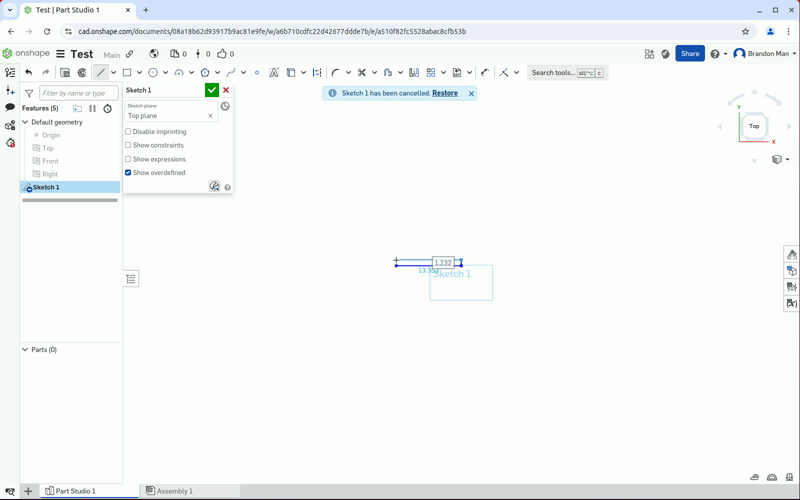
mouse_move(426, 259)
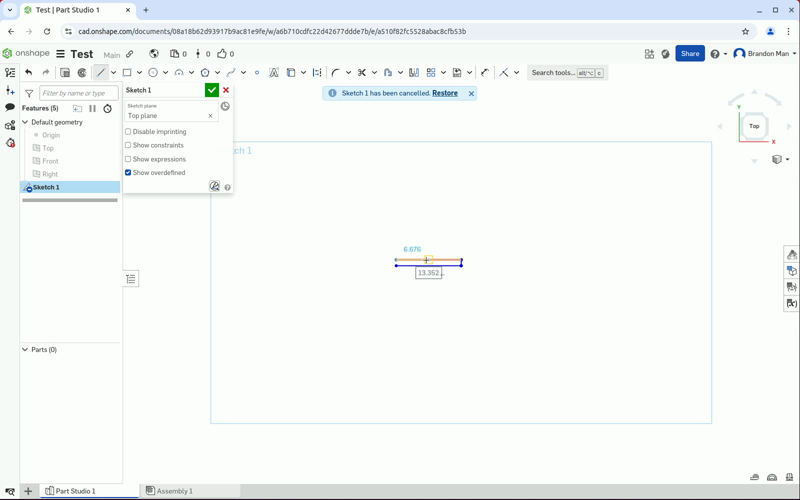
key_down(shift)
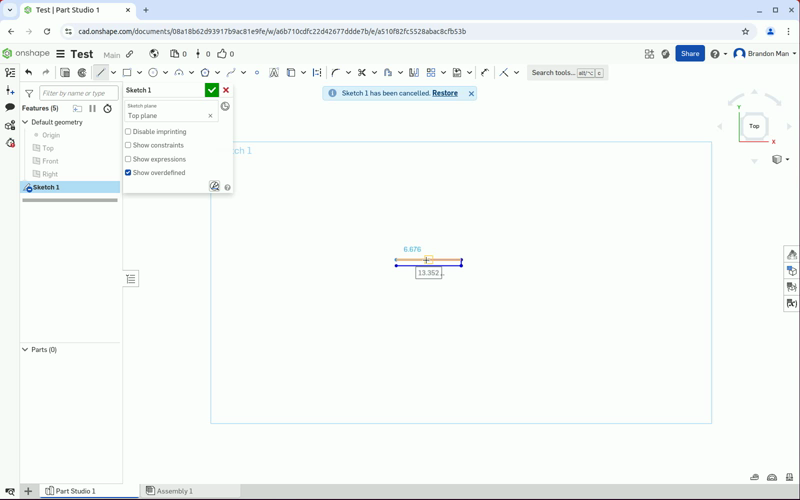
mouse_move(396, 265)
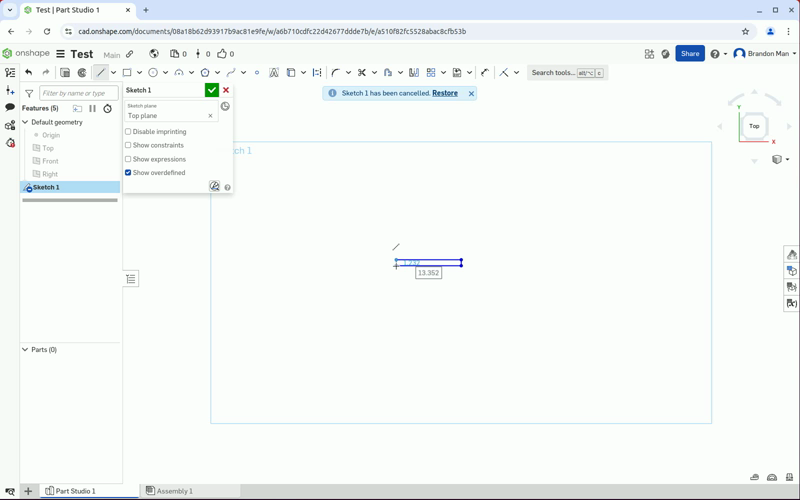
scroll(6)
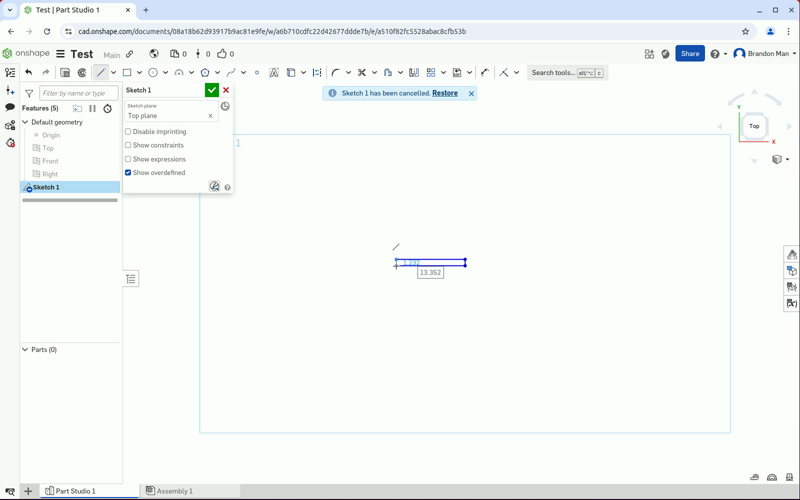
scroll(6)
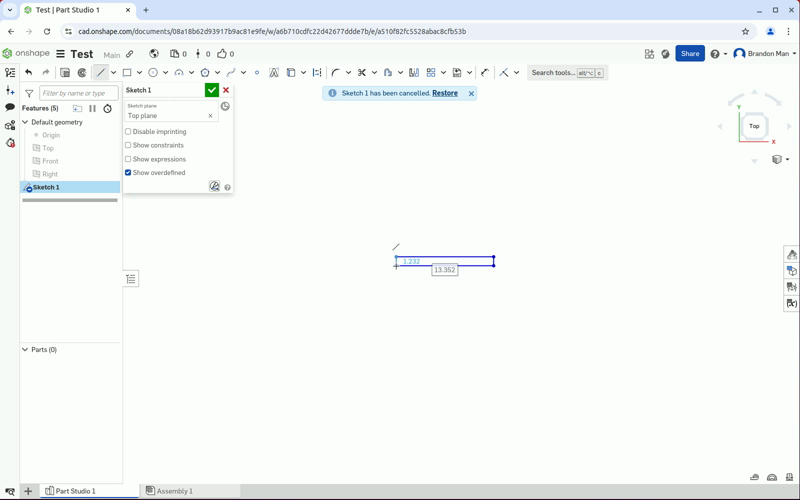
scroll(6)
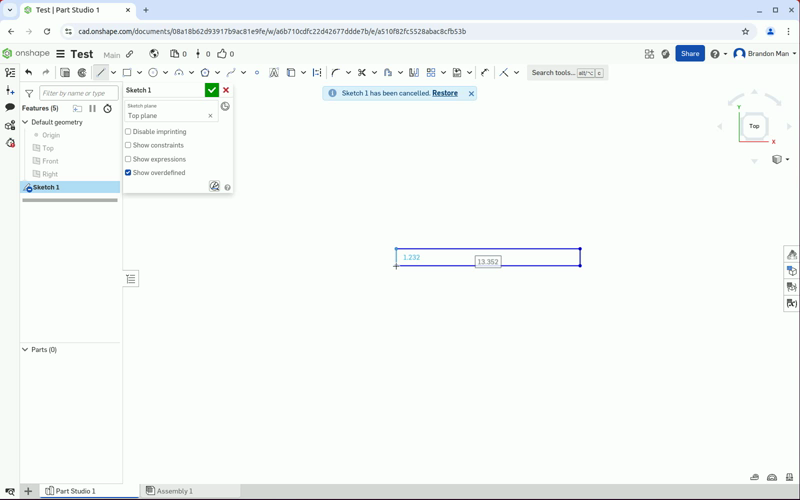
scroll(6)
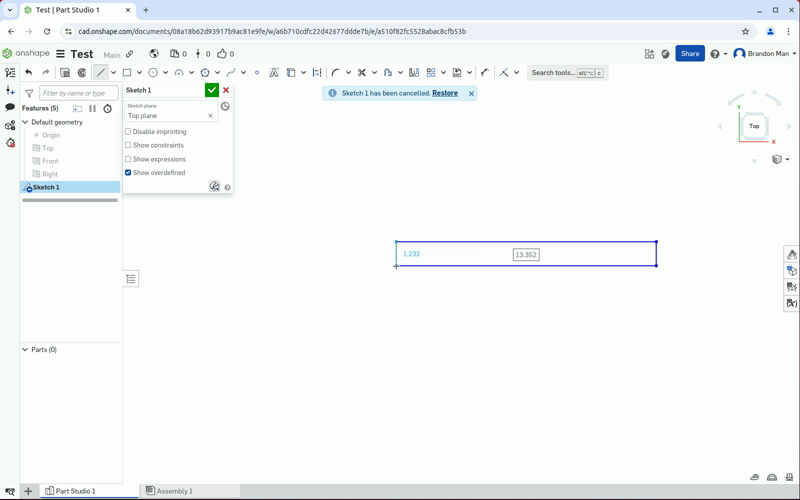
scroll(6)
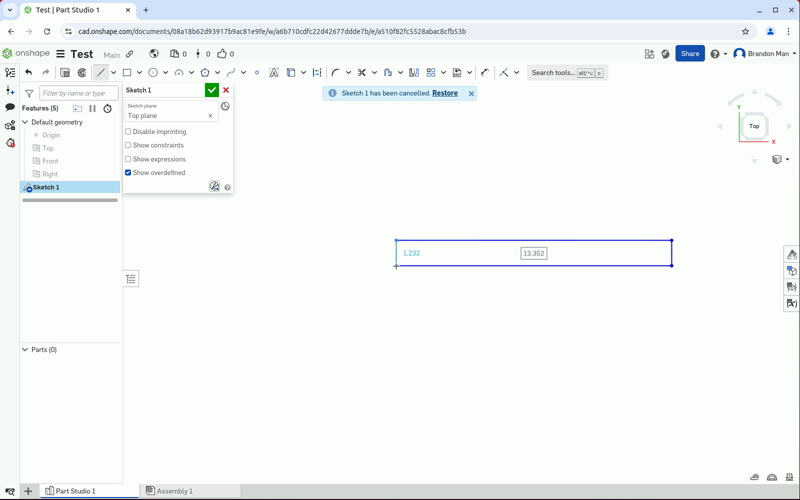
scroll(6)
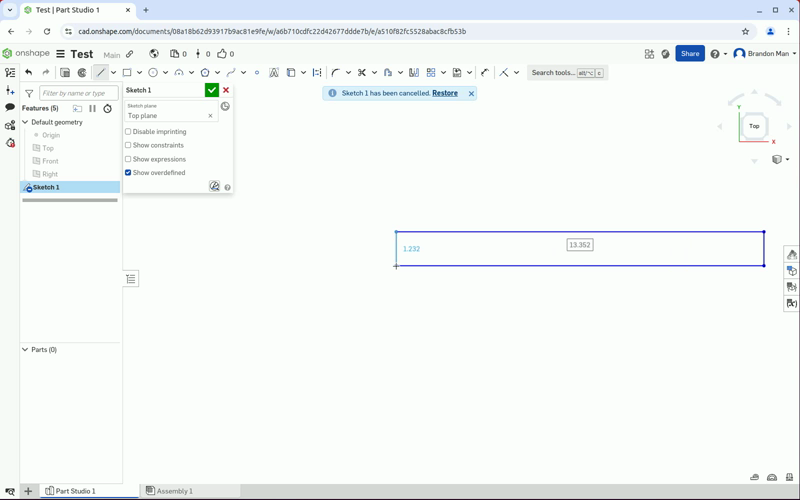
scroll(6)
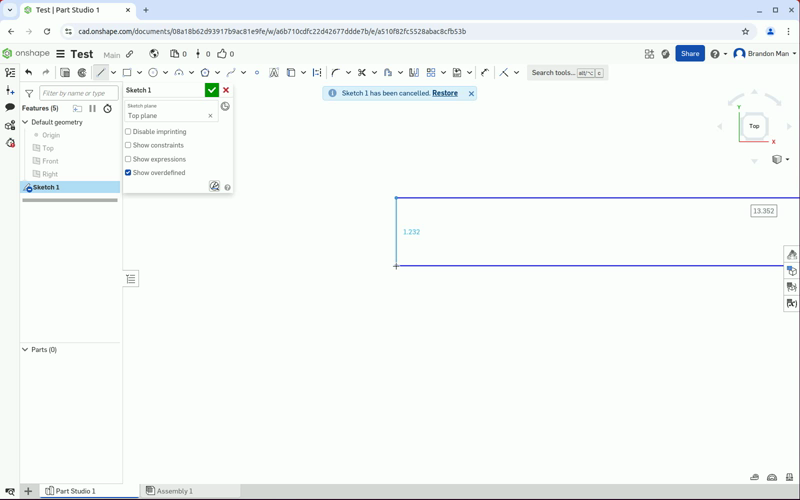
key_up(shift)
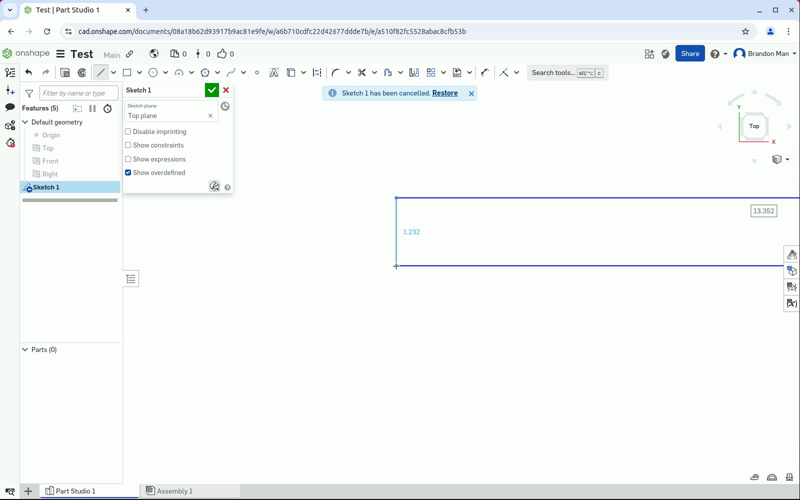
click(396, 265)
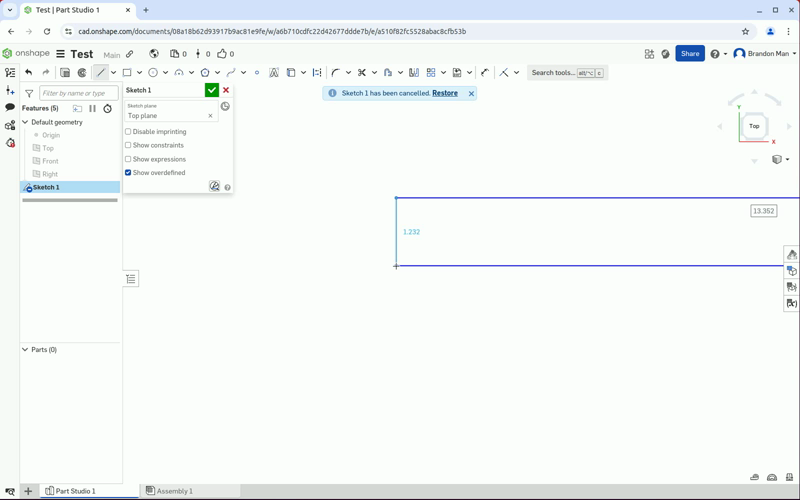
scroll(-6)
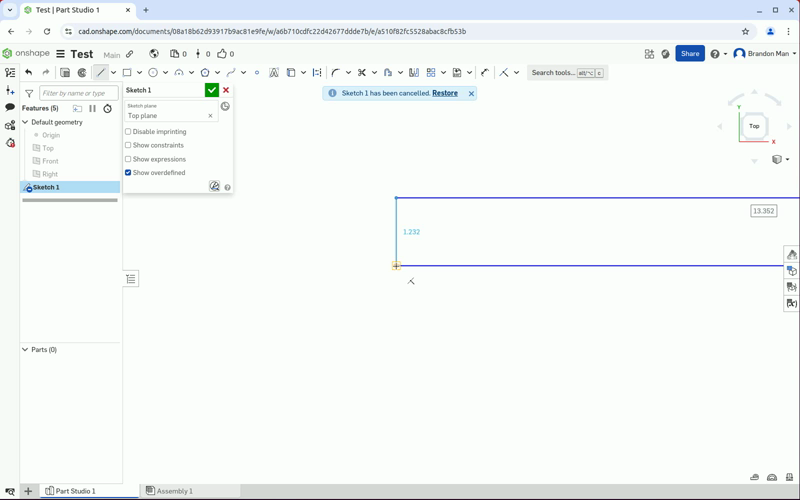
scroll(-6)
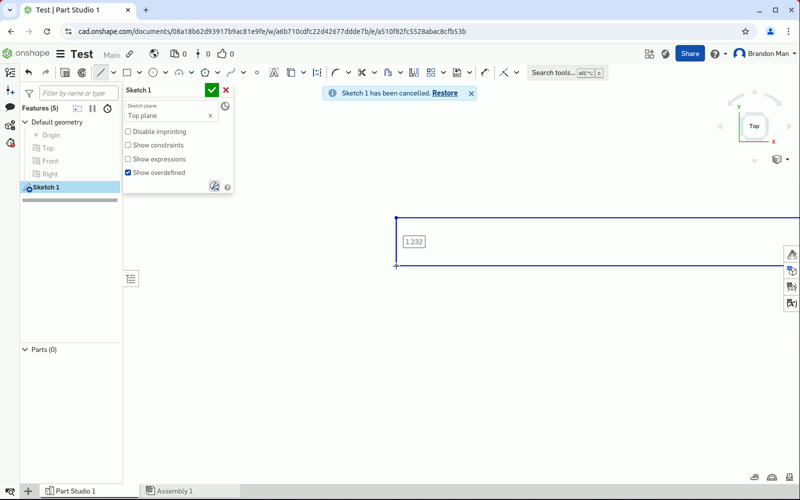
scroll(-6)
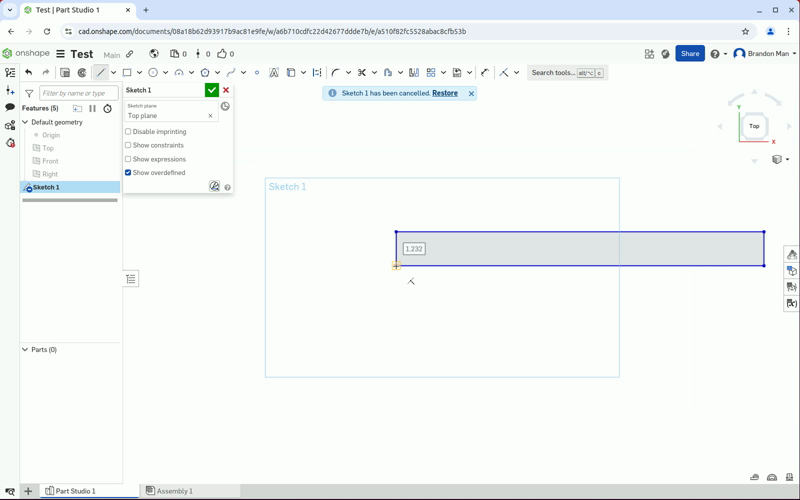
scroll(-6)
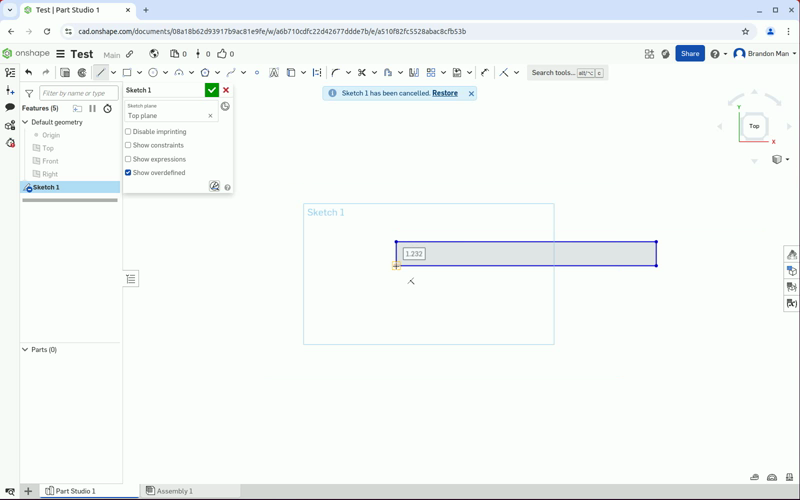
scroll(-6)
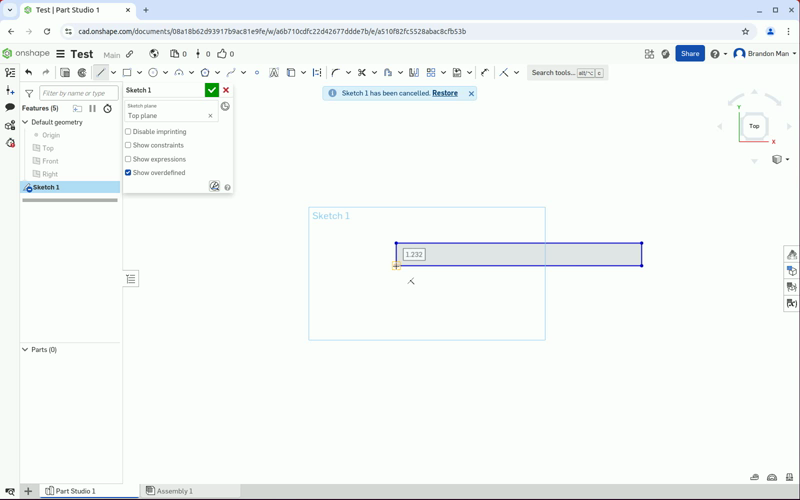
scroll(-6)
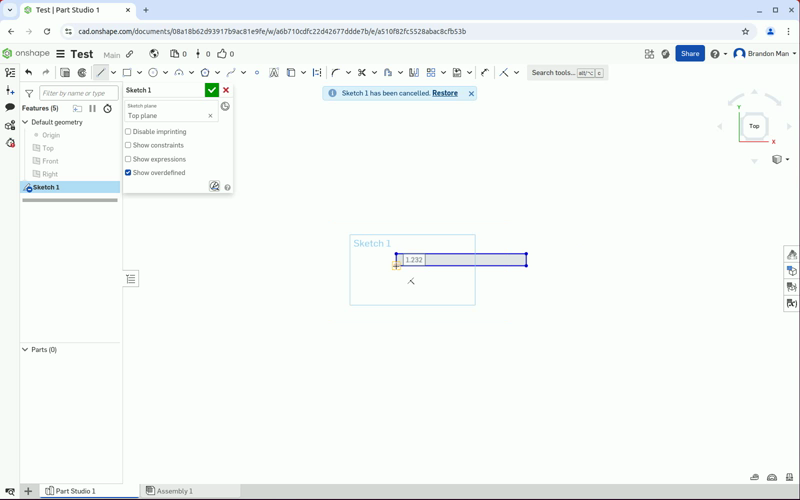
scroll(-6)
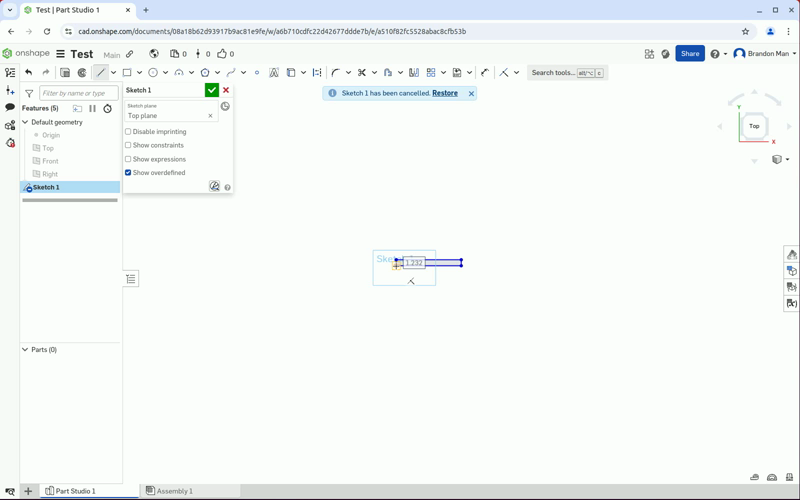
key(esc)
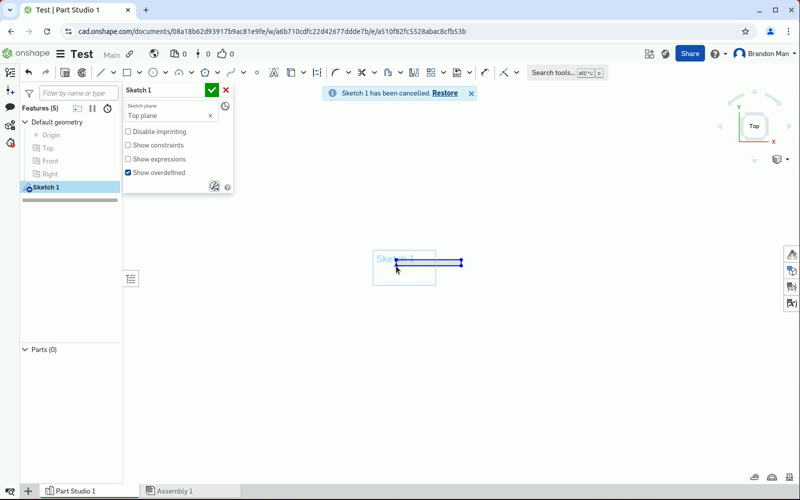
mouse_move(452, 261)
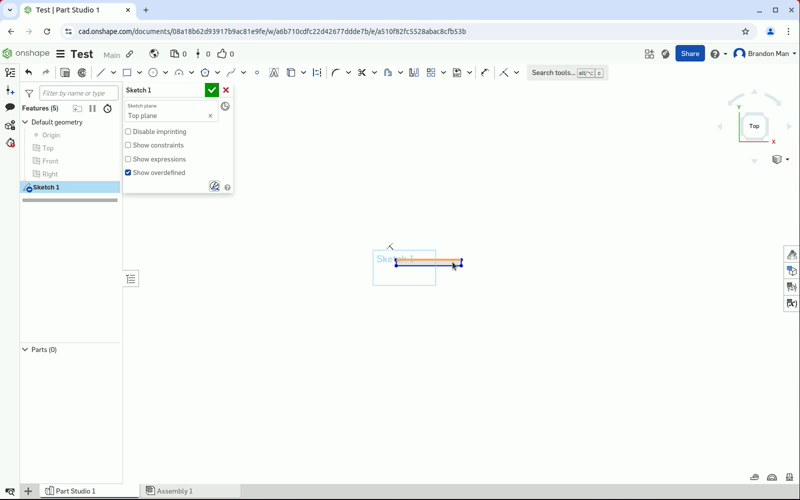
scroll(6)
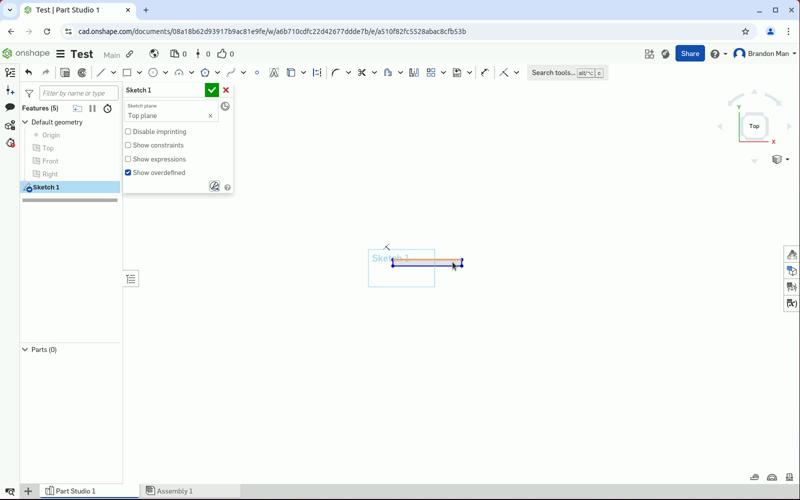
scroll(6)
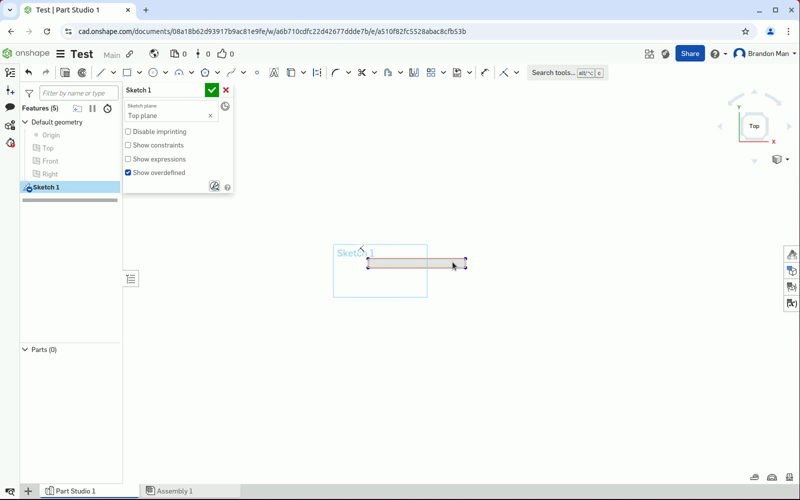
scroll(6)
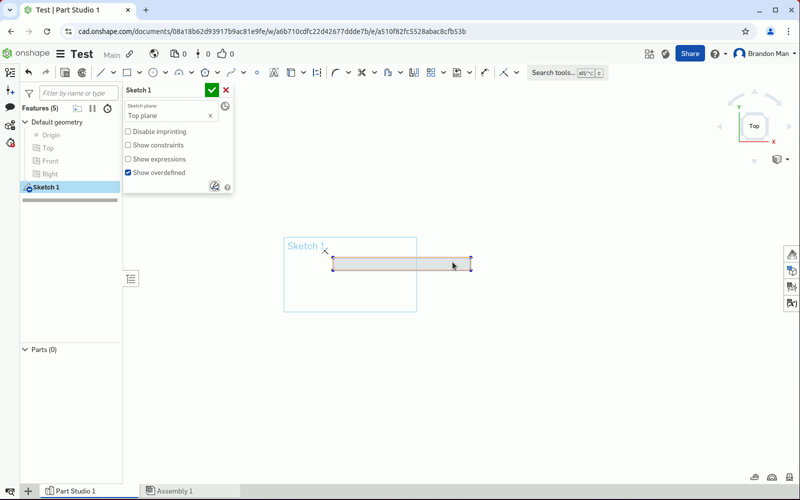
scroll(6)
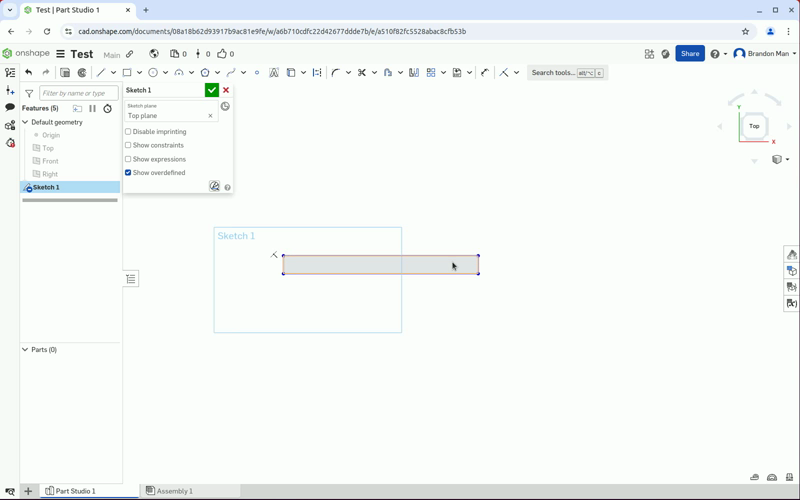
scroll(6)
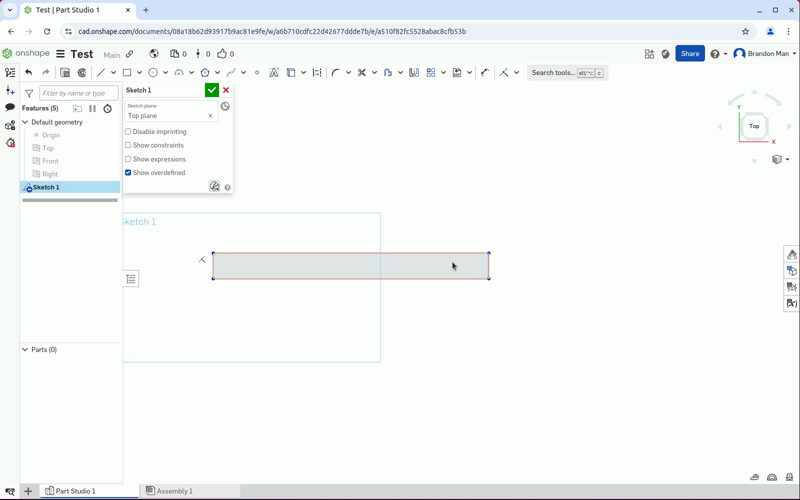
scroll(6)
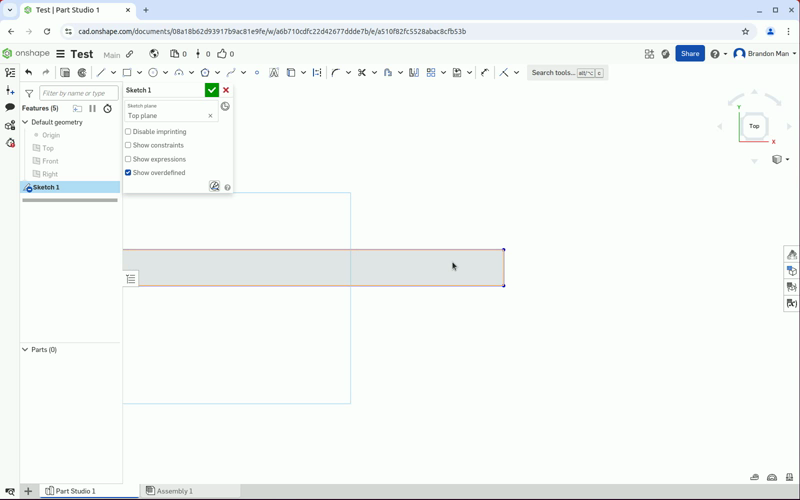
scroll(6)
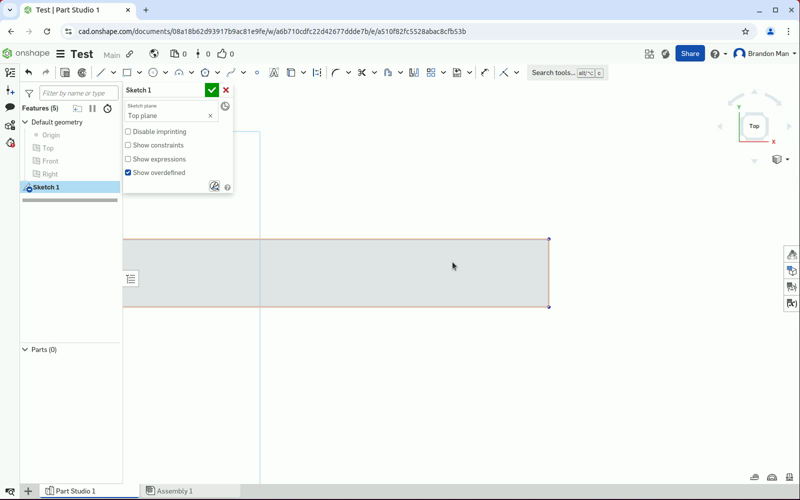
click(452, 261)
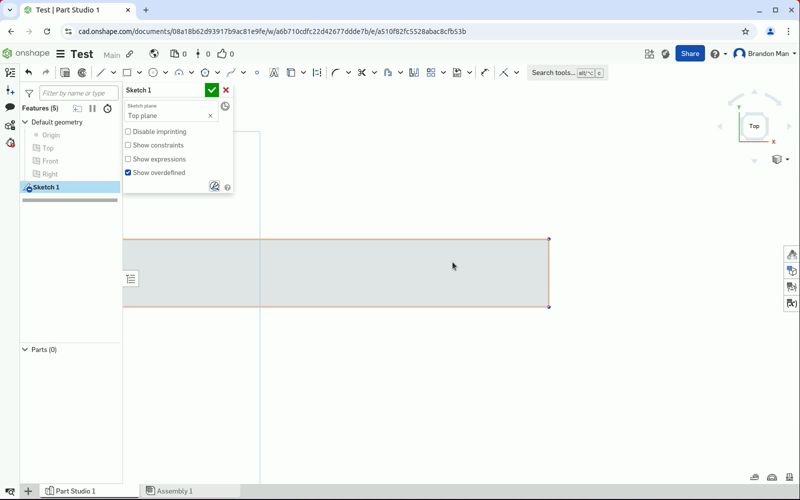
scroll(-6)
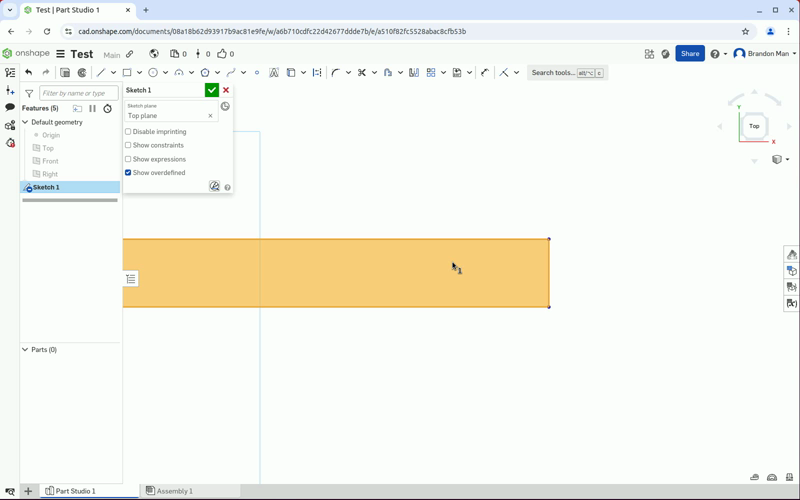
scroll(-6)
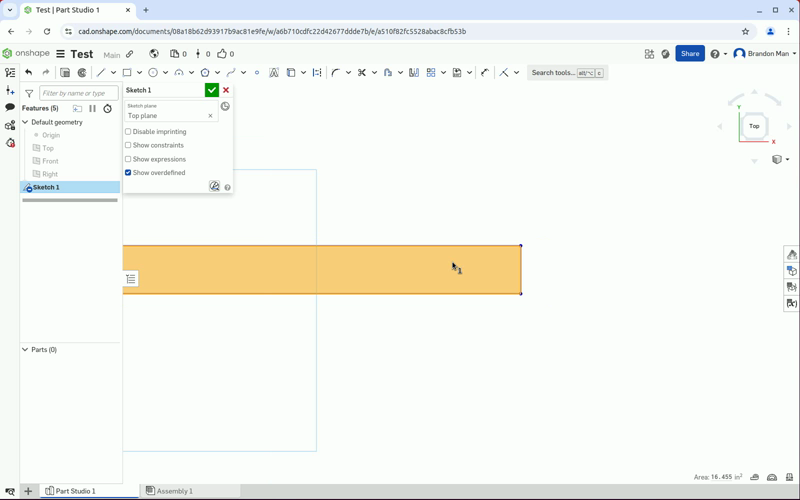
scroll(-6)
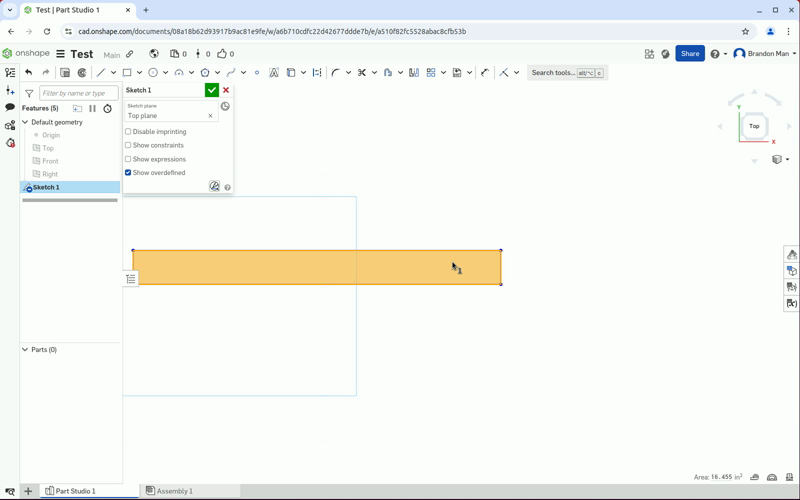
scroll(-6)
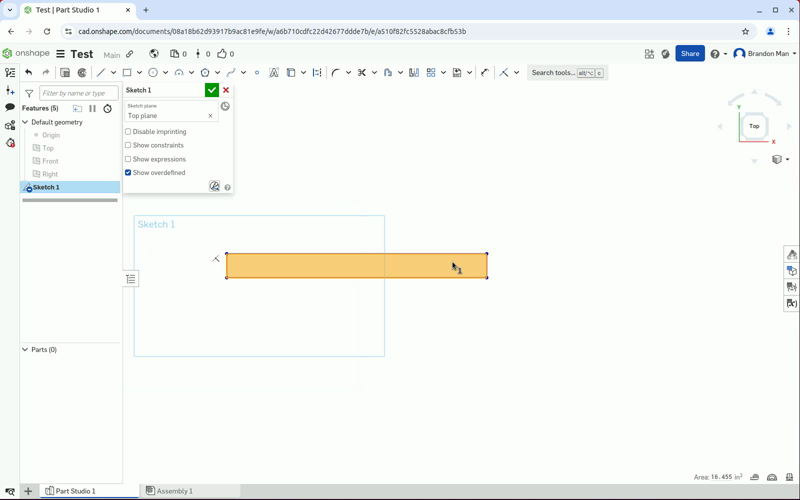
scroll(-6)
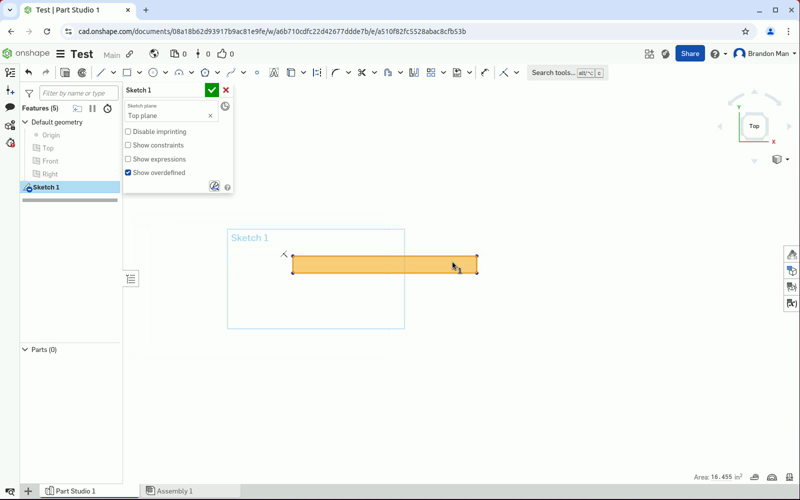
scroll(-6)
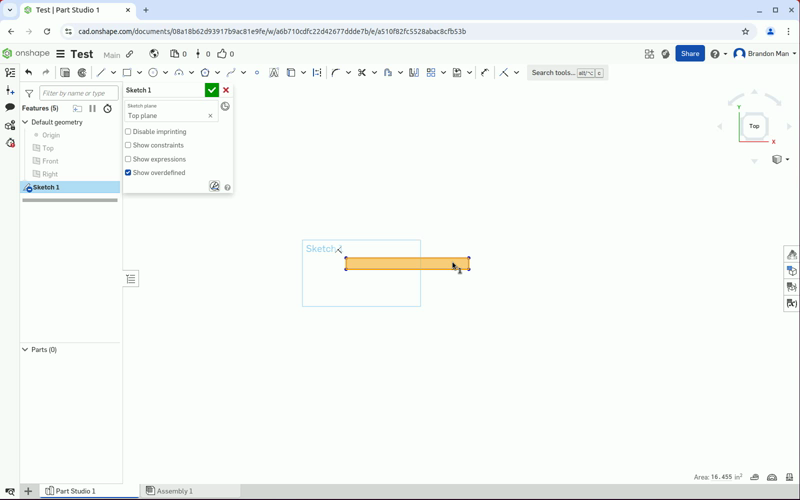
scroll(-6)
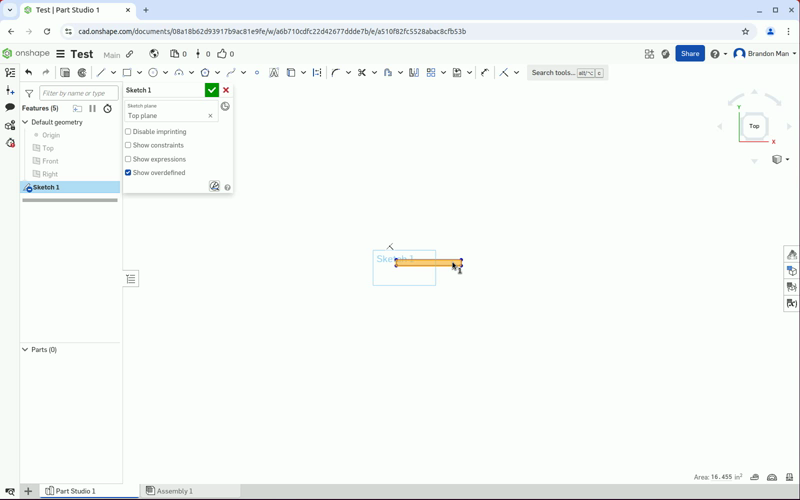
mouse_move(73, 352)
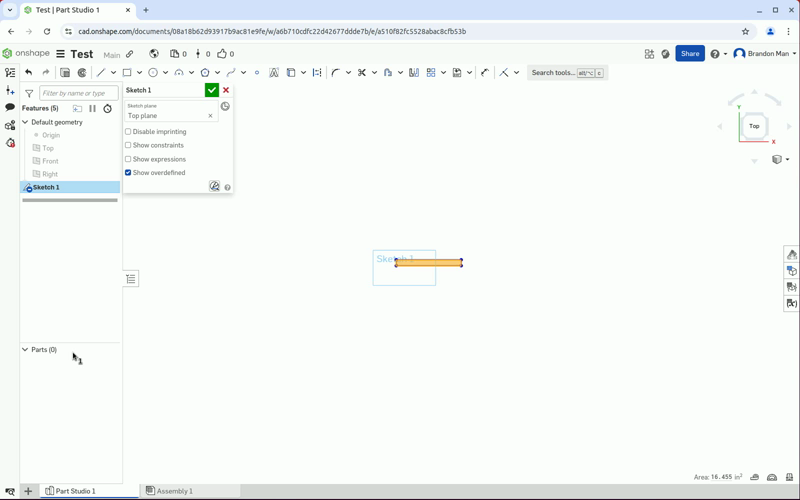
key(shift+y)
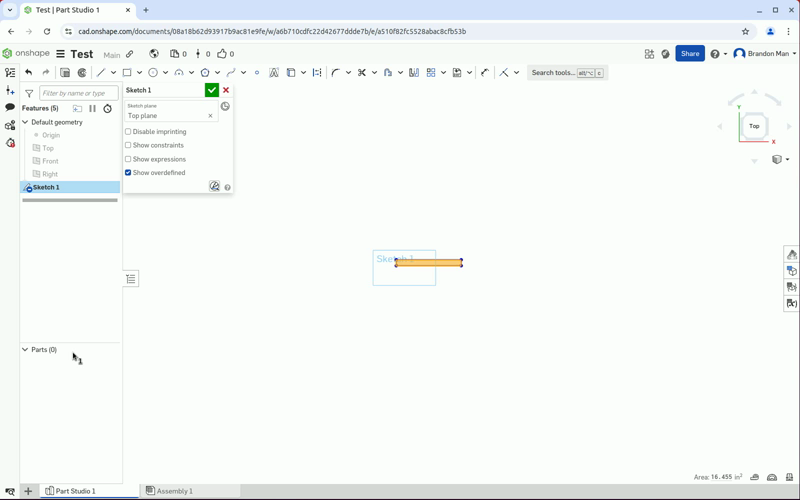
key(shift+e)
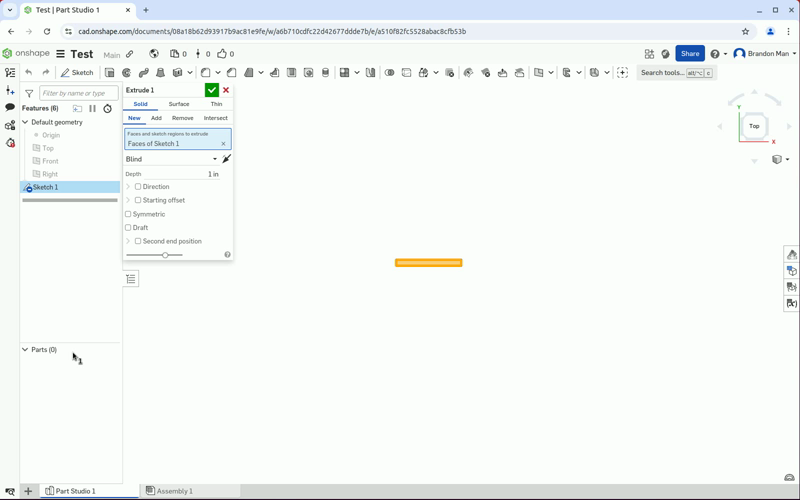
mouse_move(143, 106)
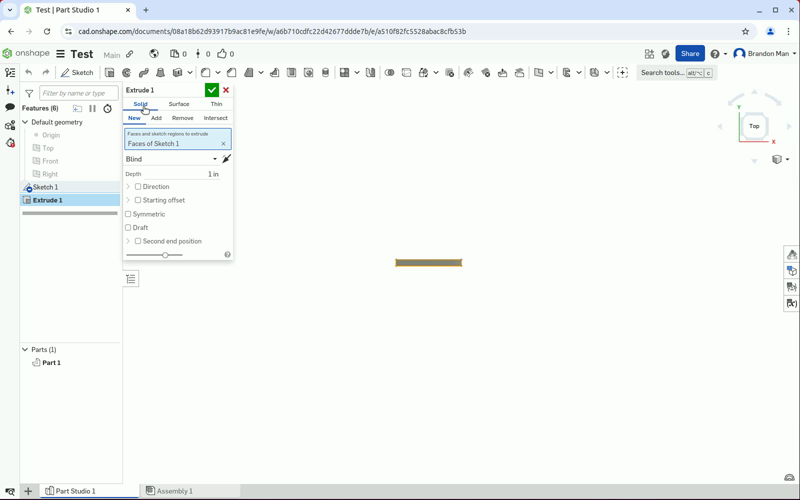
click(143, 106)
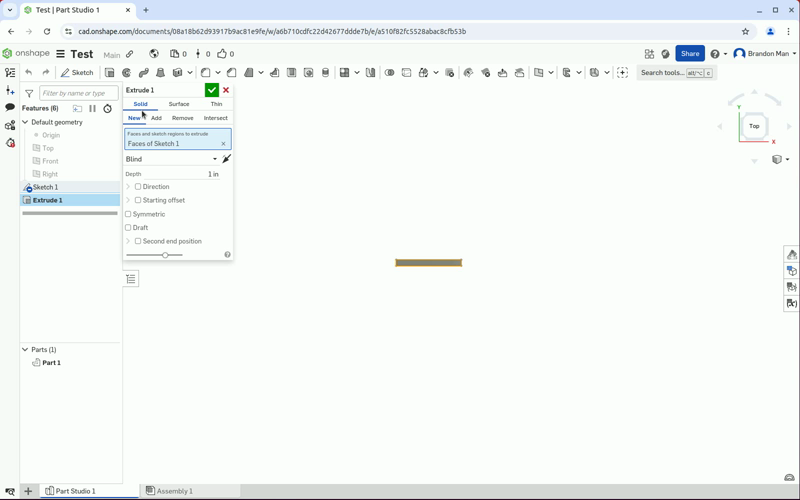
mouse_move(137, 120)
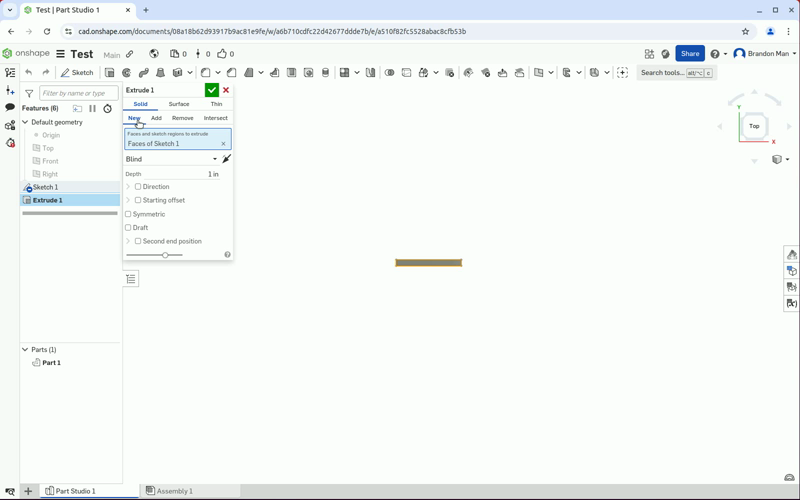
click(137, 120)
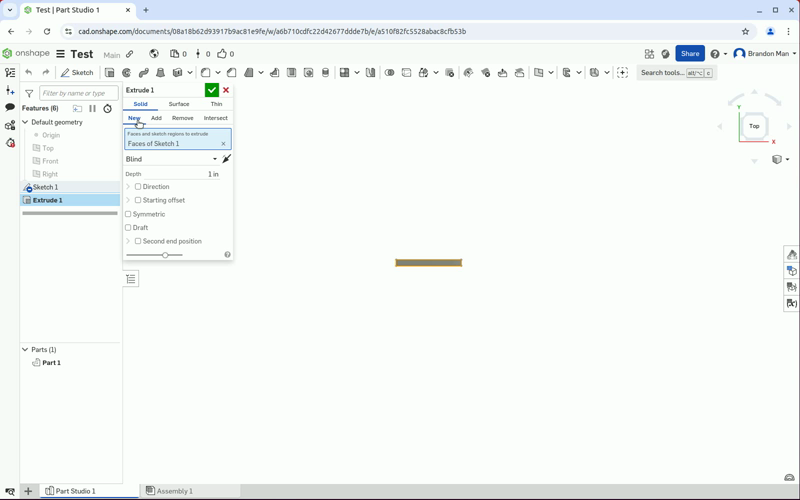
key(tab, 4)
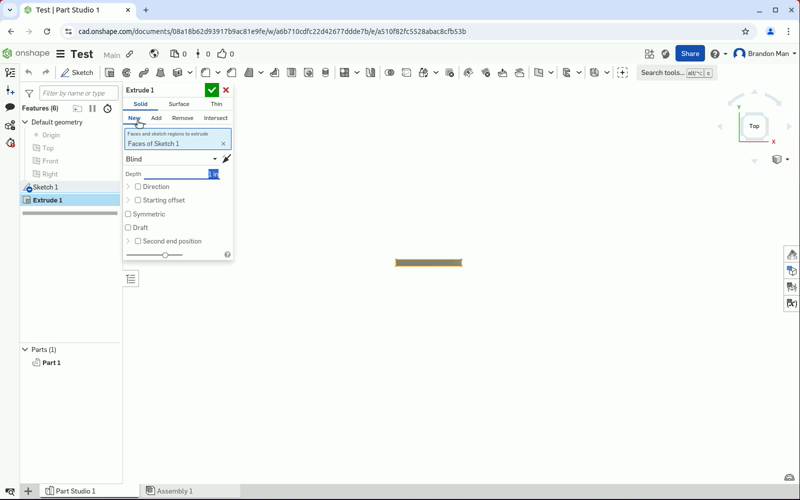
text(1.204)
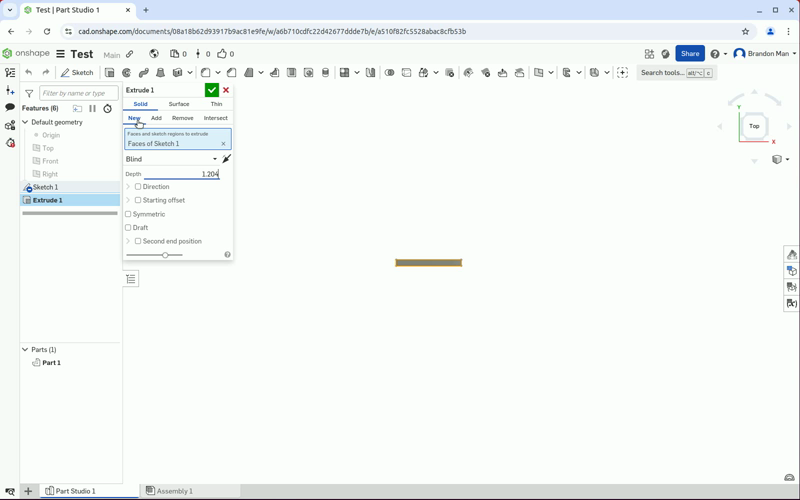
key(enter)
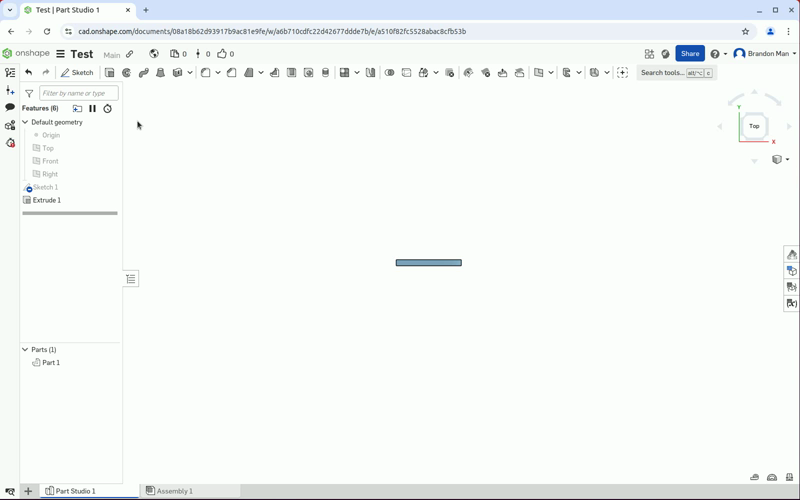
key(shift+h)
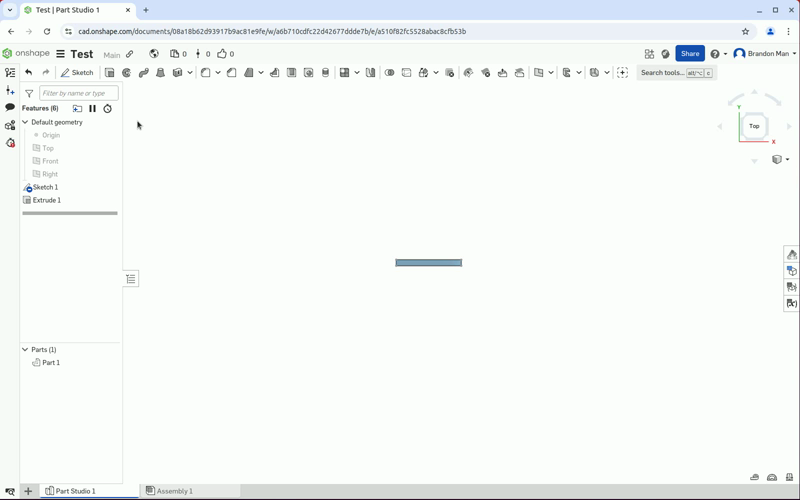
key(shift+h)
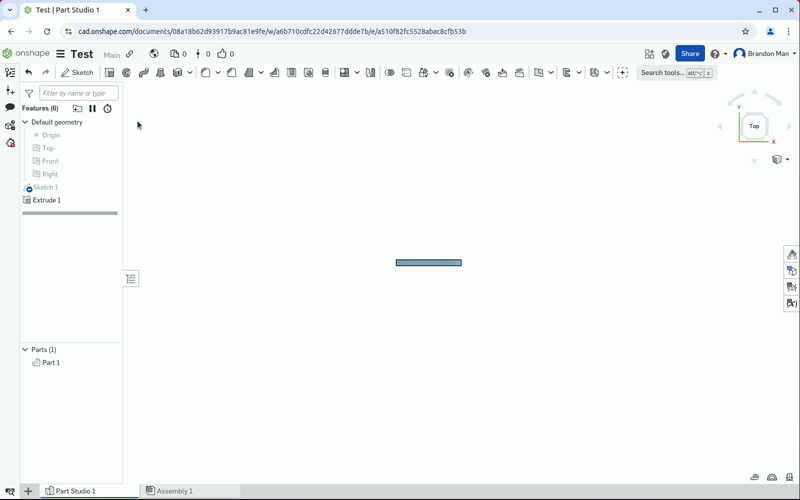
mouse_move(73, 189)
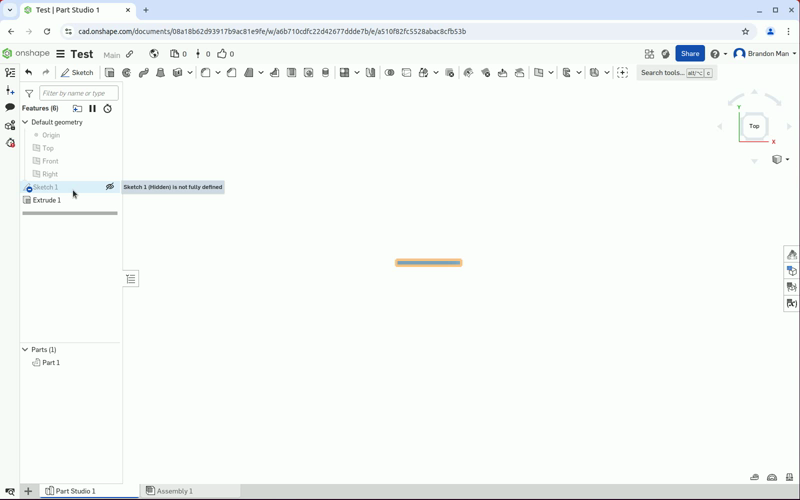
click(73, 189)
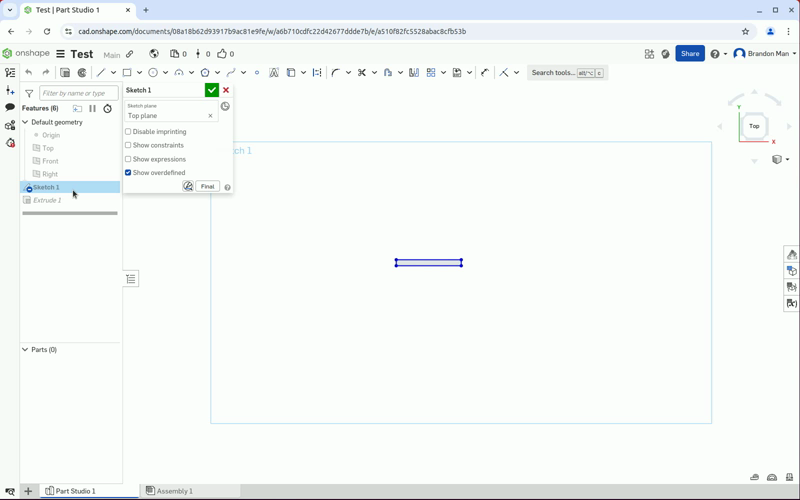
mouse_move(229, 92)
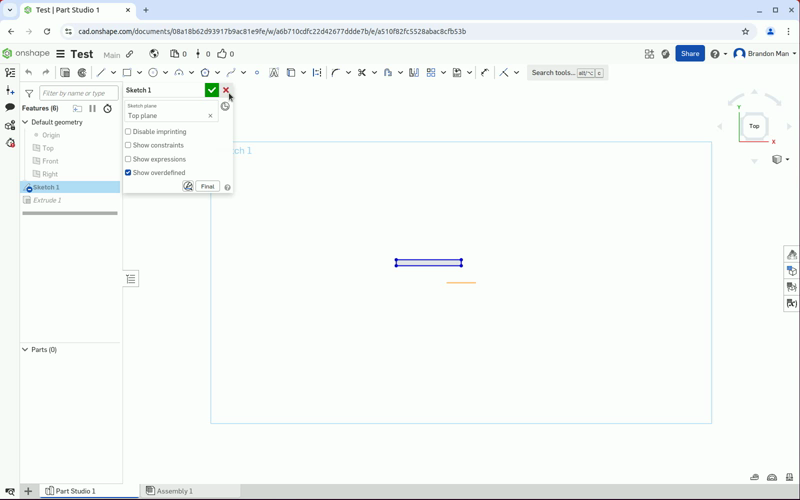
click(229, 92)
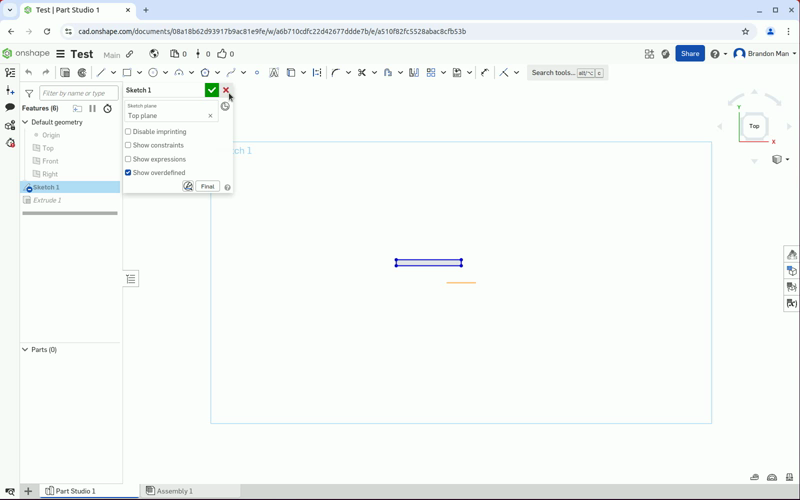
key(shift+s)
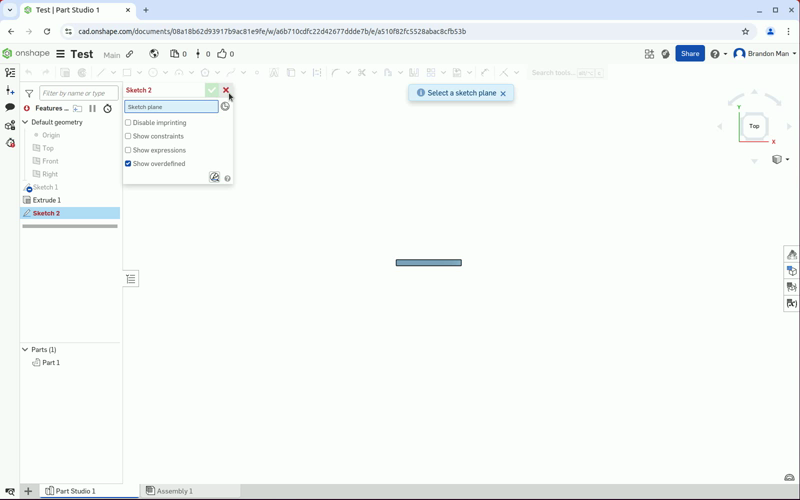
mouse_move(73, 150)
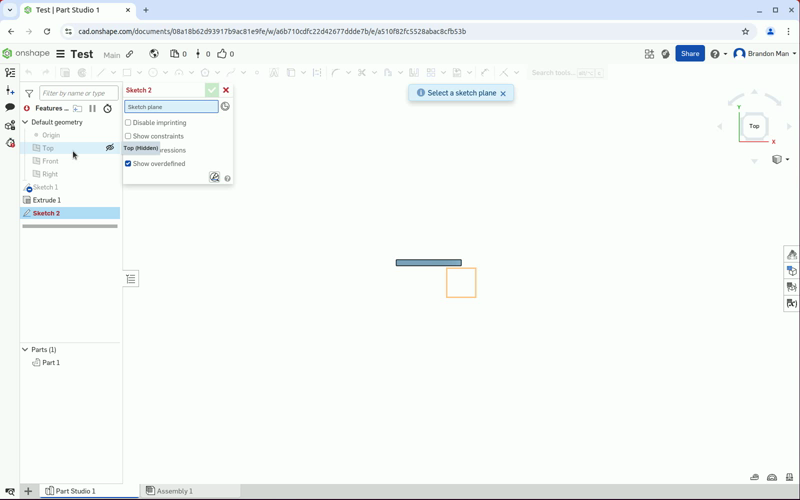
click(73, 150)
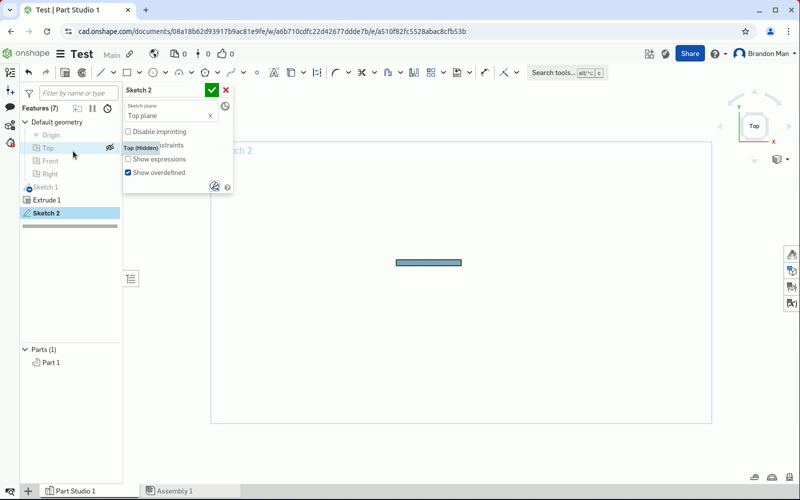
mouse_move(73, 352)
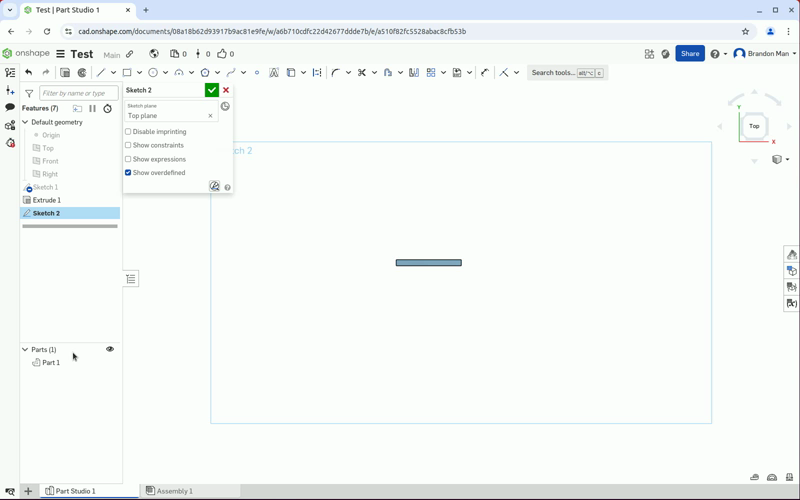
key(y)
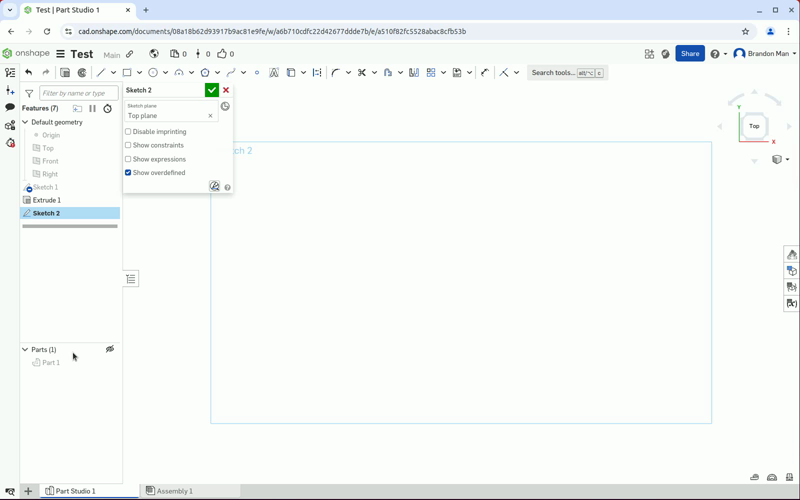
key(l)
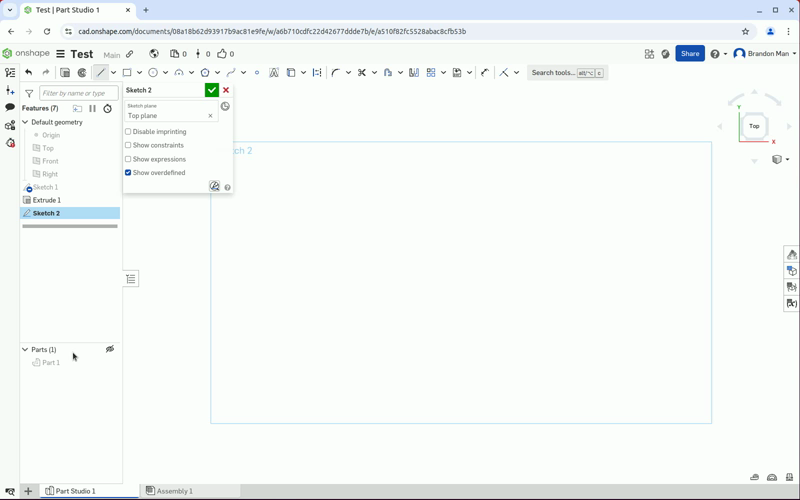
key_down(shift)
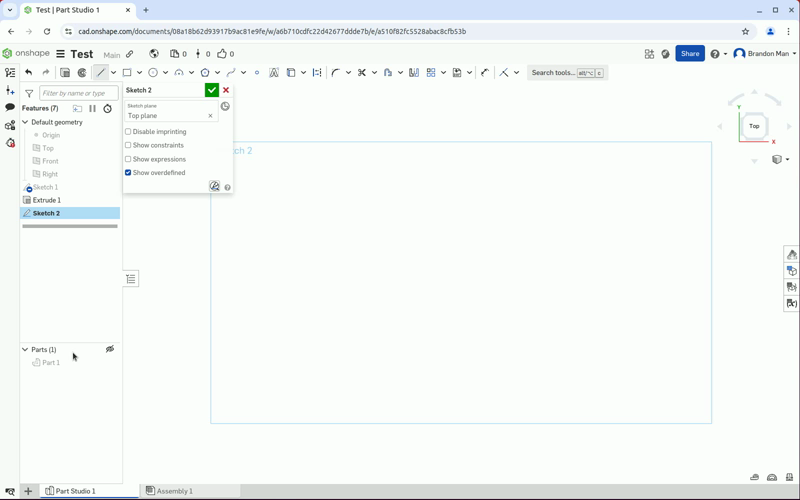
mouse_move(396, 378)
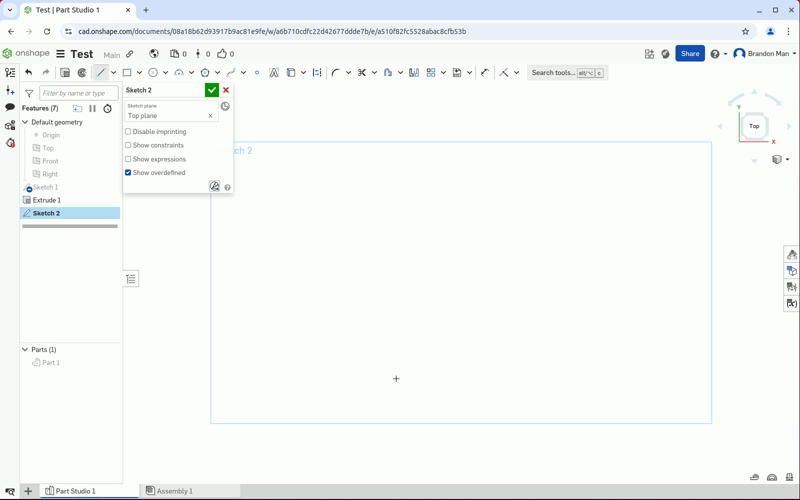
click(396, 378)
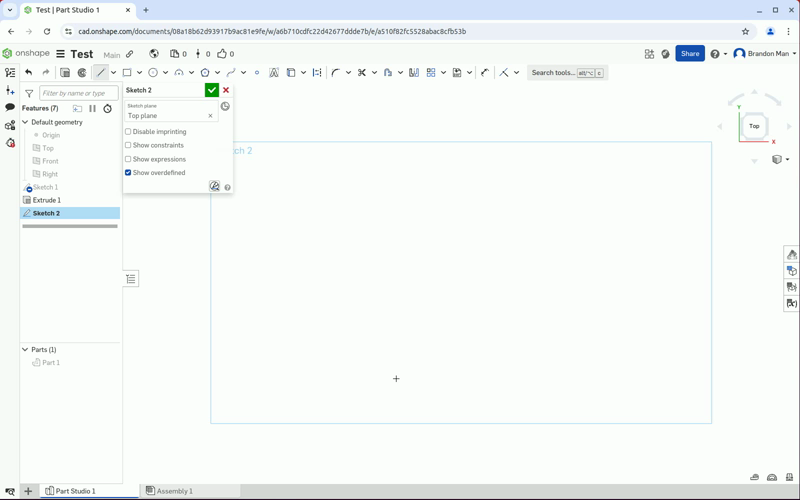
key_up(shift)
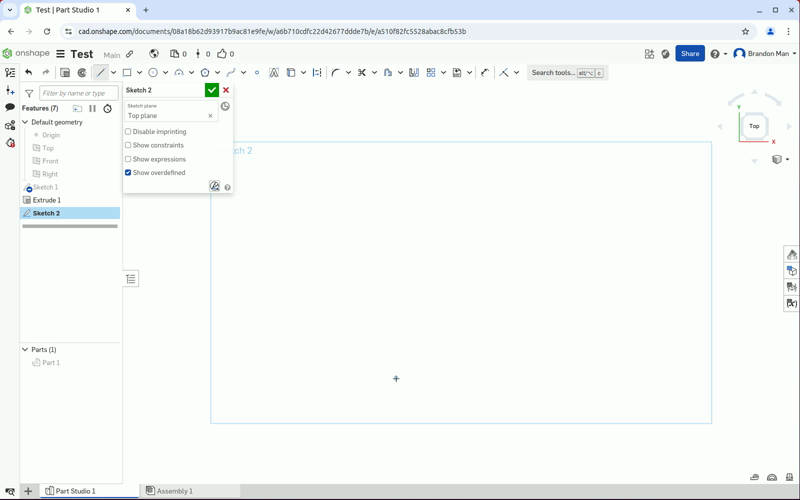
key_down(shift)
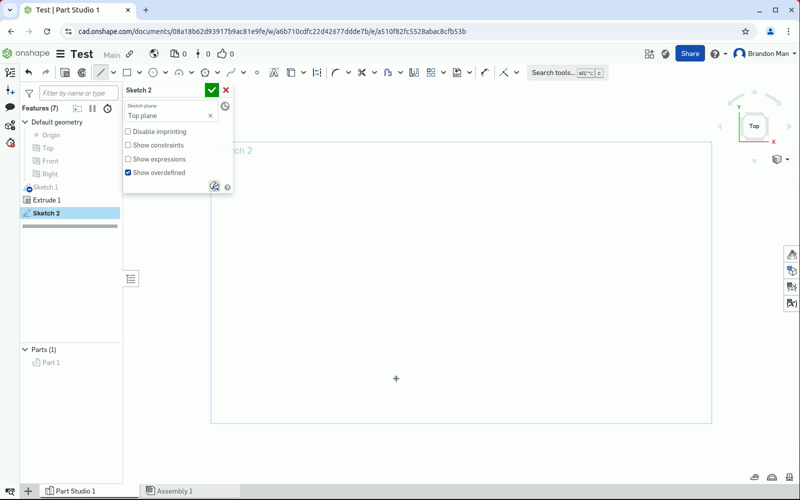
mouse_move(461, 378)
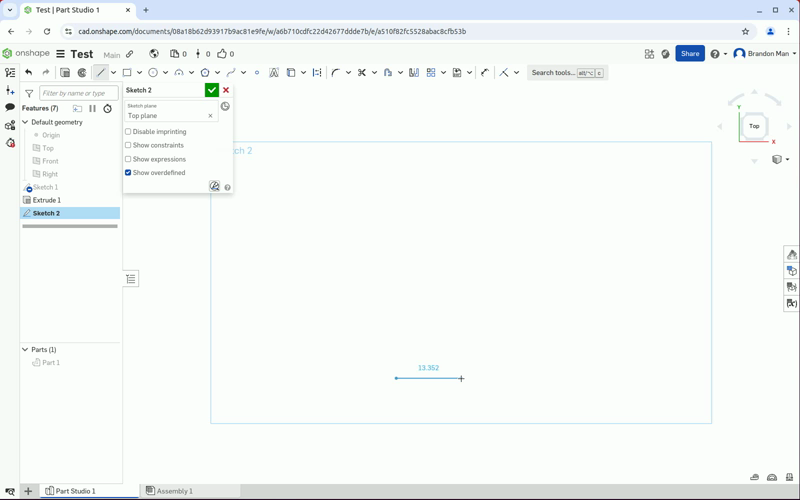
click(461, 378)
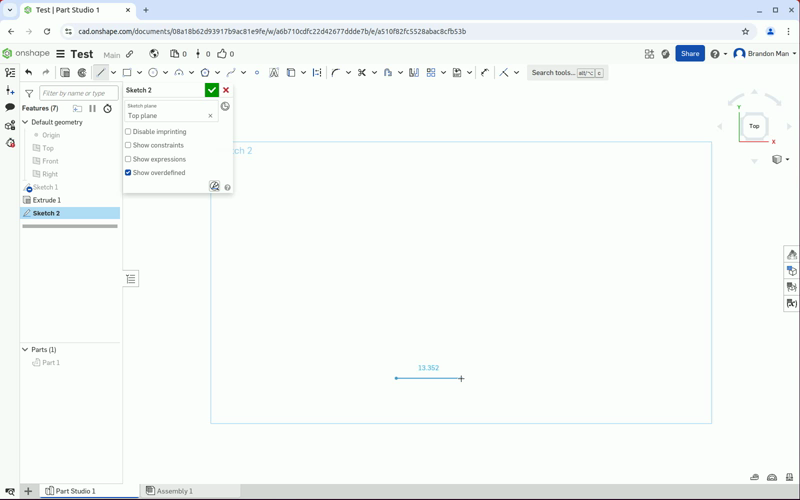
key_up(shift)
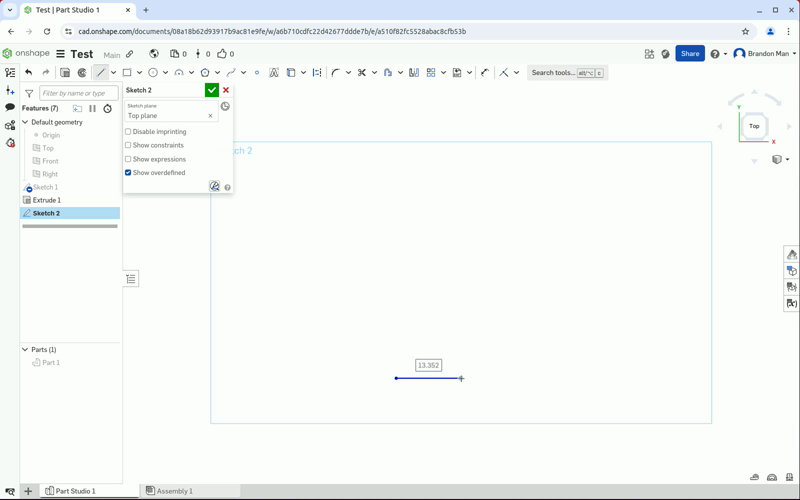
key_down(shift)
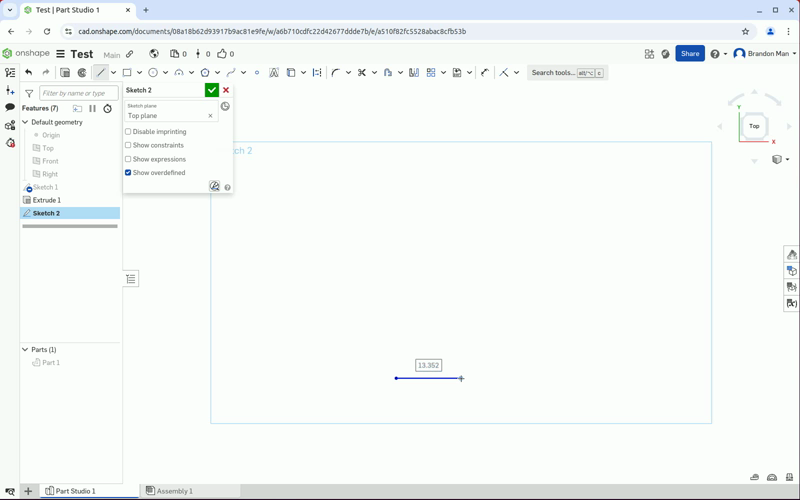
mouse_move(491, 378)
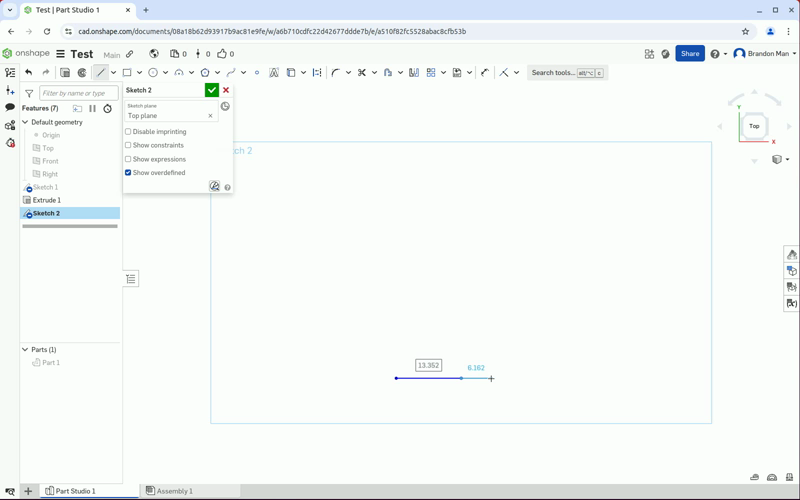
mouse_move(461, 372)
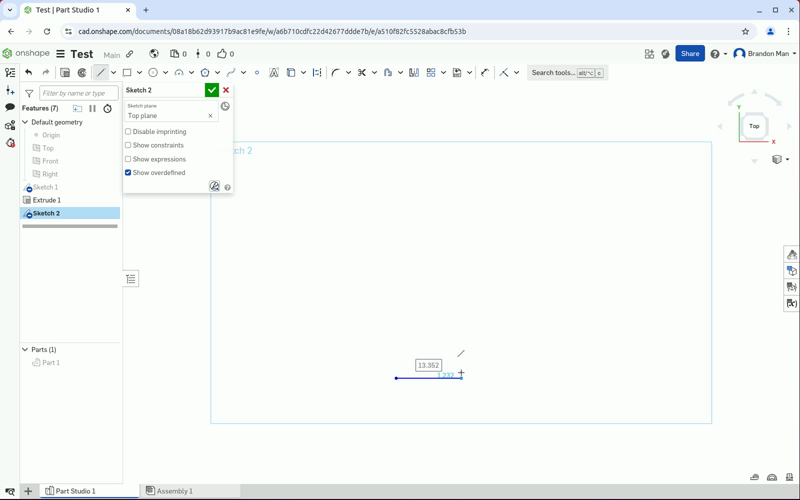
scroll(6)
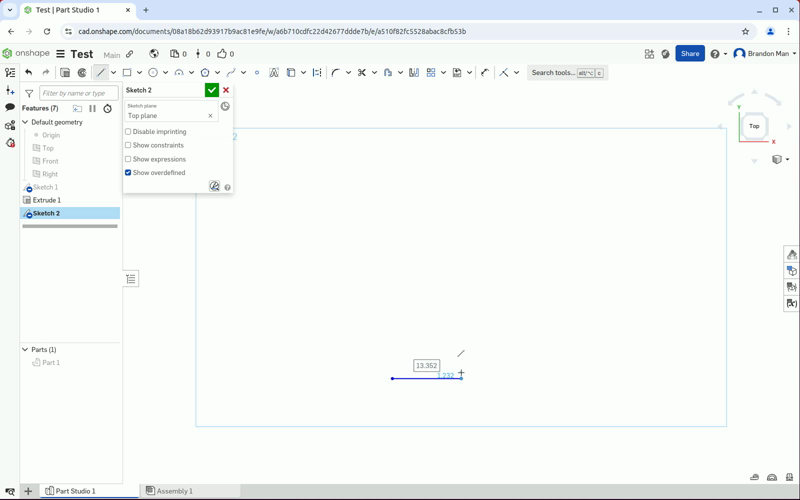
scroll(6)
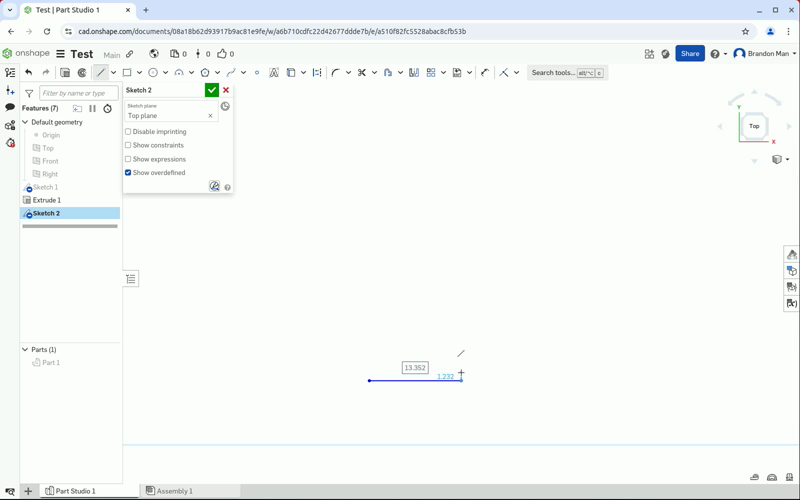
scroll(6)
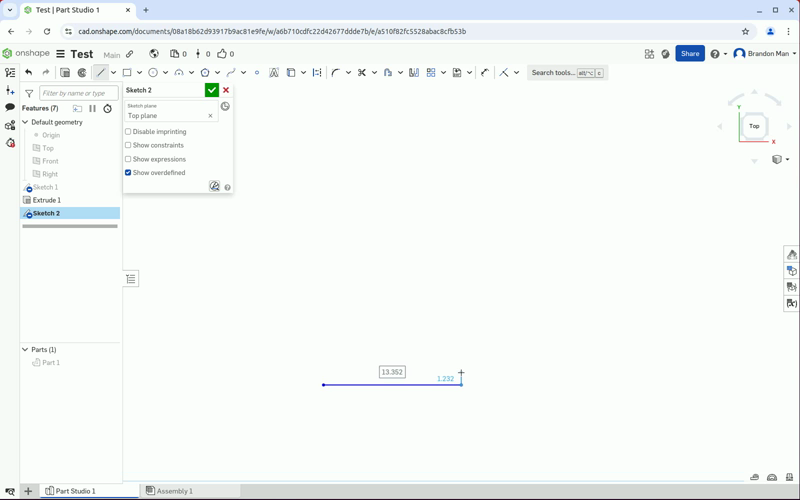
scroll(6)
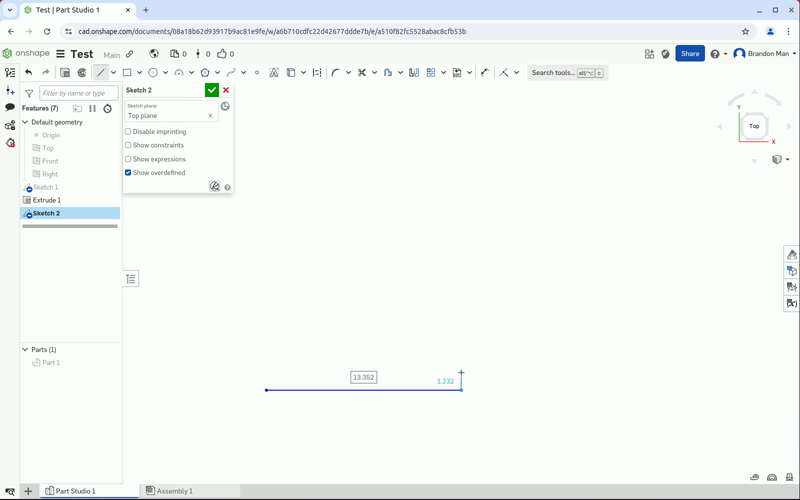
scroll(6)
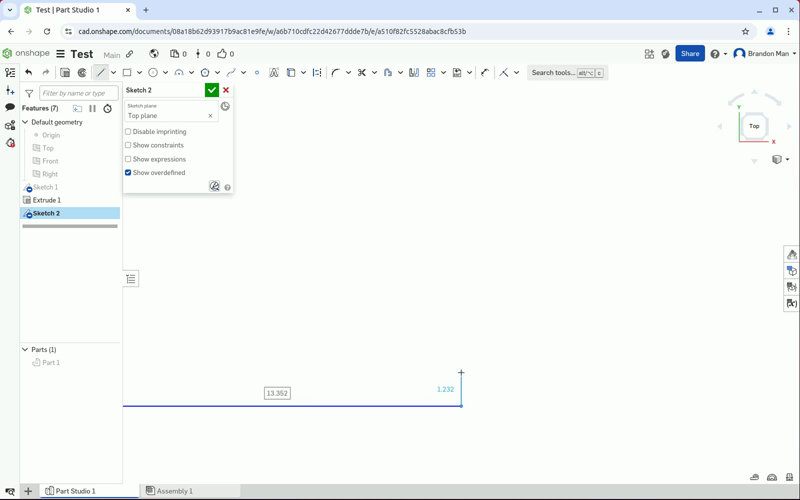
scroll(6)
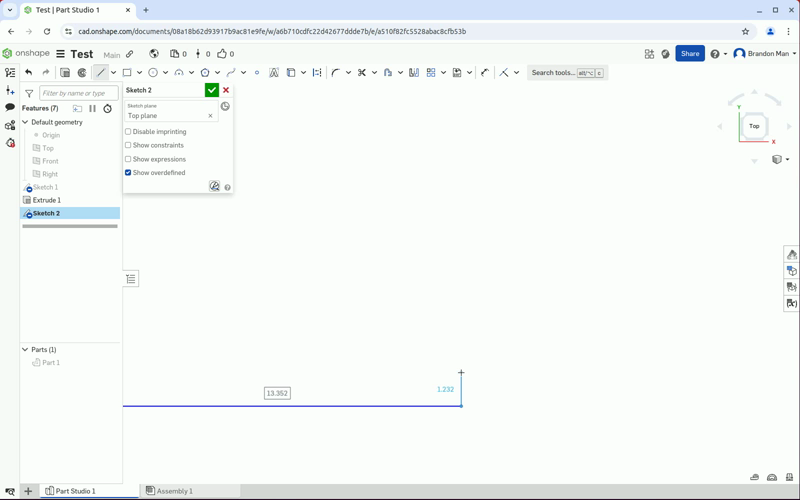
scroll(6)
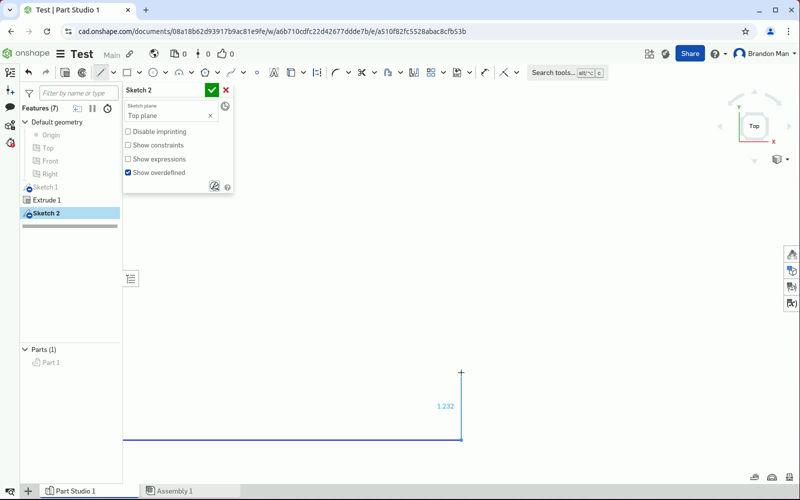
click(461, 372)
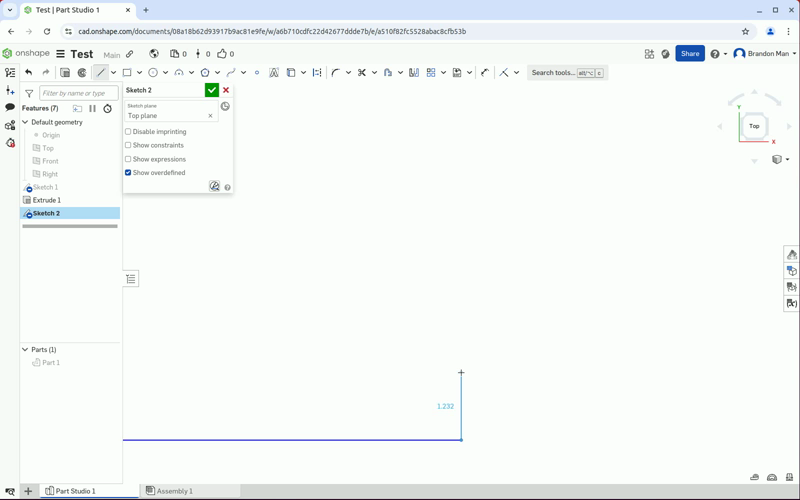
scroll(-6)
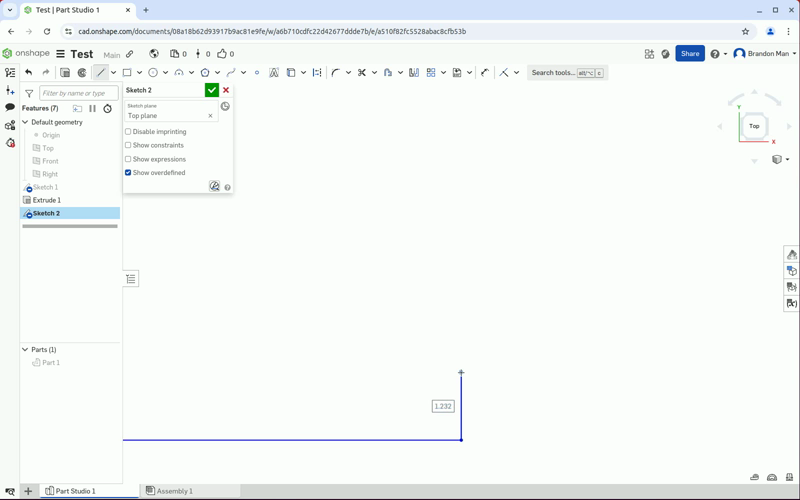
scroll(-6)
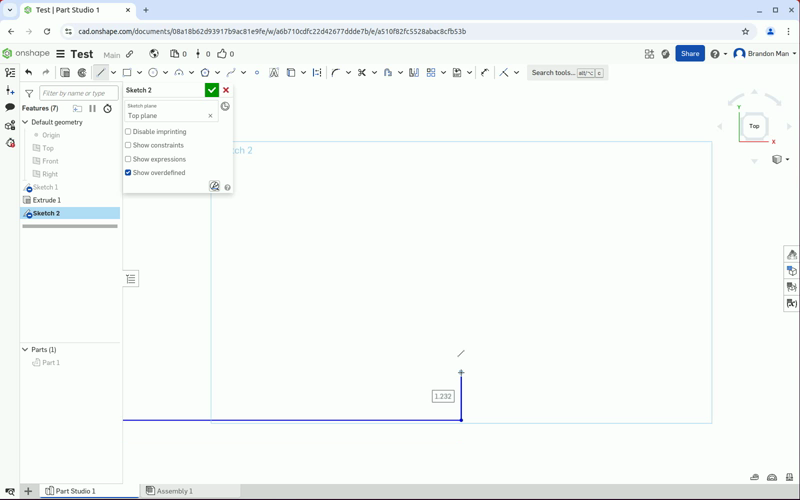
scroll(-6)
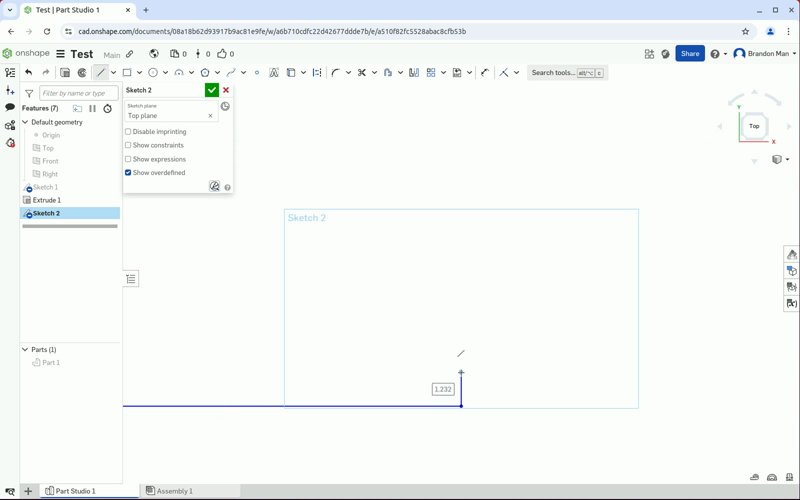
scroll(-6)
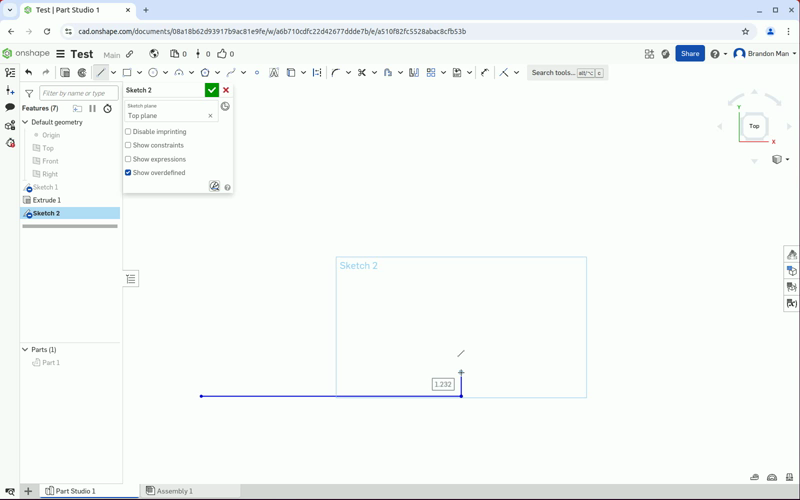
scroll(-6)
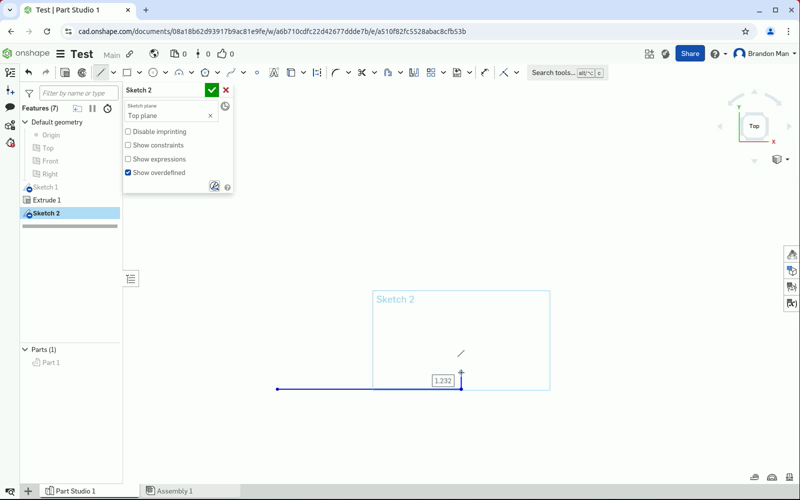
scroll(-6)
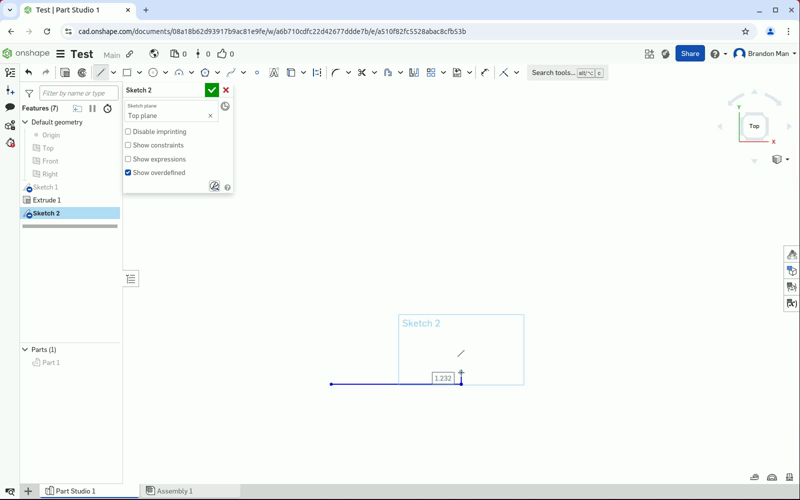
scroll(-6)
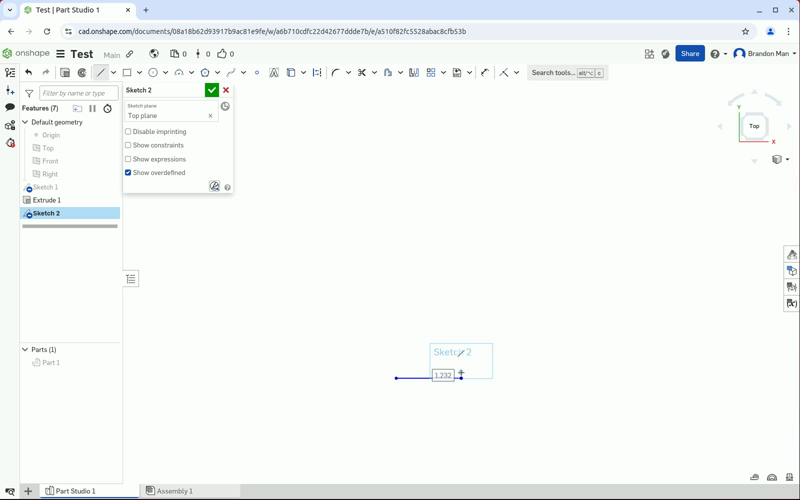
key_up(shift)
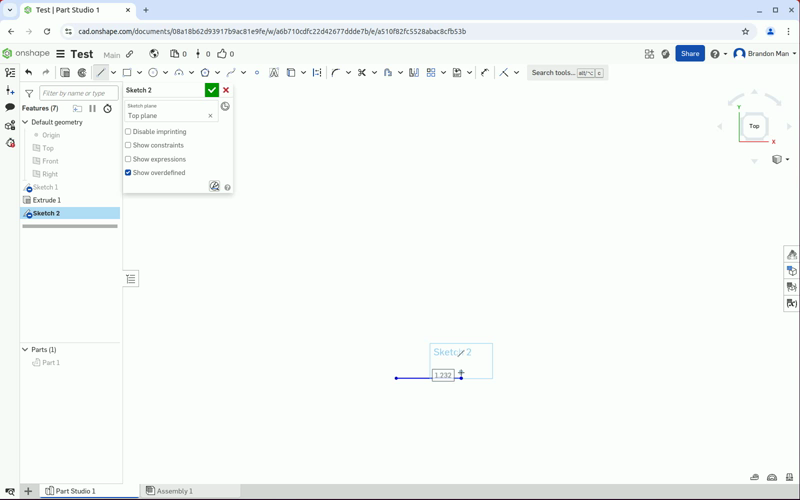
key_down(shift)
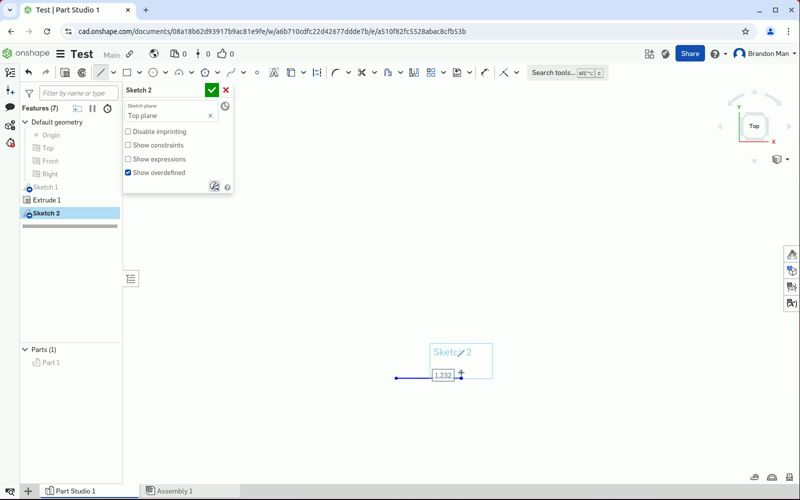
mouse_move(396, 372)
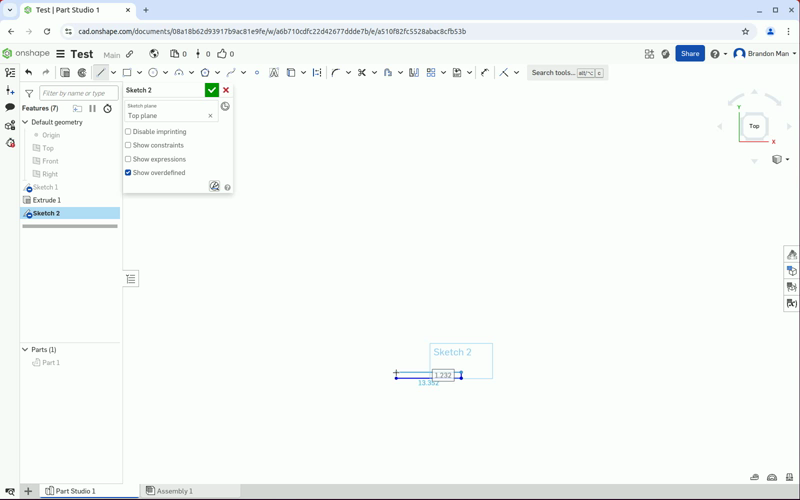
click(396, 372)
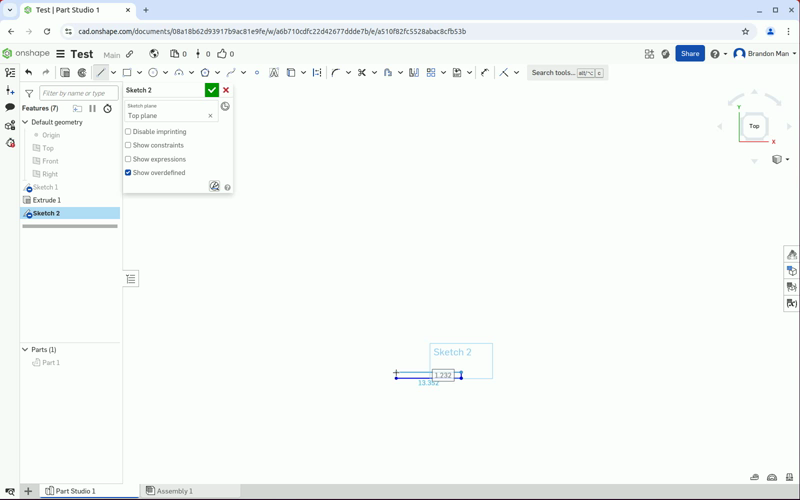
key_up(shift)
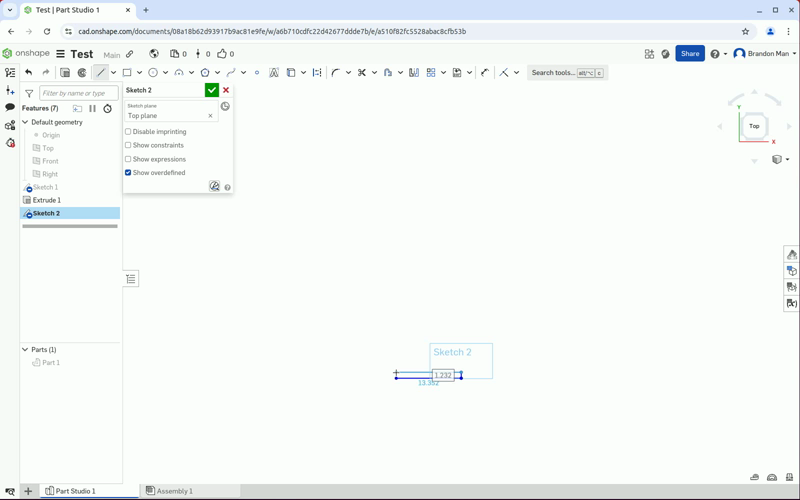
mouse_move(426, 372)
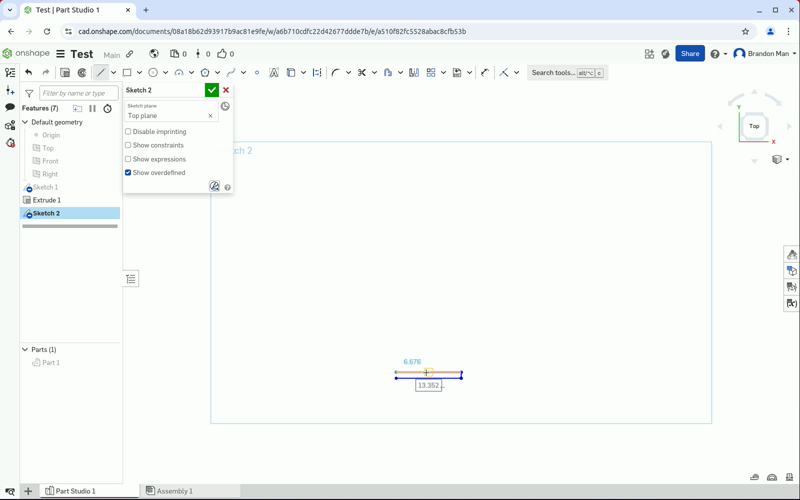
key_down(shift)
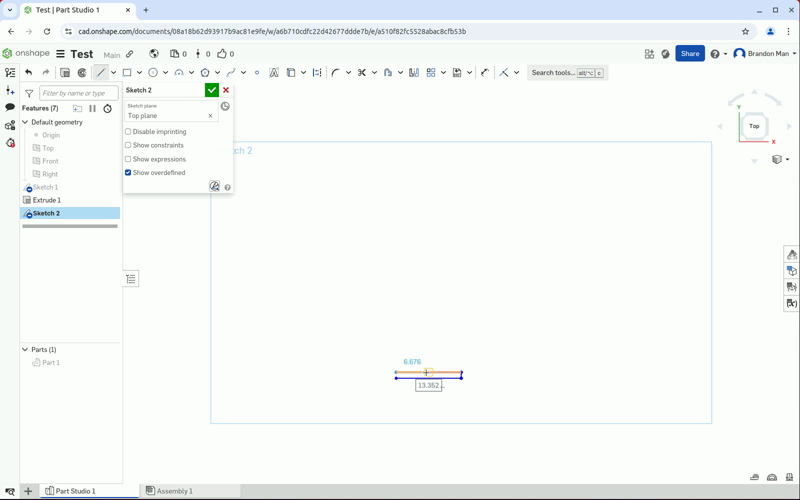
mouse_move(396, 378)
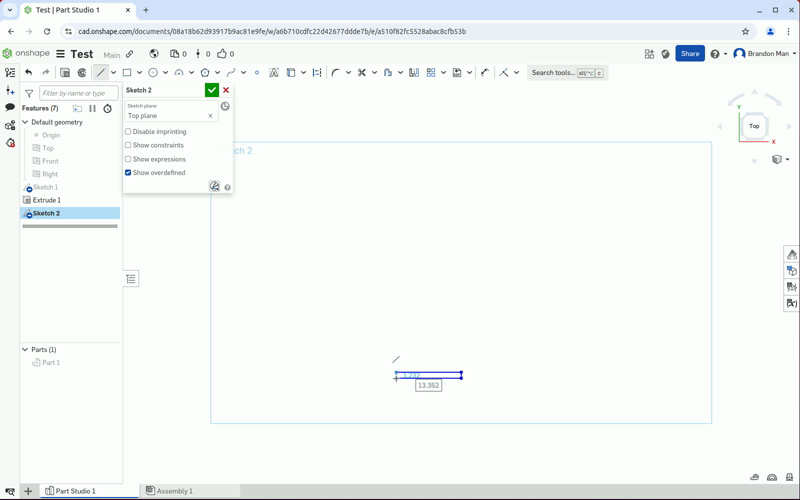
scroll(6)
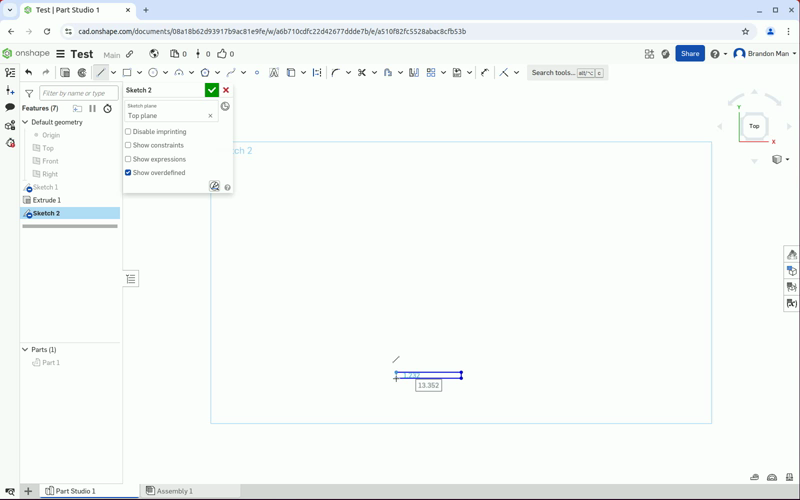
scroll(6)
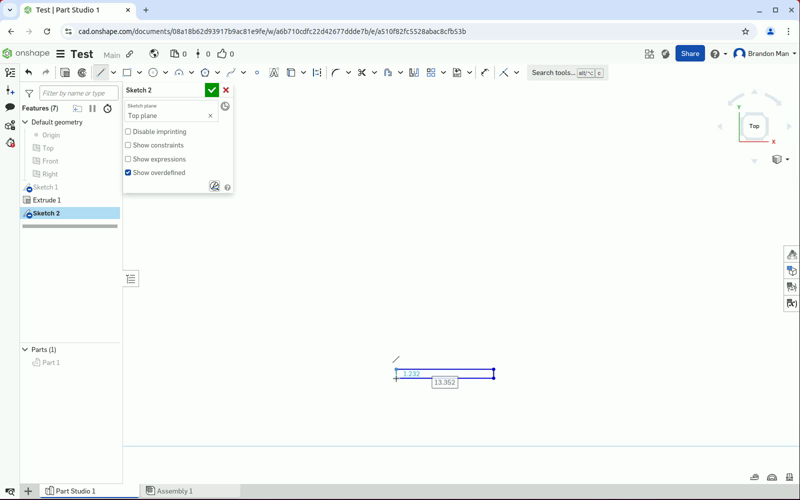
scroll(6)
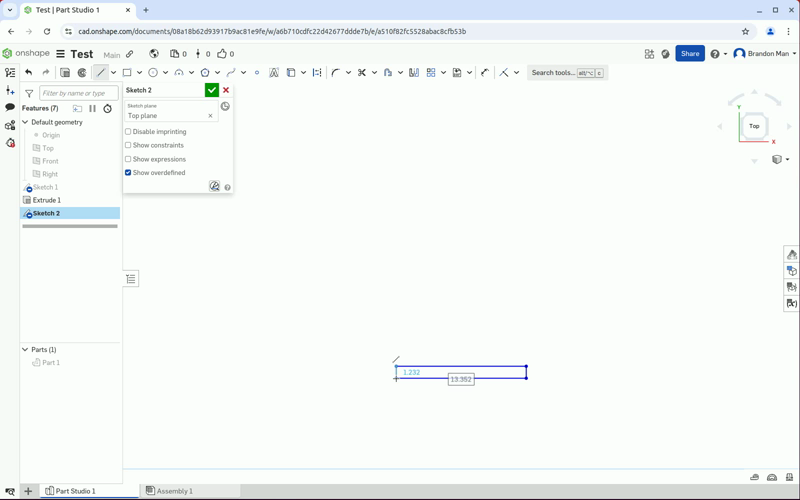
scroll(6)
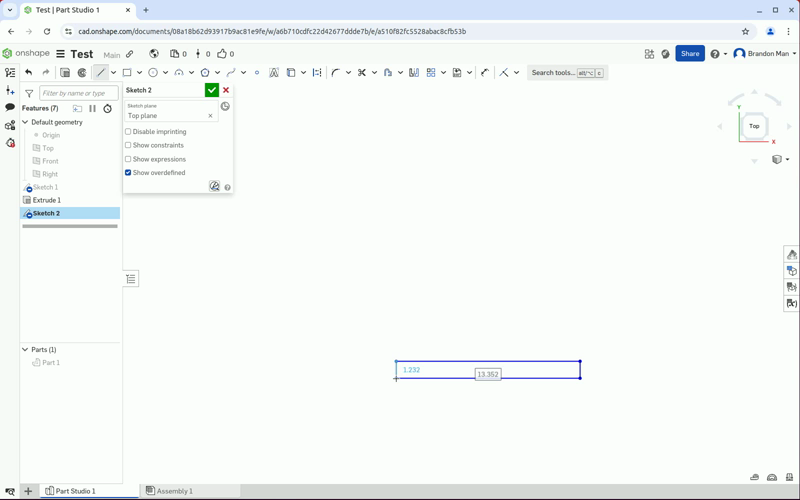
scroll(6)
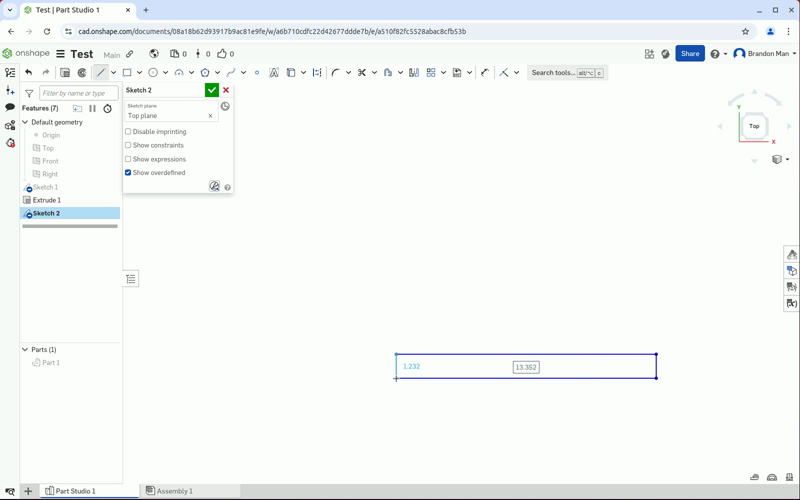
scroll(6)
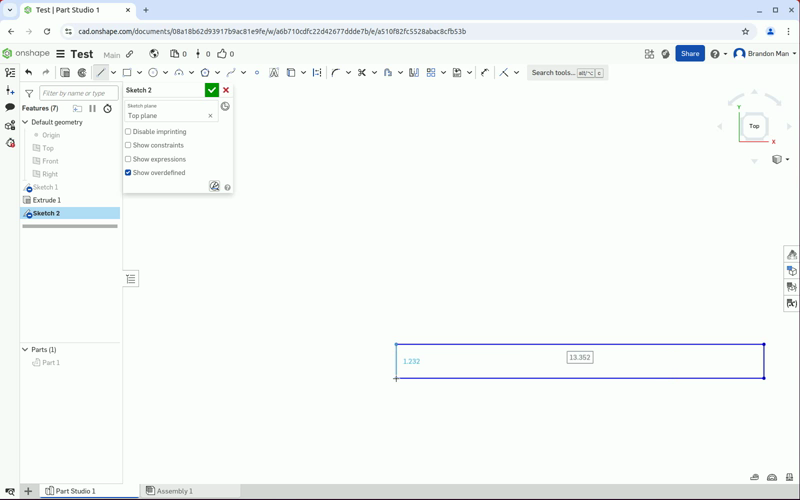
scroll(6)
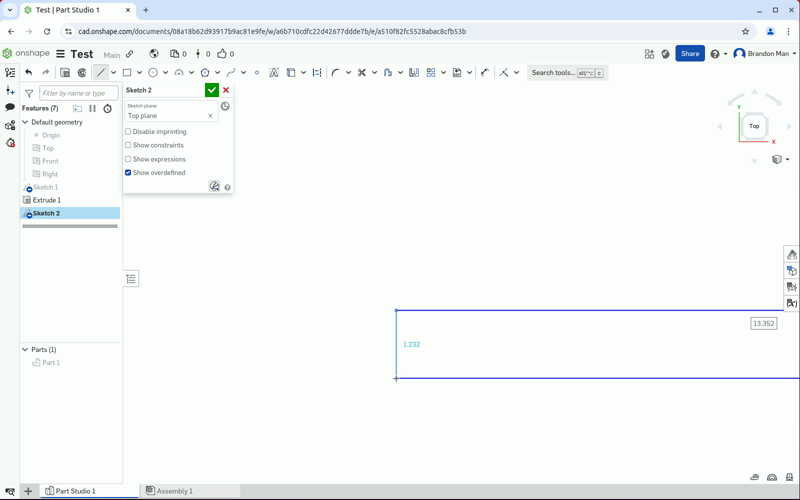
key_up(shift)
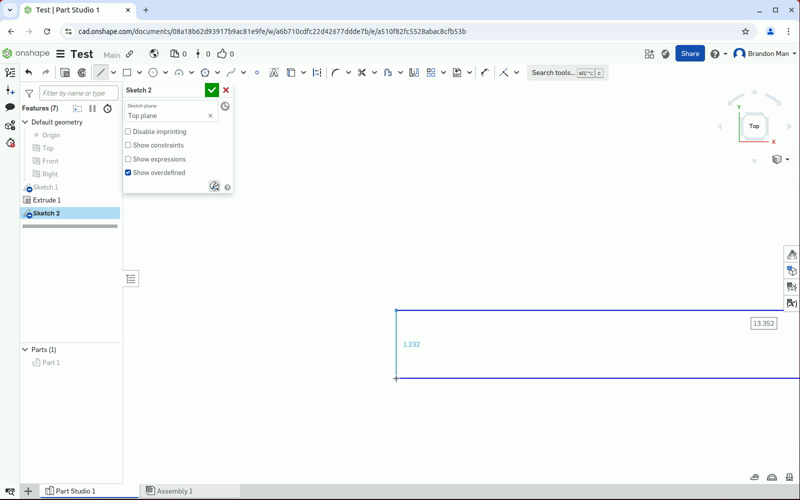
click(396, 378)
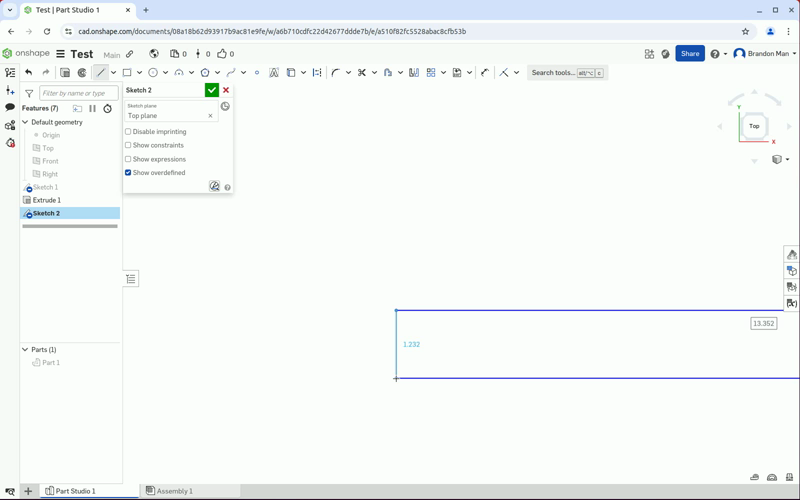
scroll(-6)
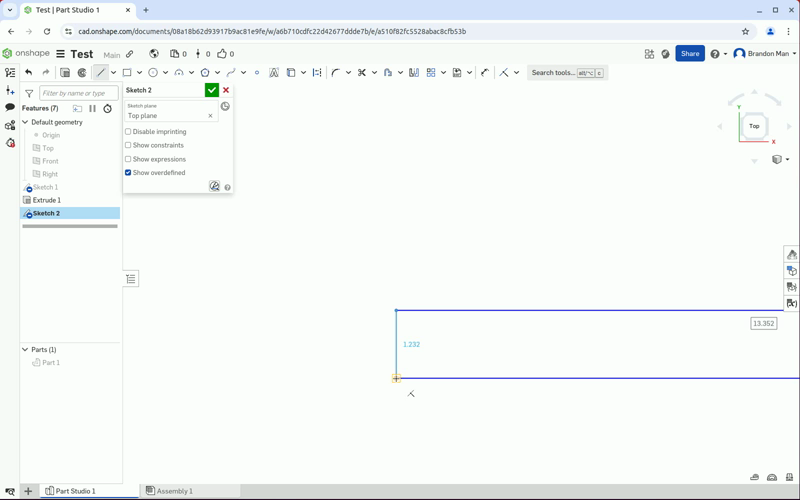
scroll(-6)
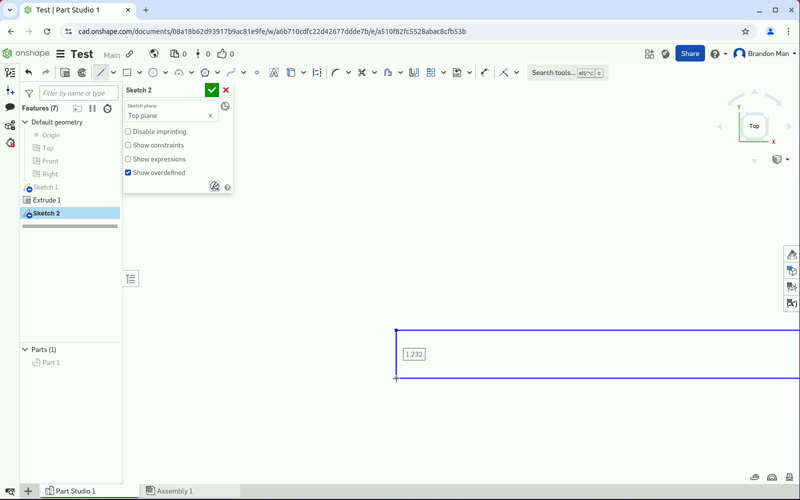
scroll(-6)
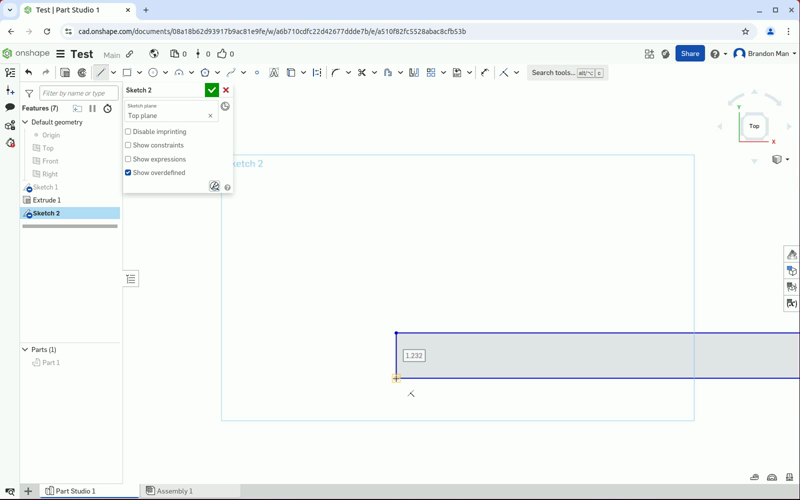
scroll(-6)
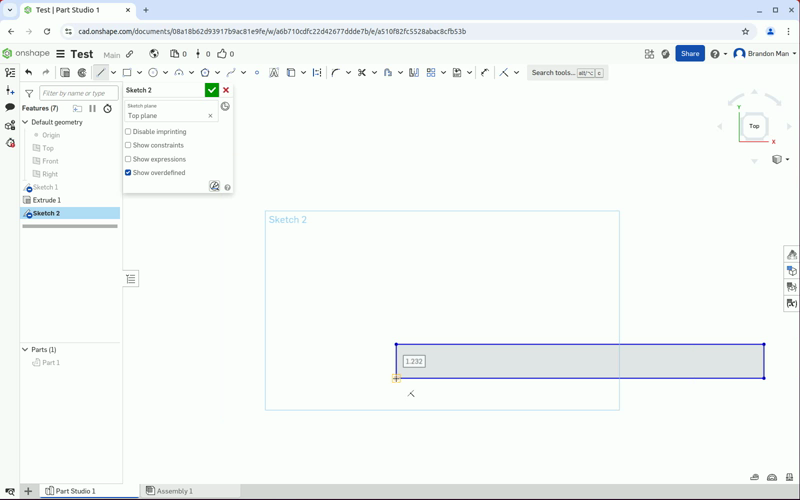
scroll(-6)
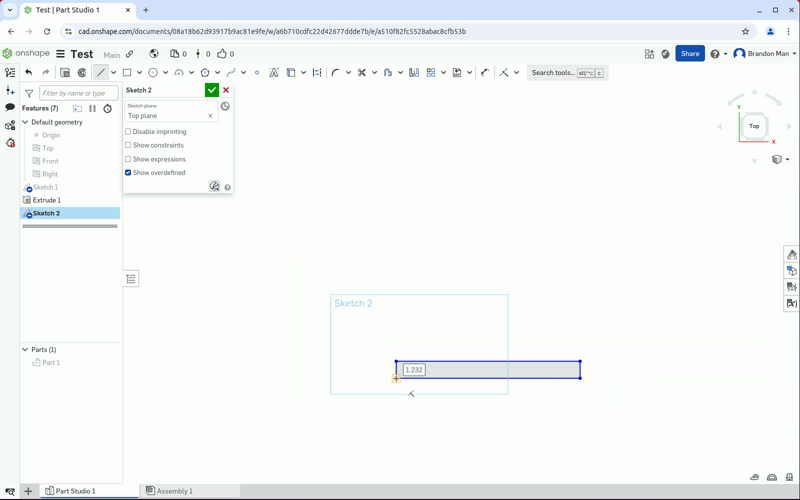
scroll(-6)
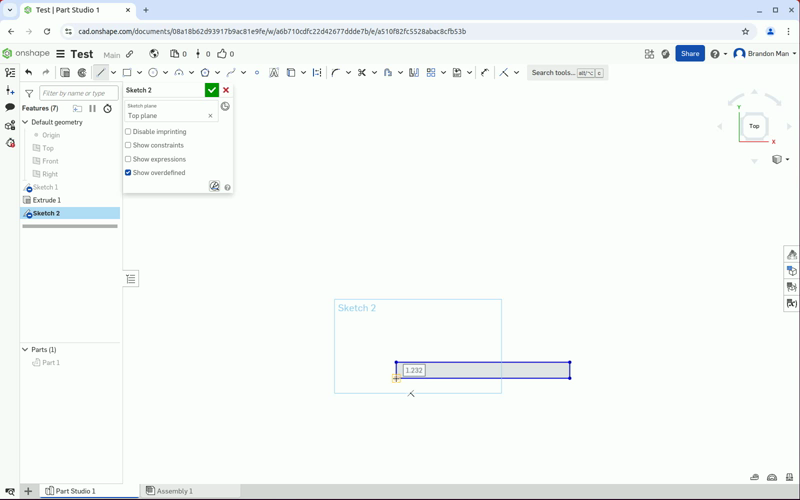
scroll(-6)
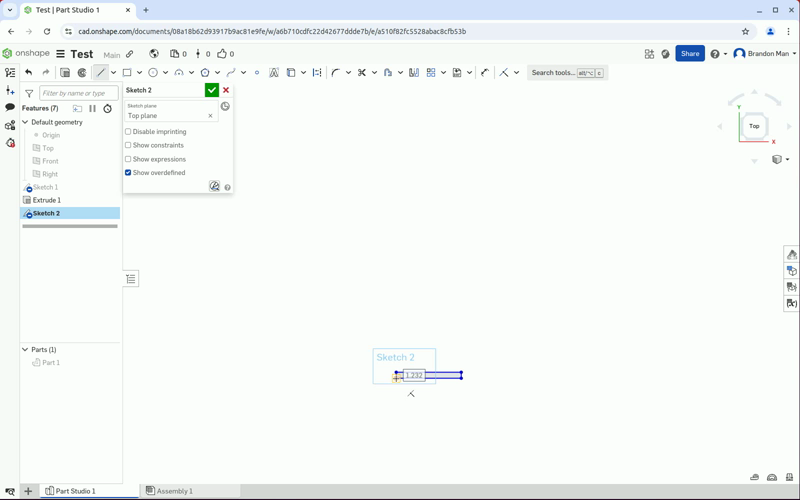
key(esc)
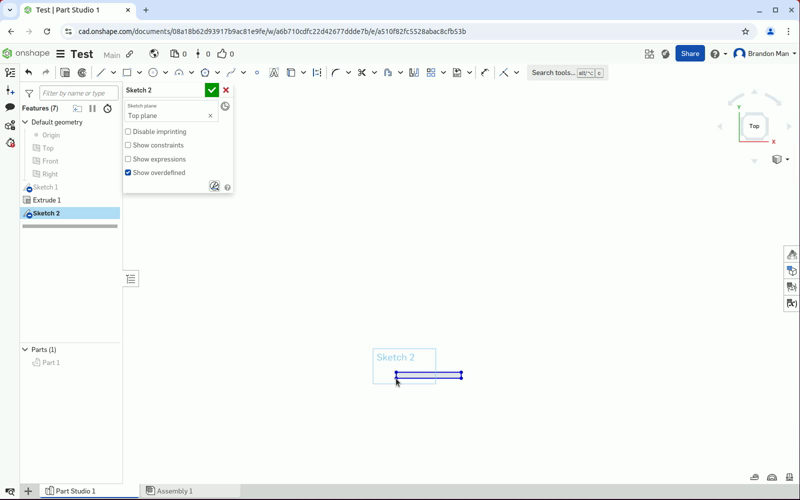
mouse_move(434, 375)
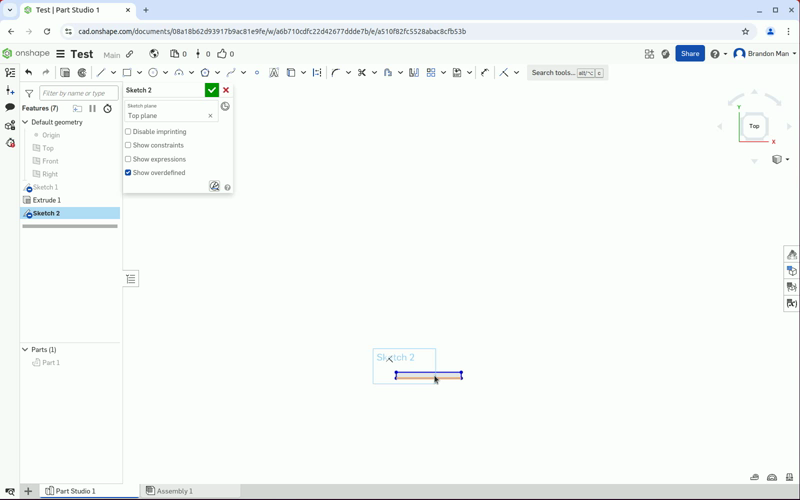
scroll(6)
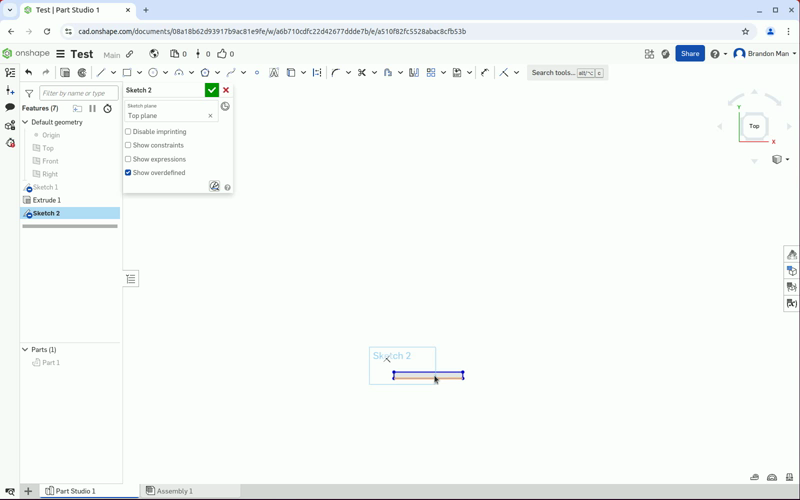
scroll(6)
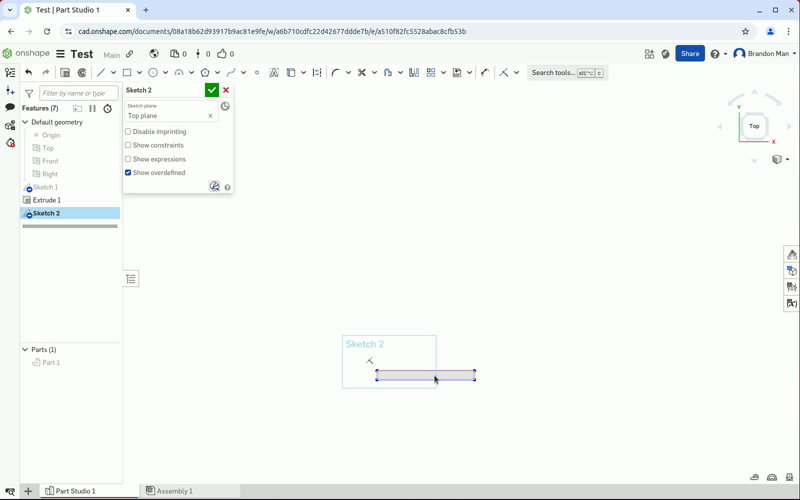
scroll(6)
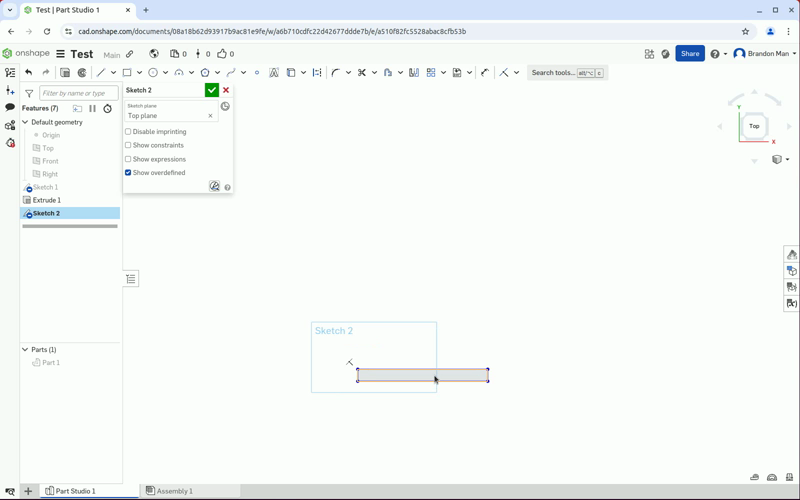
scroll(6)
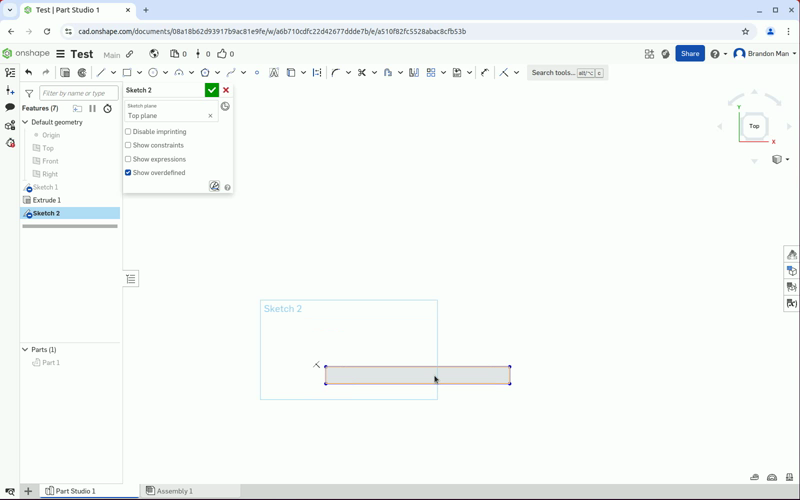
scroll(6)
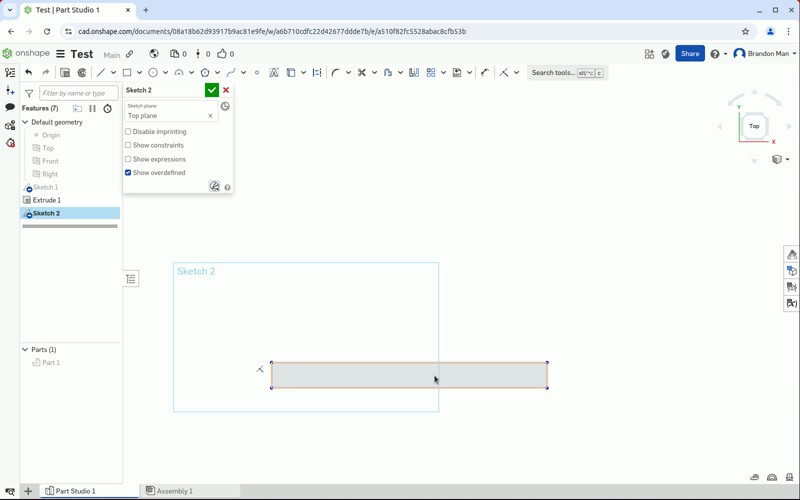
scroll(6)
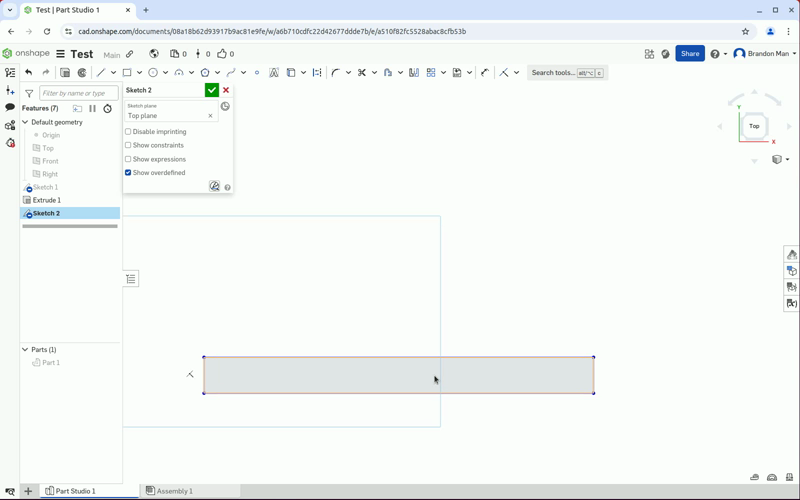
scroll(6)
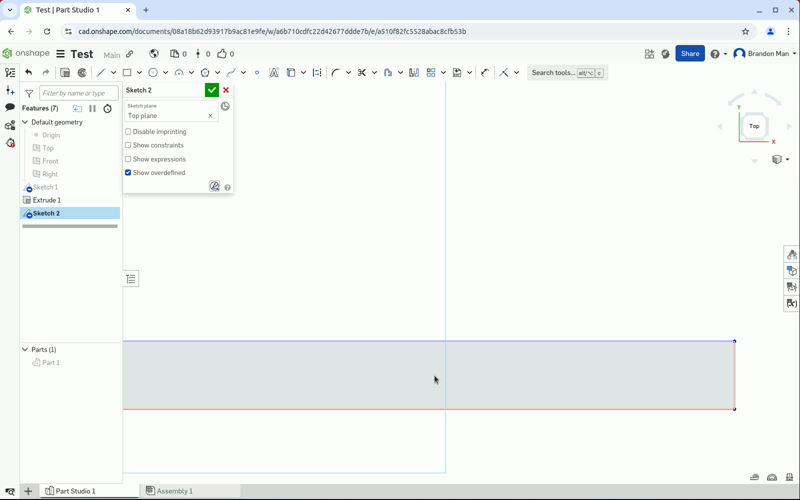
click(434, 375)
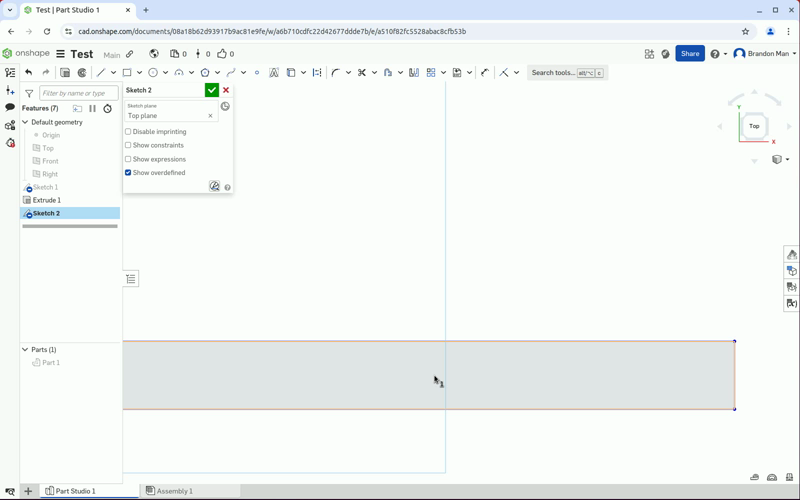
scroll(-6)
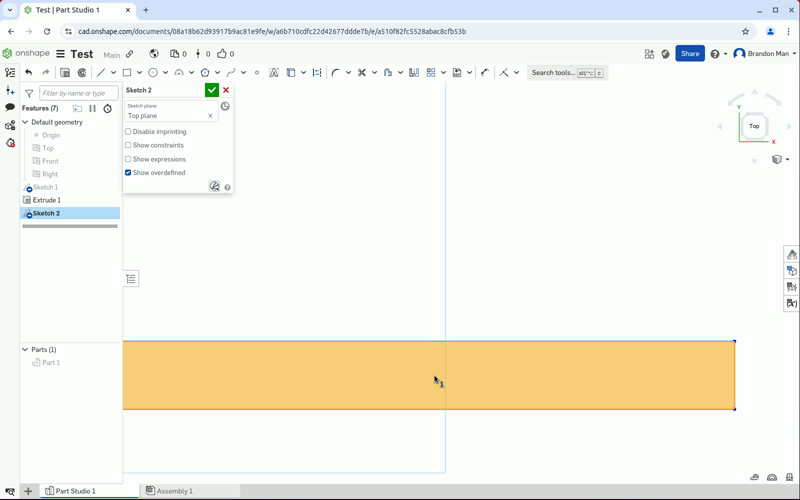
scroll(-6)
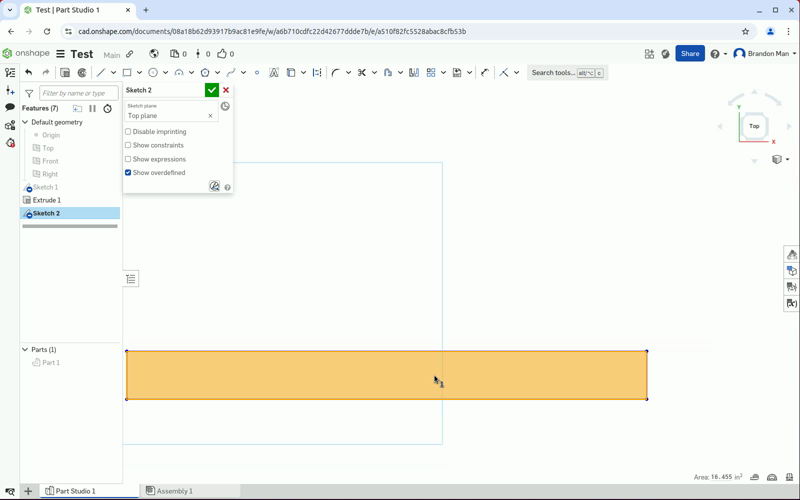
scroll(-6)
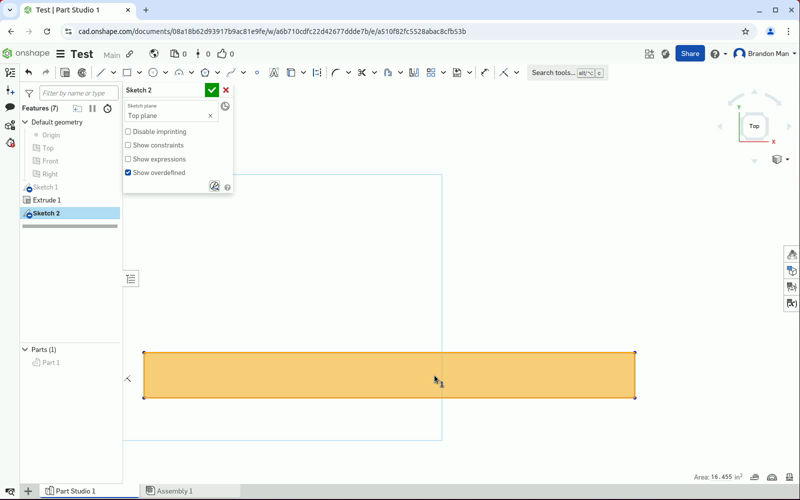
scroll(-6)
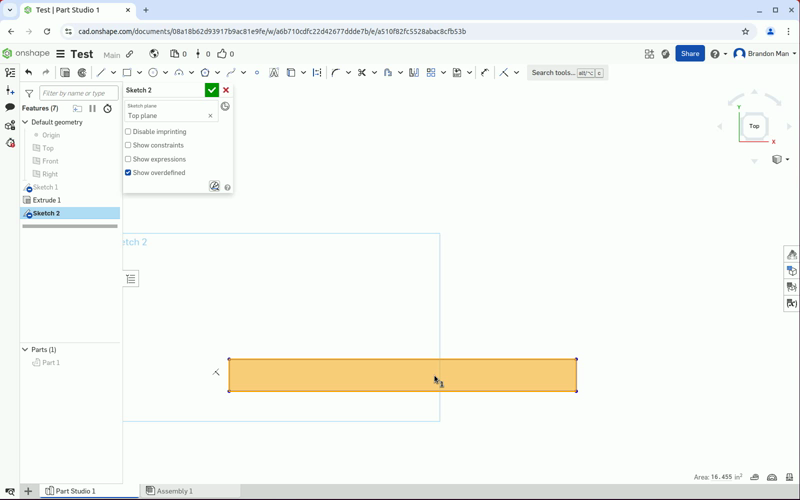
scroll(-6)
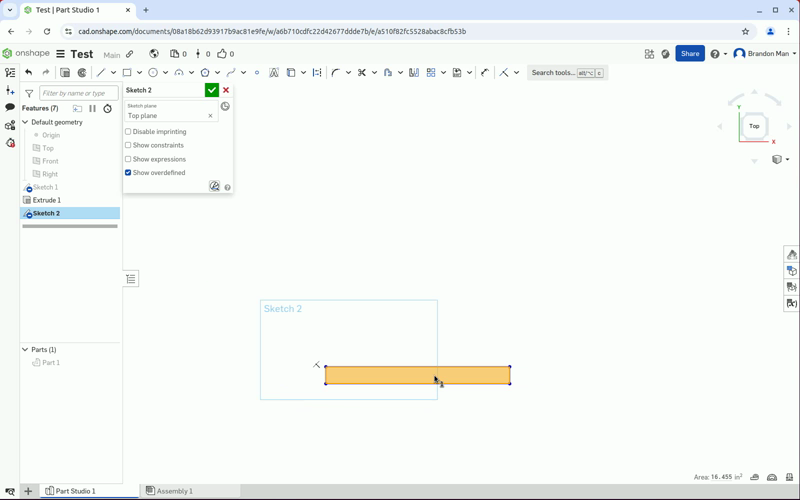
scroll(-6)
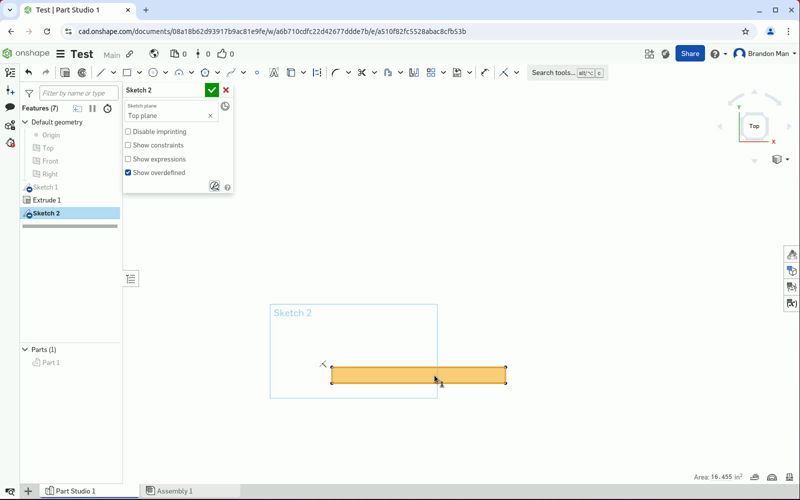
scroll(-6)
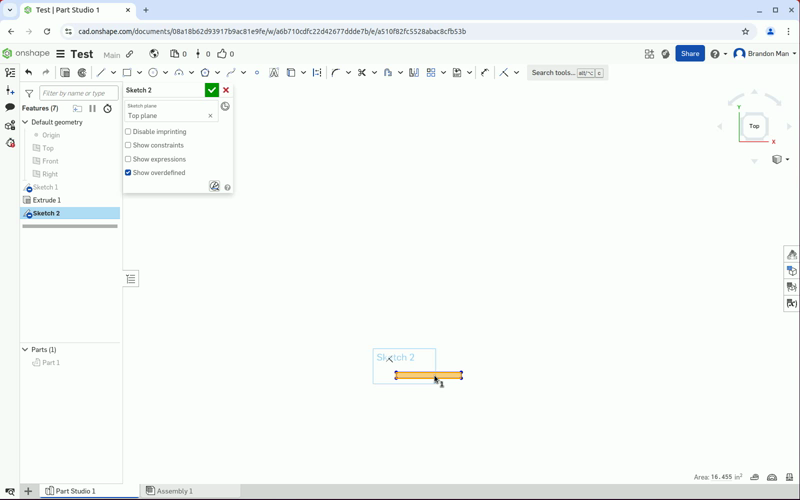
mouse_move(73, 352)
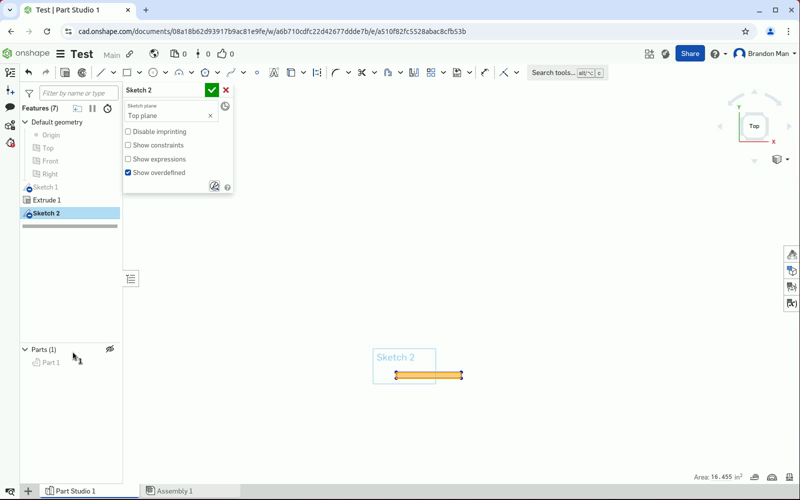
key(shift+y)
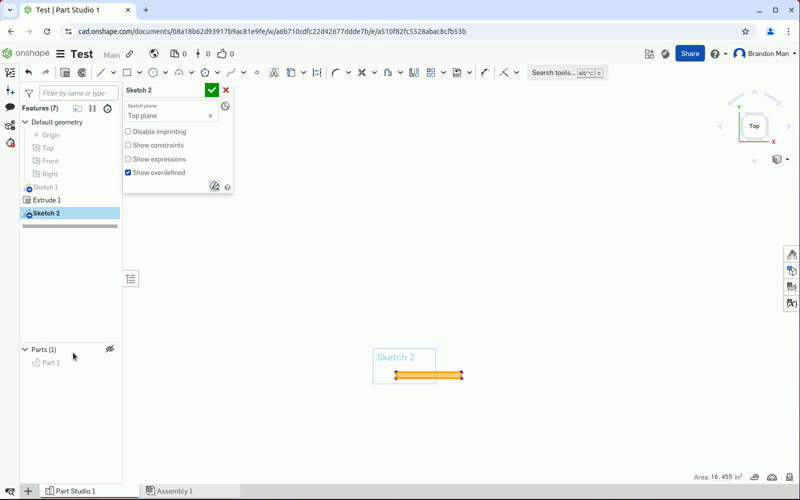
key(shift+e)
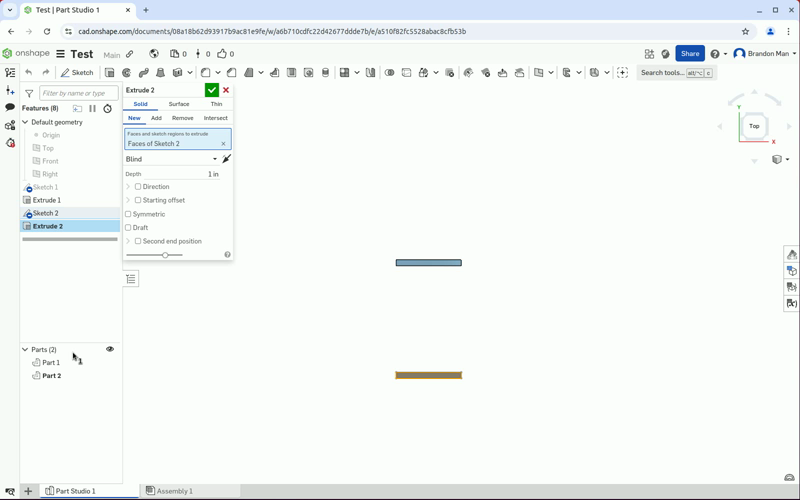
mouse_move(143, 106)
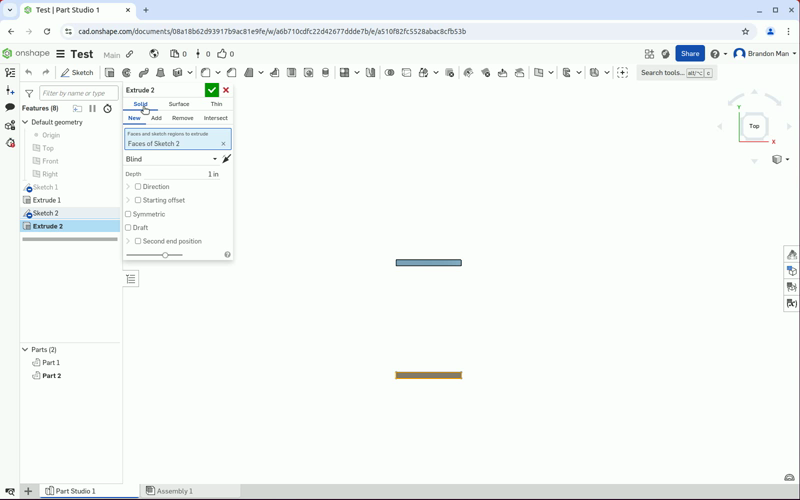
click(143, 106)
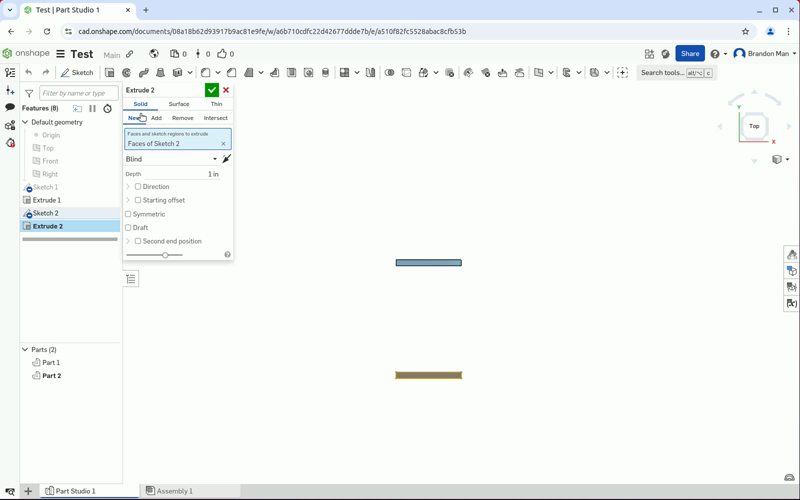
mouse_move(137, 120)
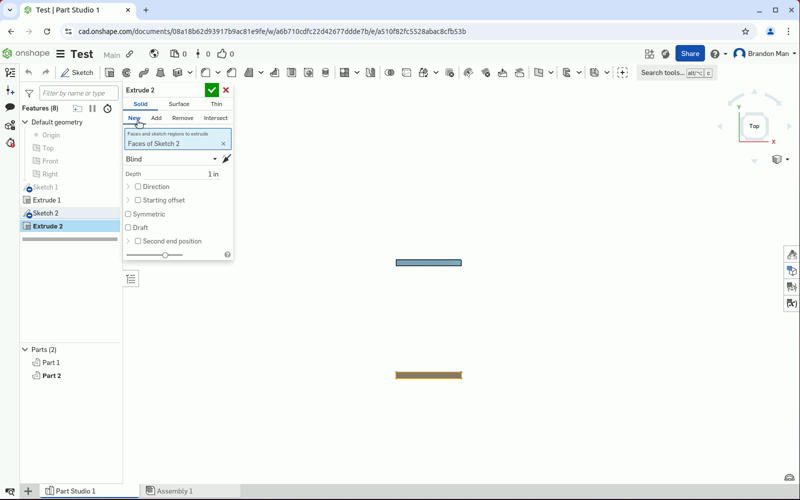
click(137, 120)
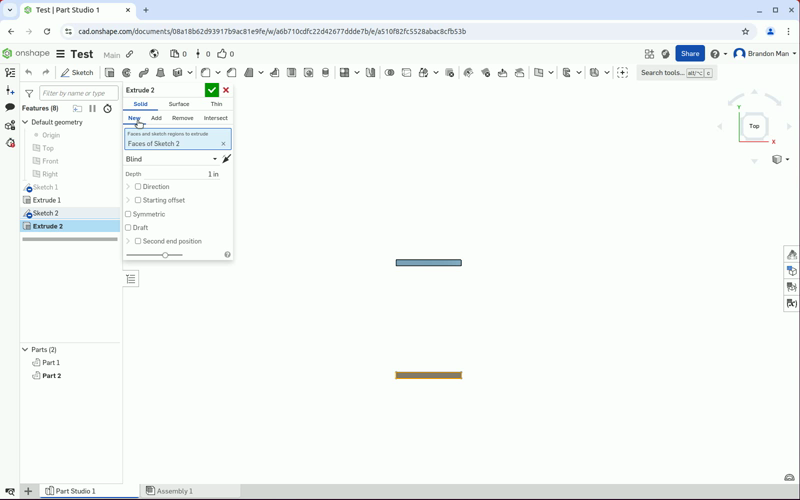
key(tab, 4)
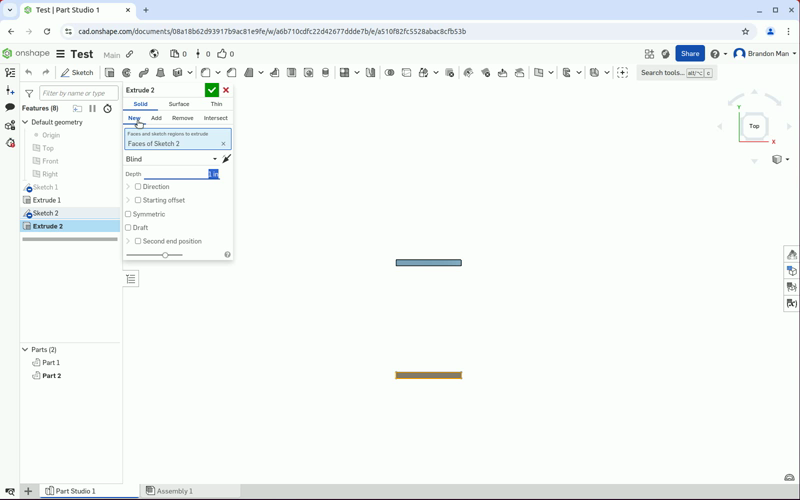
text(1.204)
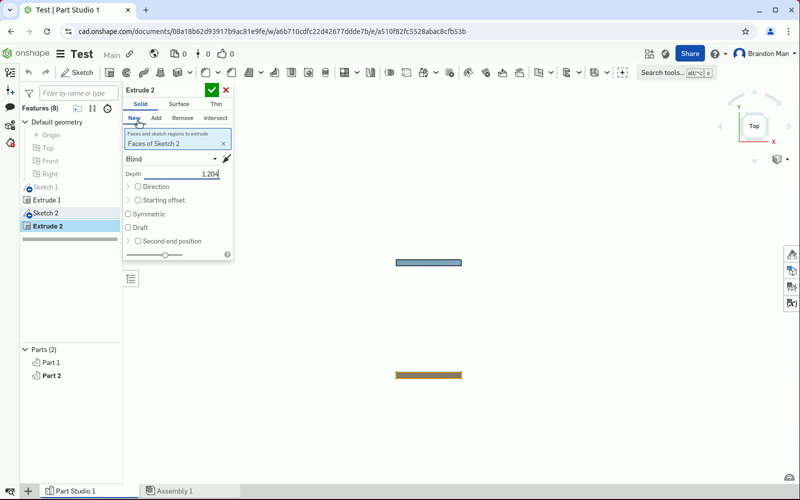
key(enter)
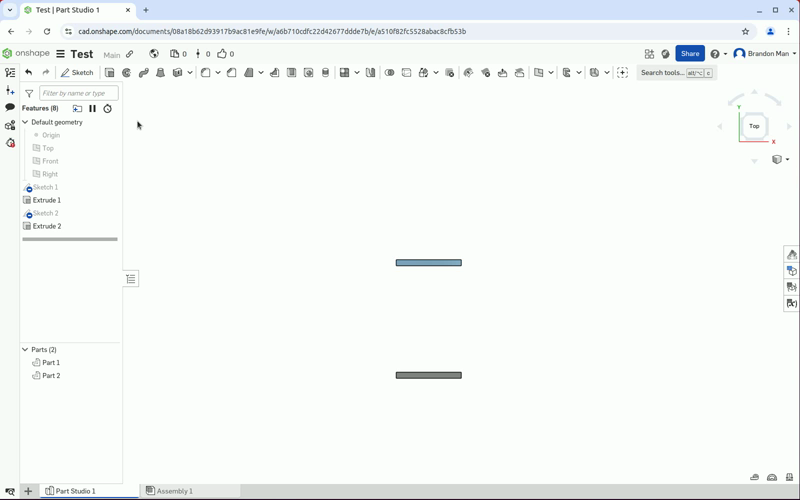
key(shift+h)
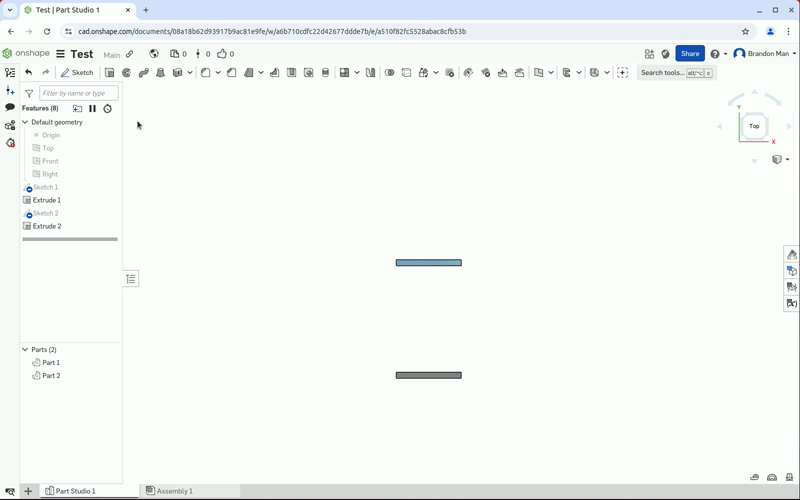
key(shift+h)
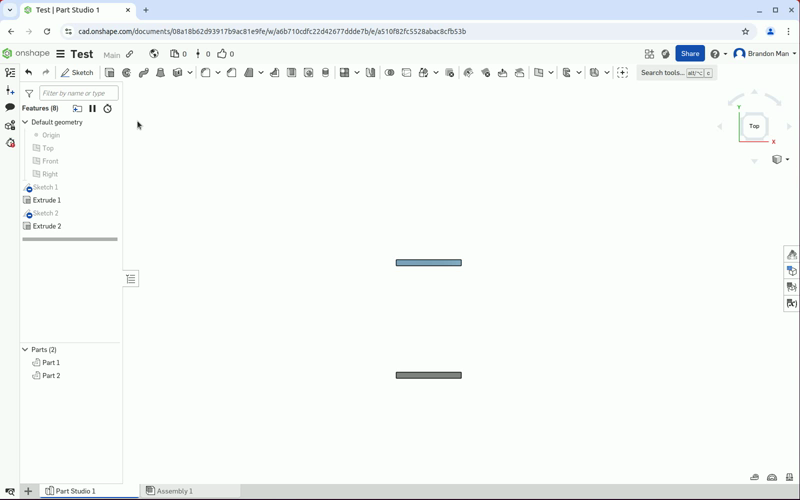
mouse_move(73, 189)
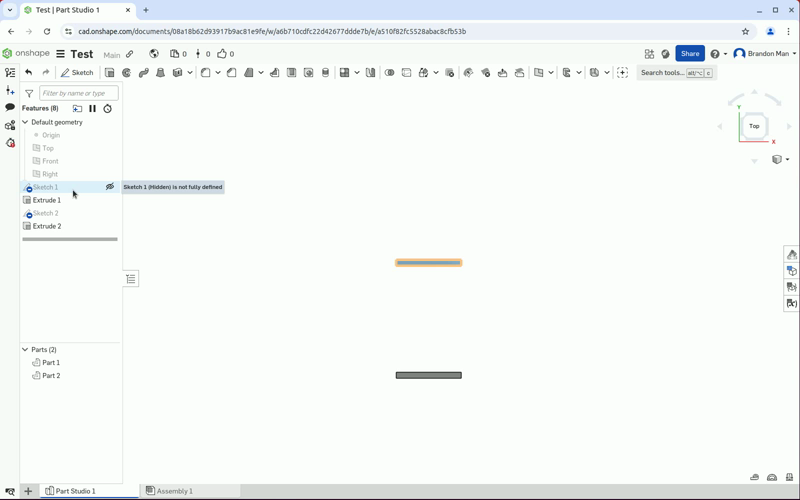
click(73, 189)
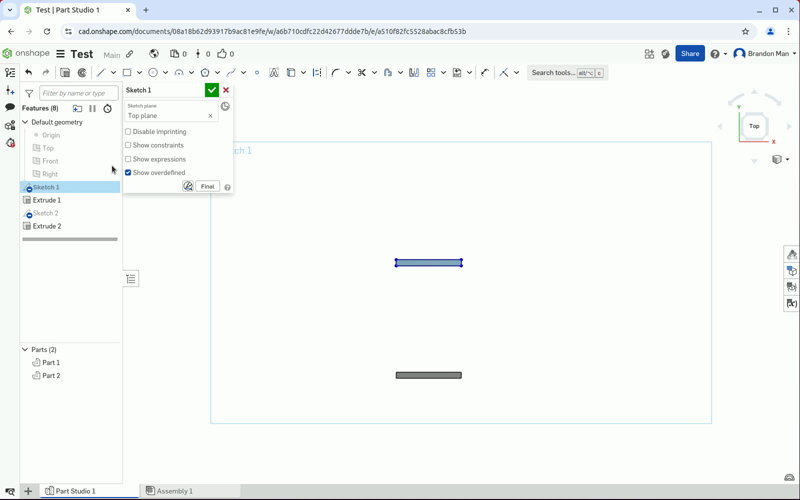
mouse_move(229, 92)
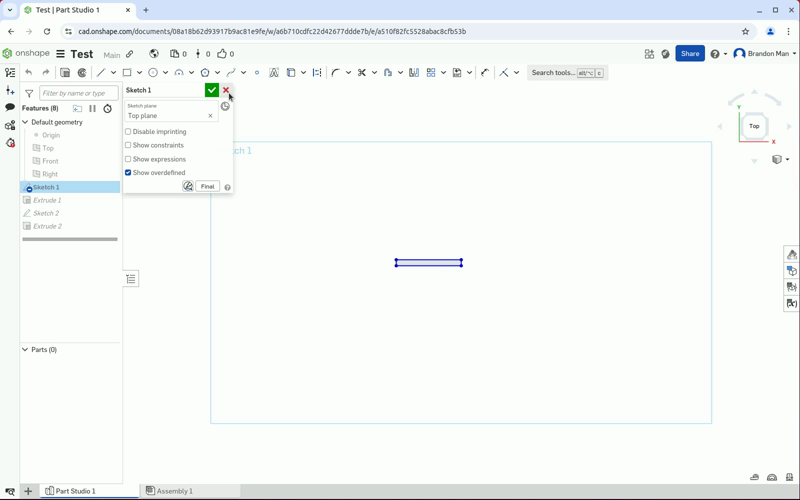
click(229, 92)
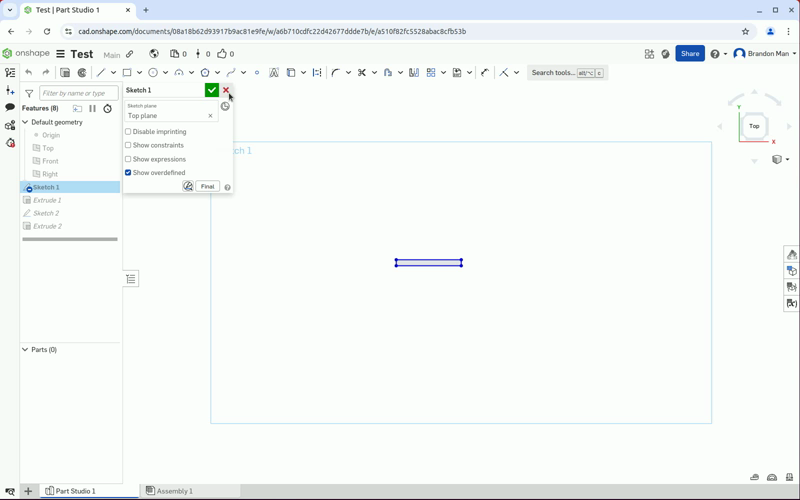
key(shift+s)
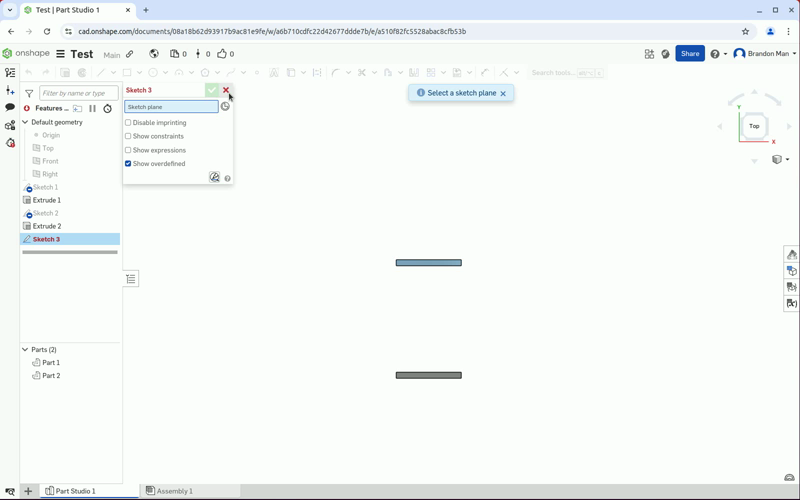
mouse_move(73, 150)
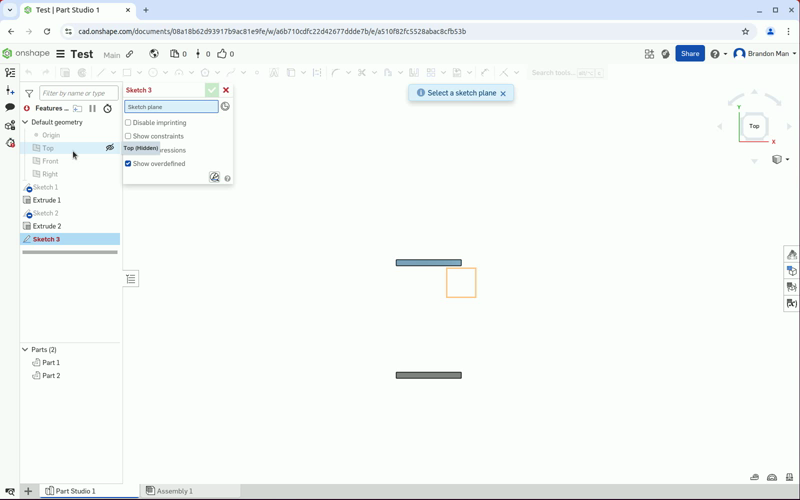
click(73, 150)
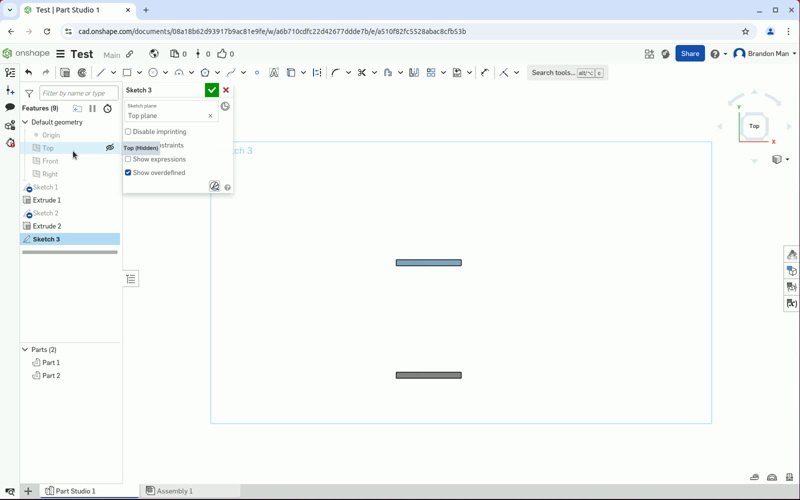
mouse_move(73, 352)
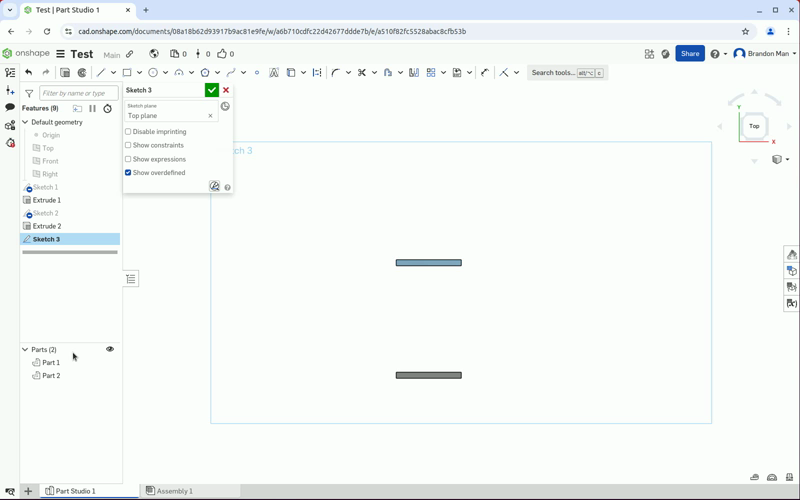
key(y)
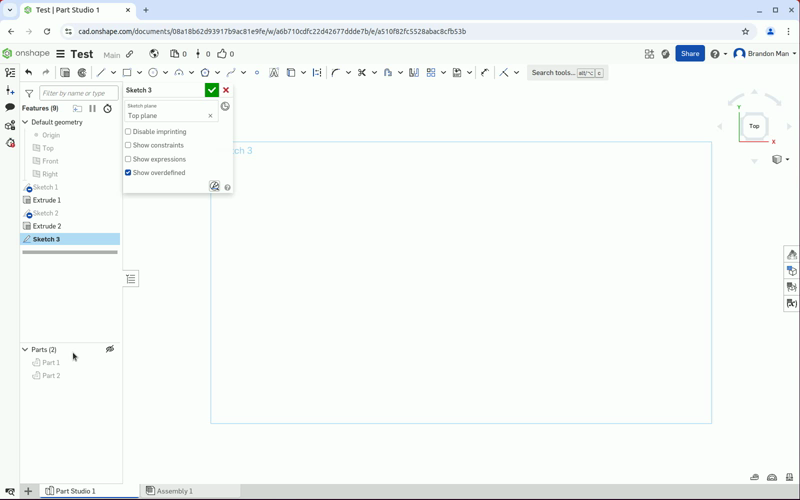
key(l)
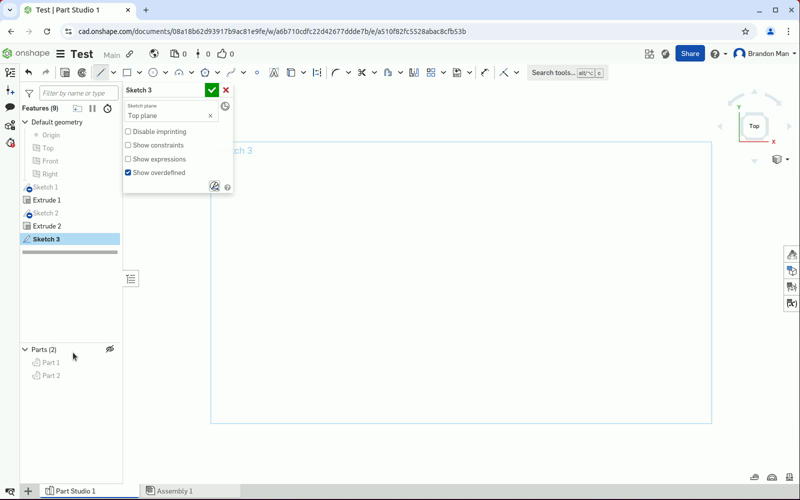
key_down(shift)
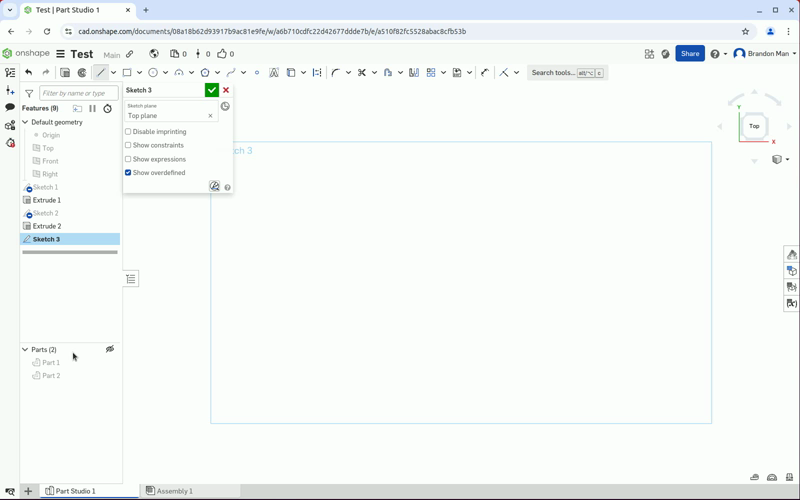
mouse_move(396, 372)
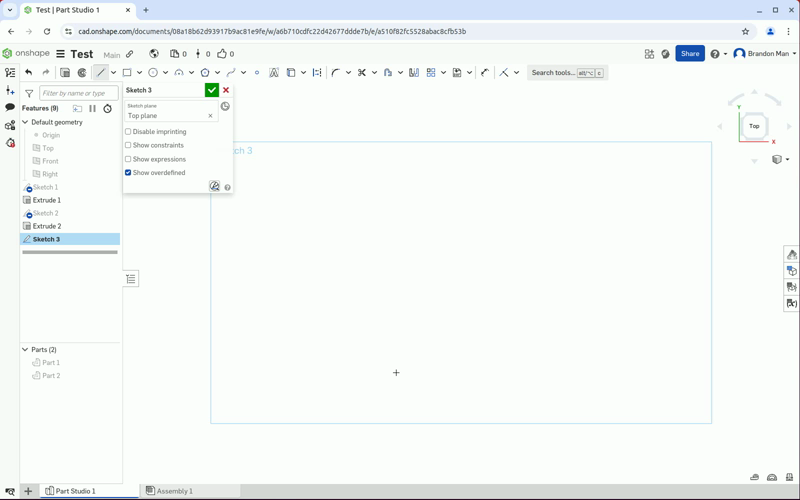
click(396, 372)
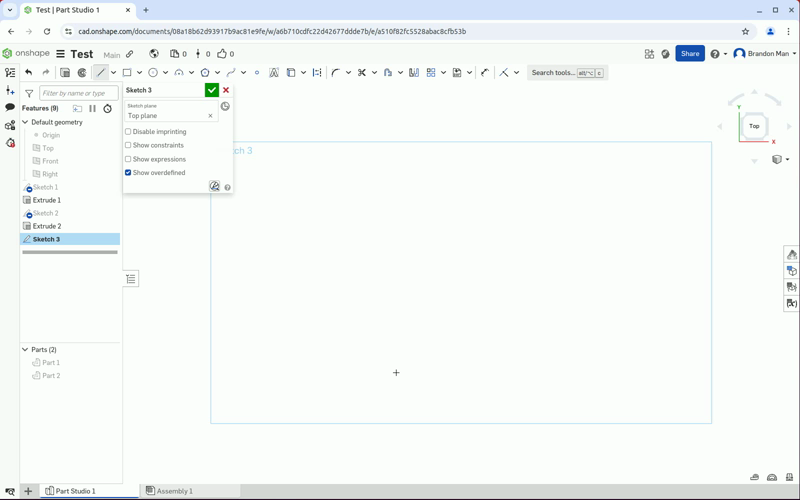
key_up(shift)
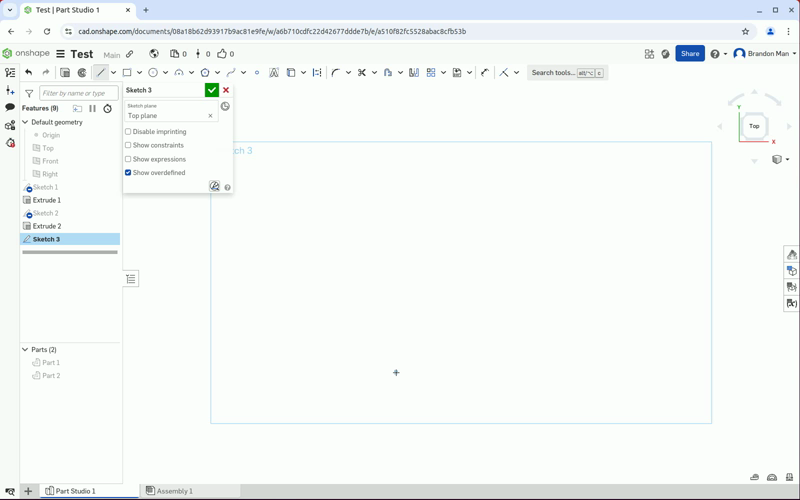
key_down(shift)
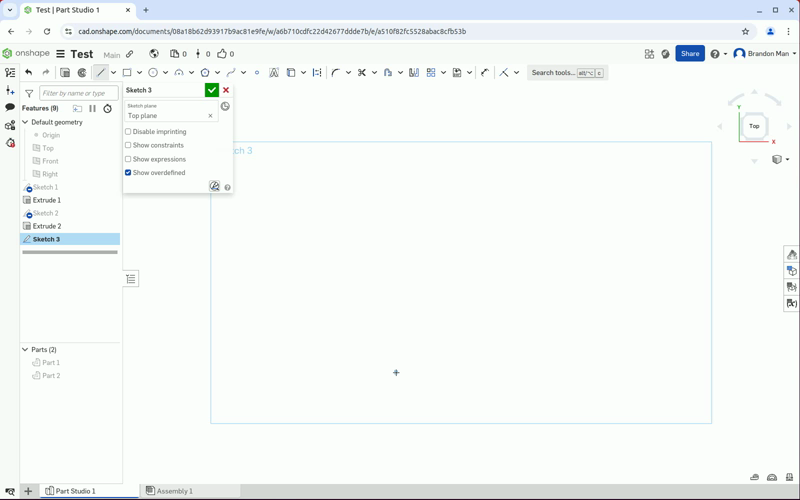
mouse_move(460, 372)
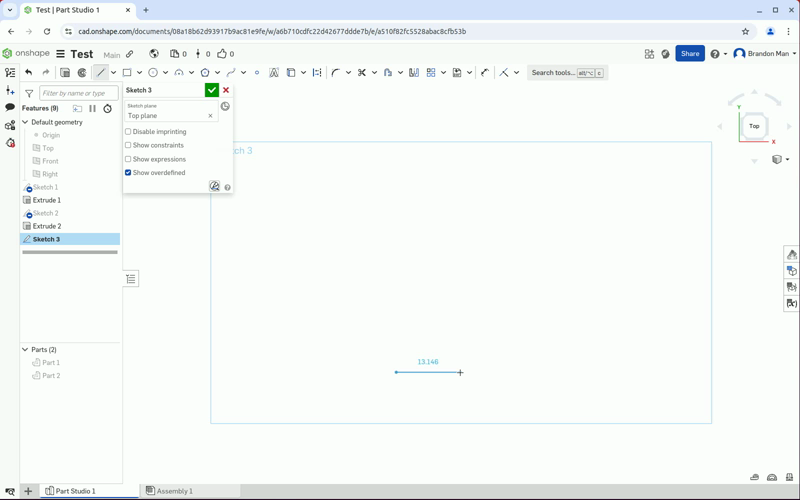
click(460, 372)
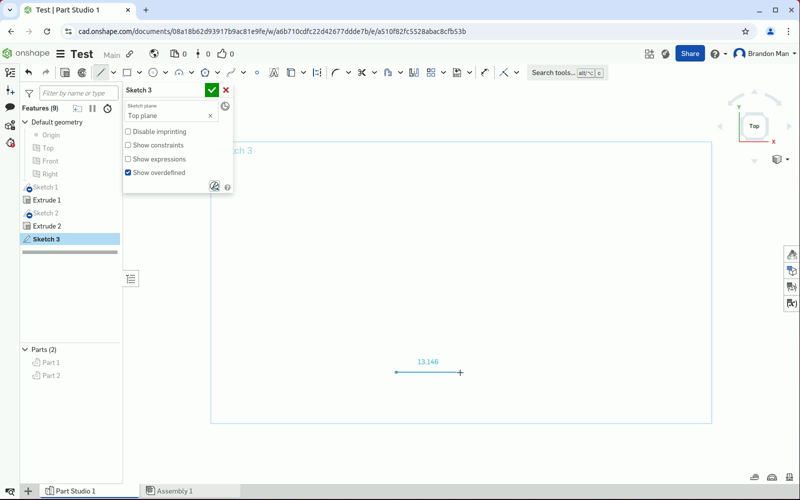
key_up(shift)
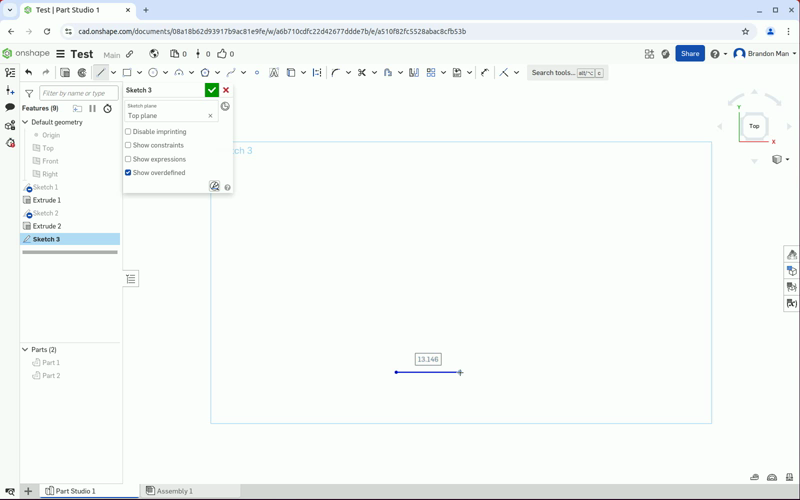
key_down(shift)
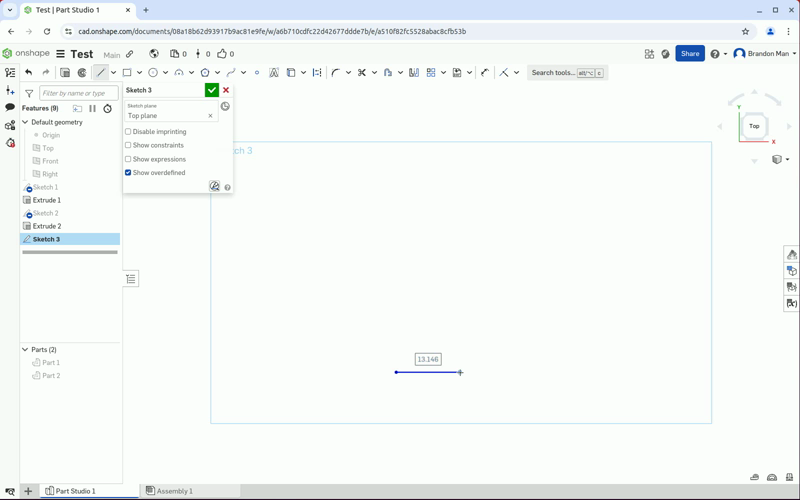
mouse_move(460, 265)
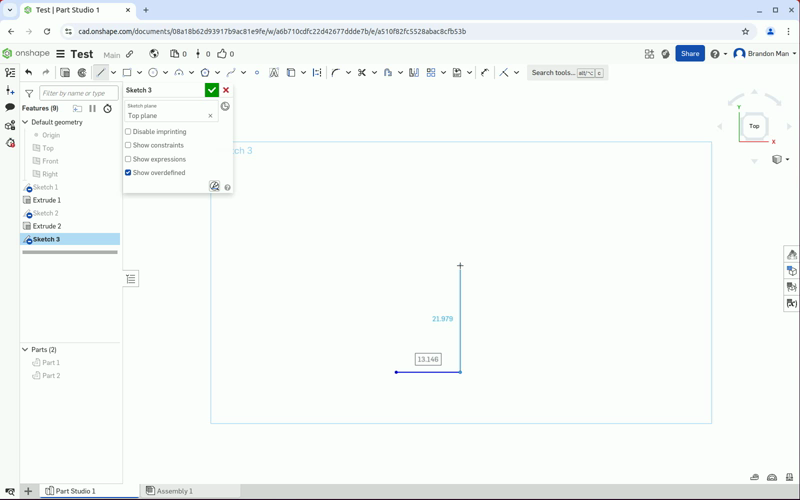
click(460, 265)
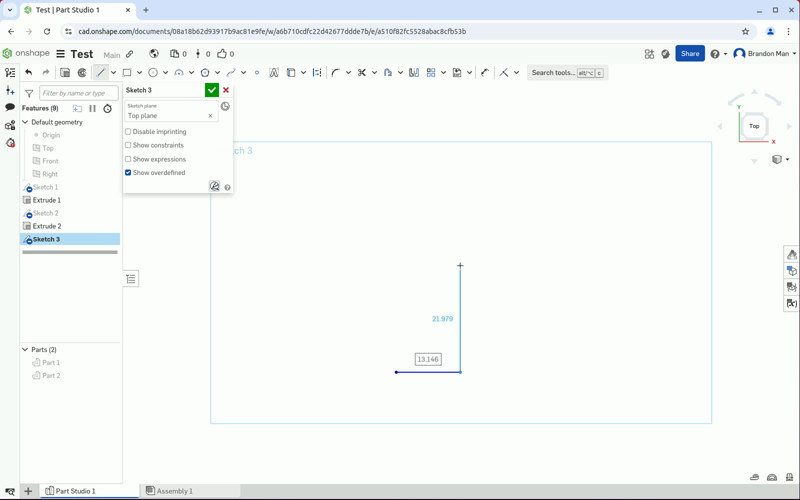
key_up(shift)
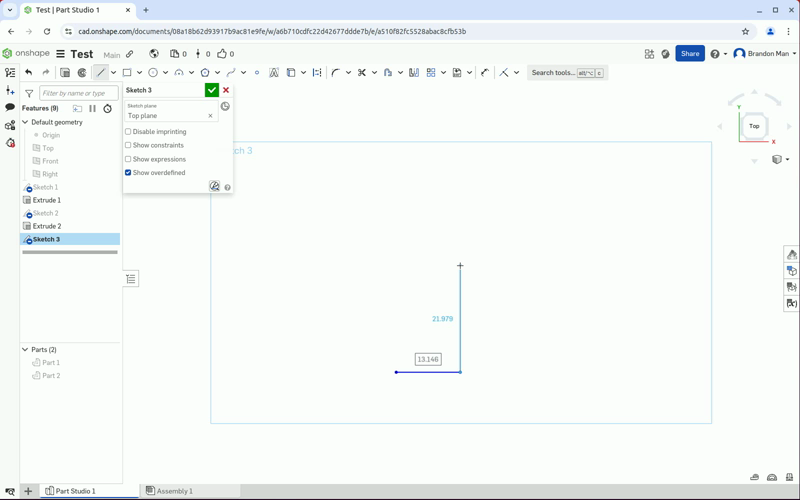
key_down(shift)
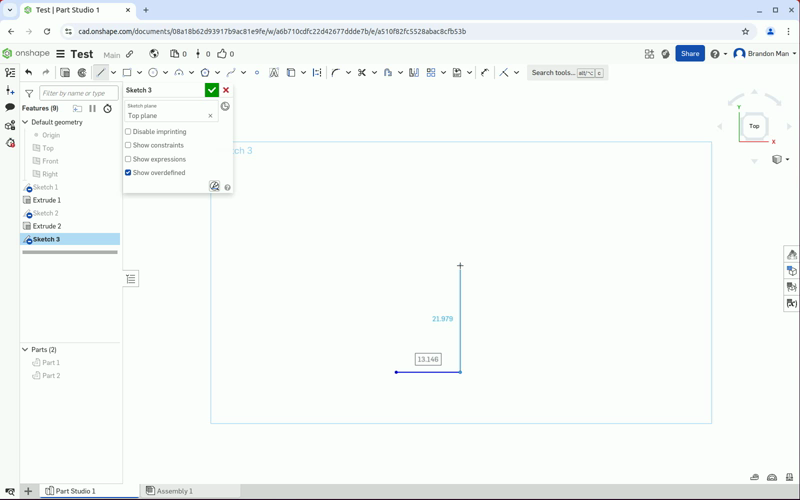
mouse_move(396, 265)
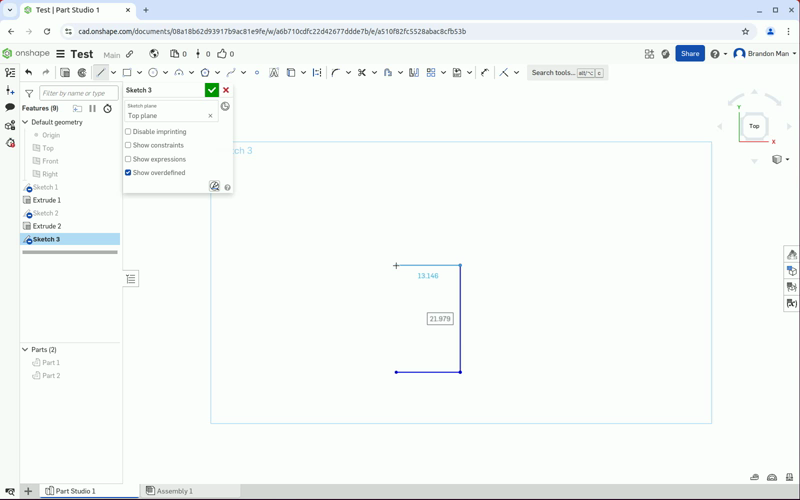
click(396, 265)
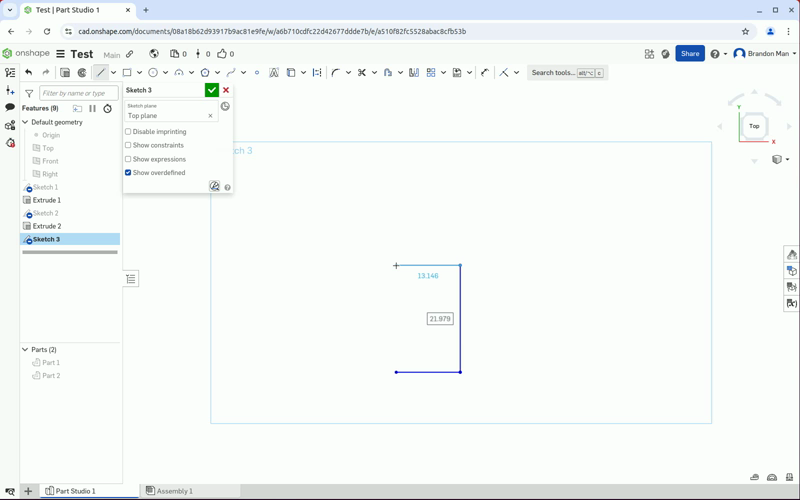
key_up(shift)
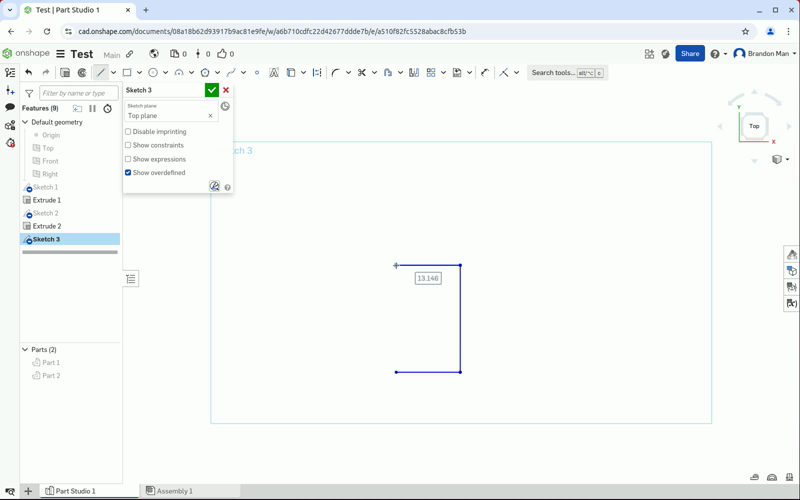
key_down(shift)
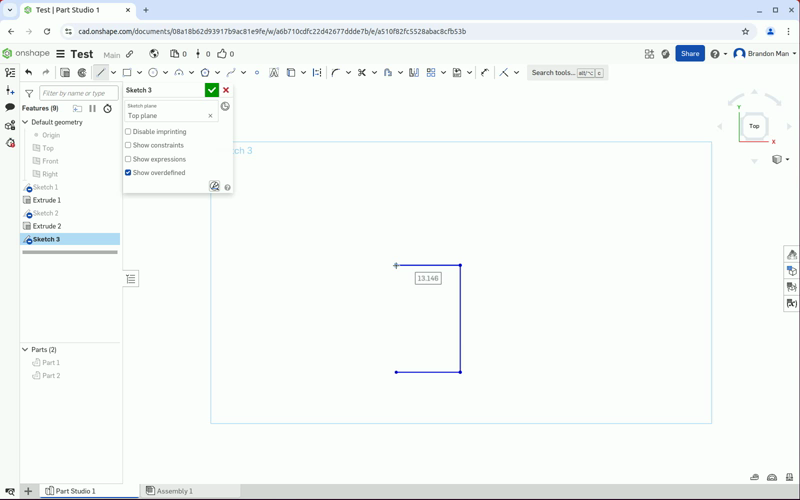
mouse_move(396, 372)
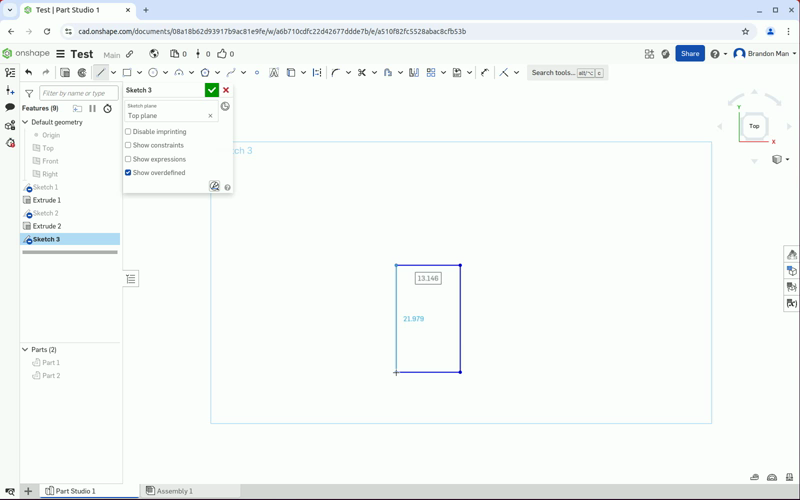
key_up(shift)
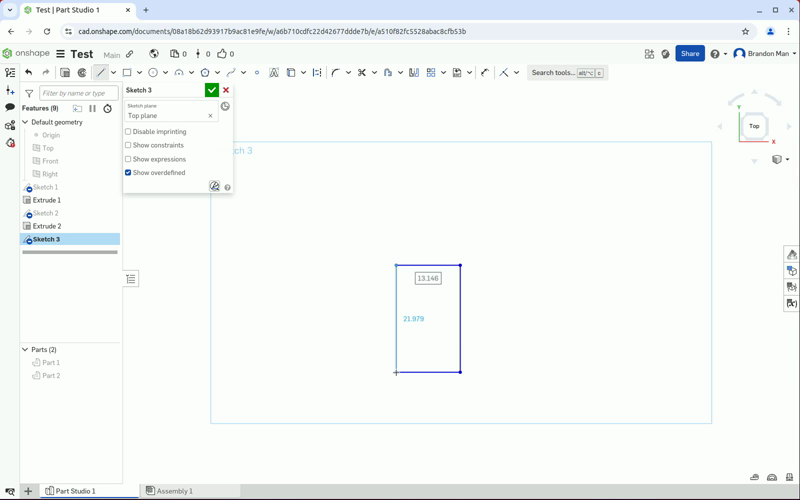
click(396, 372)
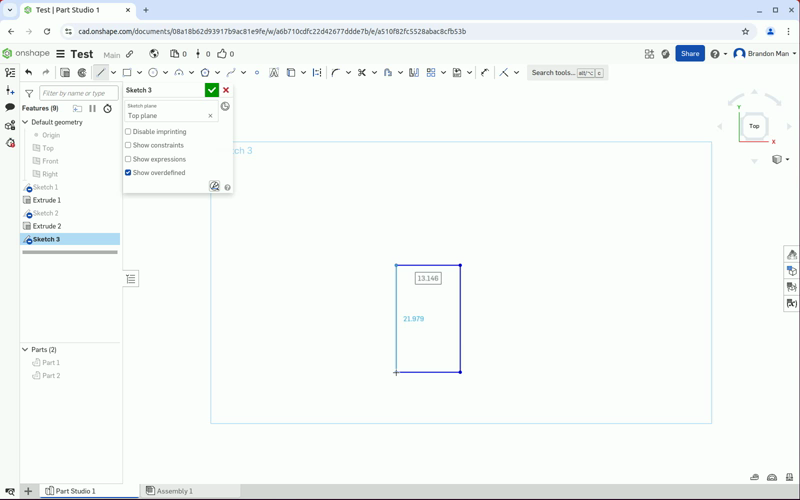
key(esc)
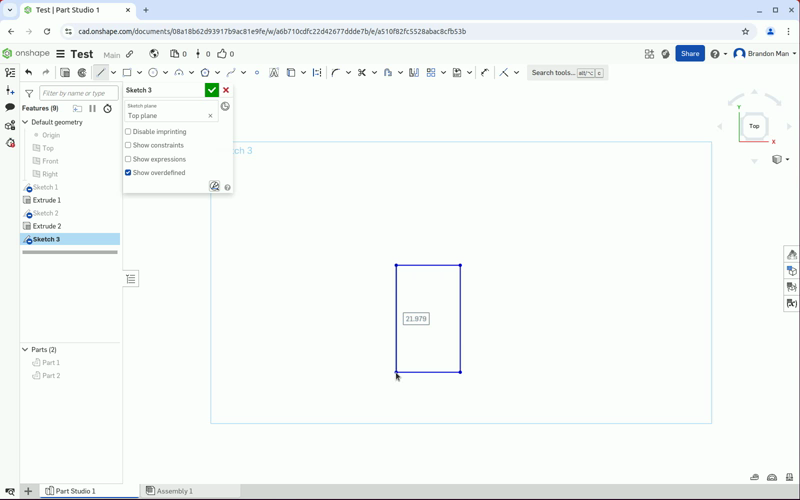
mouse_move(402, 291)
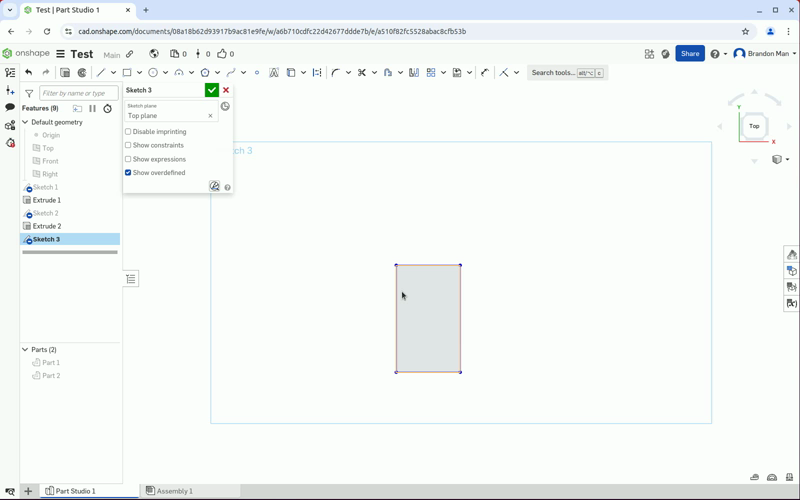
click(402, 291)
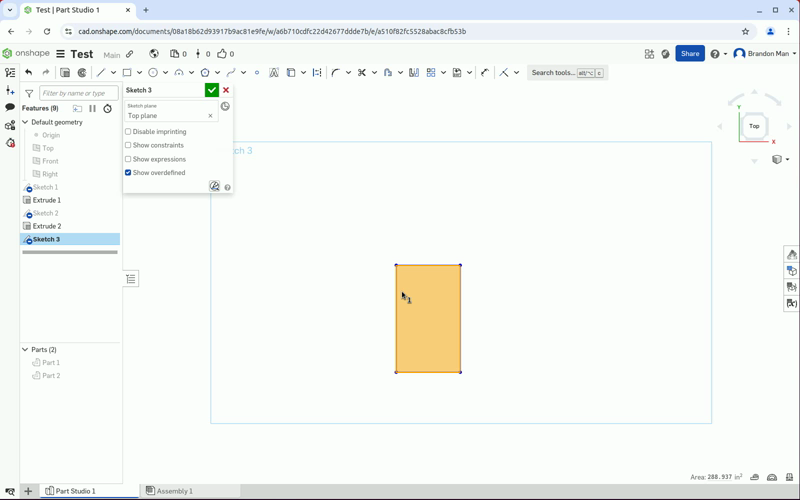
mouse_move(73, 352)
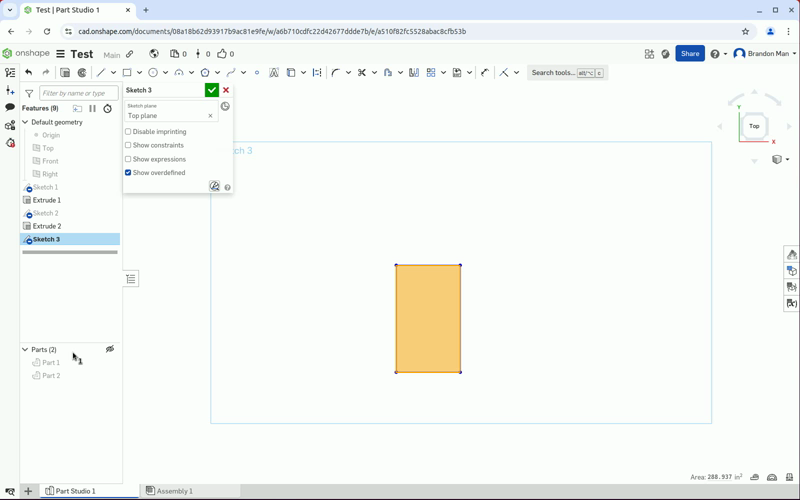
key(shift+y)
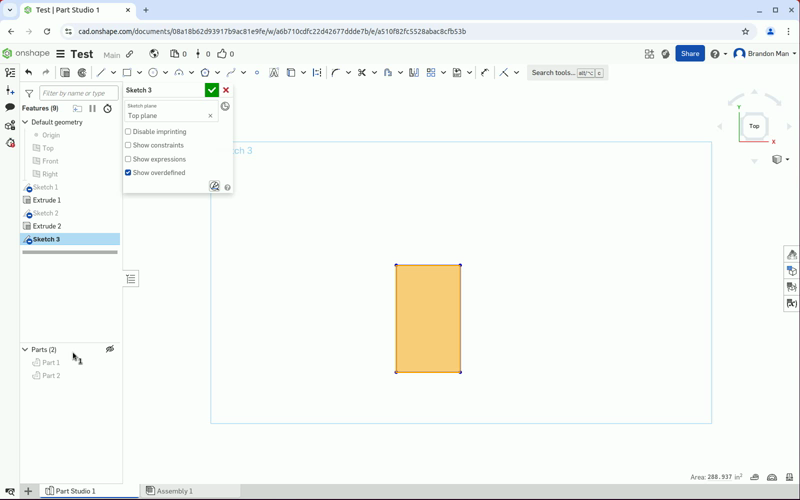
key(shift+e)
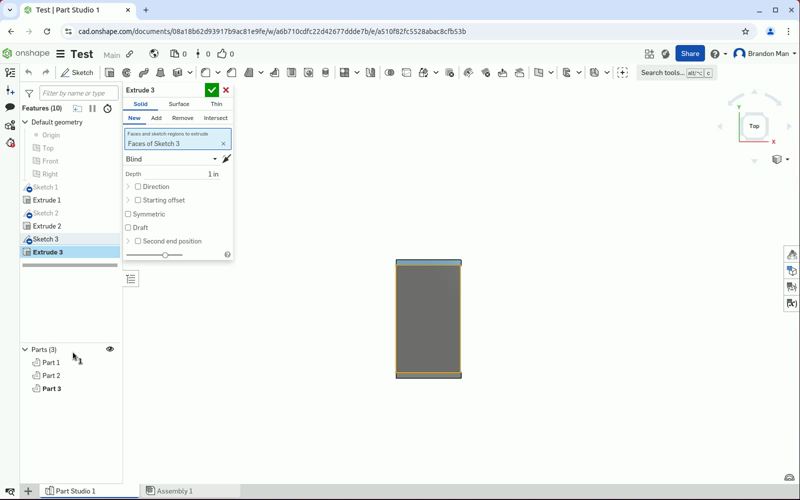
mouse_move(143, 106)
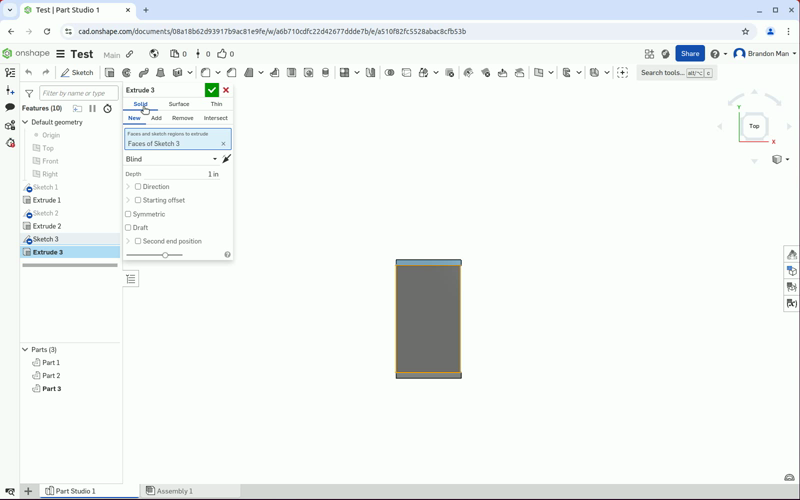
click(143, 106)
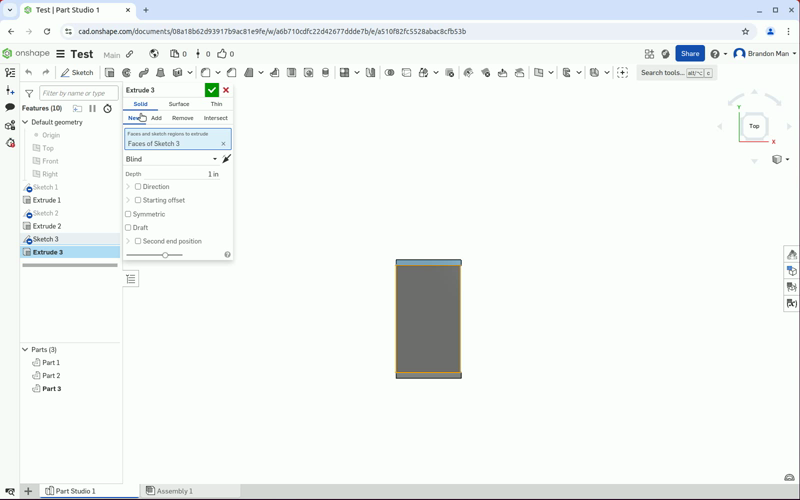
mouse_move(137, 120)
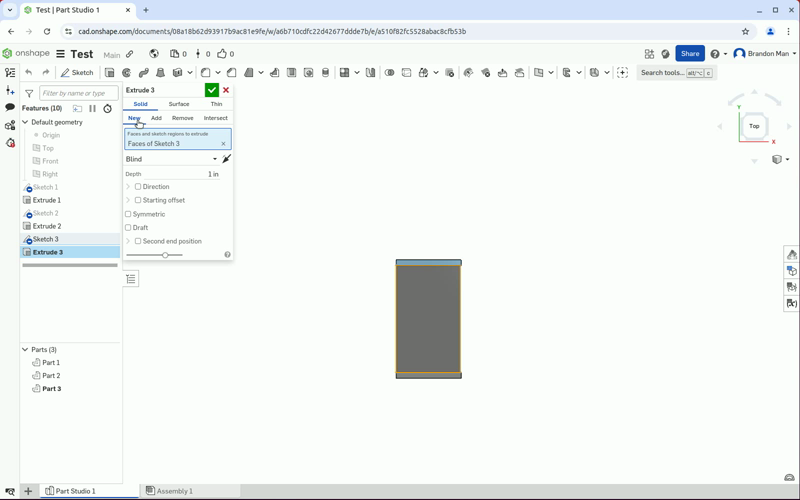
click(137, 120)
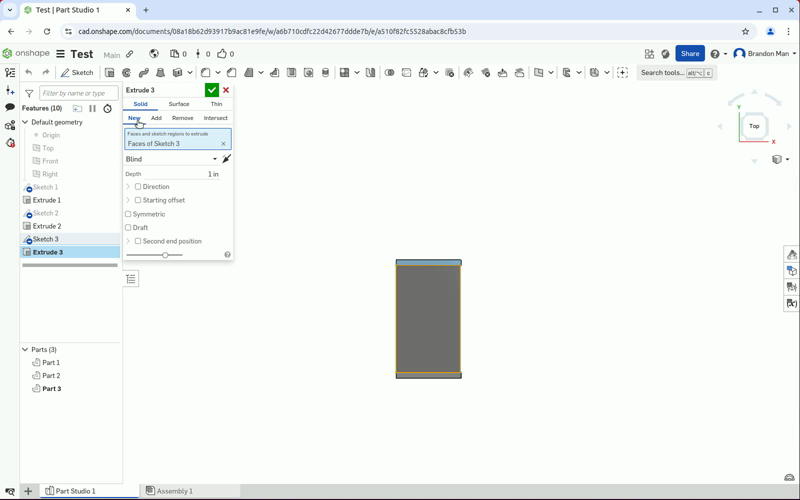
key(tab, 4)
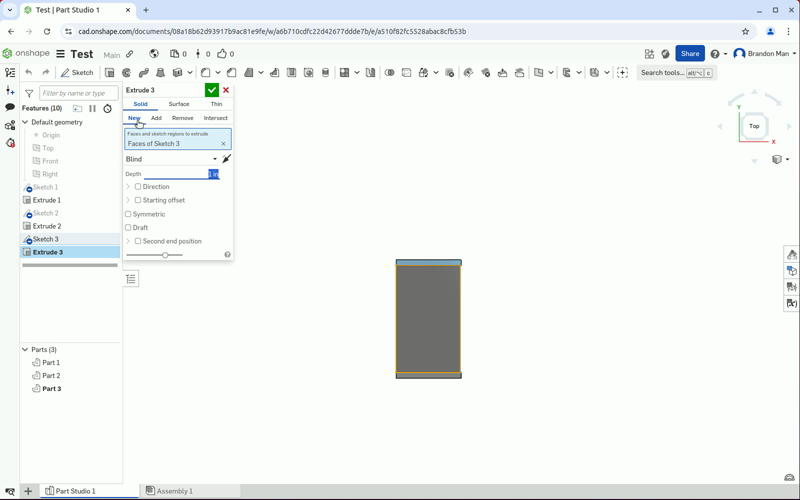
text(1.204)
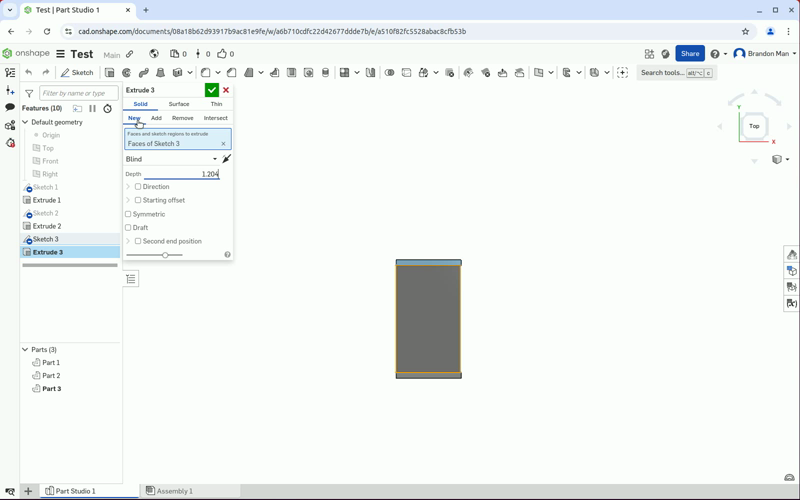
key(enter)
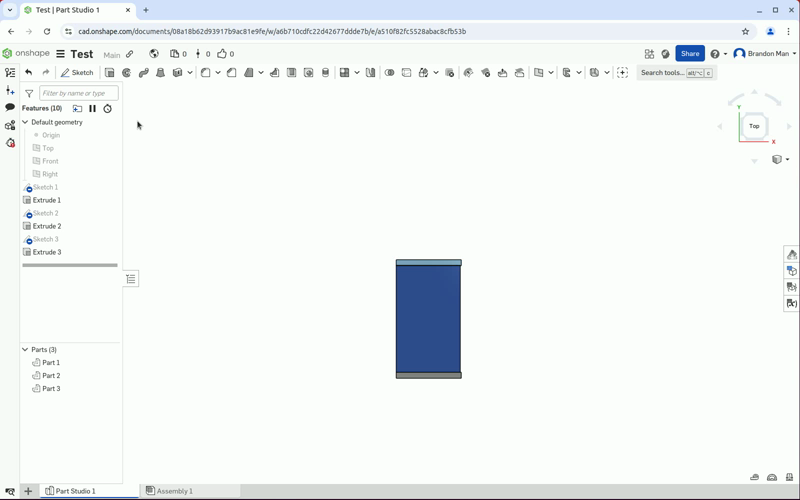
key(shift+h)
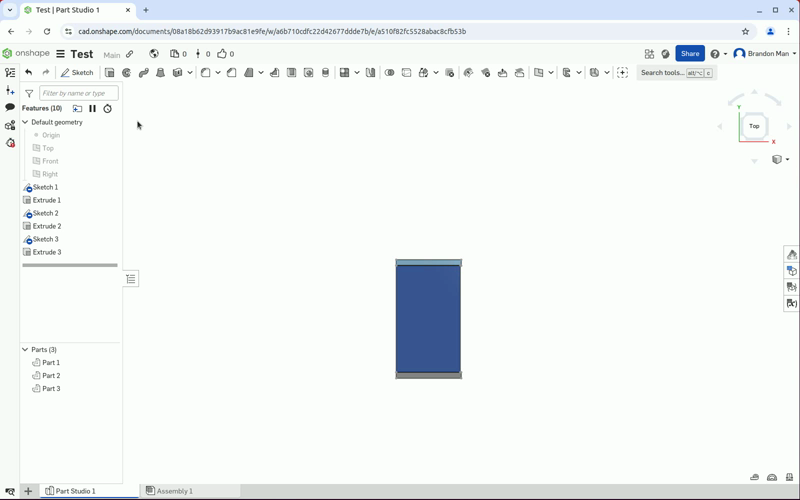
key(shift+h)
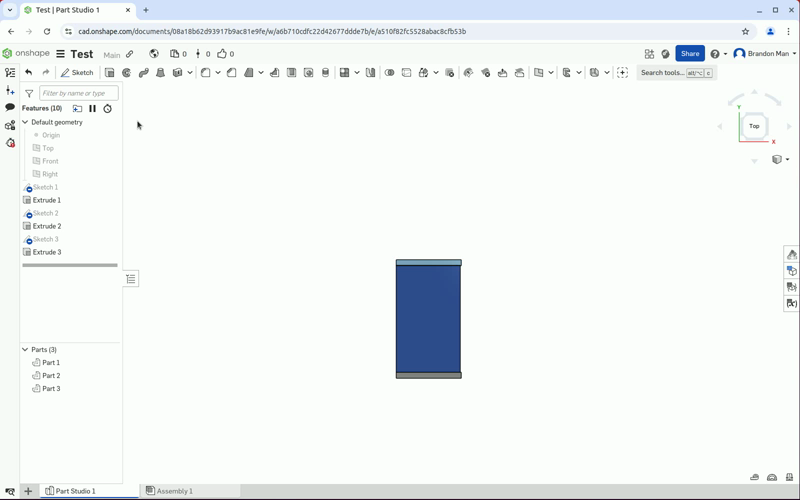
mouse_move(73, 189)
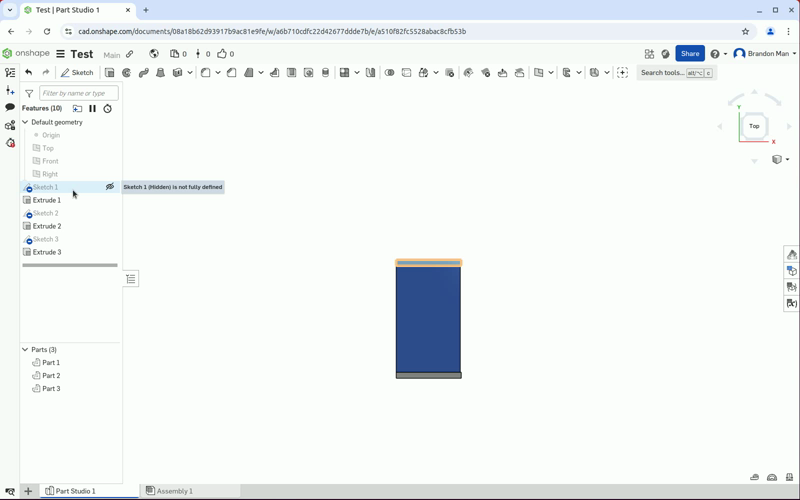
click(73, 189)
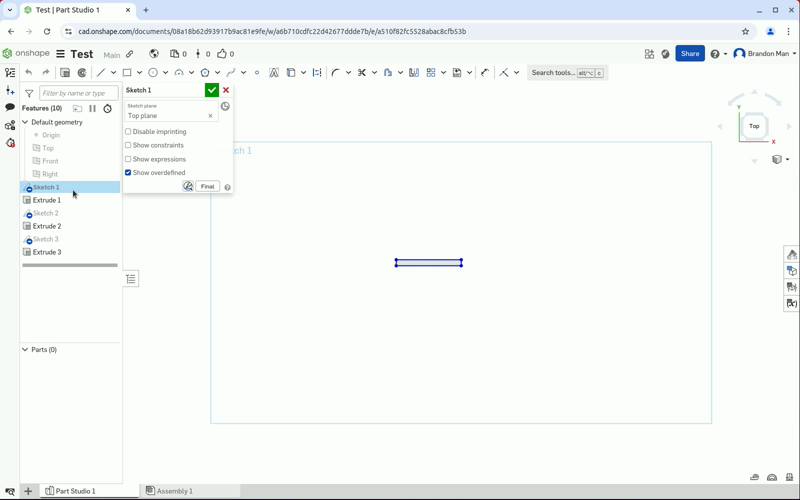
mouse_move(229, 92)
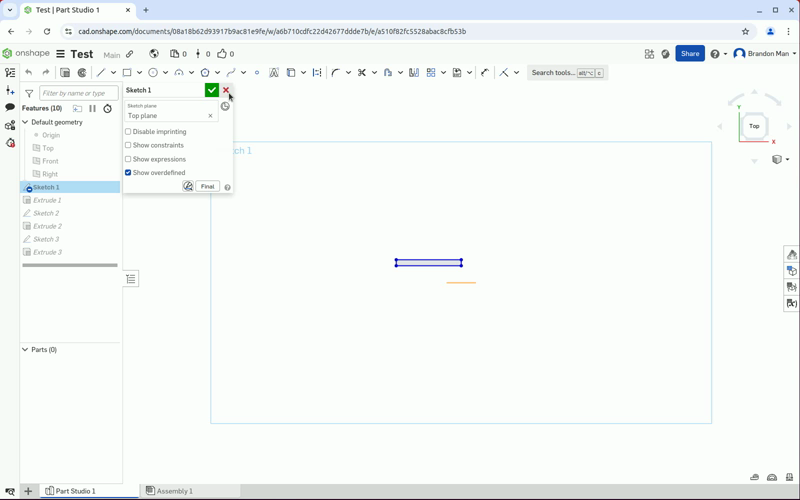
click(229, 92)
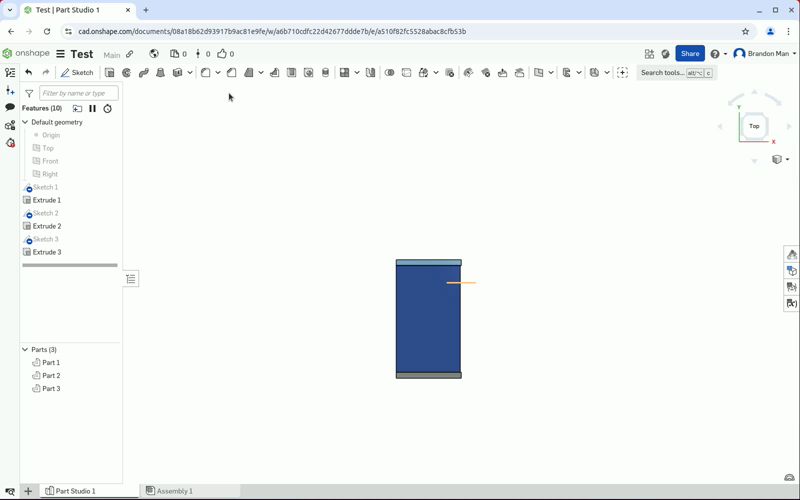
mouse_move(541, 75)
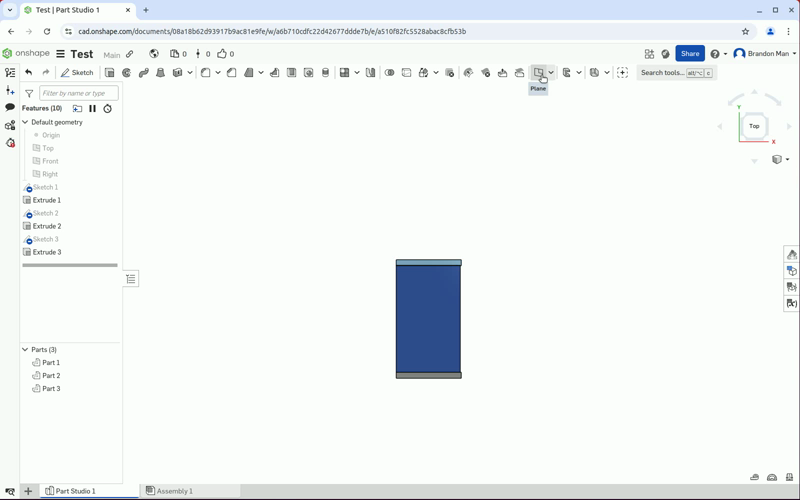
click(541, 75)
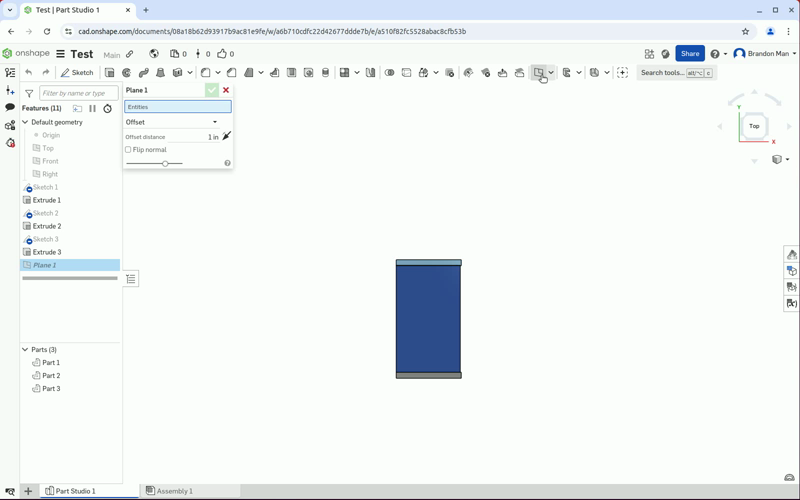
mouse_move(73, 150)
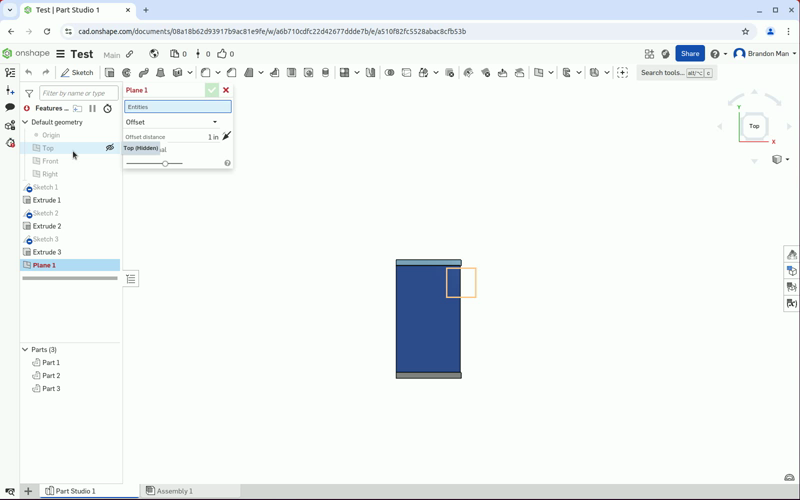
click(73, 150)
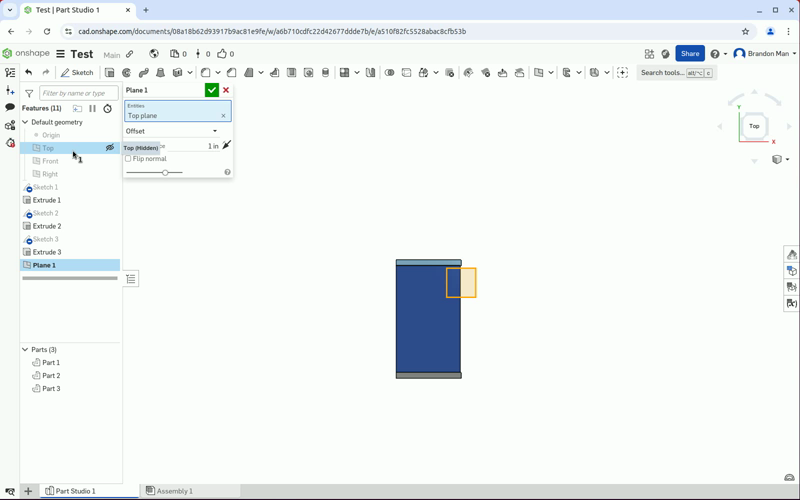
key(tab, 2)
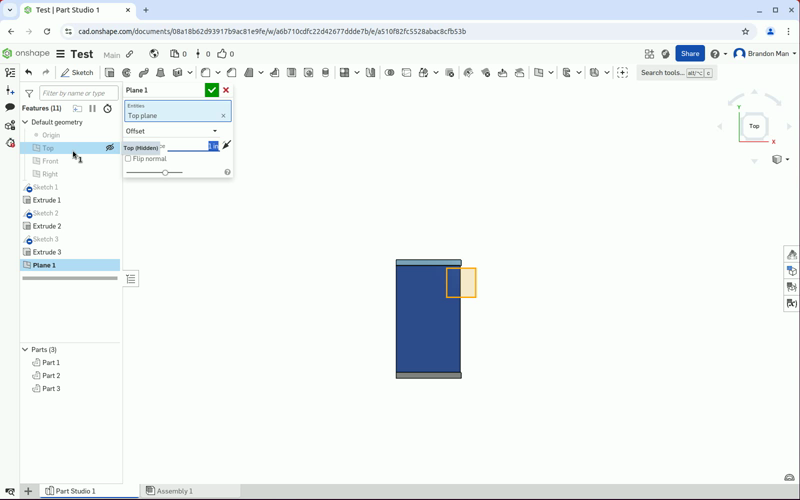
text(1.202)
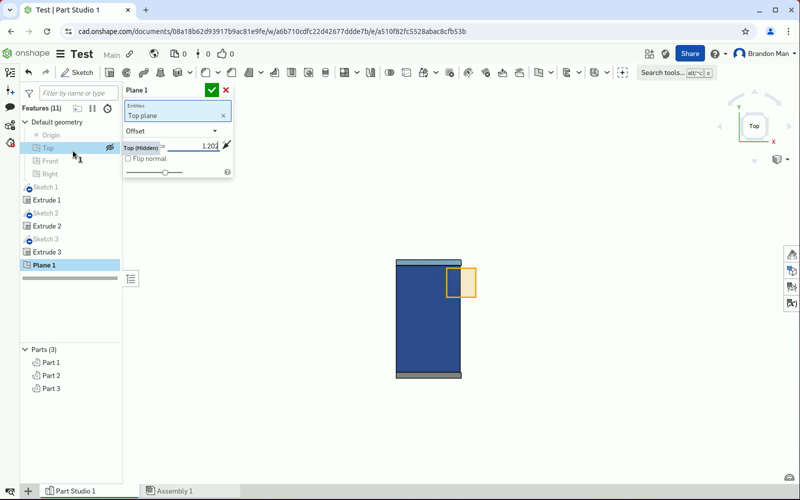
key(enter, 2)
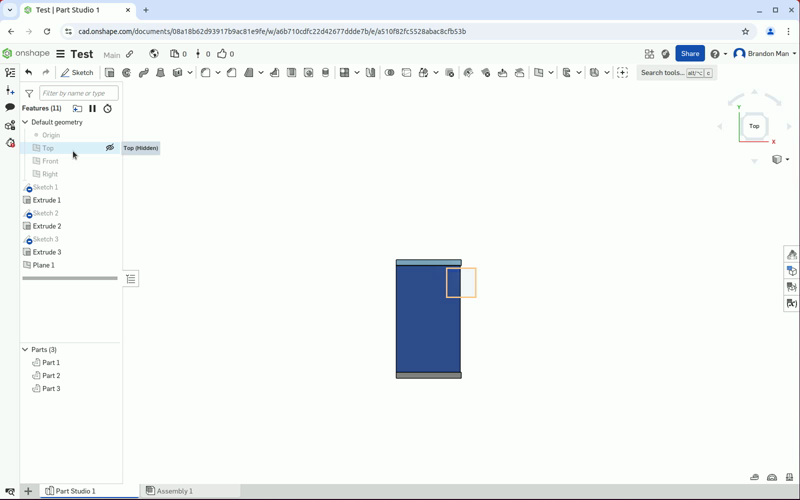
key(shift+s)
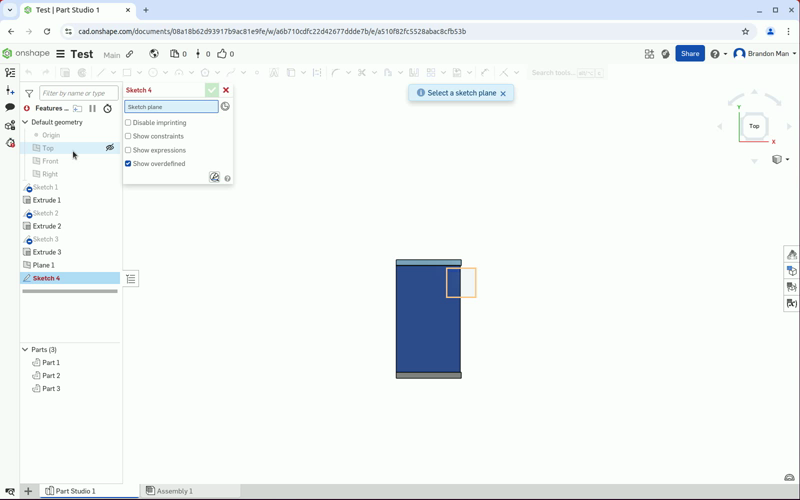
mouse_move(73, 267)
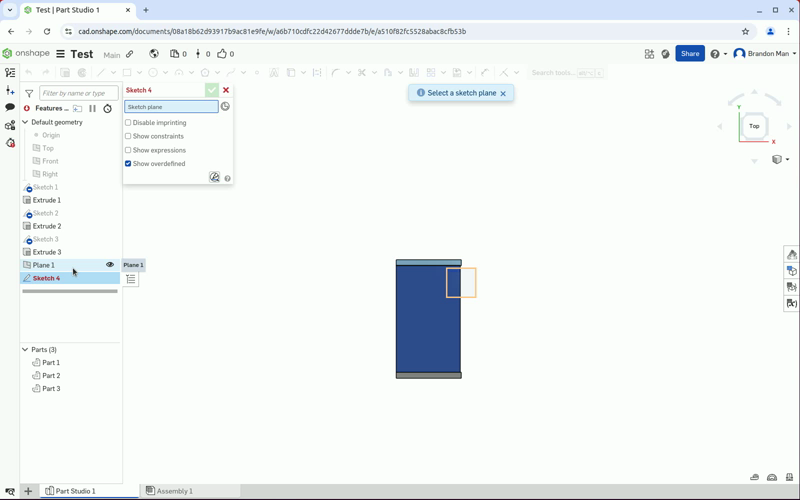
click(73, 267)
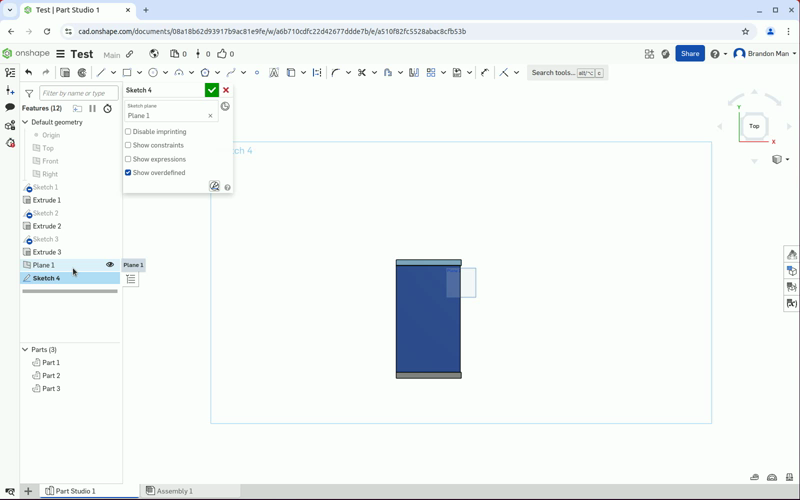
mouse_move(73, 352)
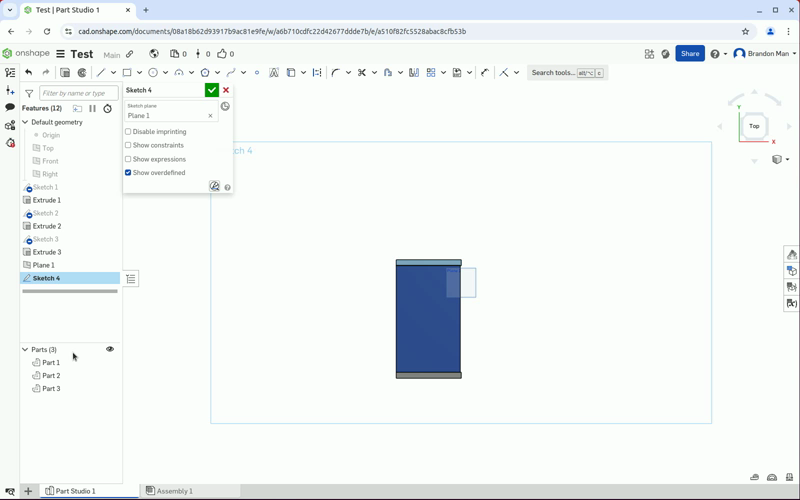
key(y)
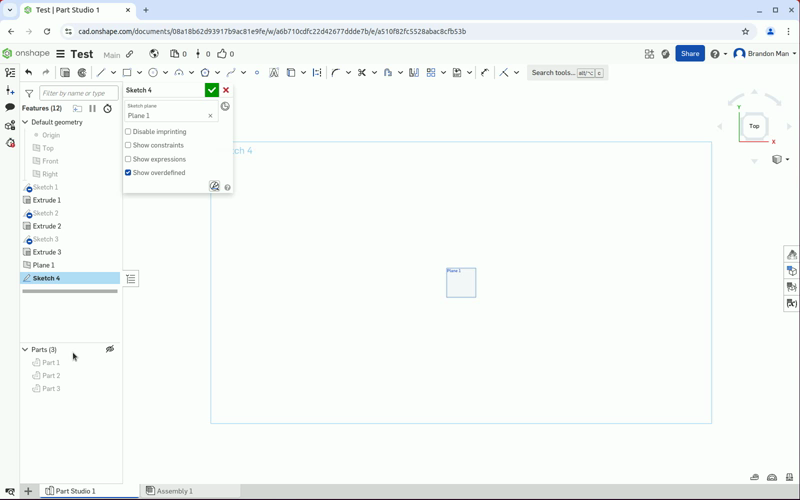
key(l)
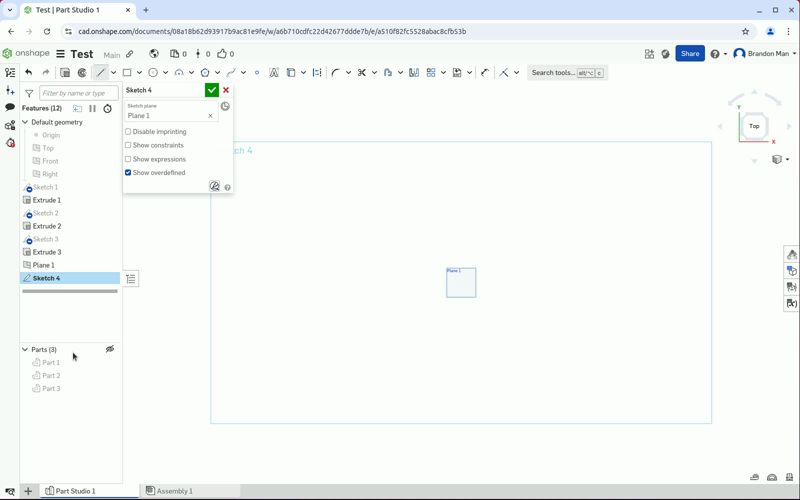
key_down(shift)
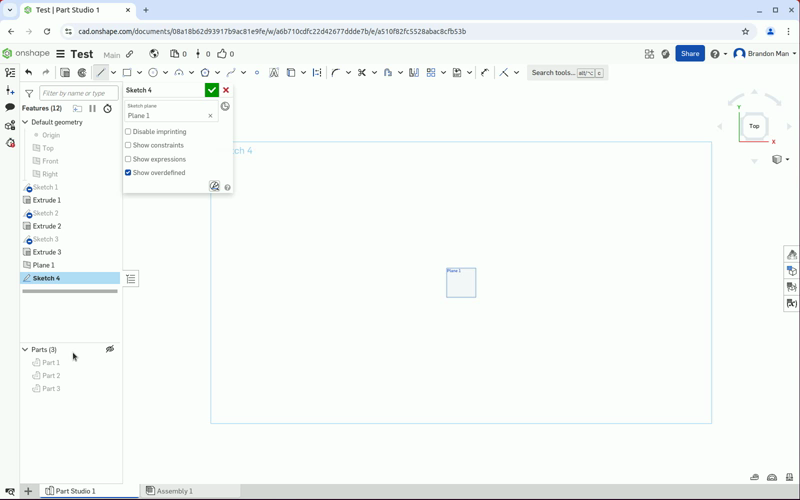
mouse_move(396, 265)
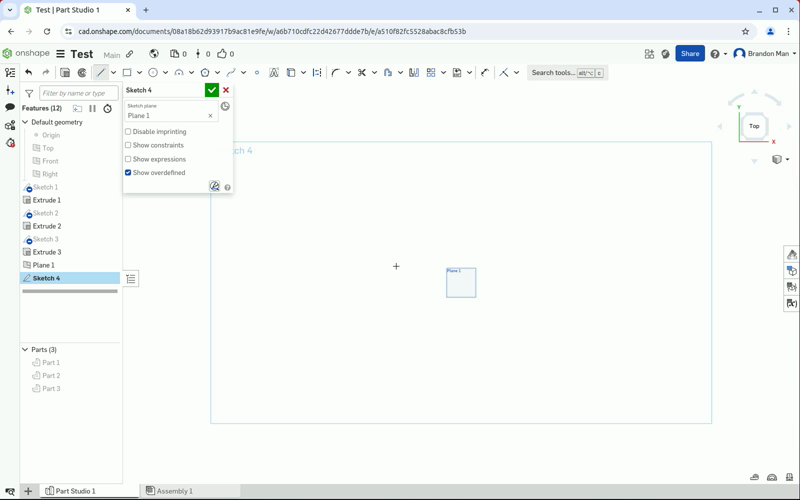
click(396, 265)
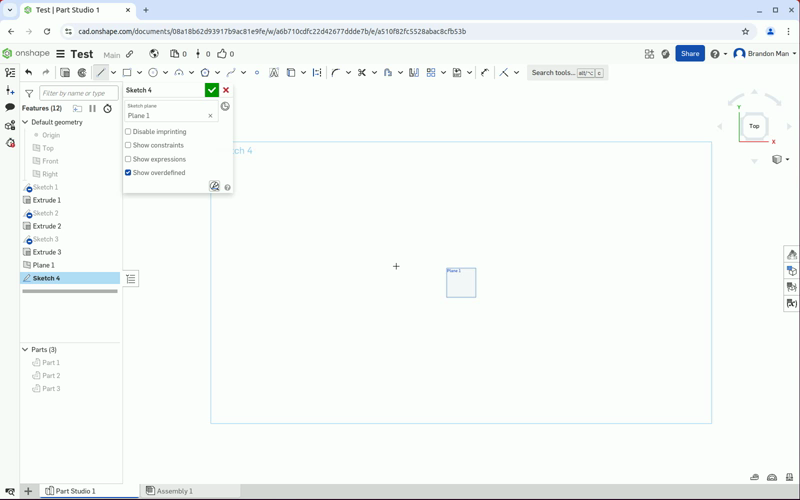
key_up(shift)
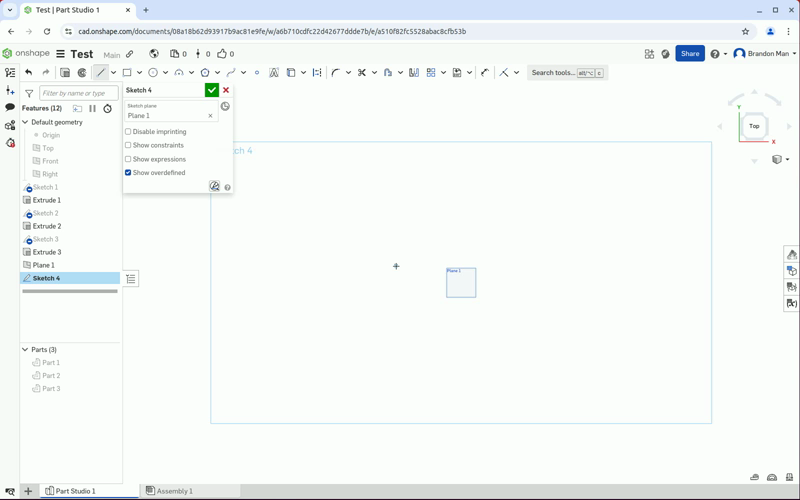
key_down(shift)
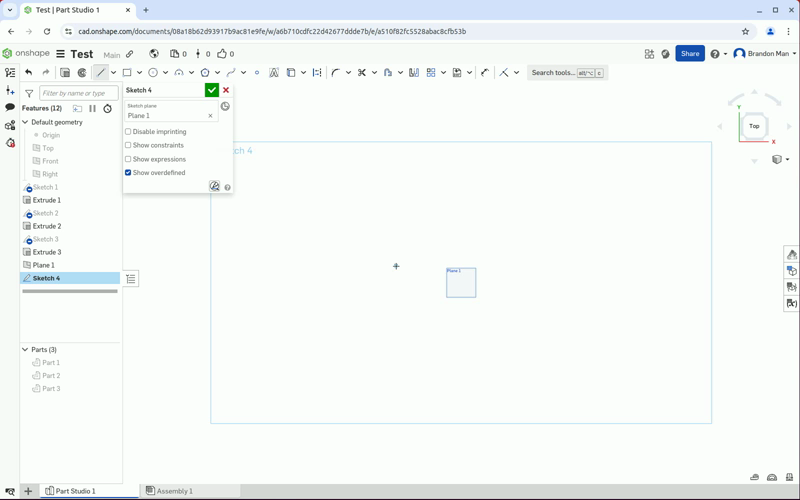
mouse_move(461, 265)
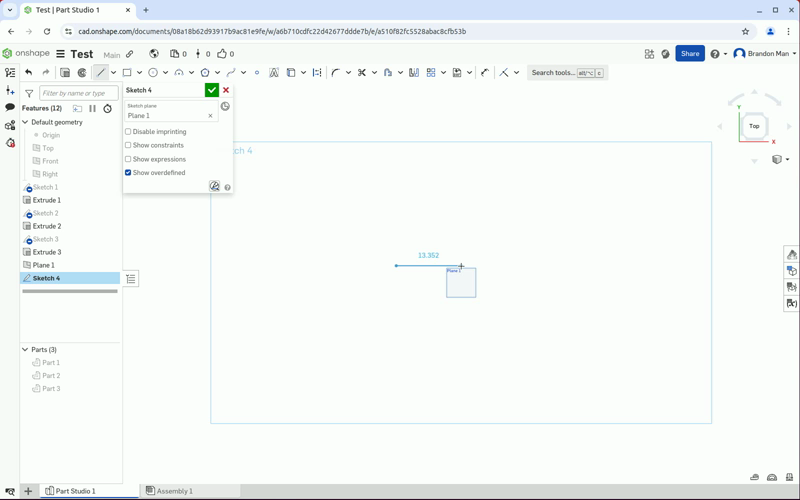
click(461, 265)
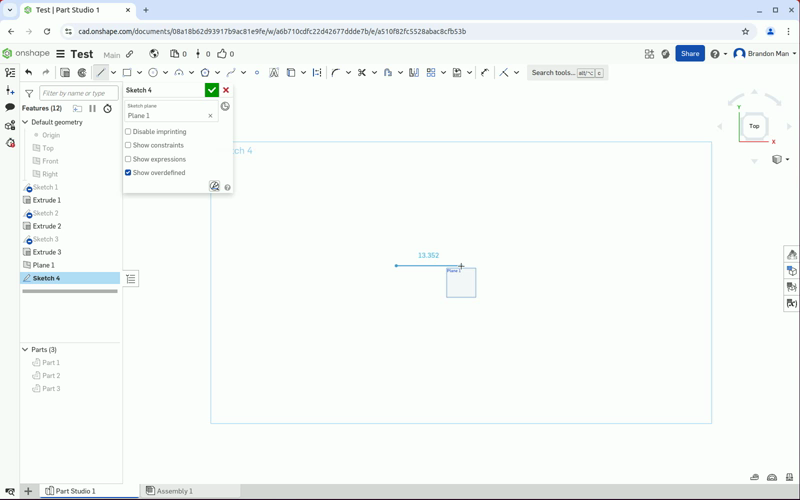
key_up(shift)
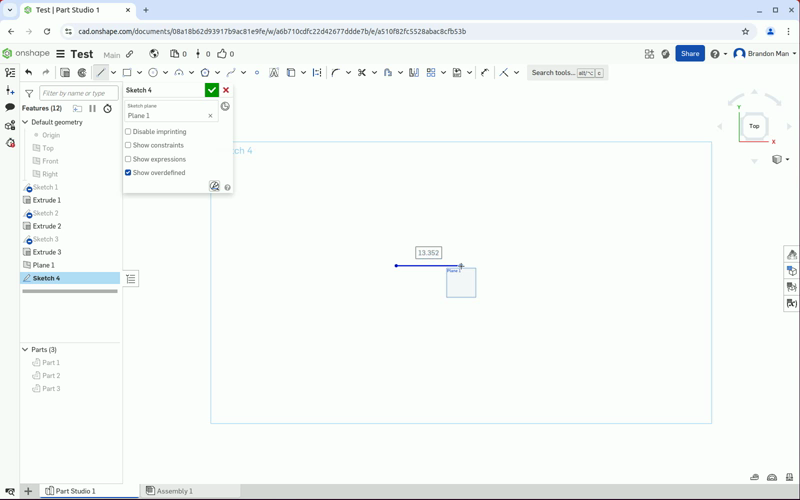
key_down(shift)
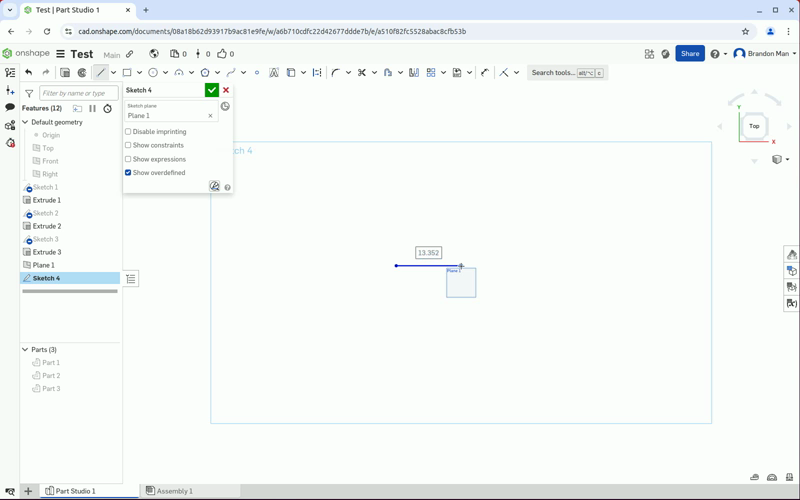
mouse_move(491, 265)
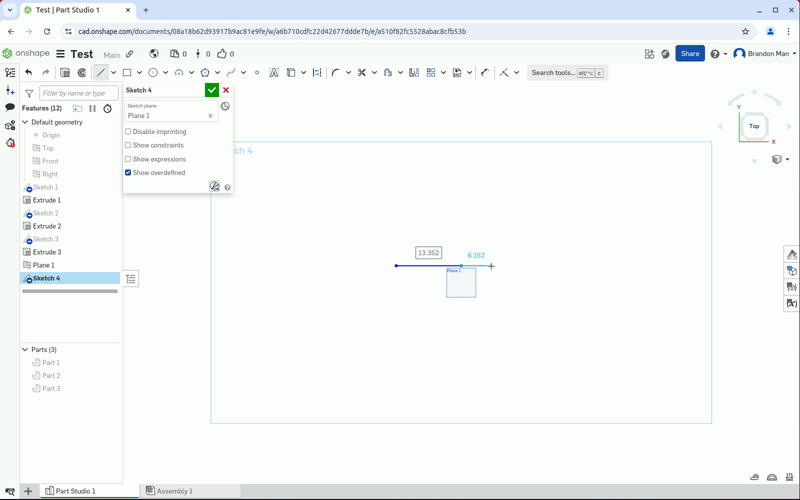
mouse_move(461, 259)
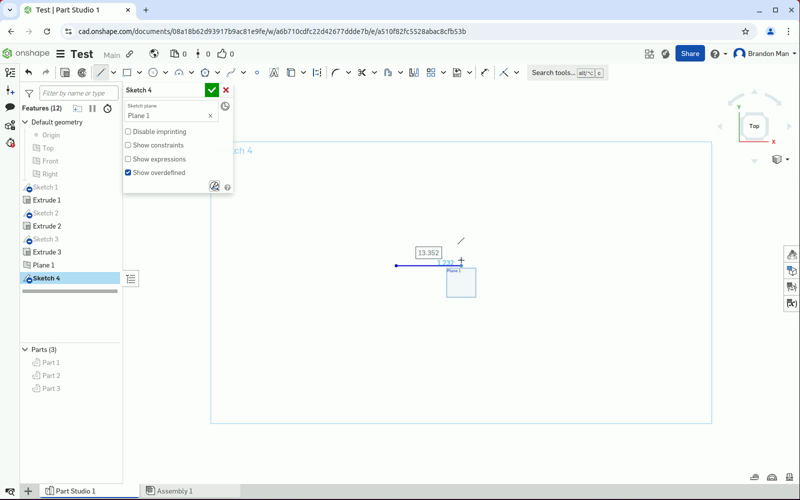
scroll(6)
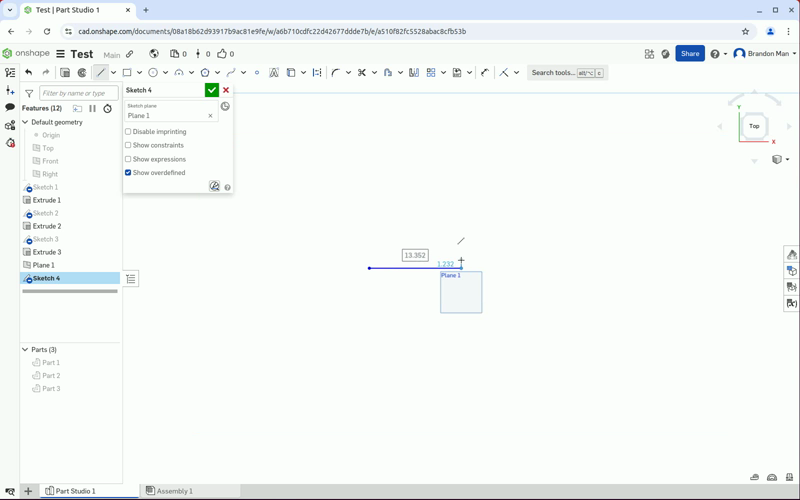
scroll(6)
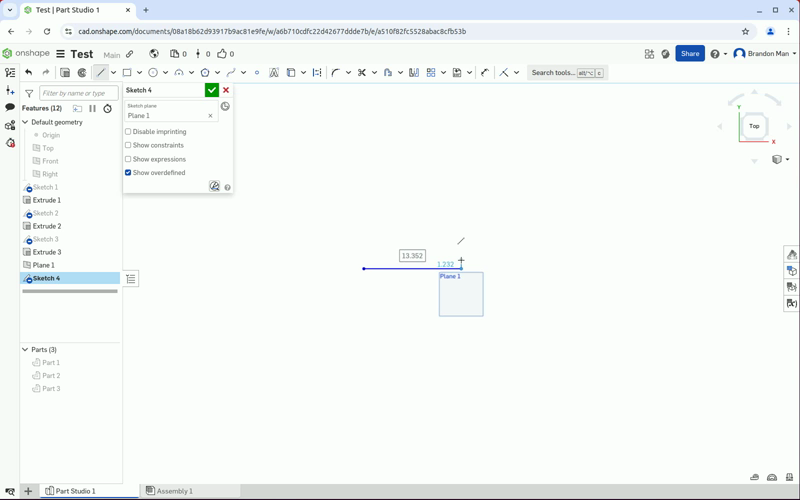
scroll(6)
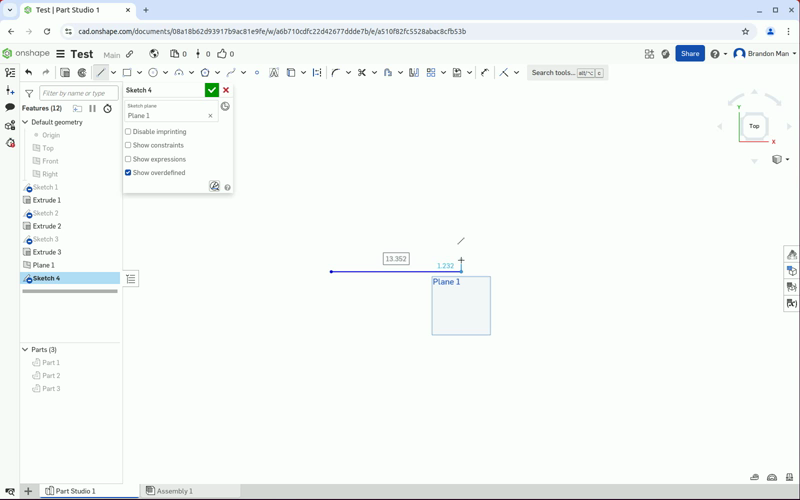
scroll(6)
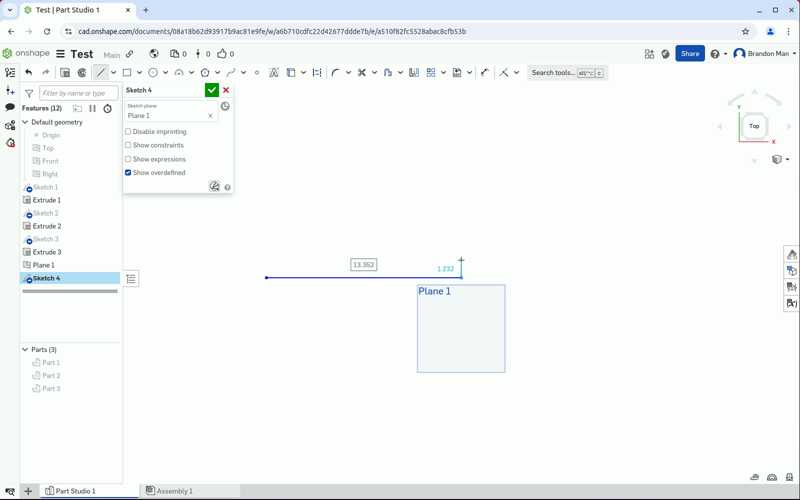
scroll(6)
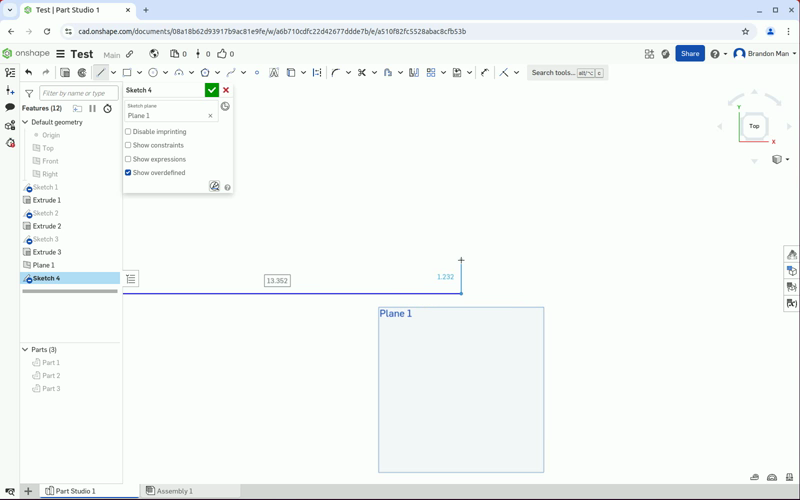
scroll(6)
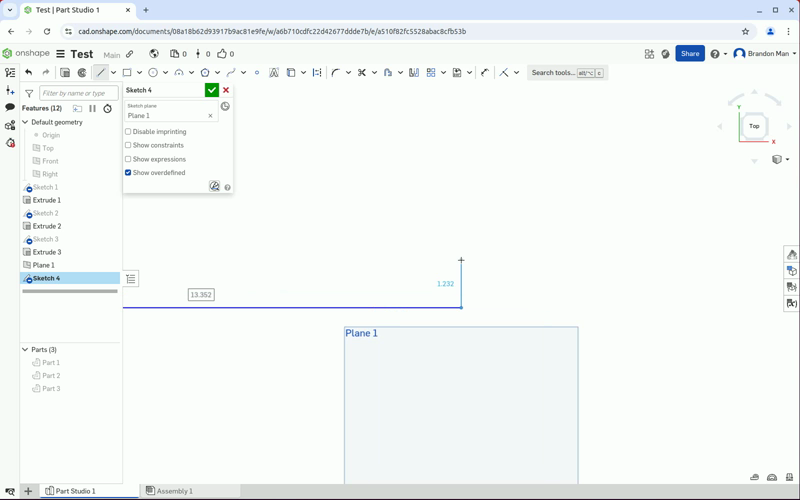
scroll(6)
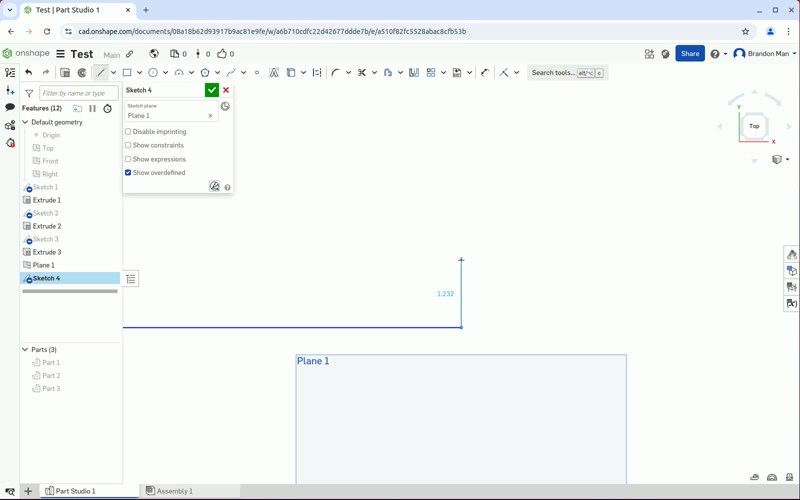
click(461, 259)
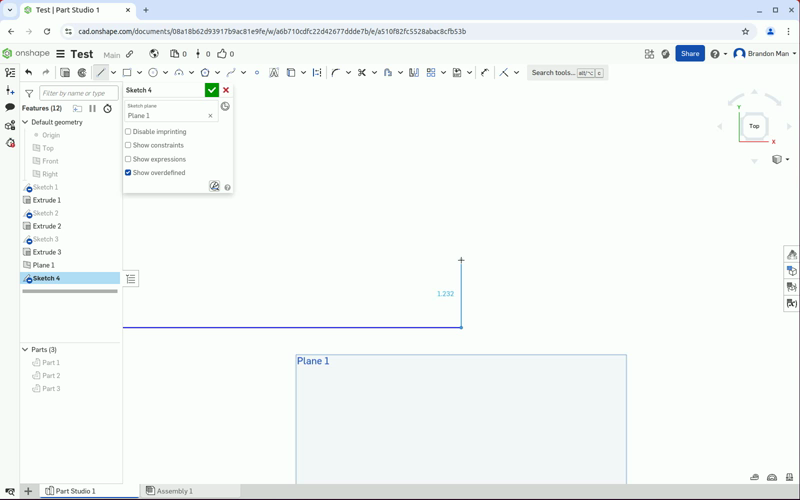
scroll(-6)
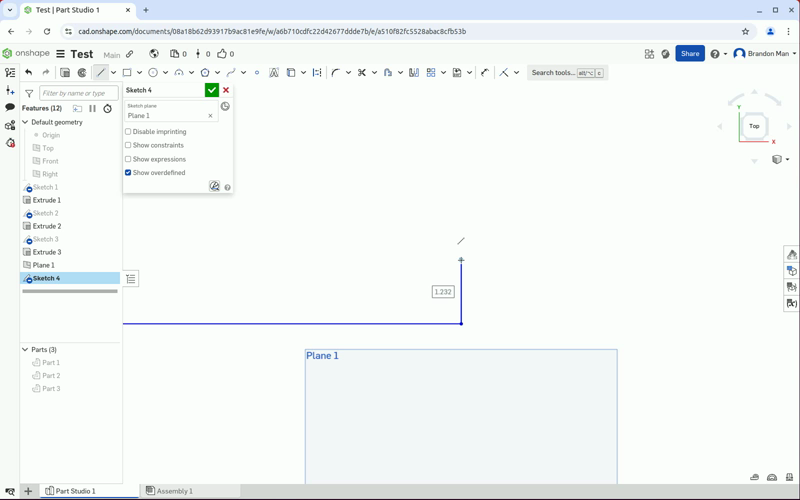
scroll(-6)
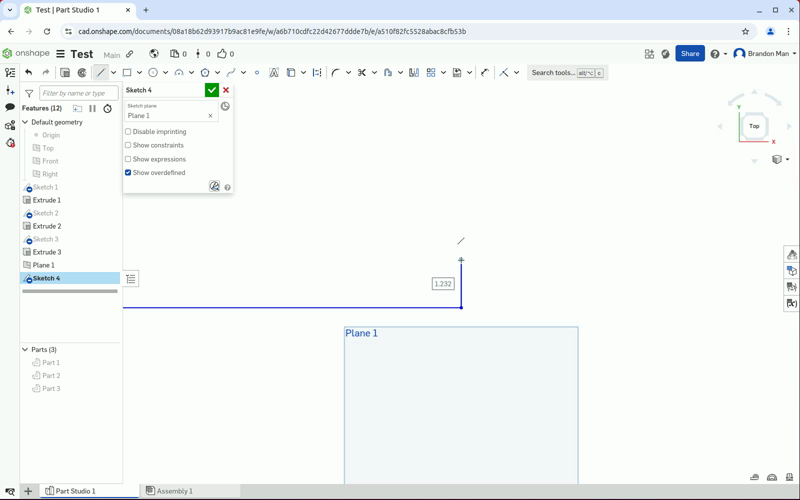
scroll(-6)
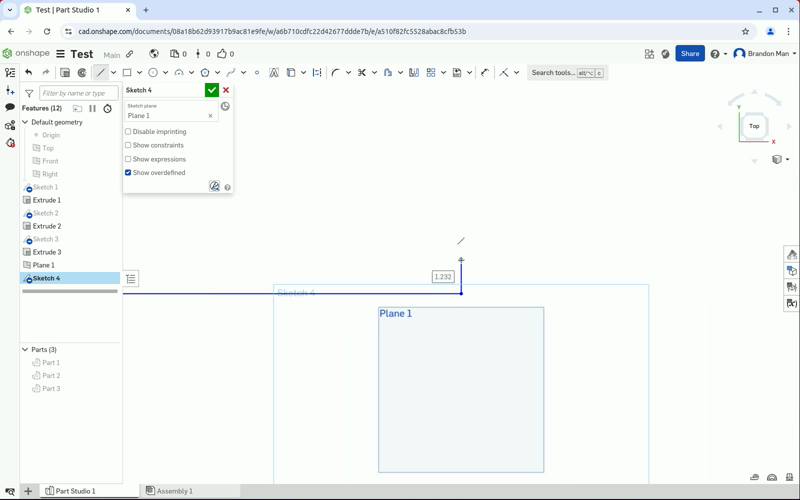
scroll(-6)
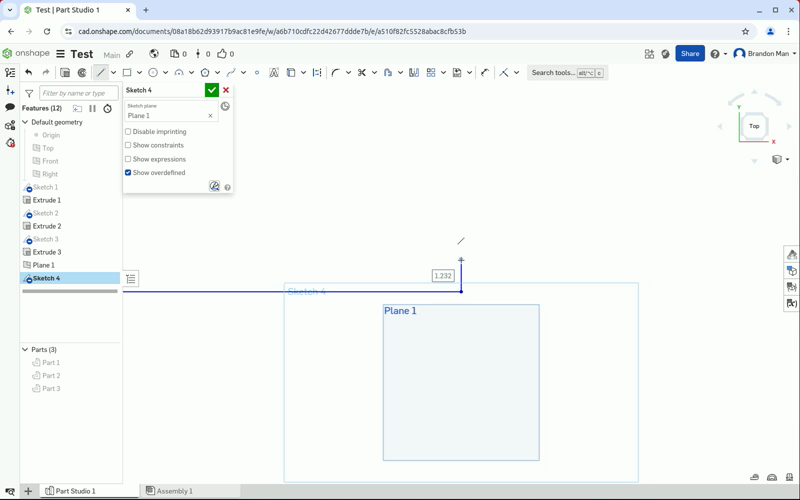
scroll(-6)
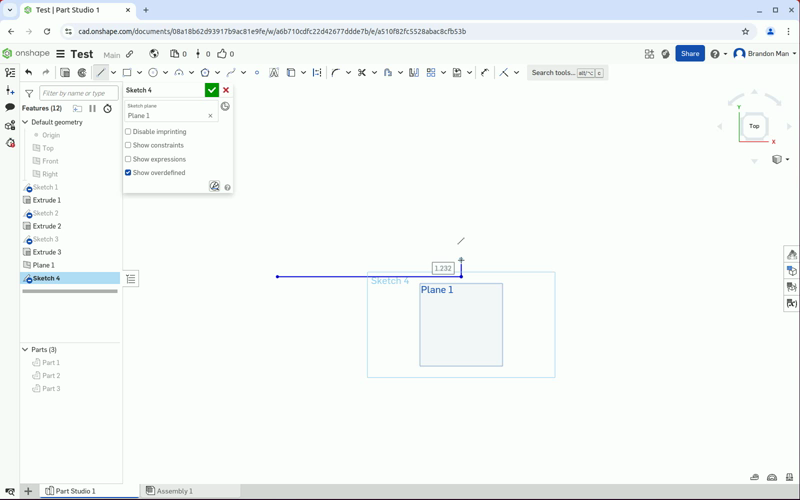
scroll(-6)
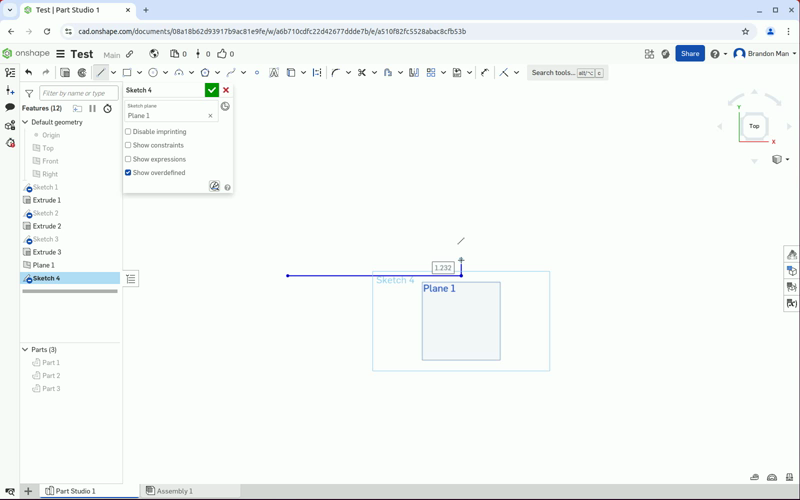
scroll(-6)
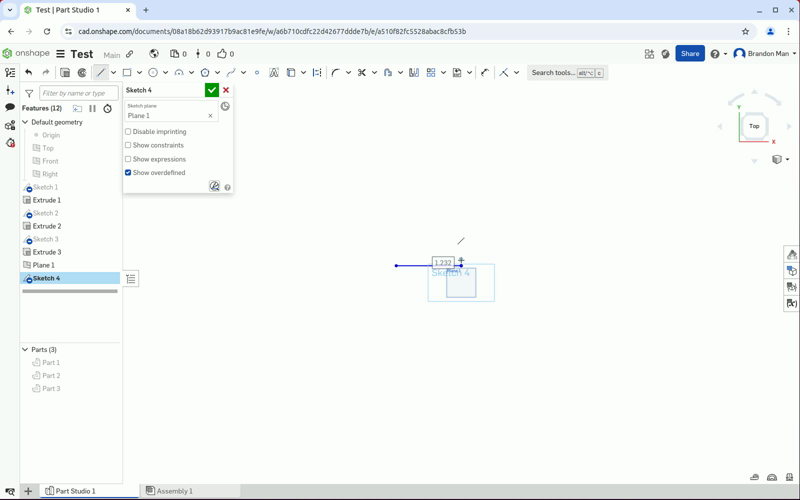
key_up(shift)
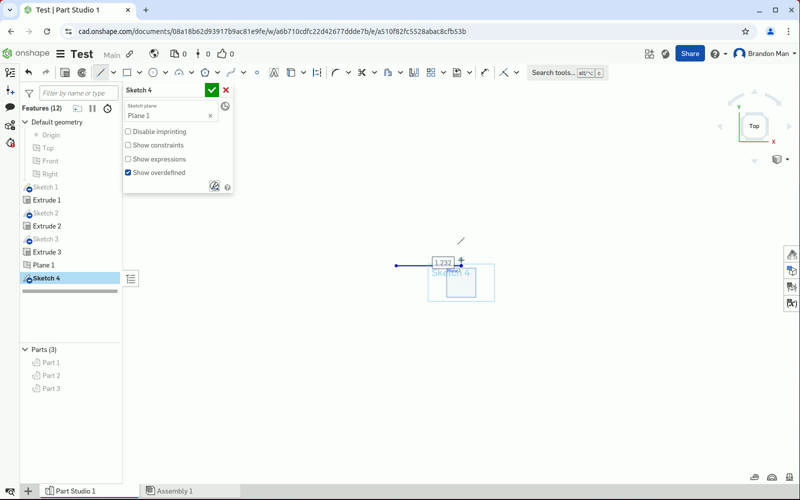
key_down(shift)
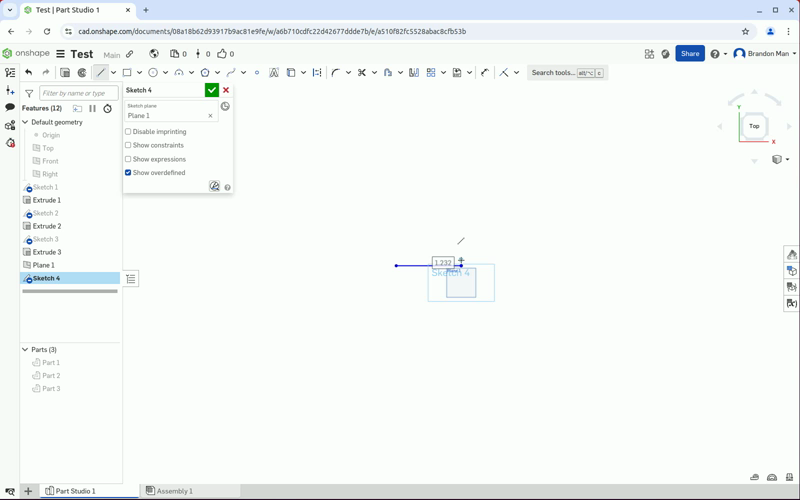
mouse_move(396, 259)
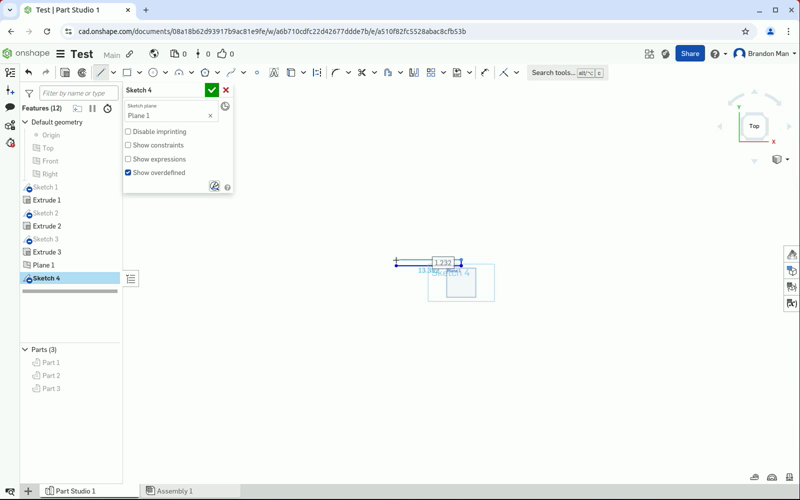
click(396, 259)
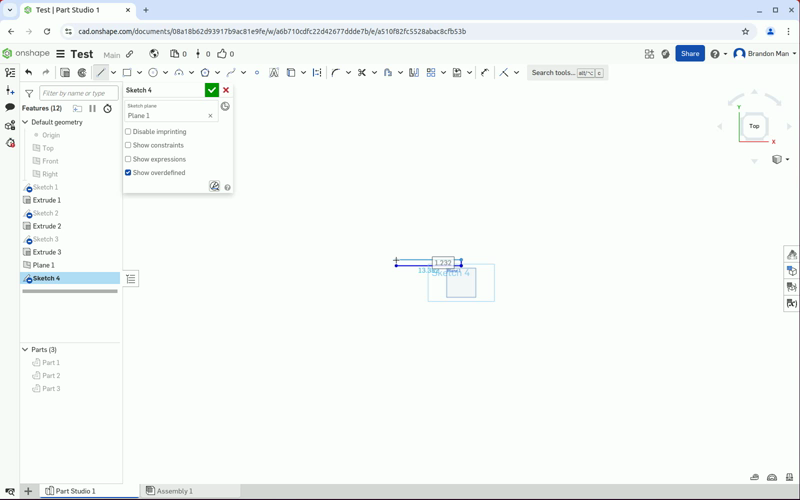
key_up(shift)
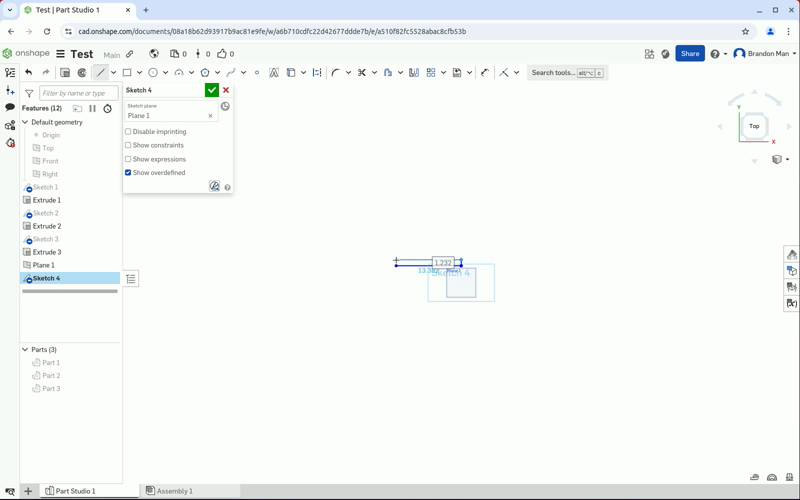
mouse_move(426, 259)
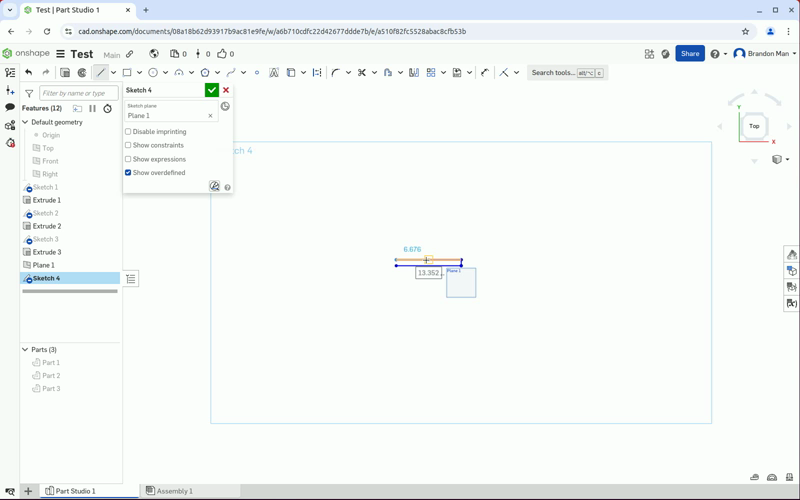
key_down(shift)
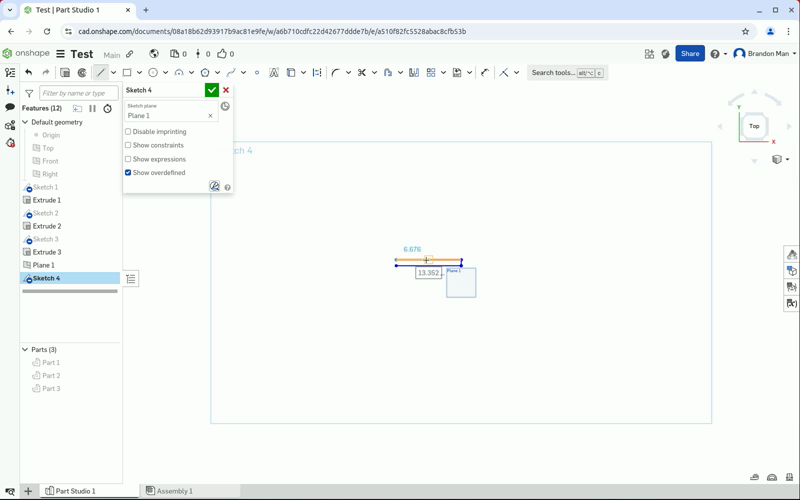
mouse_move(396, 265)
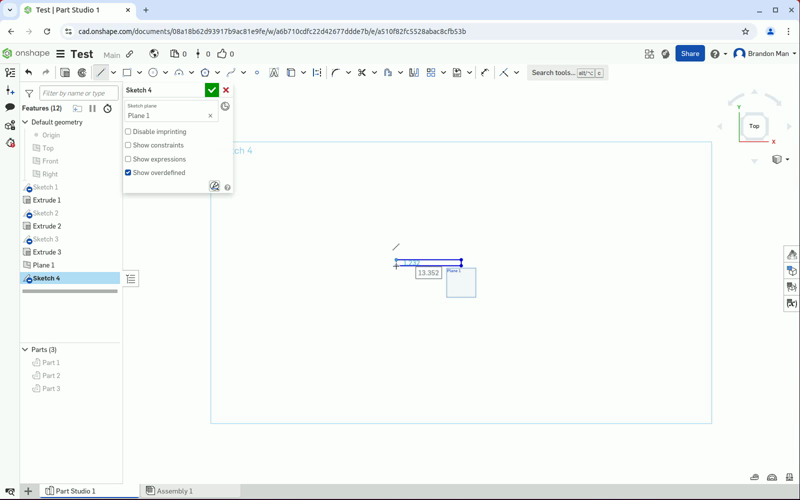
scroll(6)
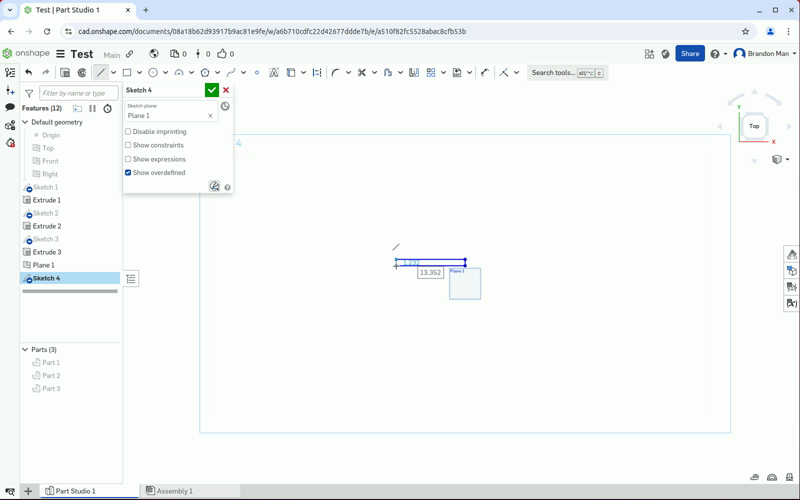
scroll(6)
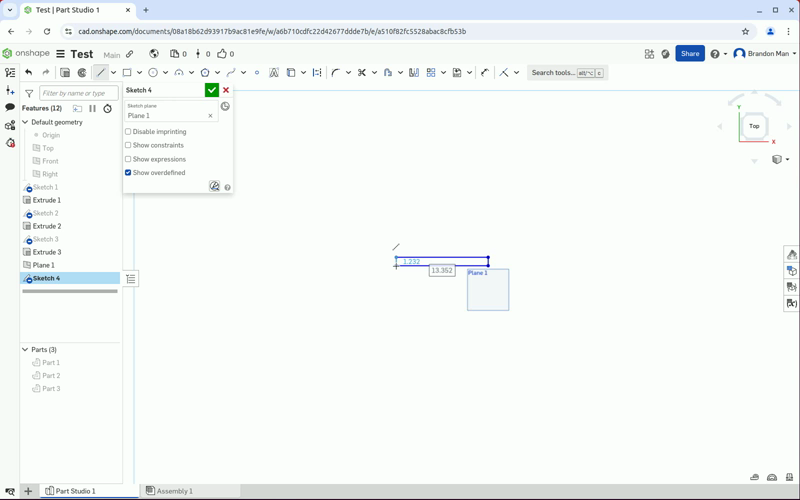
scroll(6)
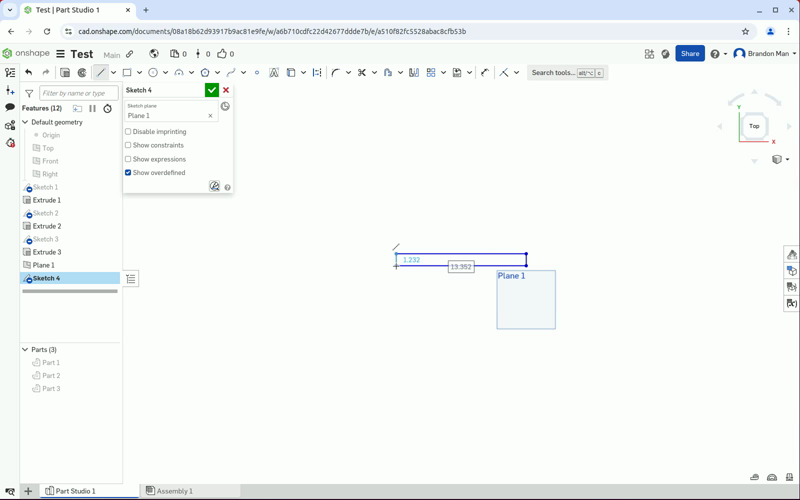
scroll(6)
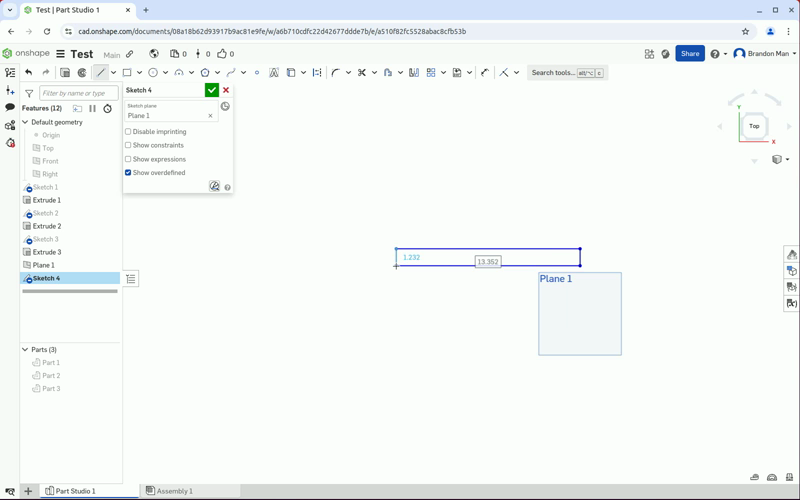
scroll(6)
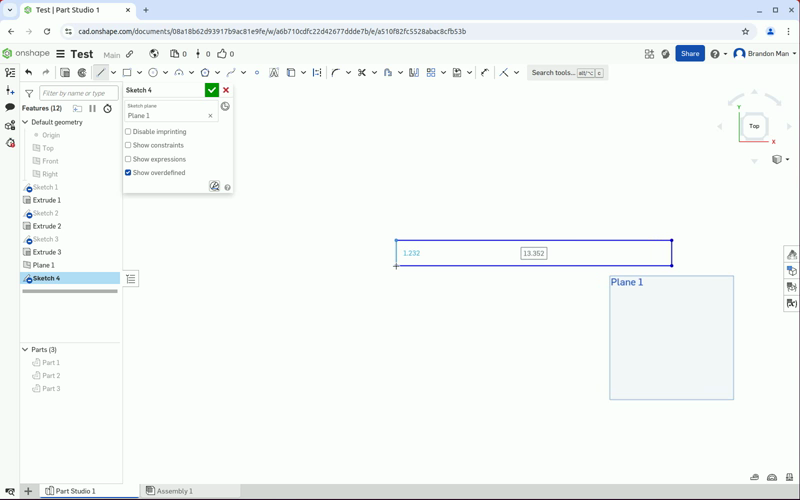
scroll(6)
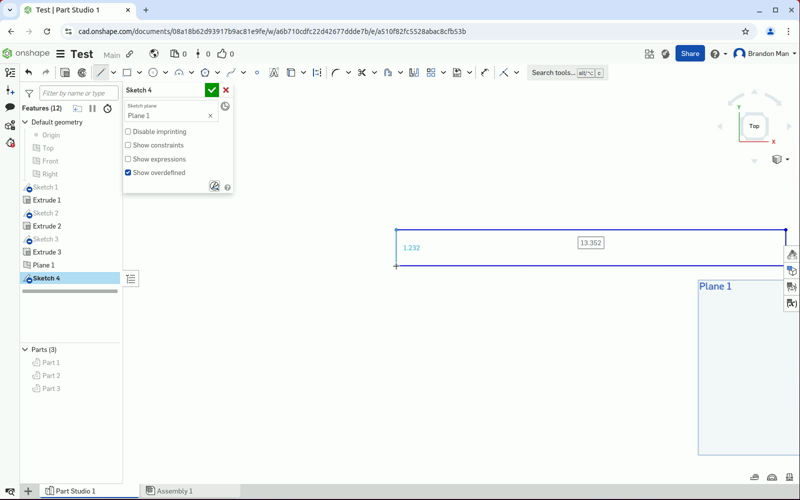
scroll(6)
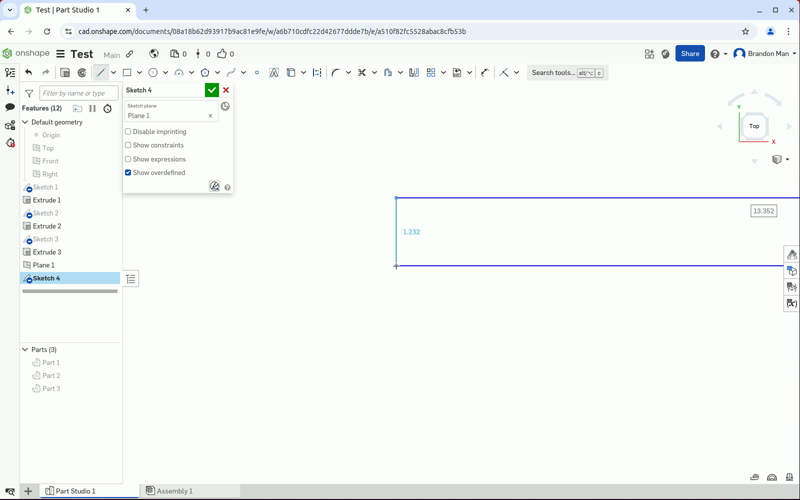
key_up(shift)
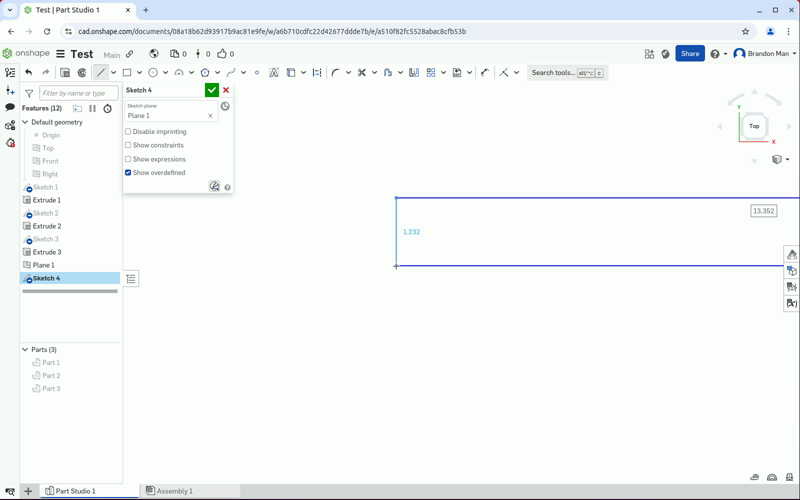
click(396, 265)
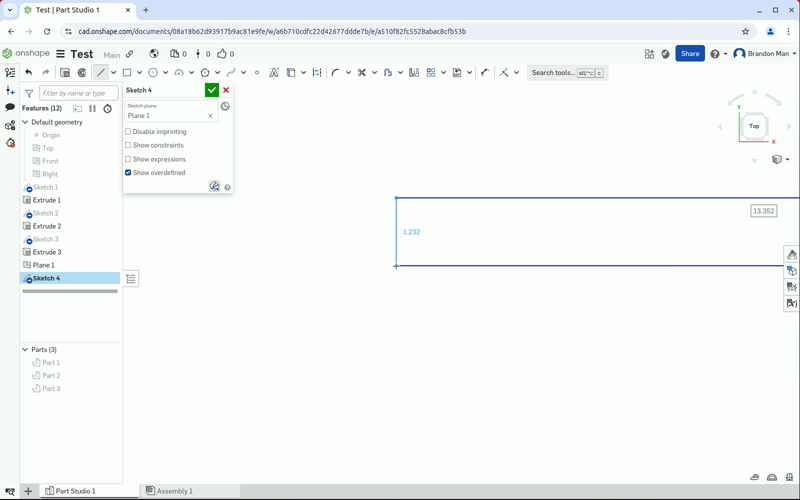
scroll(-6)
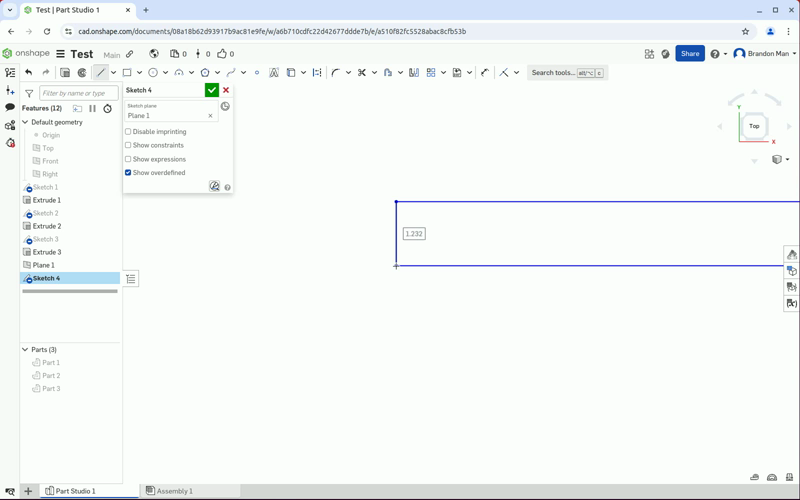
scroll(-6)
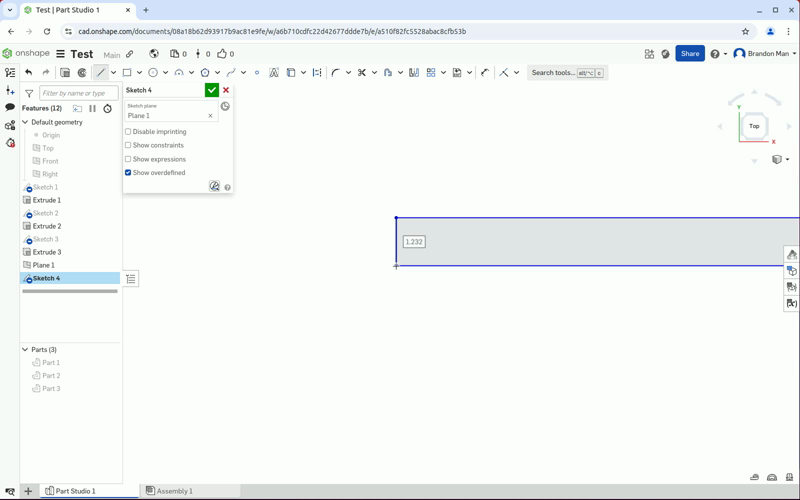
scroll(-6)
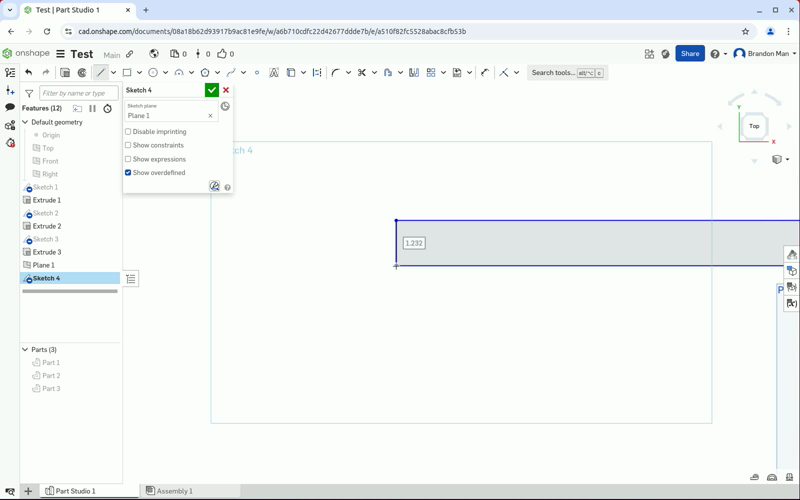
scroll(-6)
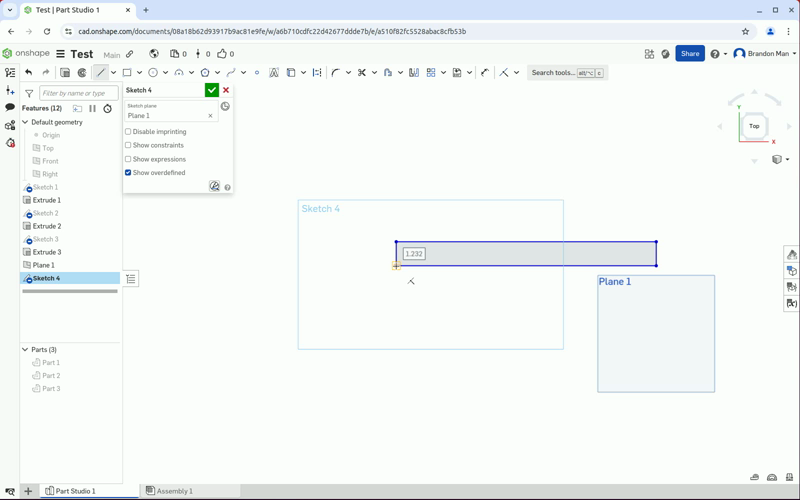
scroll(-6)
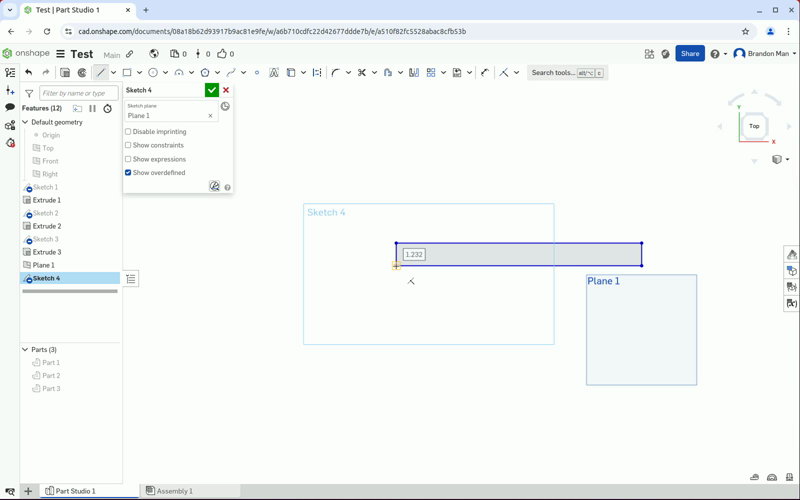
scroll(-6)
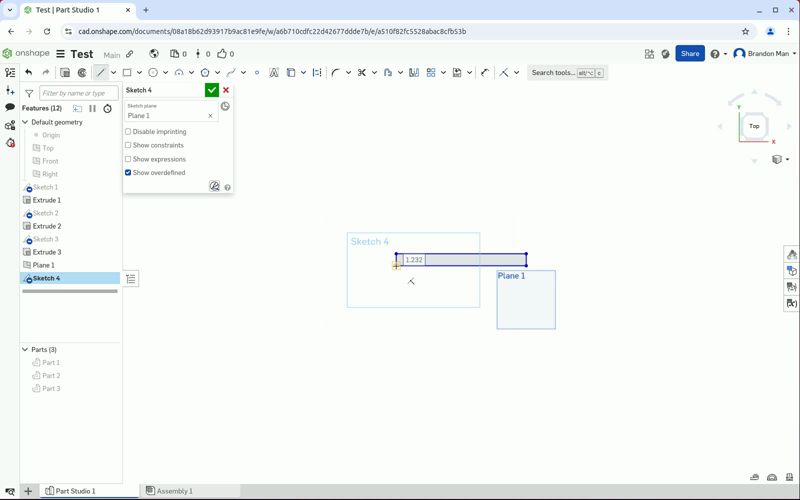
scroll(-6)
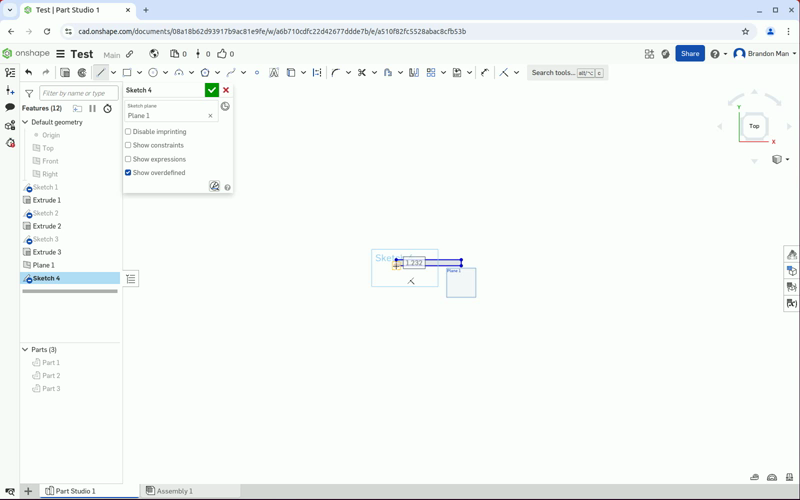
key(esc)
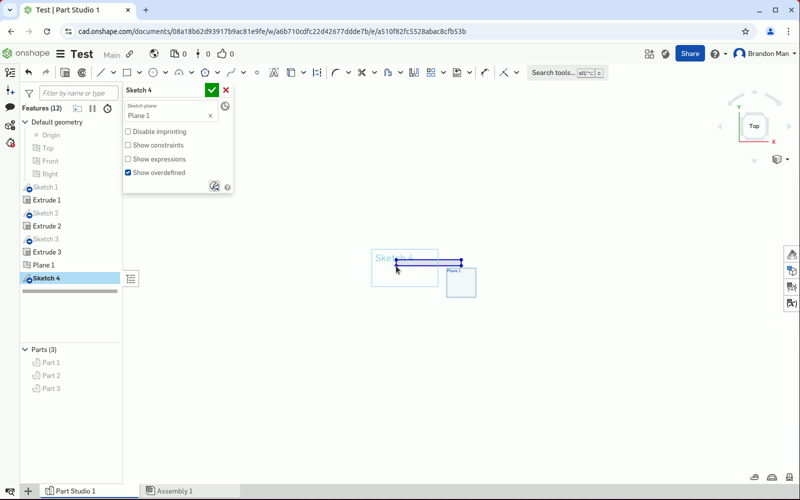
mouse_move(423, 262)
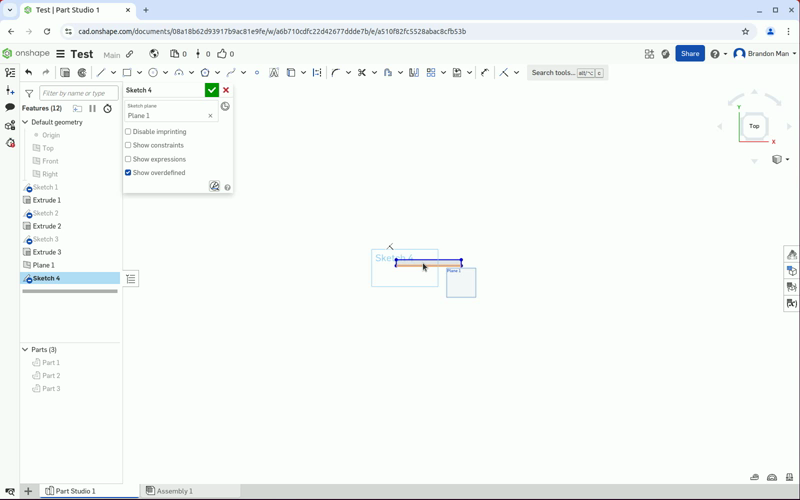
scroll(6)
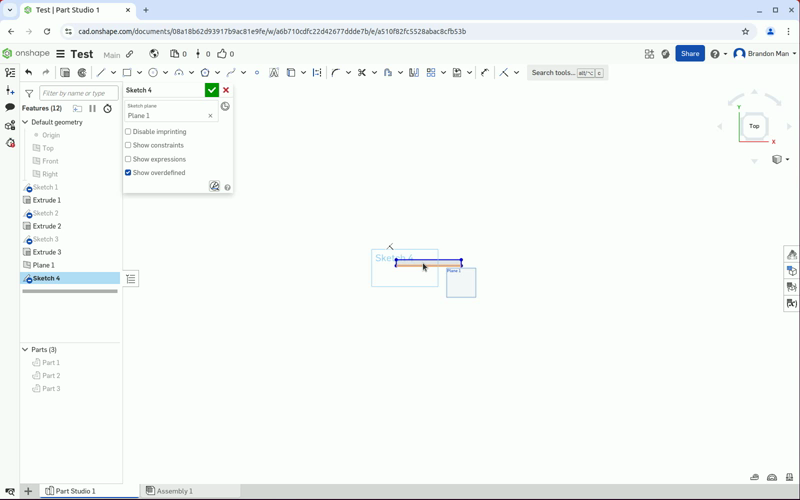
scroll(6)
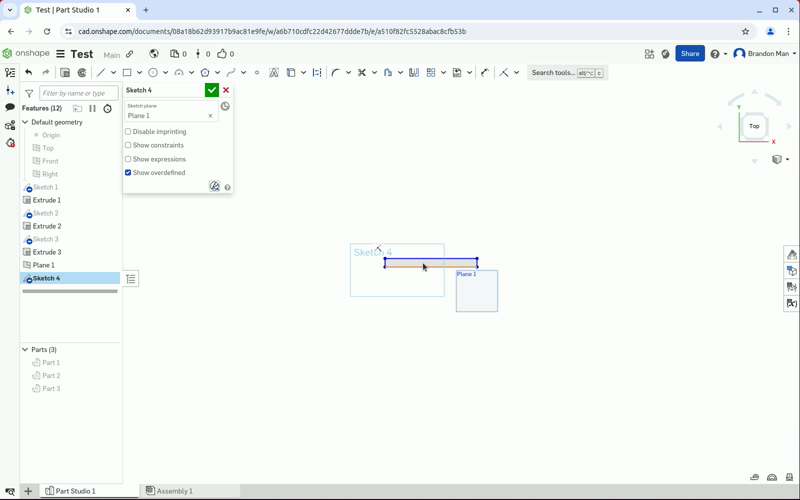
scroll(6)
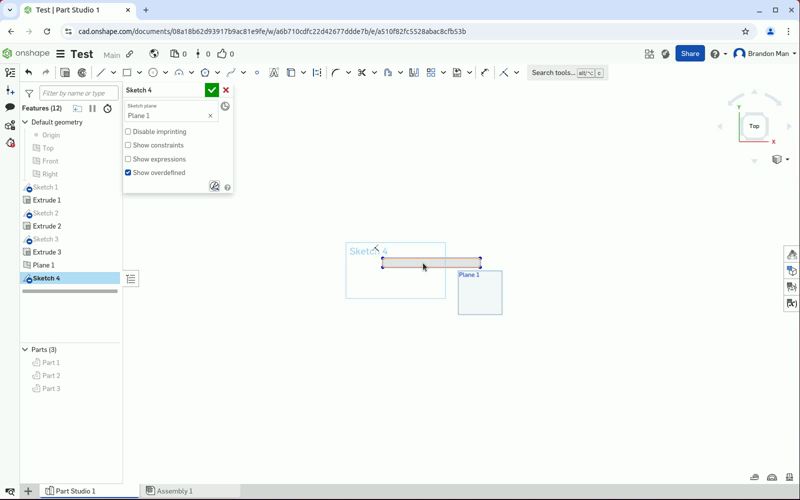
scroll(6)
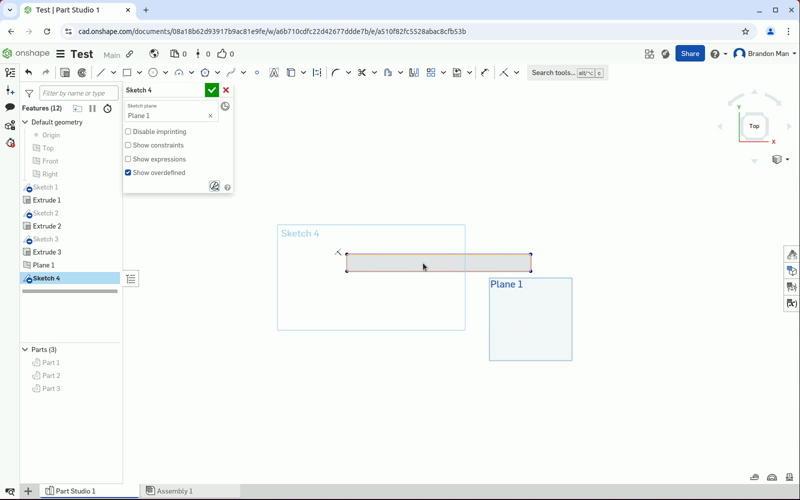
scroll(6)
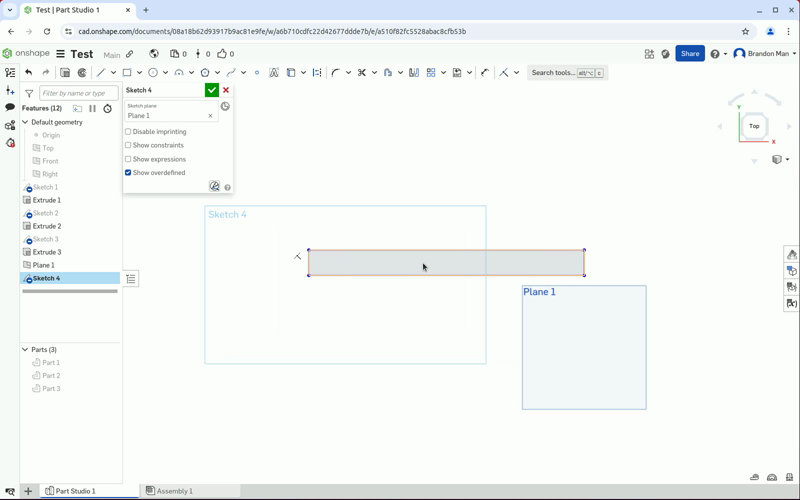
scroll(6)
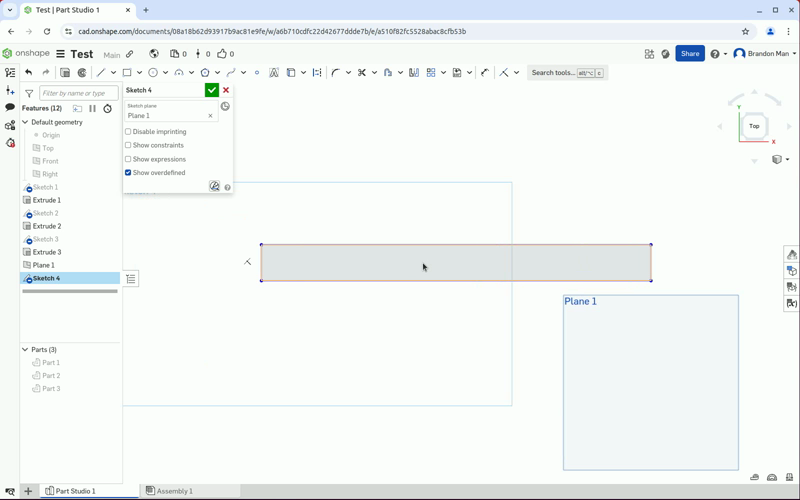
scroll(6)
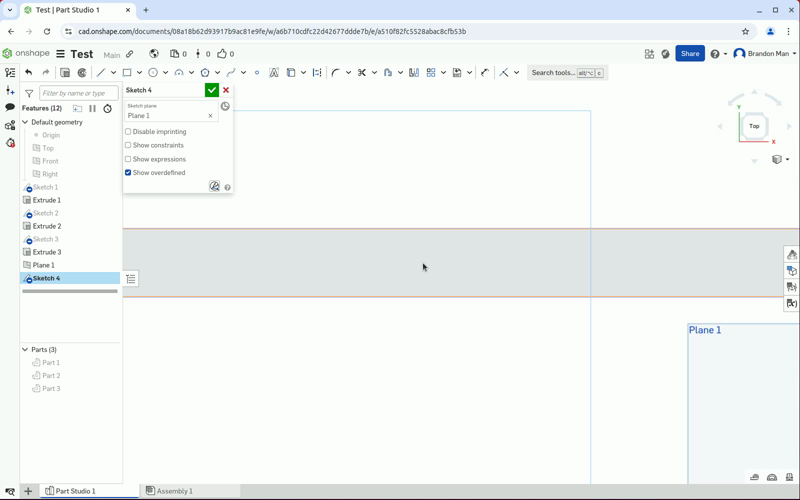
click(423, 262)
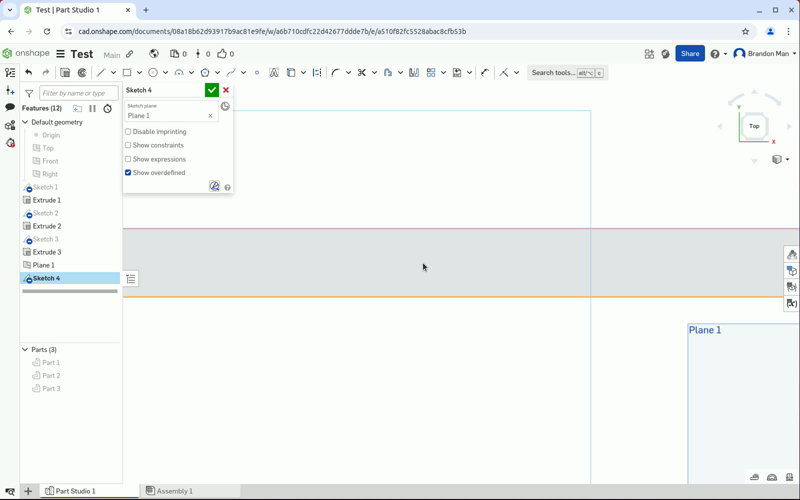
scroll(-6)
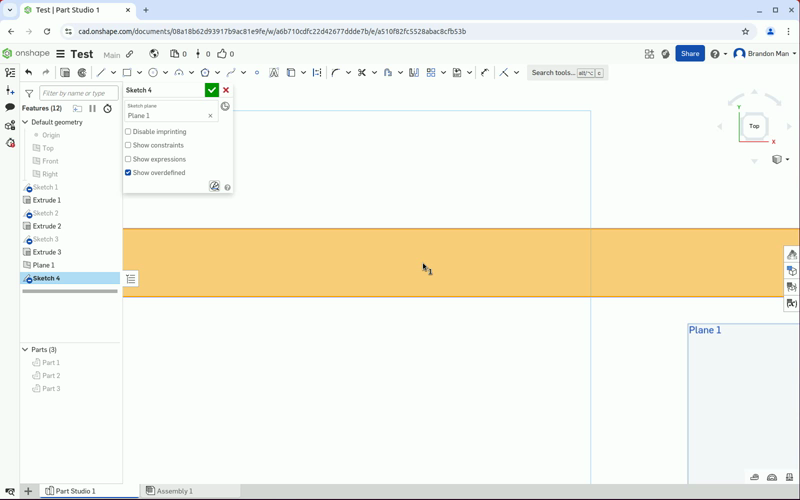
scroll(-6)
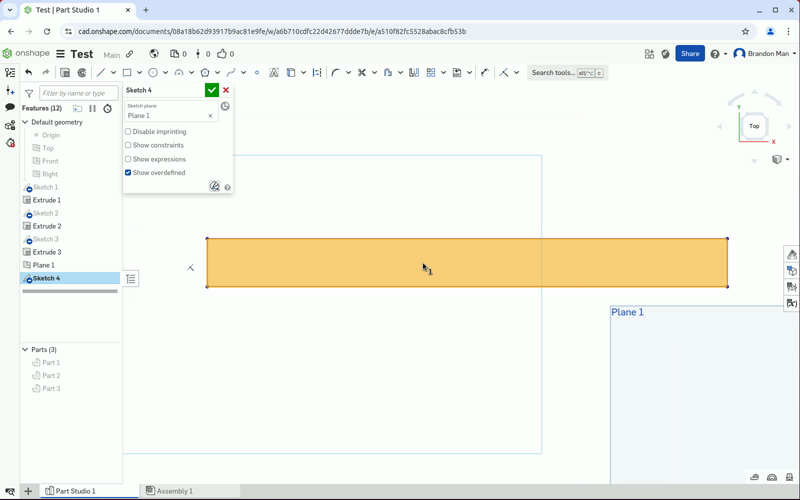
scroll(-6)
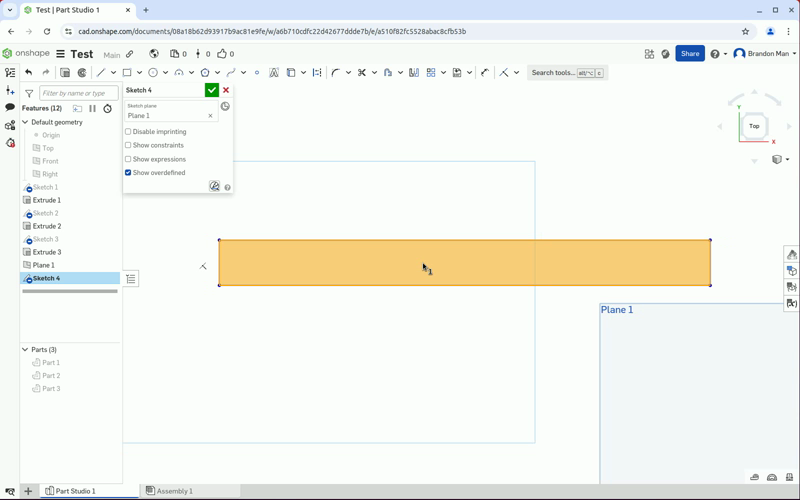
scroll(-6)
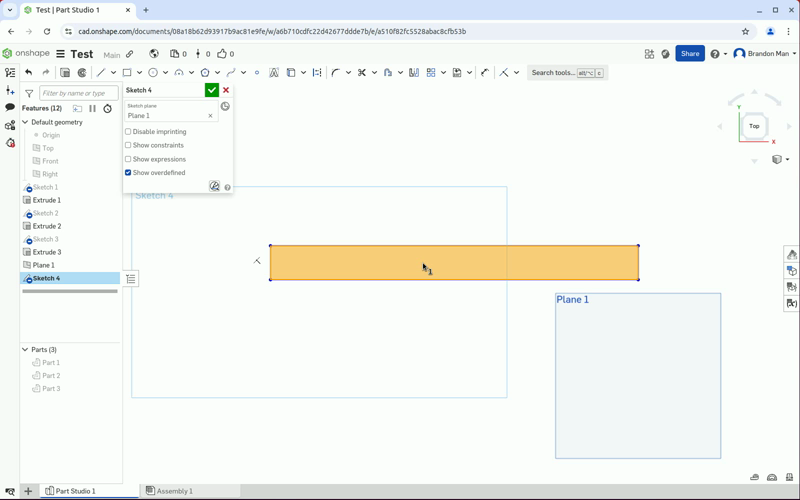
scroll(-6)
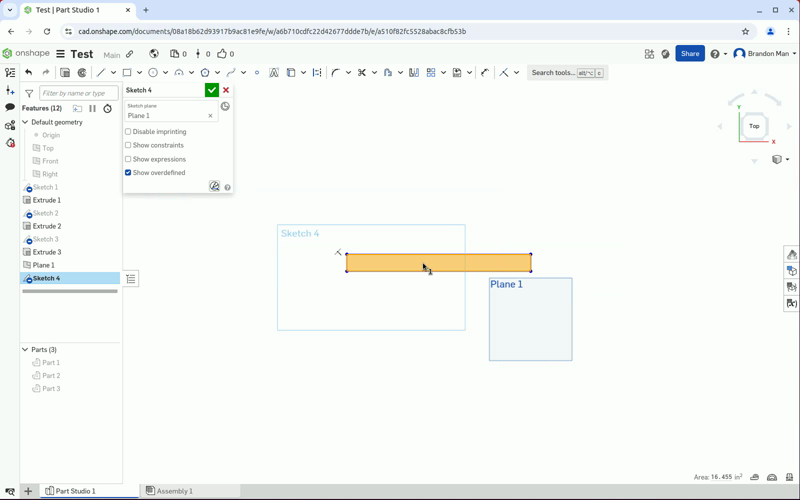
scroll(-6)
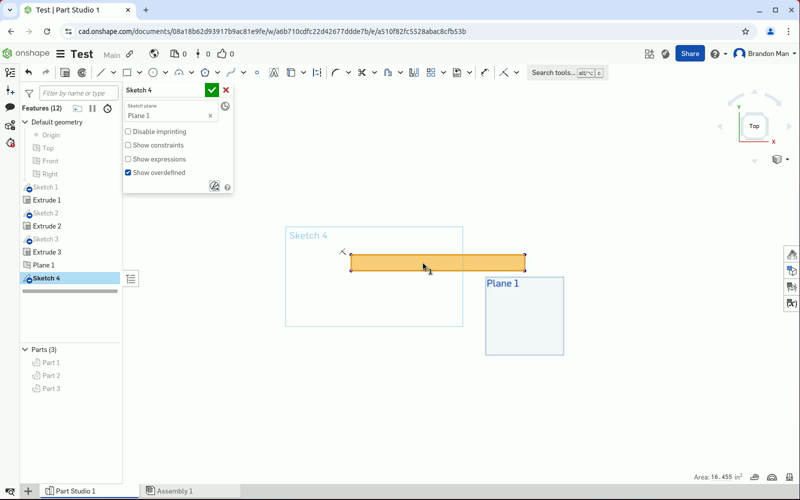
scroll(-6)
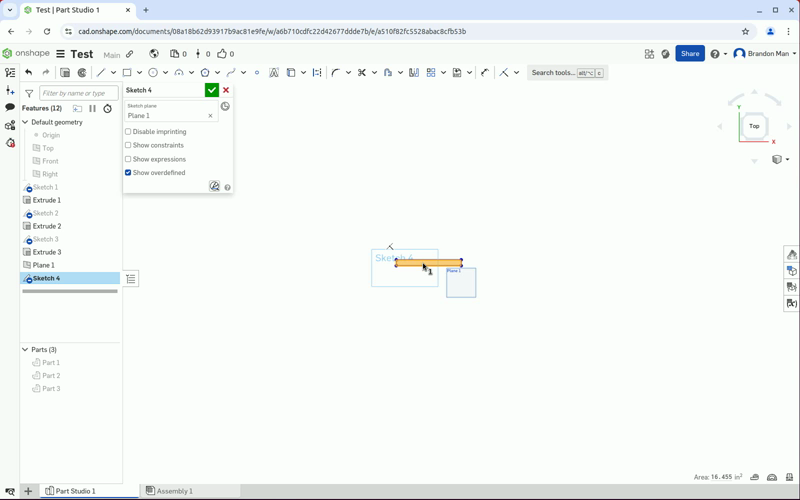
mouse_move(73, 352)
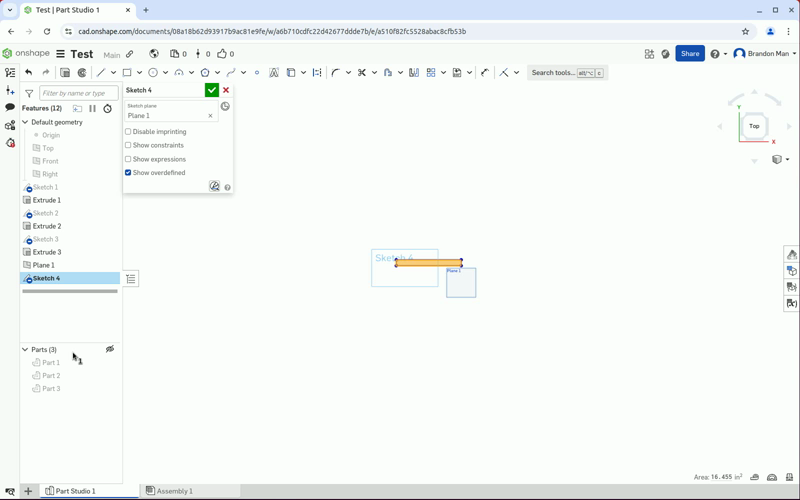
key(shift+y)
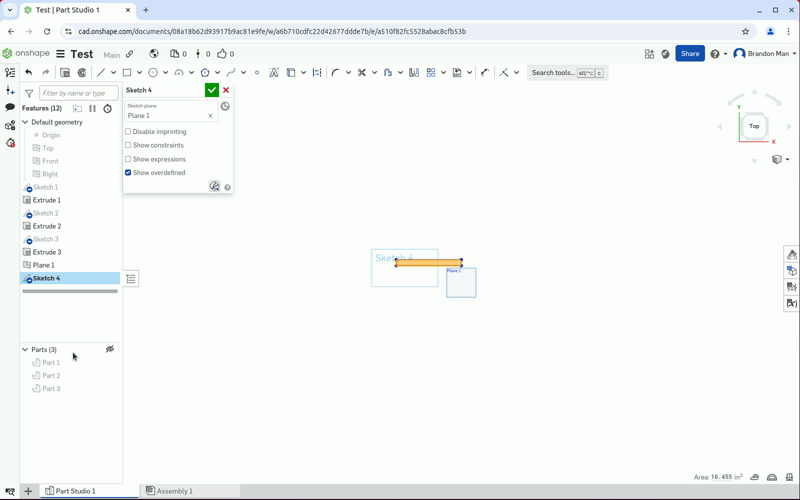
key(shift+e)
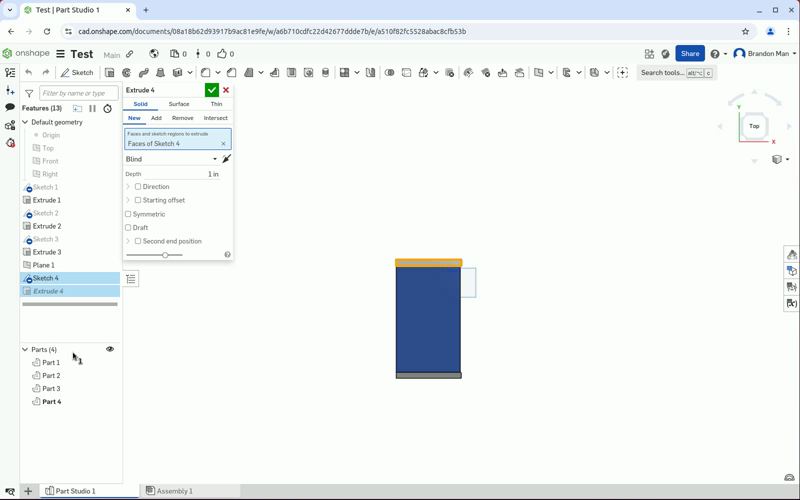
mouse_move(143, 106)
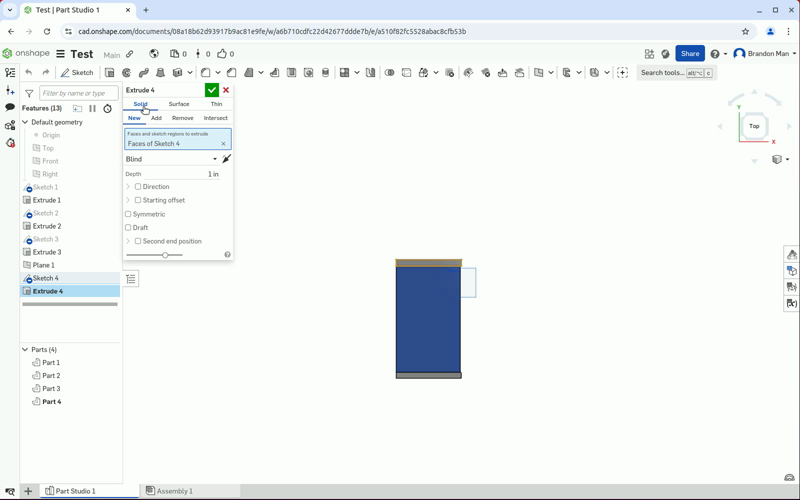
click(143, 106)
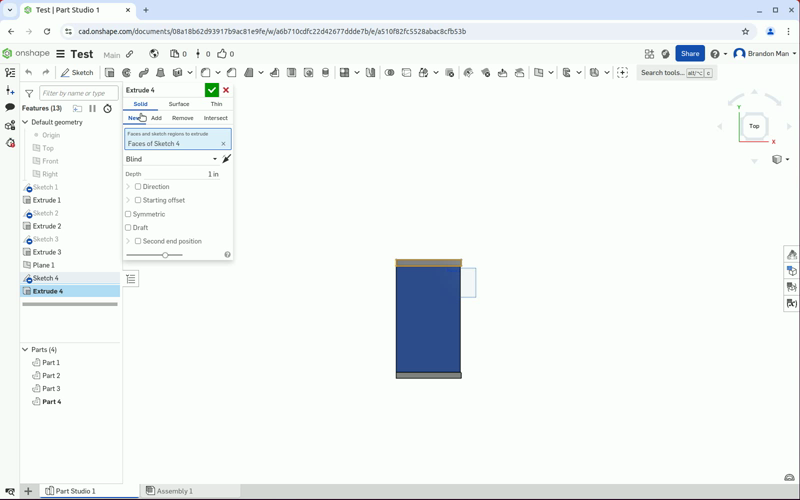
mouse_move(137, 120)
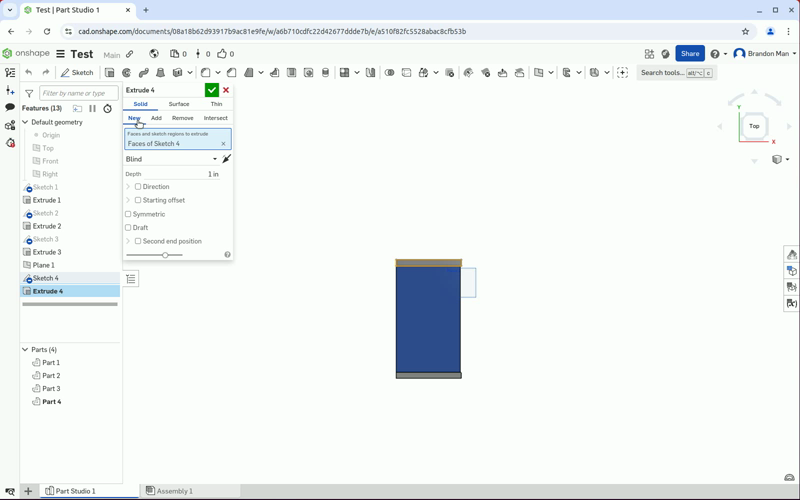
click(137, 120)
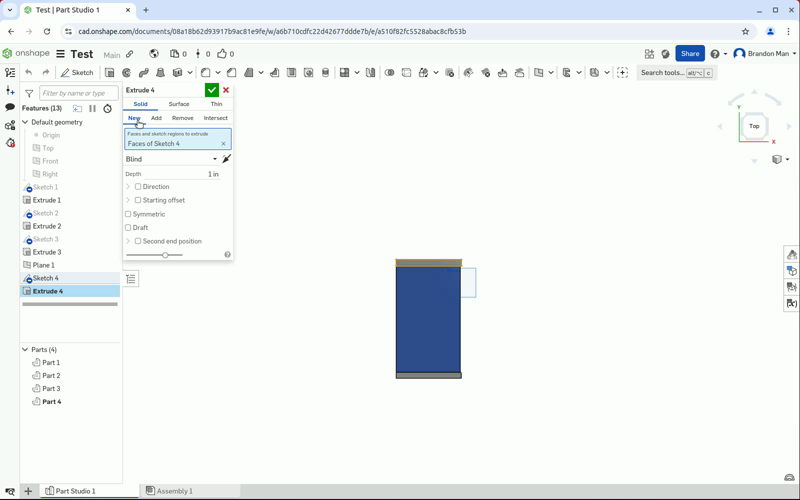
key(tab, 4)
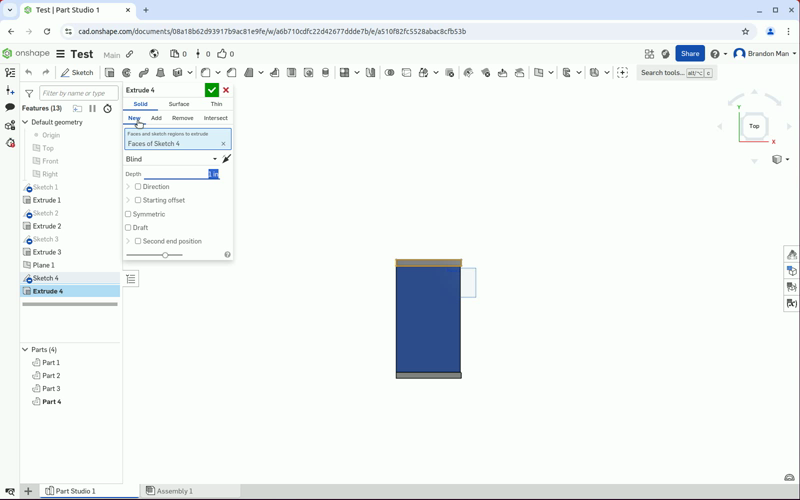
text(21.905)
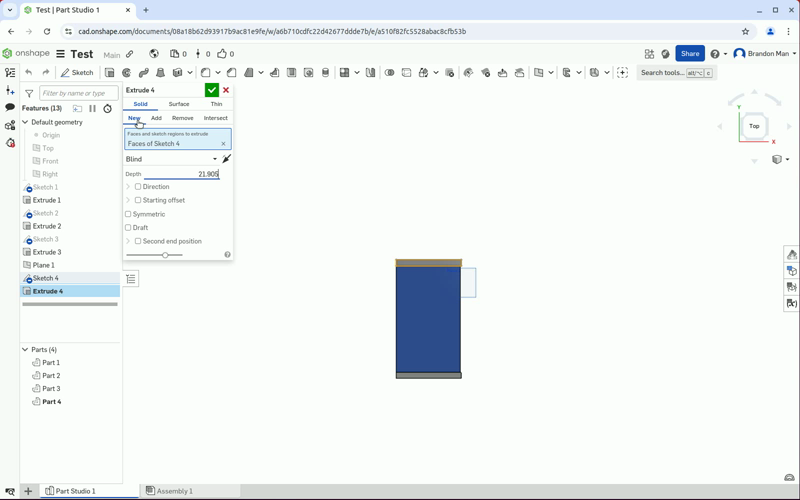
key(enter)
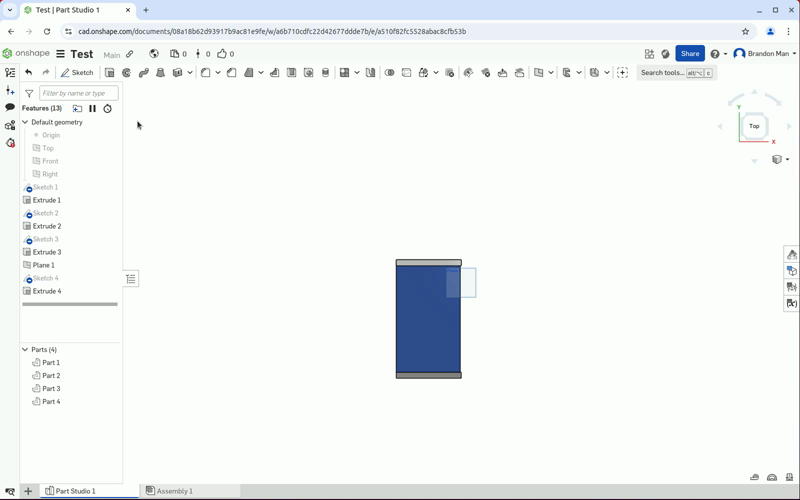
key(shift+h)
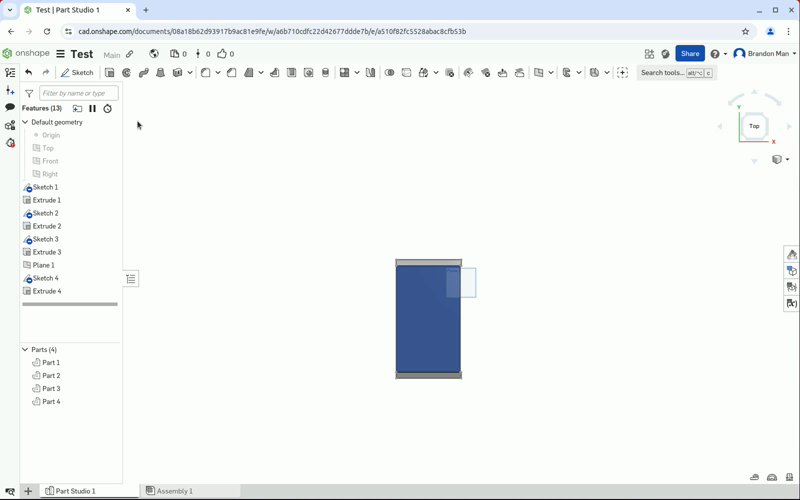
key(shift+h)
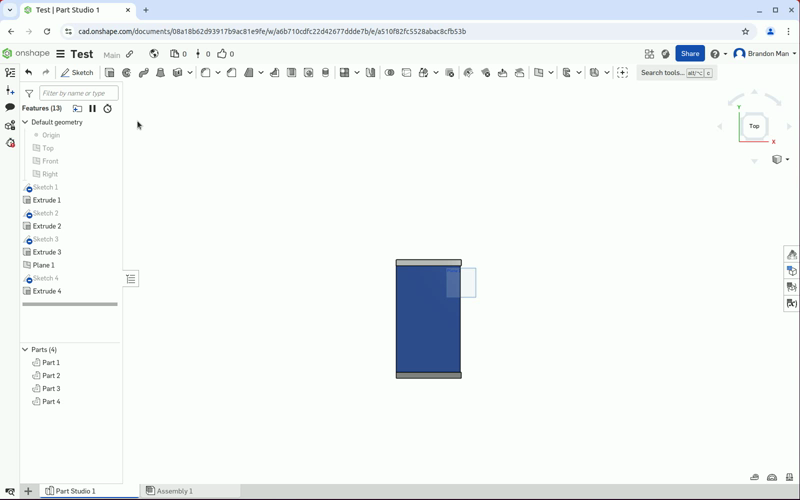
mouse_move(73, 189)
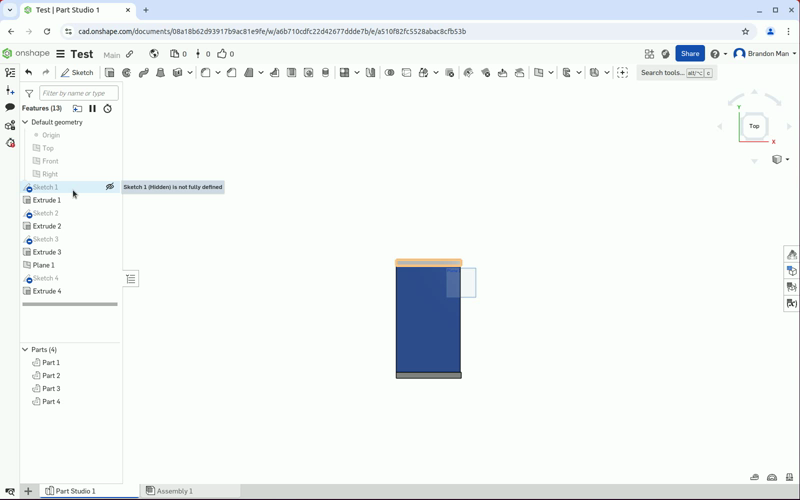
click(73, 189)
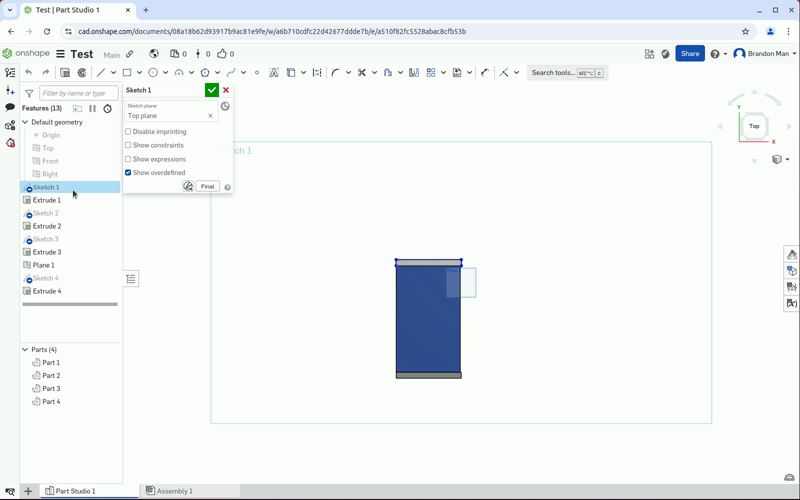
mouse_move(229, 92)
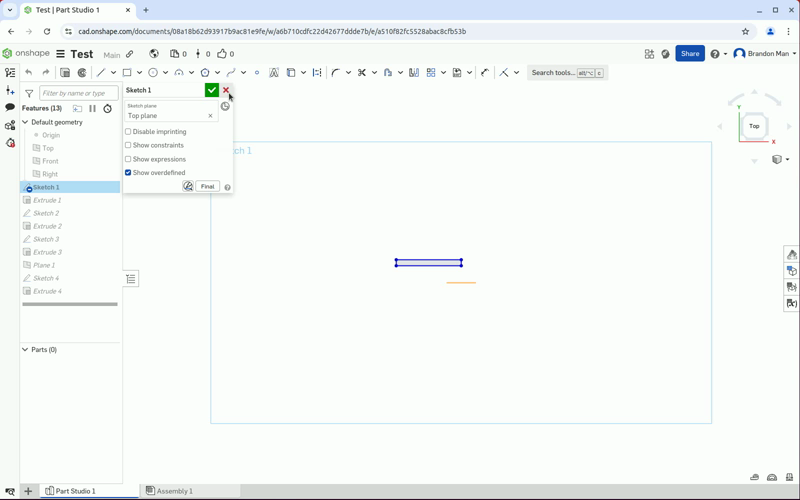
click(229, 92)
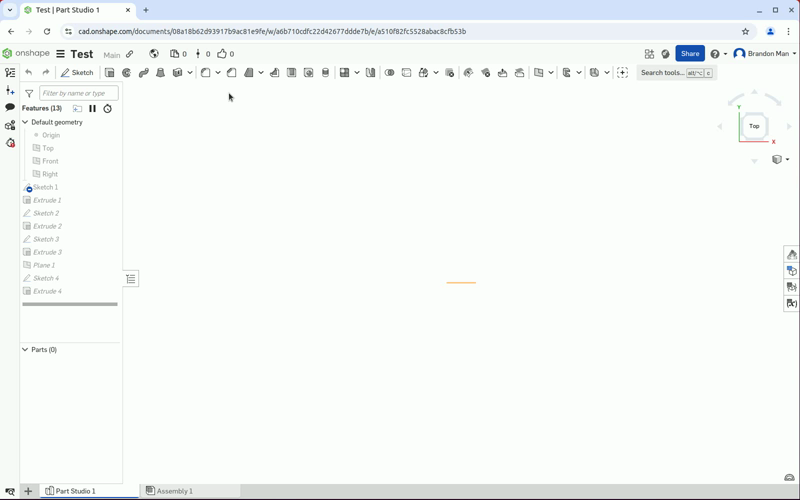
key(shift+s)
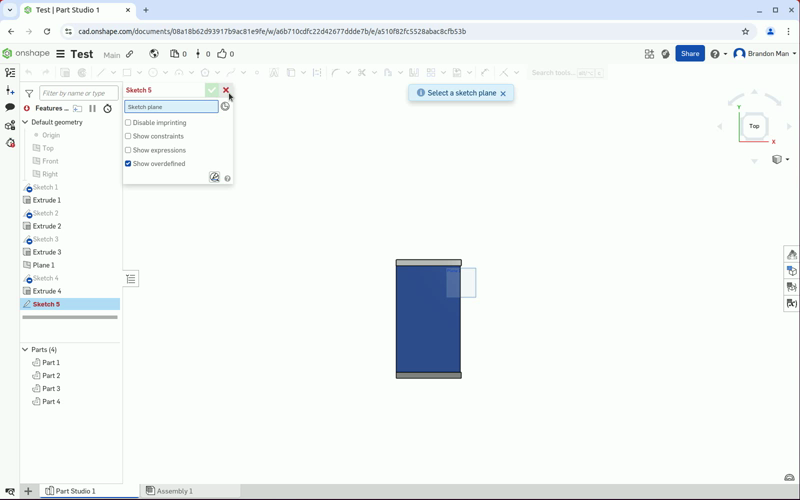
mouse_move(73, 267)
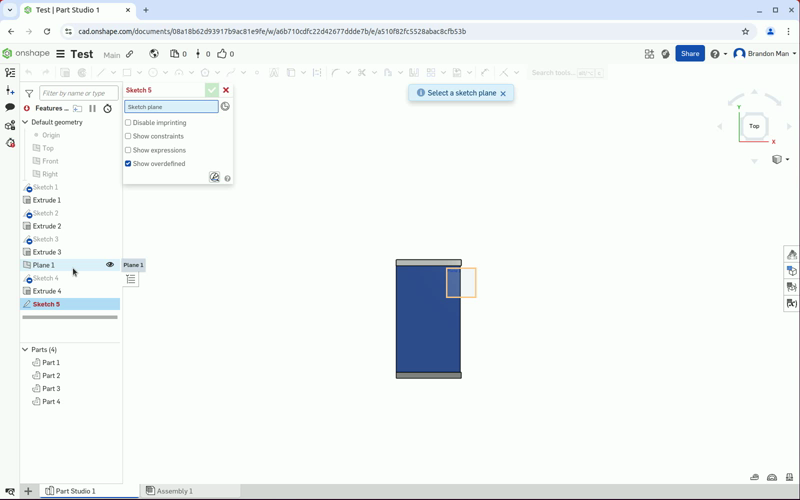
click(73, 267)
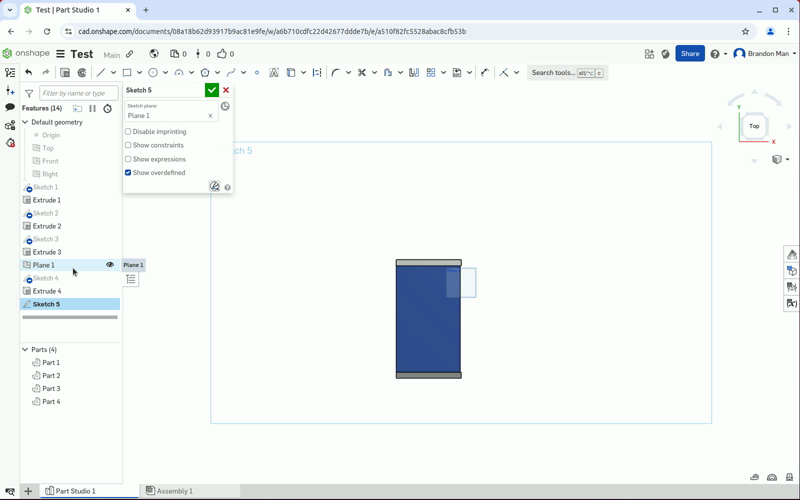
mouse_move(73, 352)
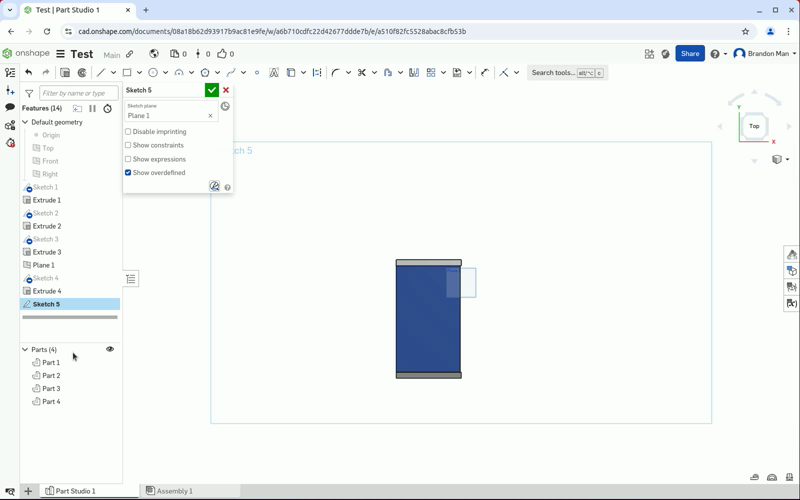
key(y)
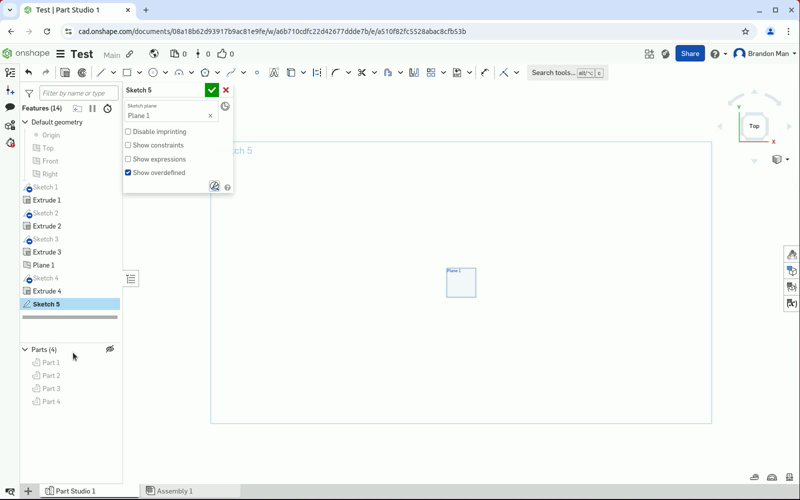
key(l)
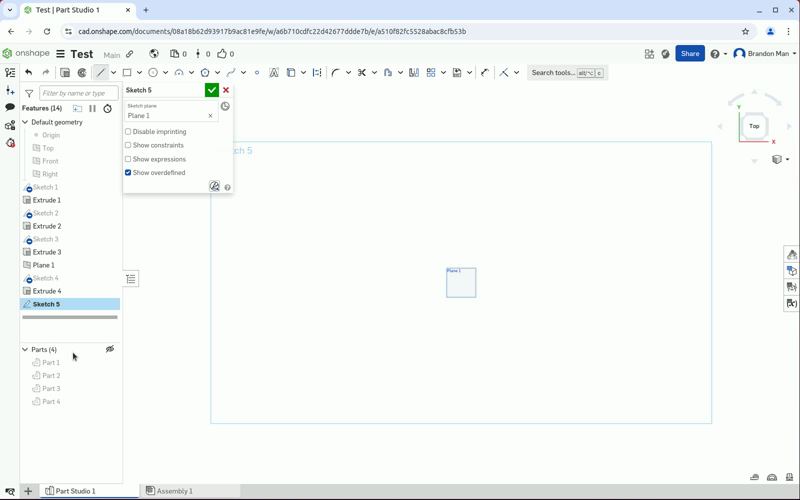
key_down(shift)
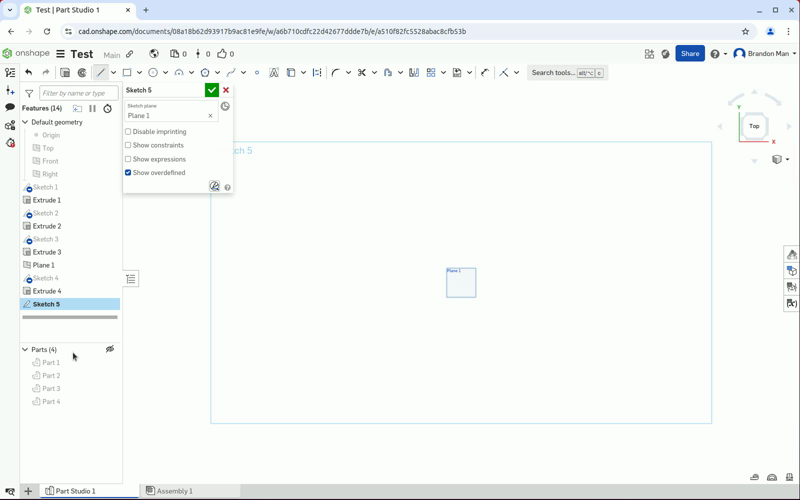
mouse_move(396, 378)
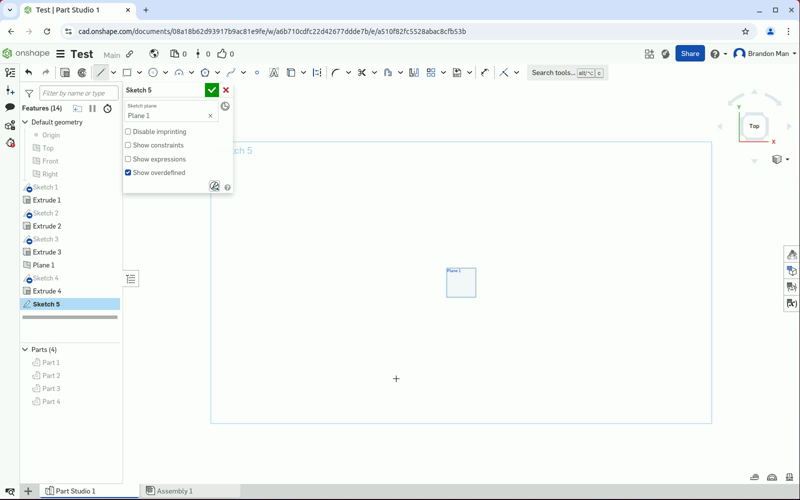
click(396, 378)
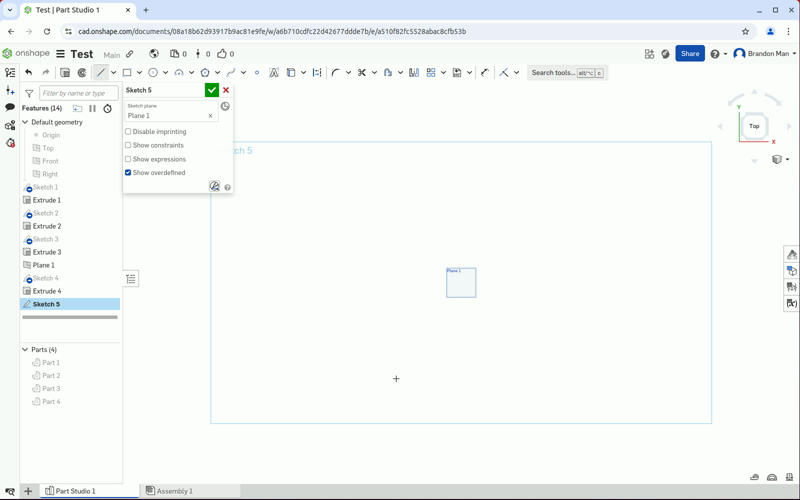
key_up(shift)
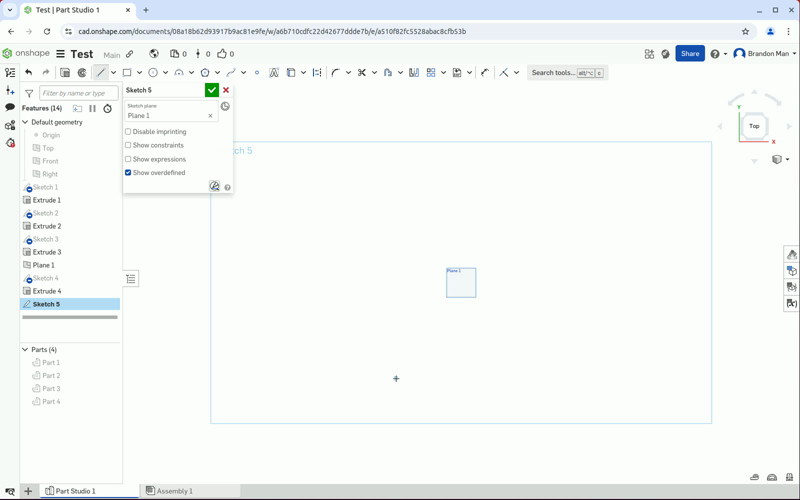
key_down(shift)
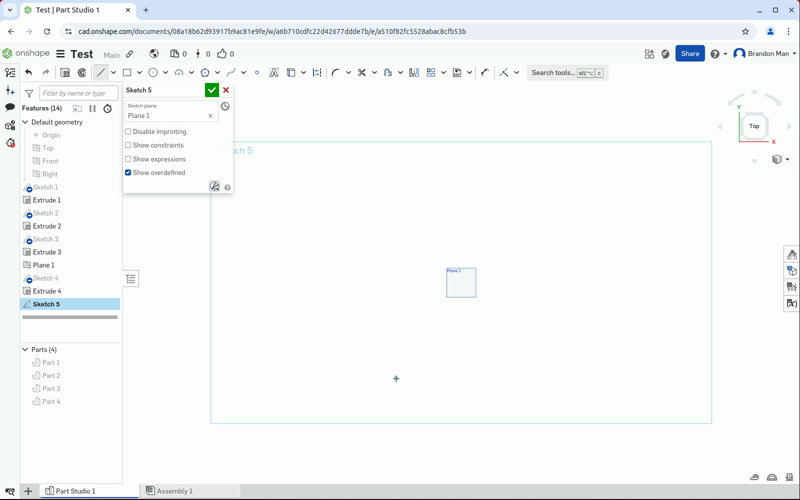
mouse_move(461, 378)
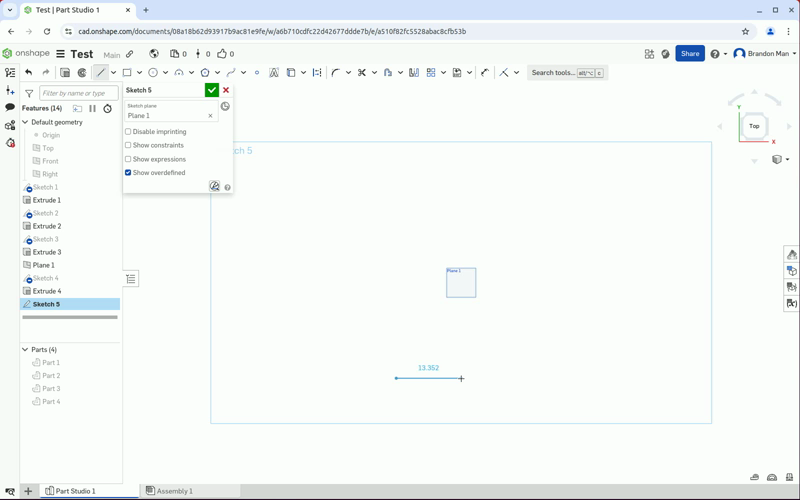
click(461, 378)
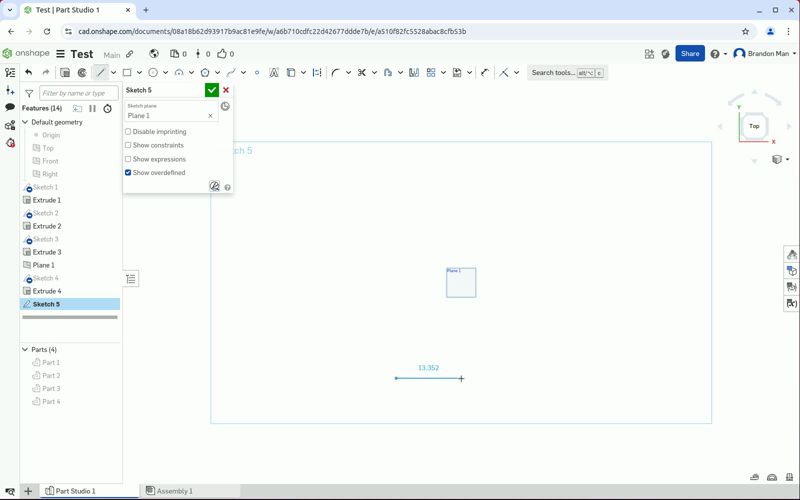
key_up(shift)
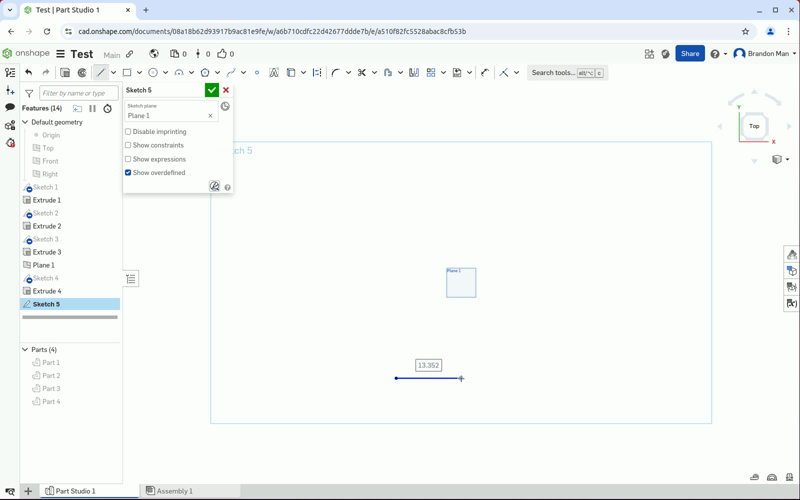
key_down(shift)
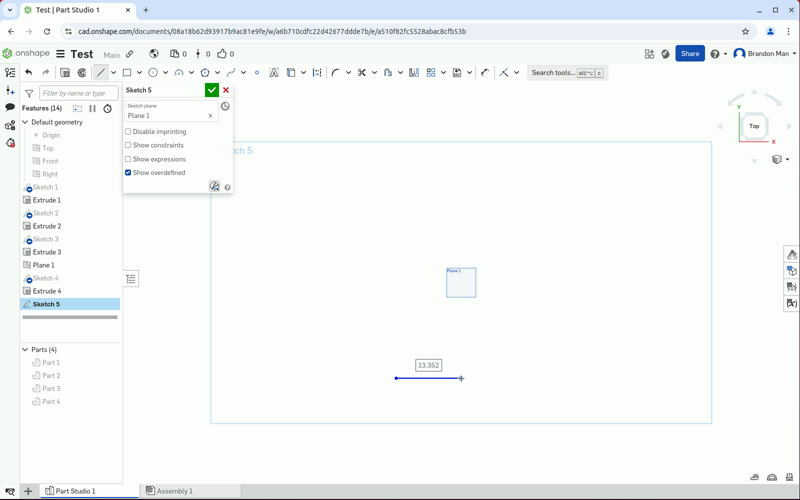
mouse_move(491, 378)
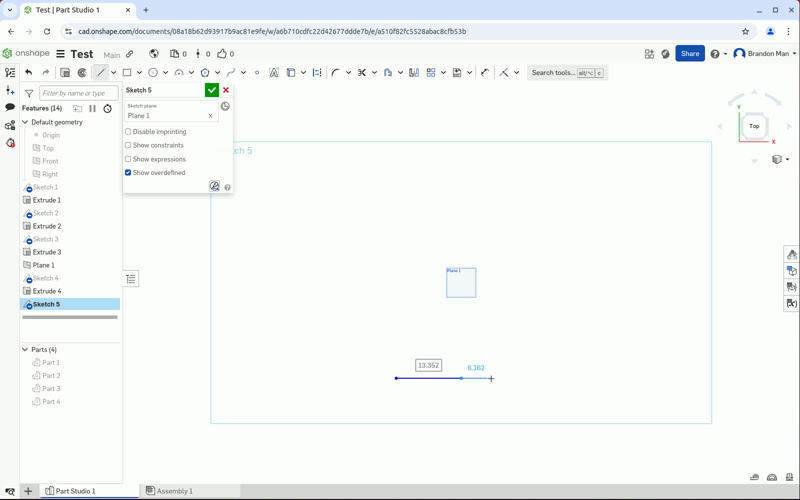
mouse_move(461, 372)
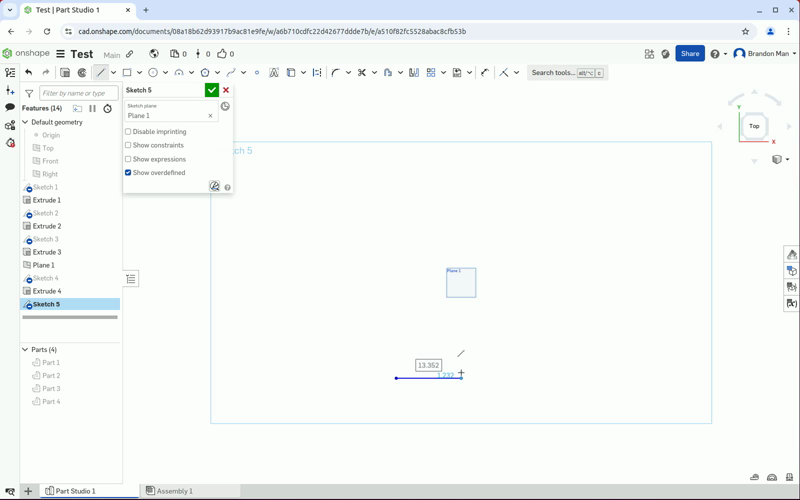
scroll(6)
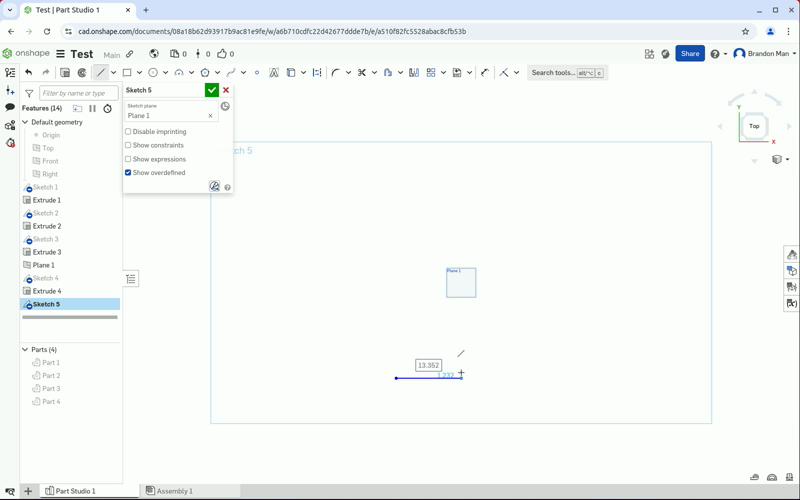
scroll(6)
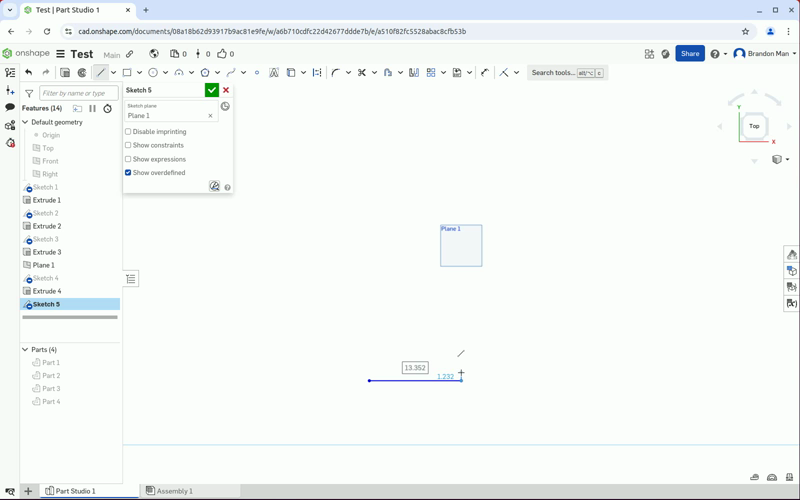
scroll(6)
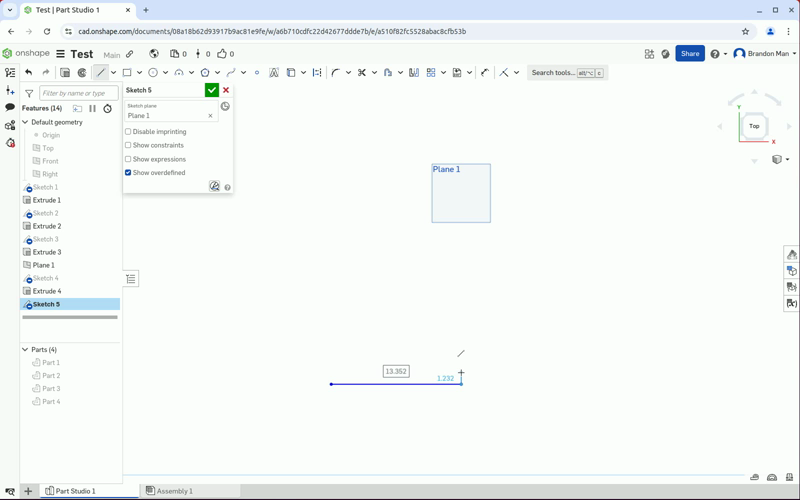
scroll(6)
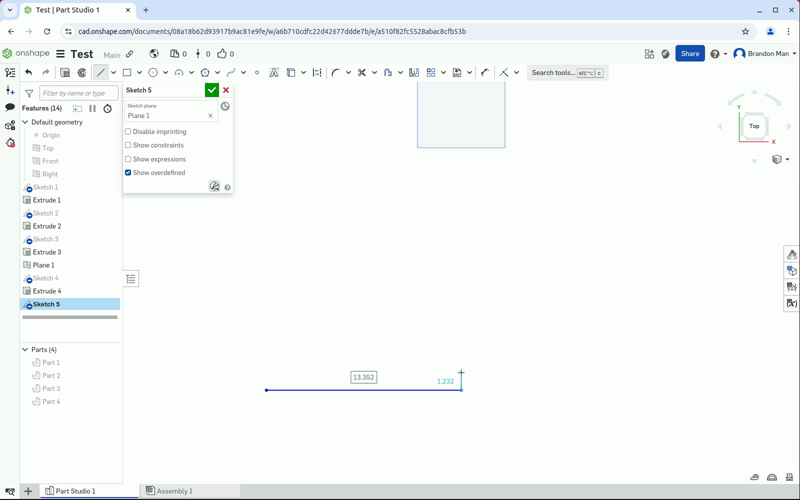
scroll(6)
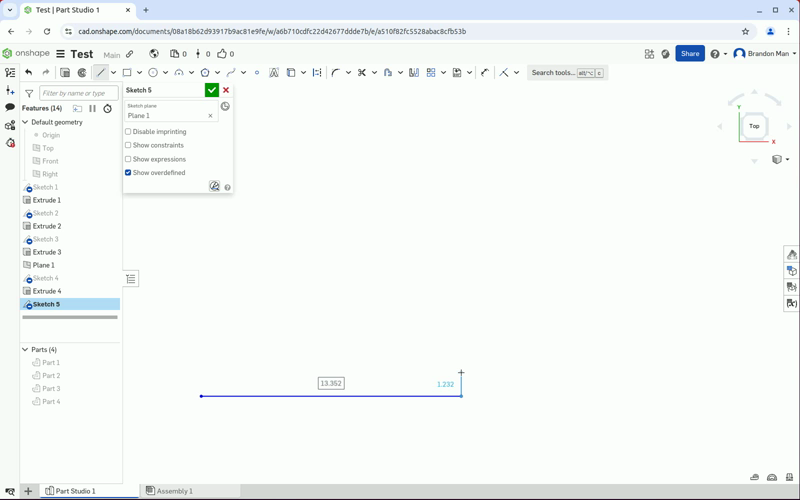
scroll(6)
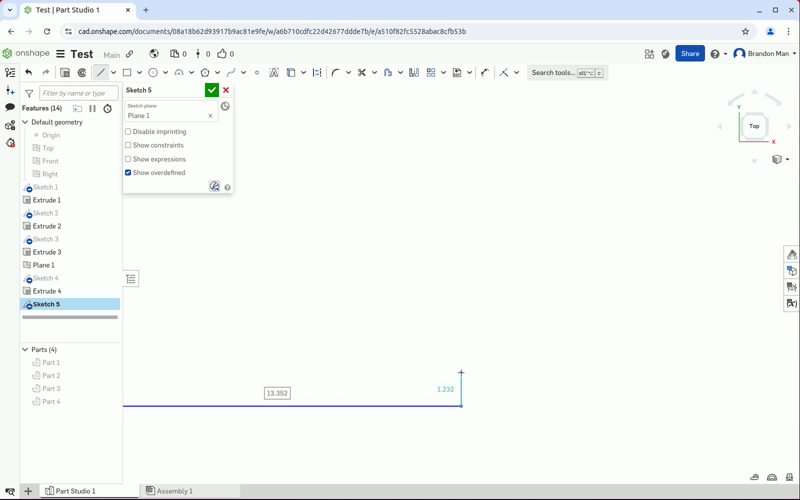
scroll(6)
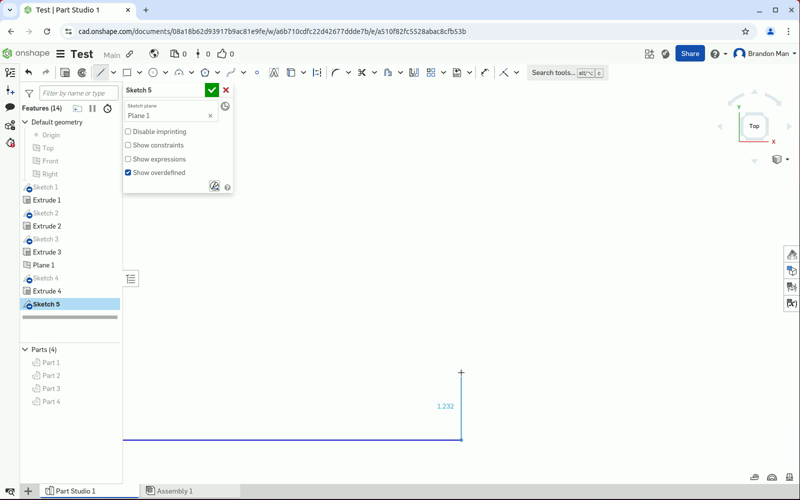
click(461, 372)
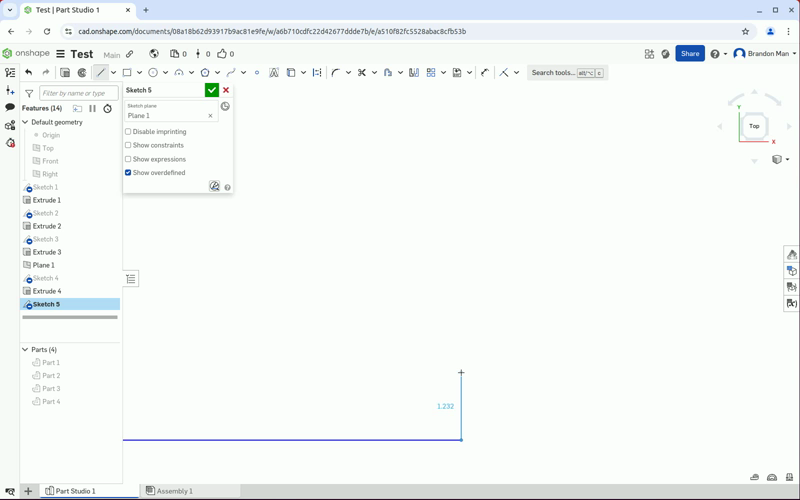
scroll(-6)
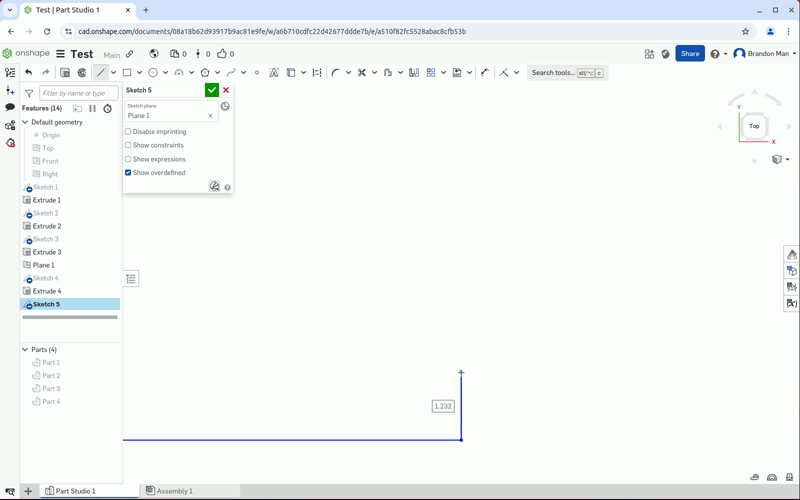
scroll(-6)
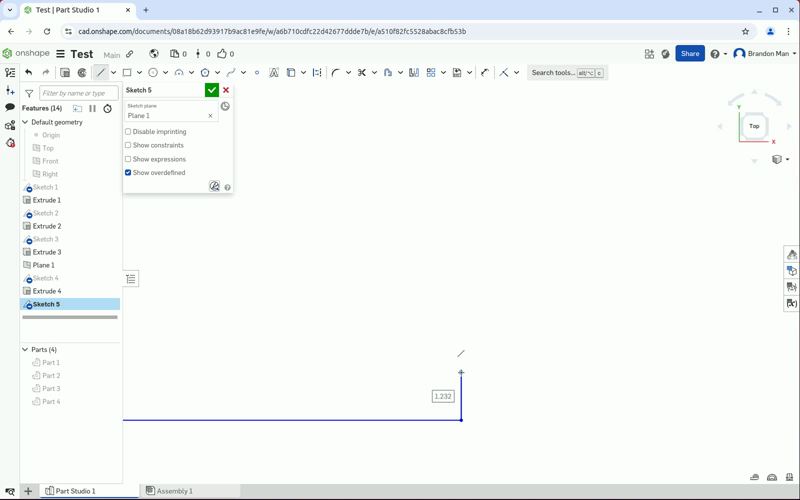
scroll(-6)
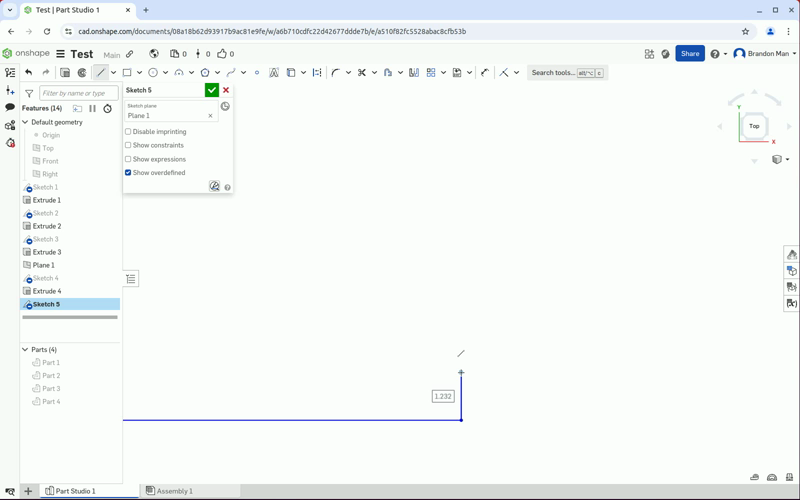
scroll(-6)
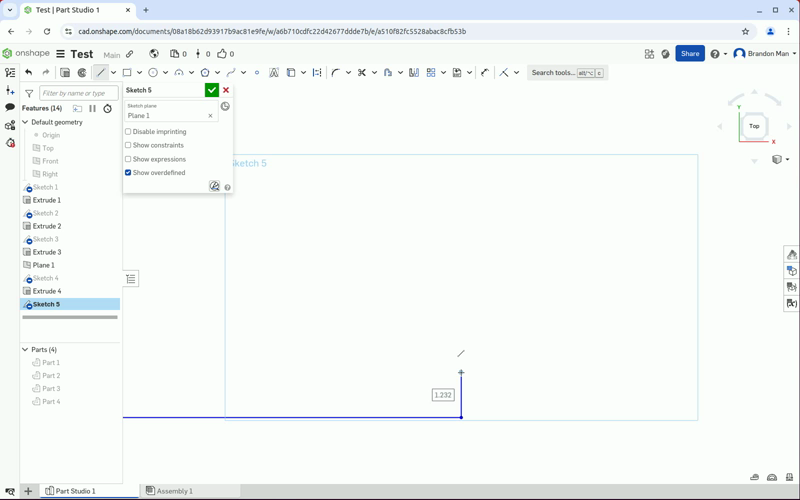
scroll(-6)
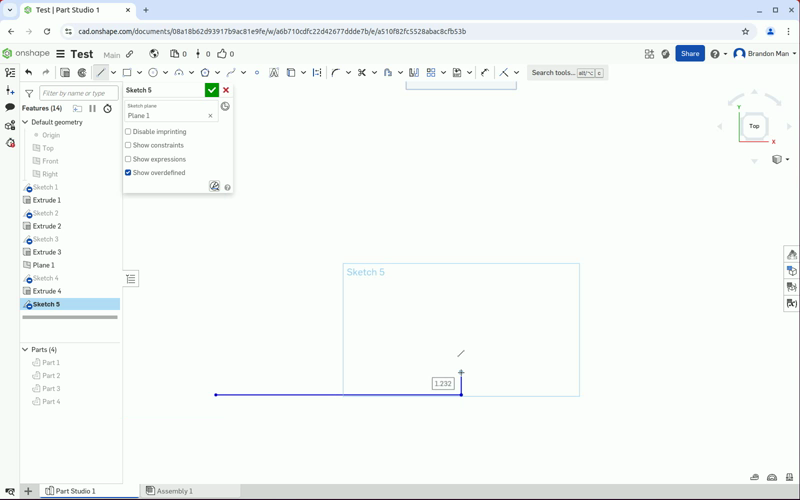
scroll(-6)
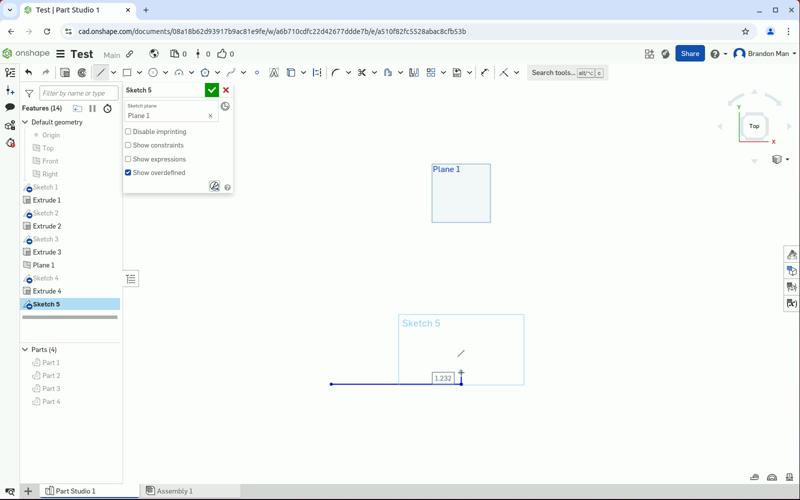
scroll(-6)
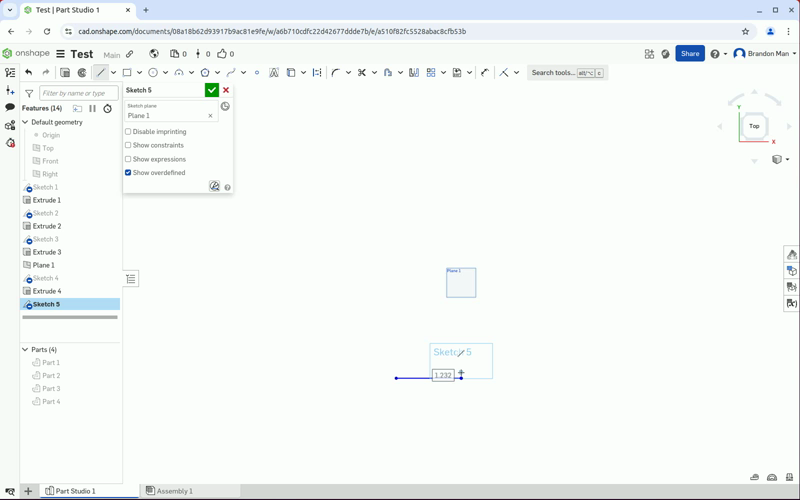
key_up(shift)
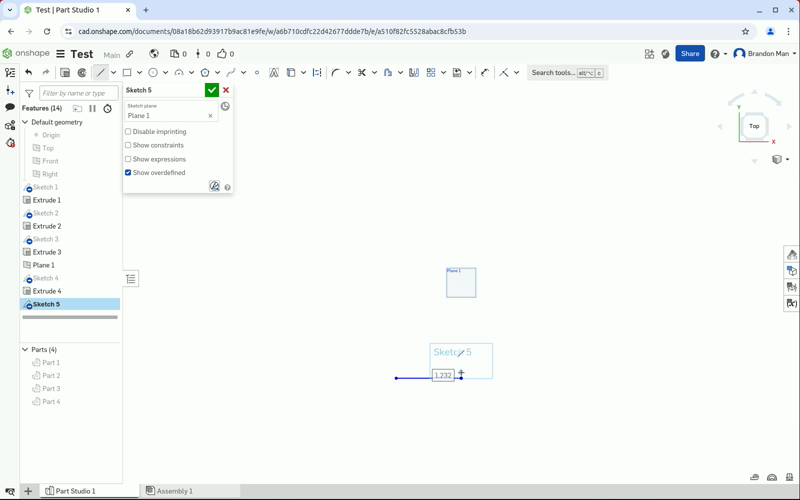
key_down(shift)
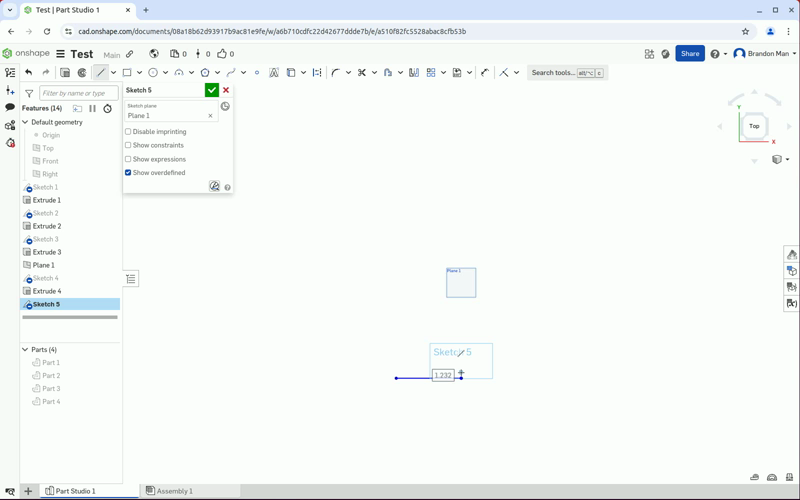
mouse_move(396, 372)
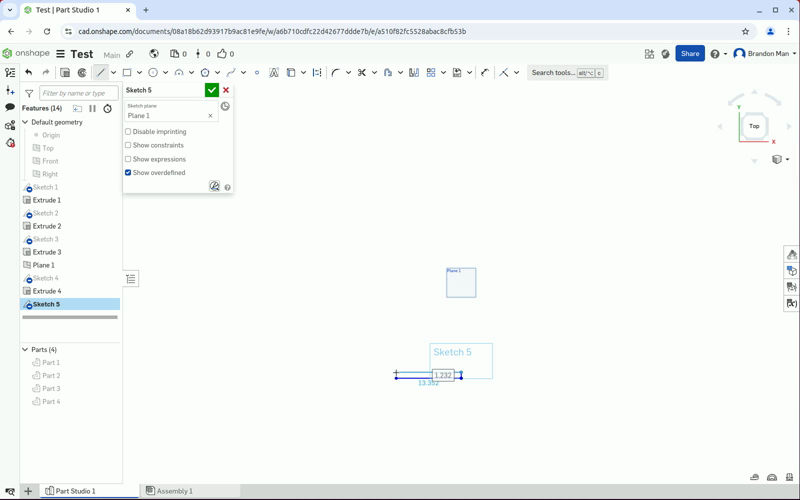
click(396, 372)
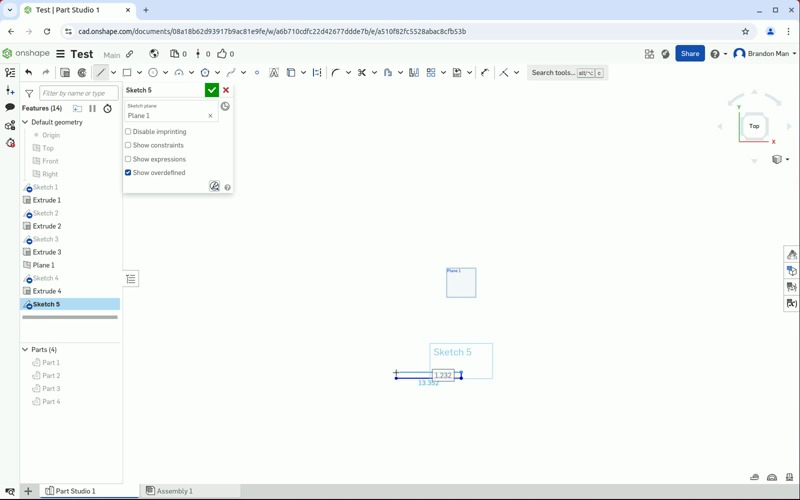
key_up(shift)
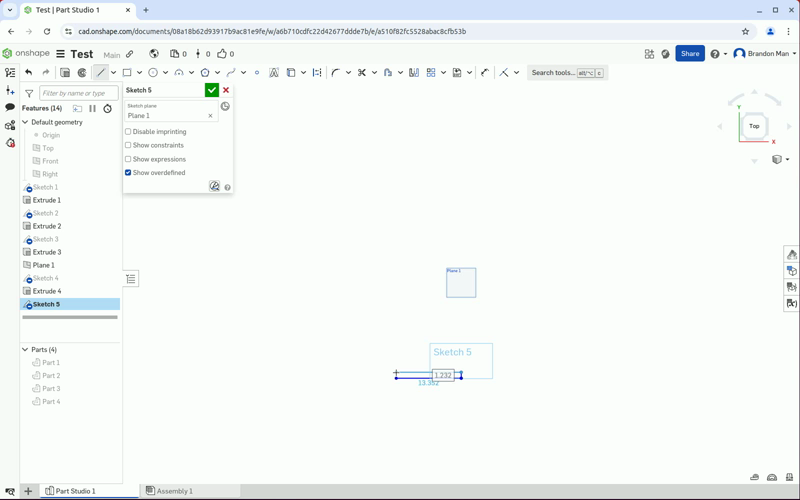
mouse_move(426, 372)
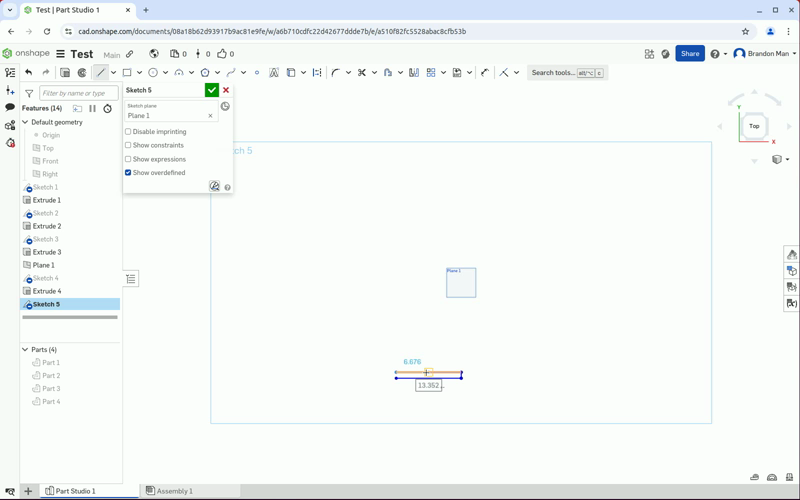
key_down(shift)
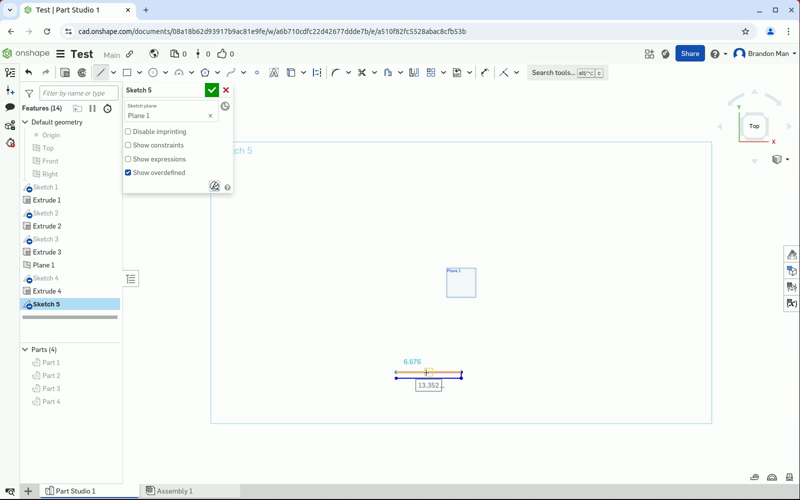
mouse_move(396, 378)
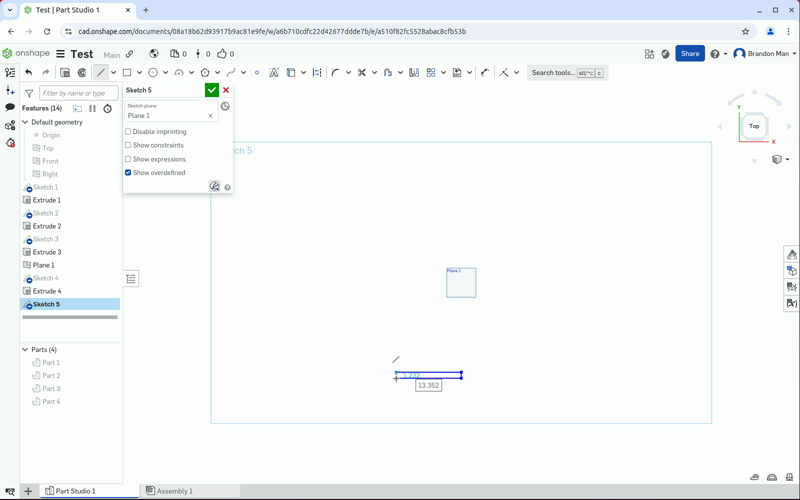
scroll(6)
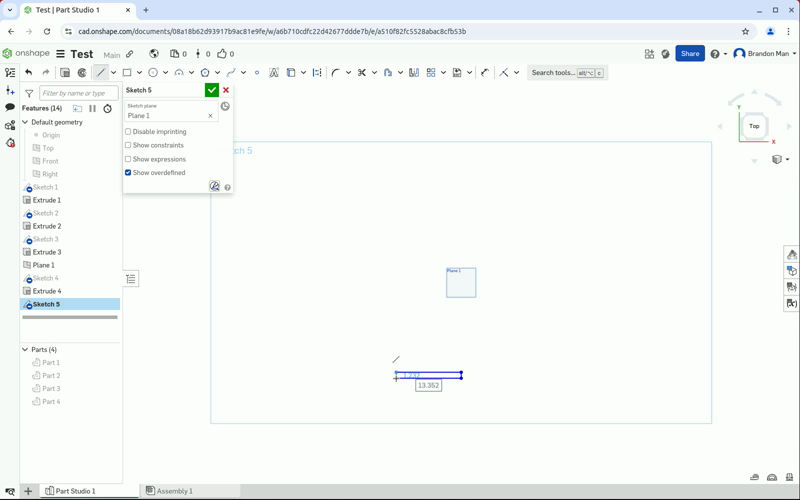
scroll(6)
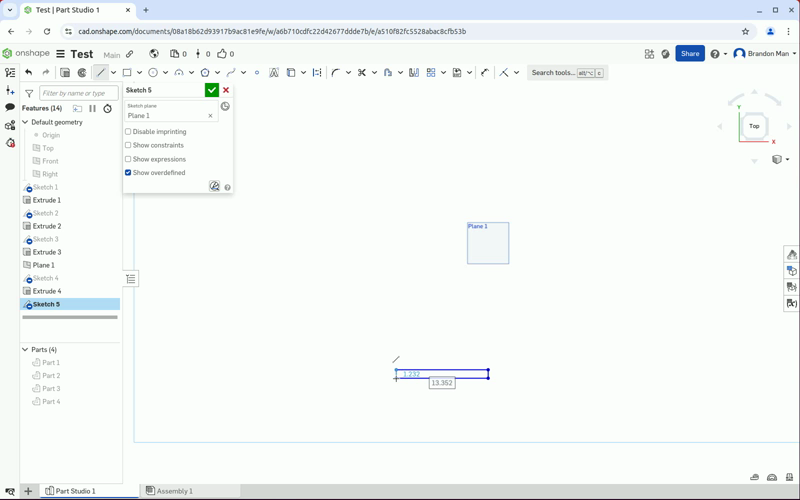
scroll(6)
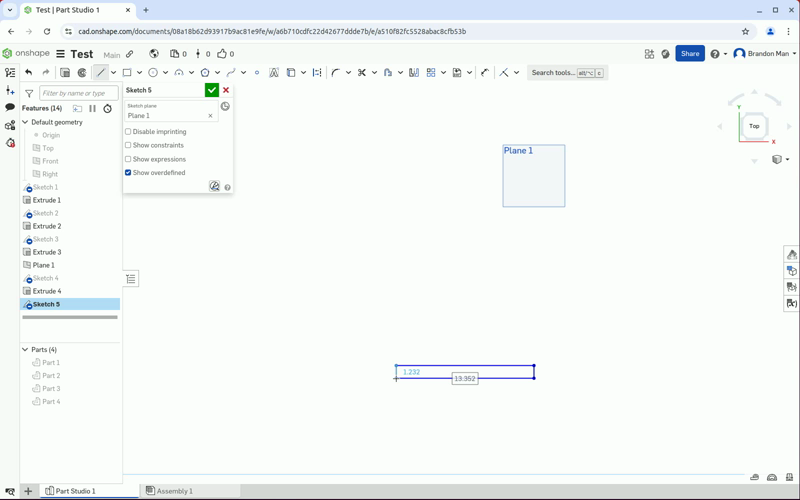
scroll(6)
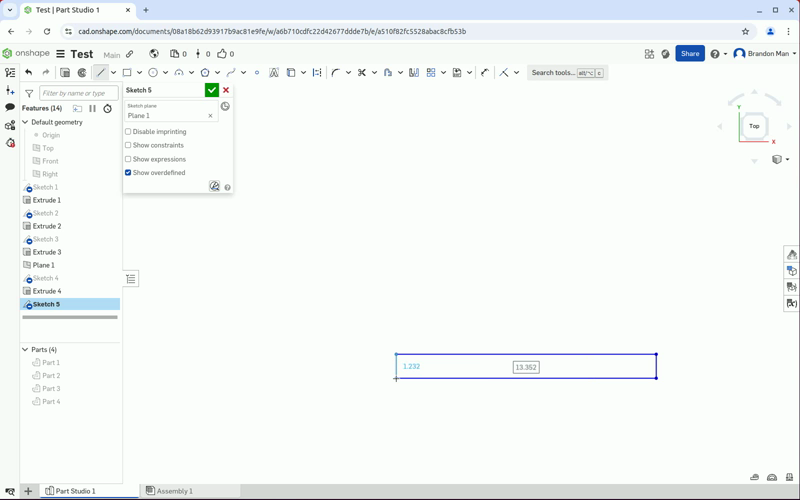
scroll(6)
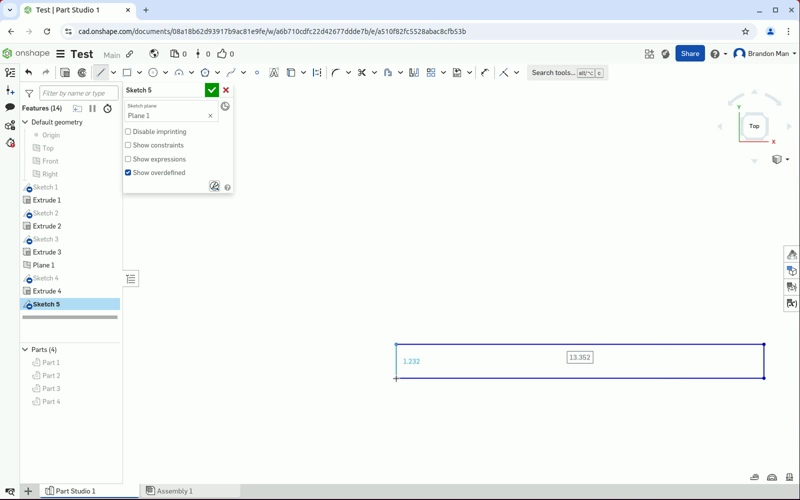
scroll(6)
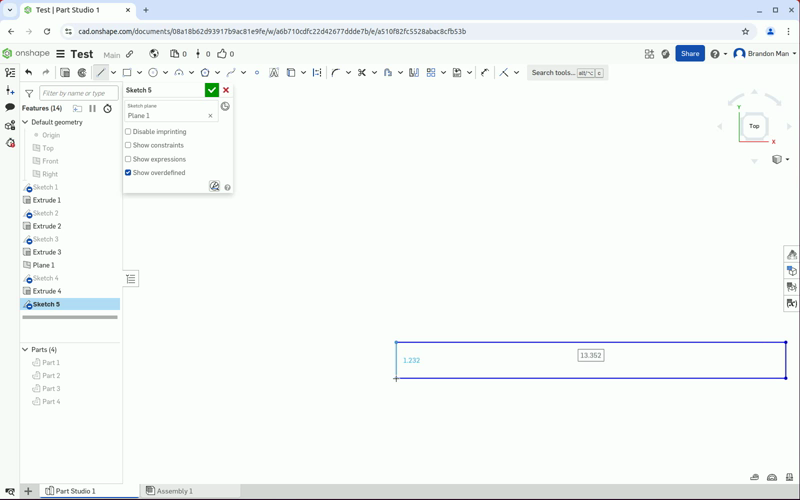
scroll(6)
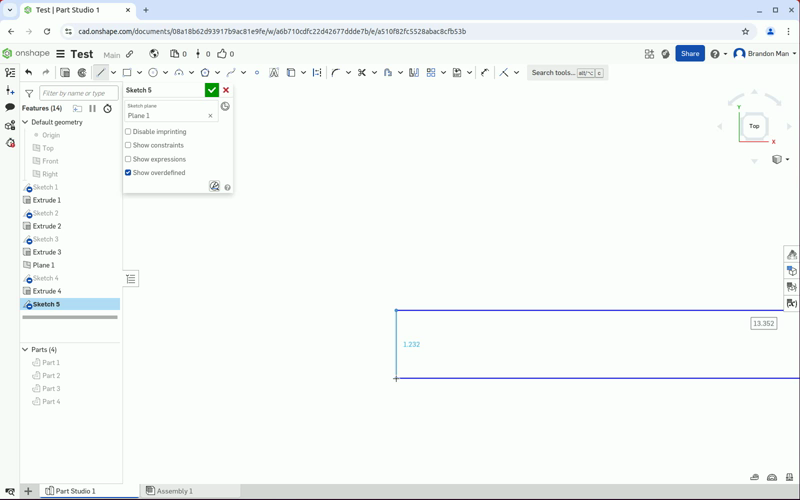
key_up(shift)
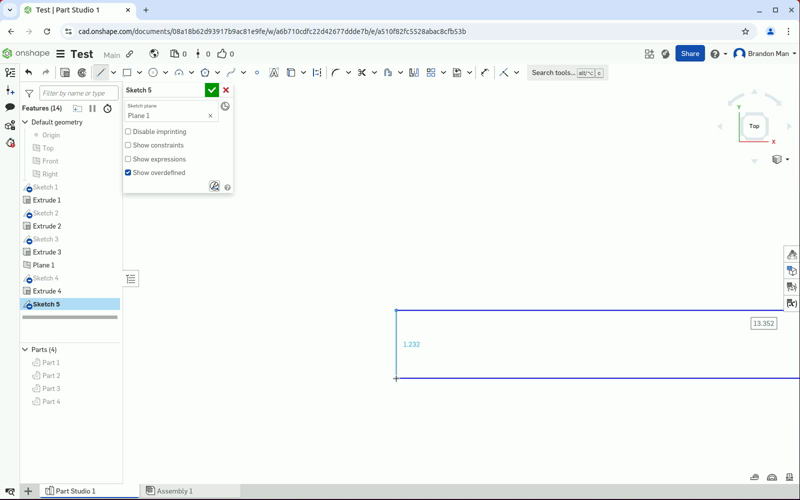
click(396, 378)
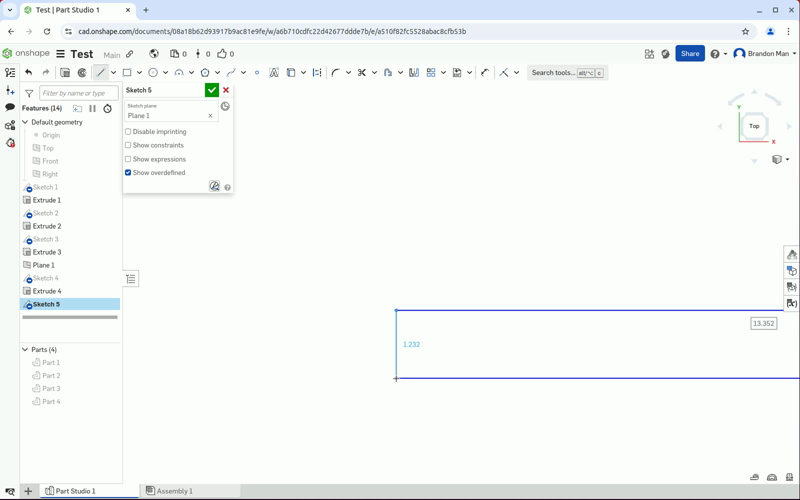
scroll(-6)
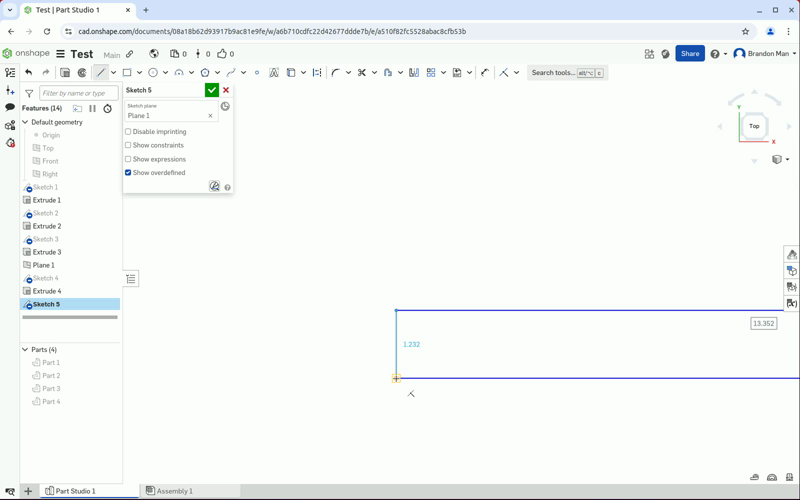
scroll(-6)
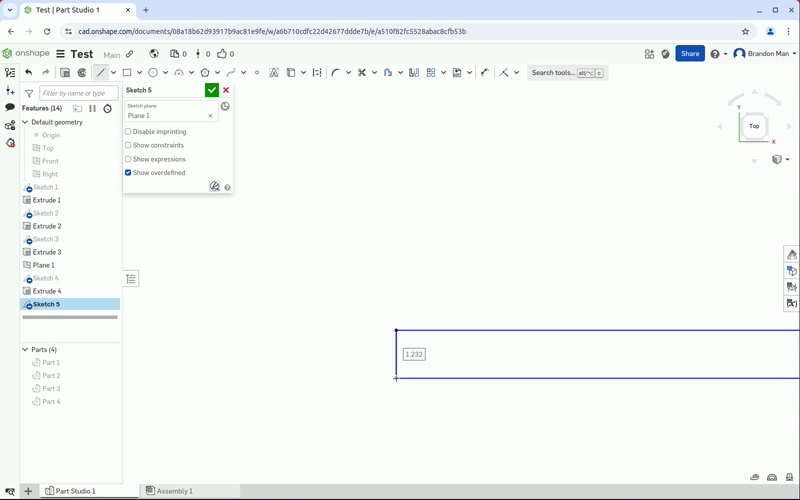
scroll(-6)
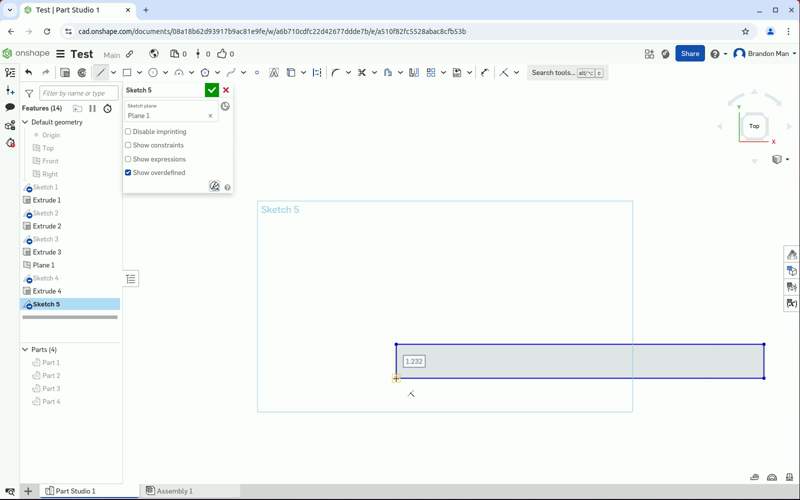
scroll(-6)
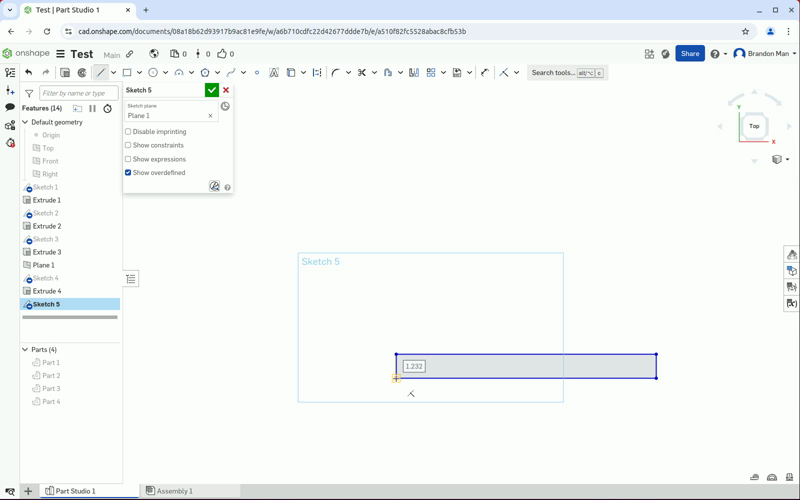
scroll(-6)
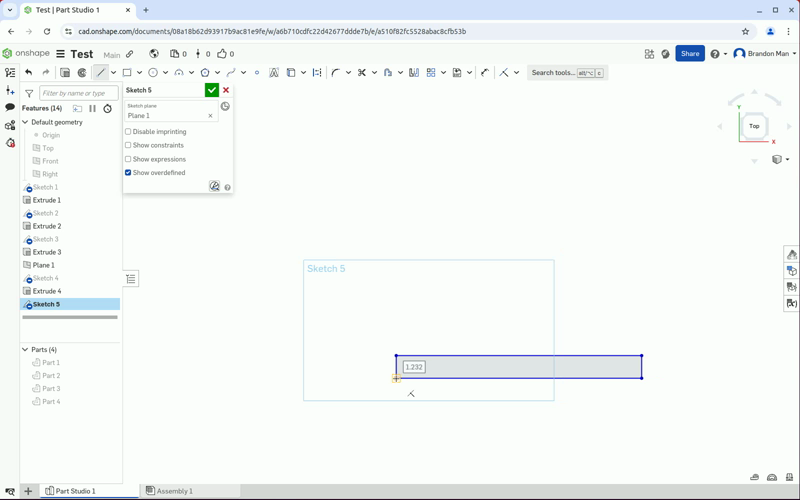
scroll(-6)
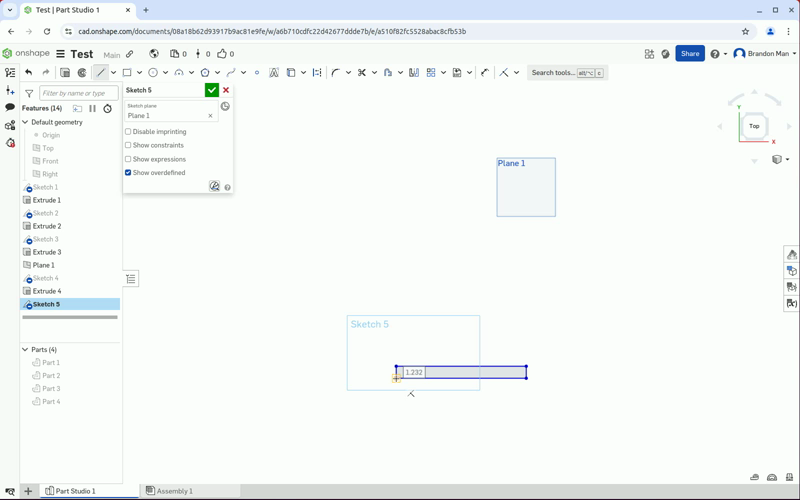
scroll(-6)
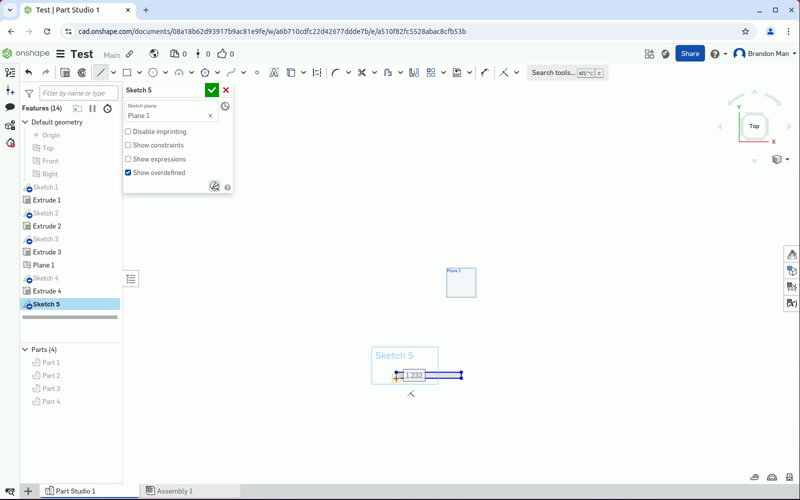
key(esc)
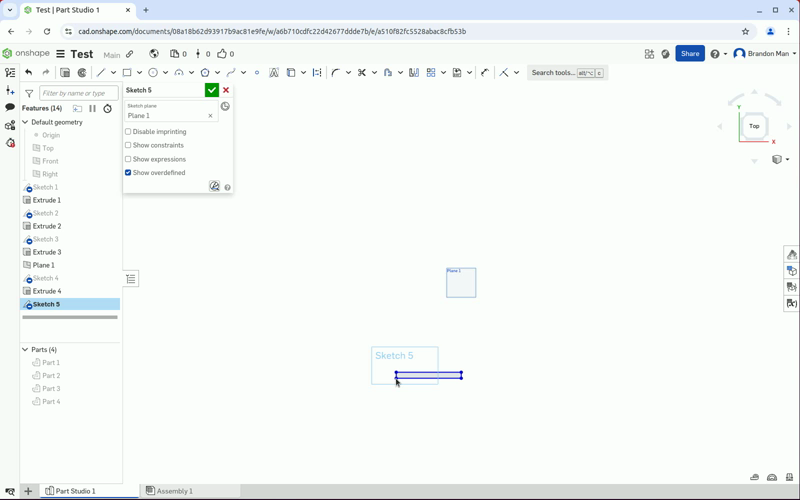
mouse_move(416, 373)
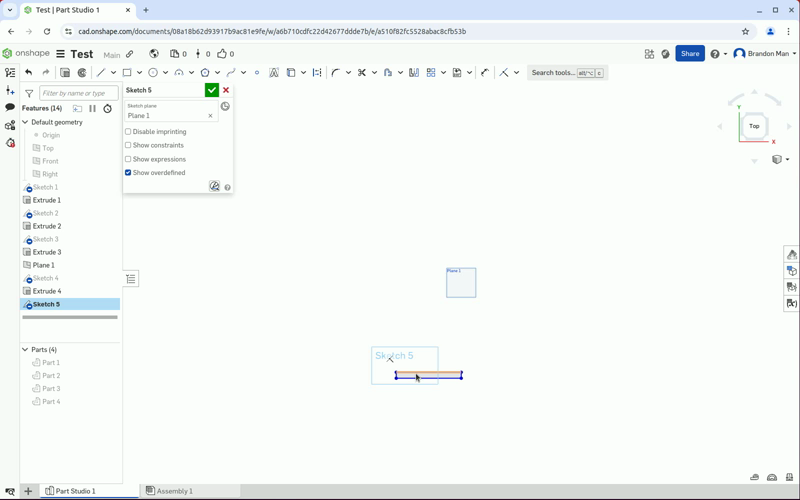
scroll(6)
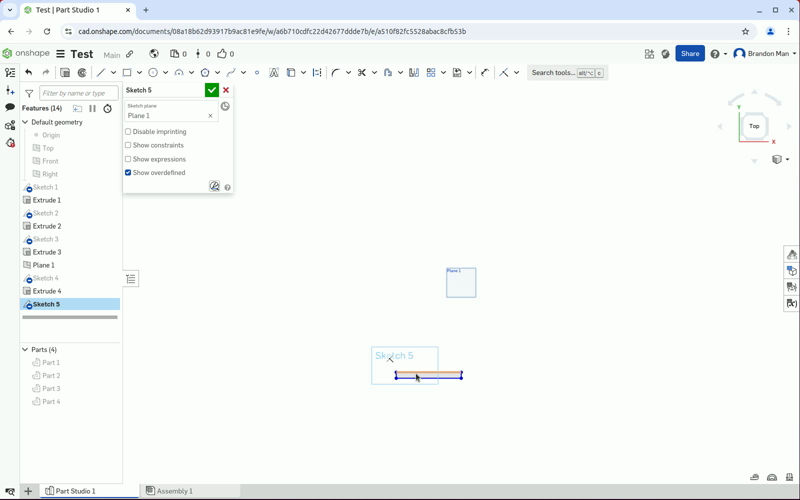
scroll(6)
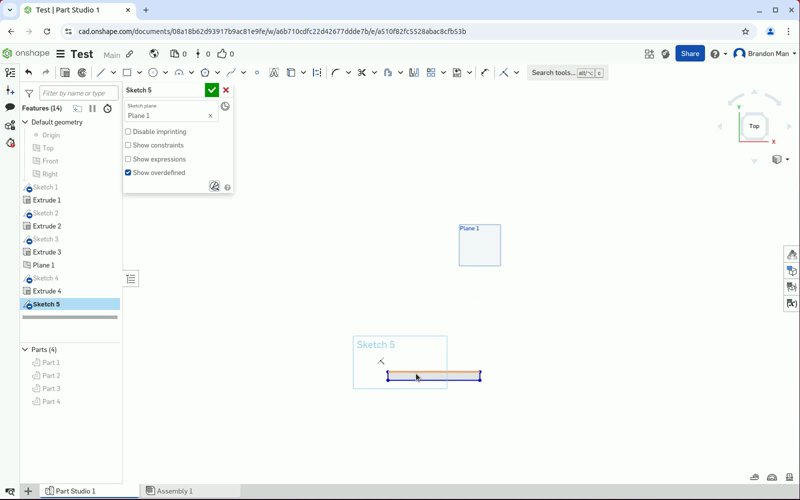
scroll(6)
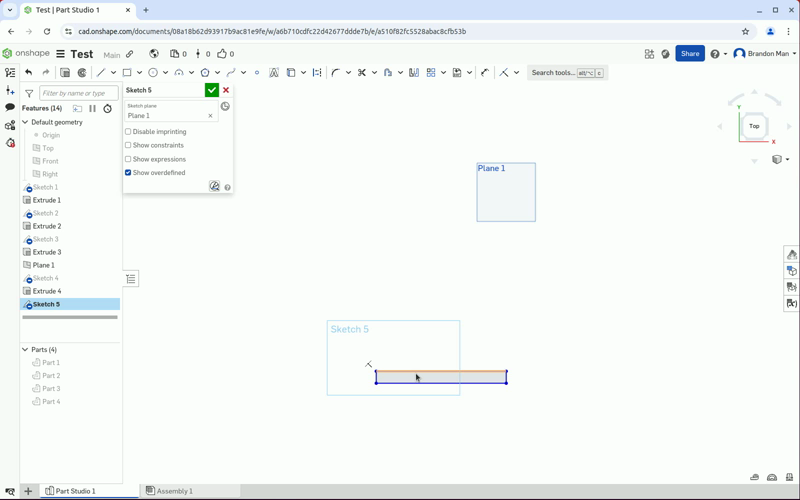
scroll(6)
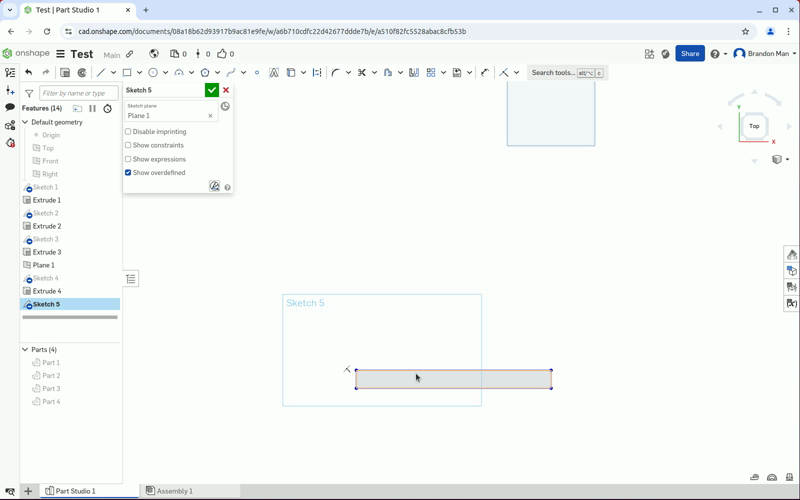
scroll(6)
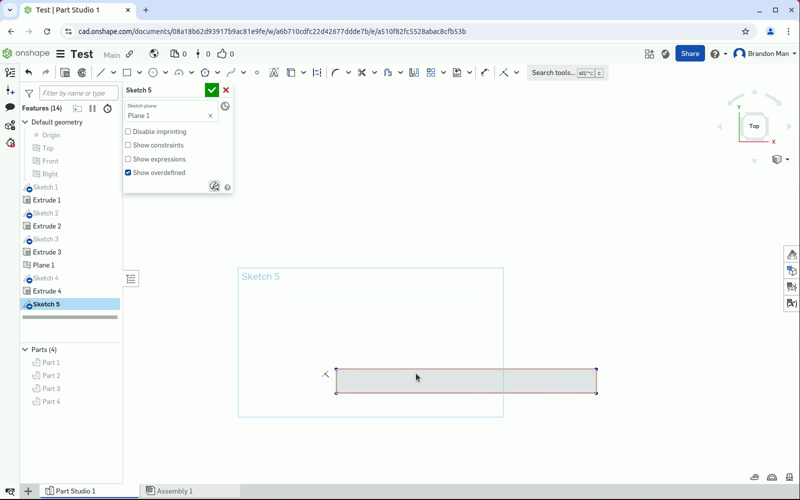
scroll(6)
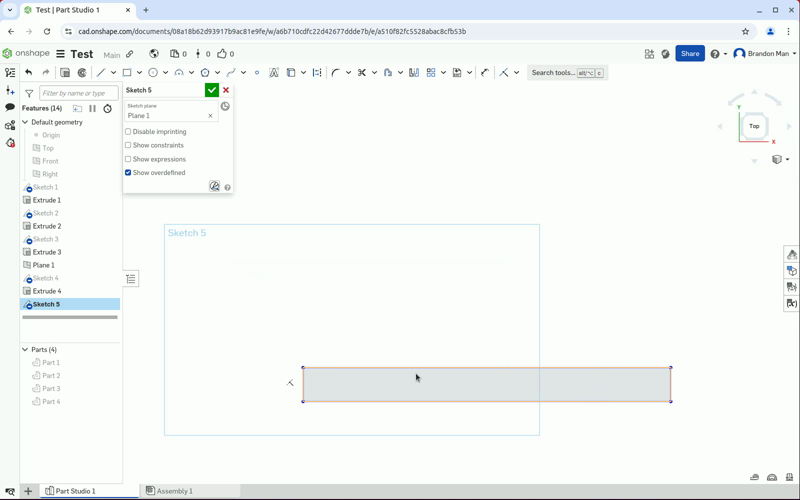
scroll(6)
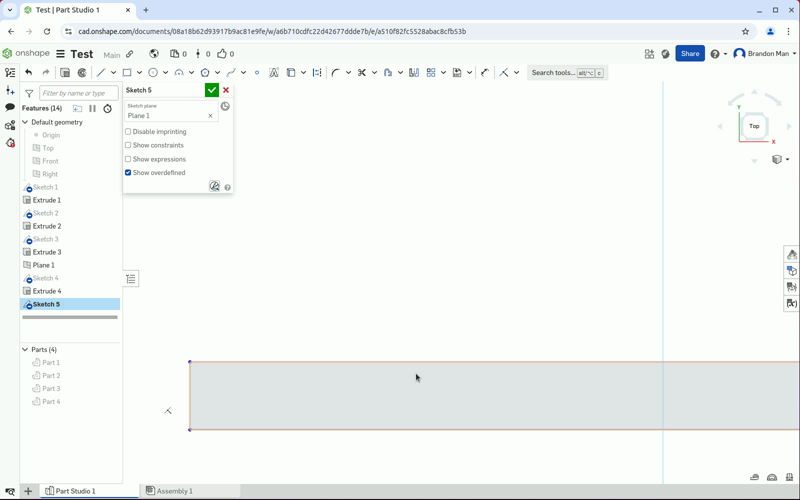
click(416, 373)
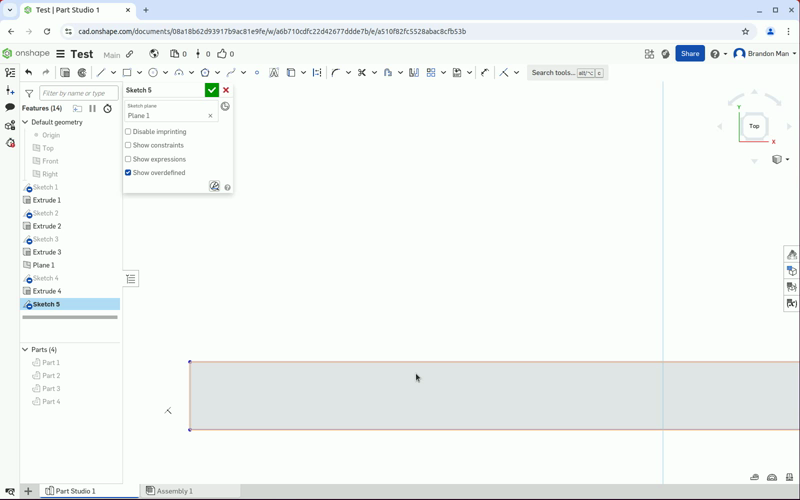
scroll(-6)
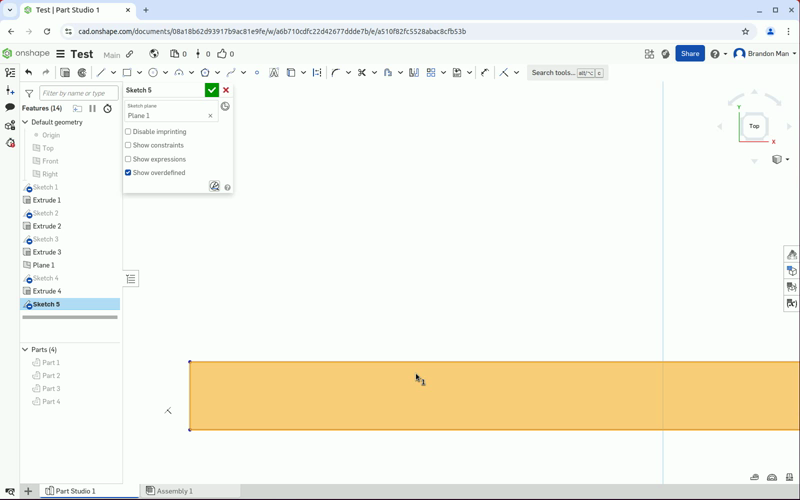
scroll(-6)
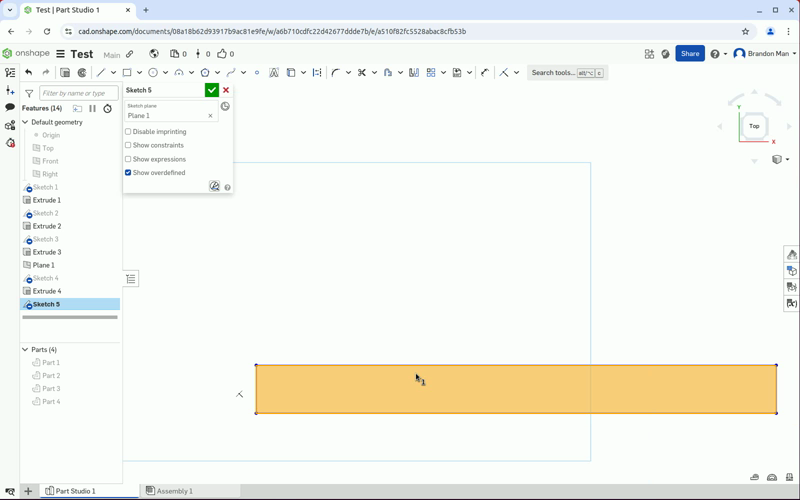
scroll(-6)
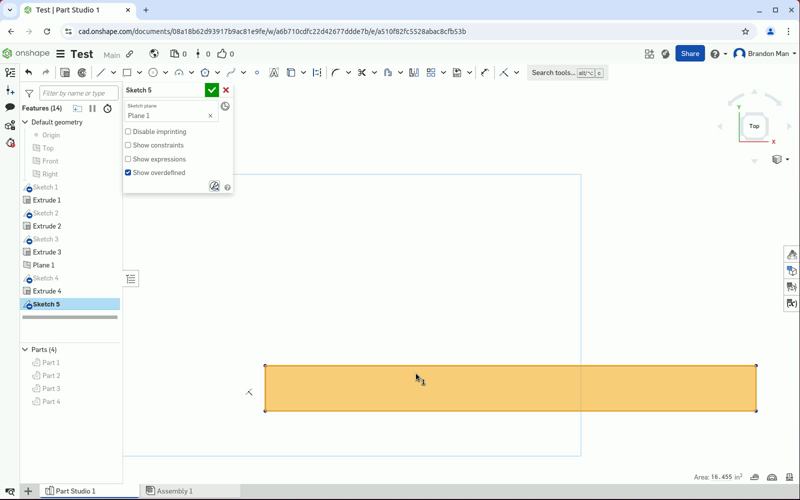
scroll(-6)
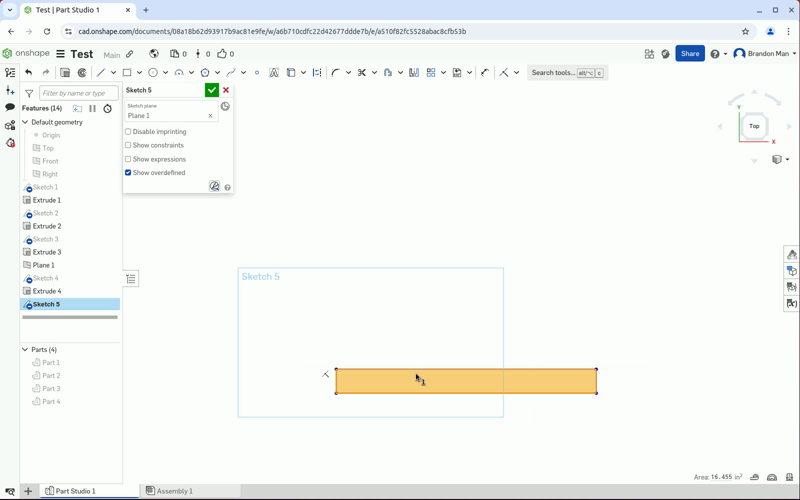
scroll(-6)
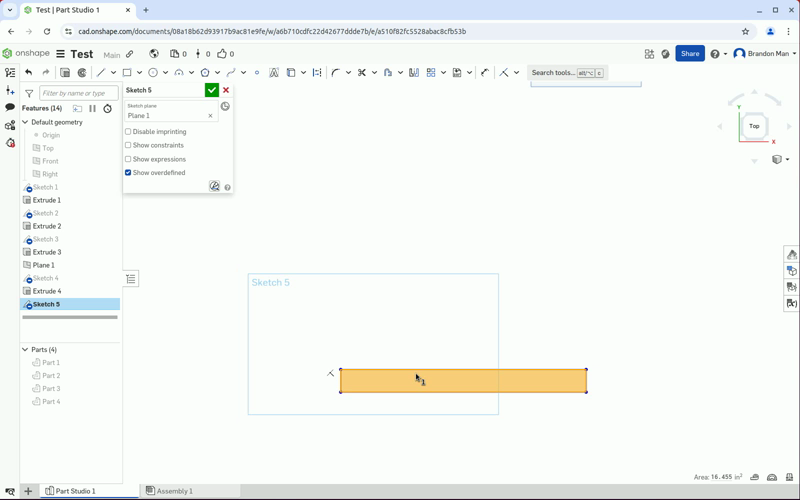
scroll(-6)
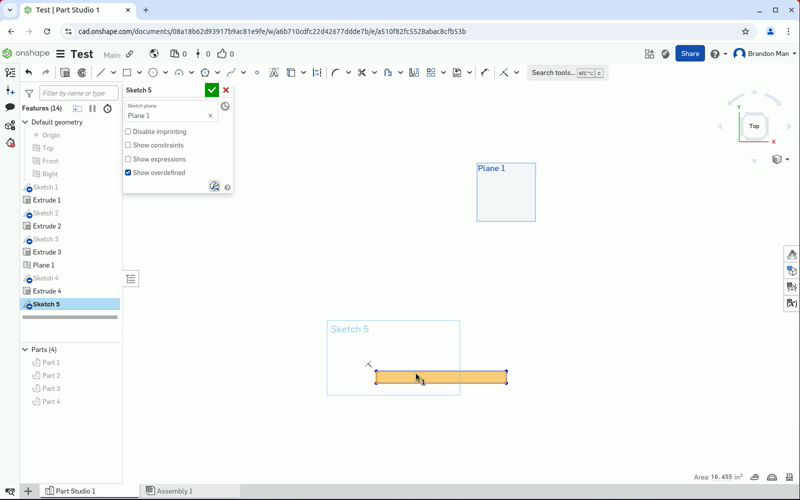
scroll(-6)
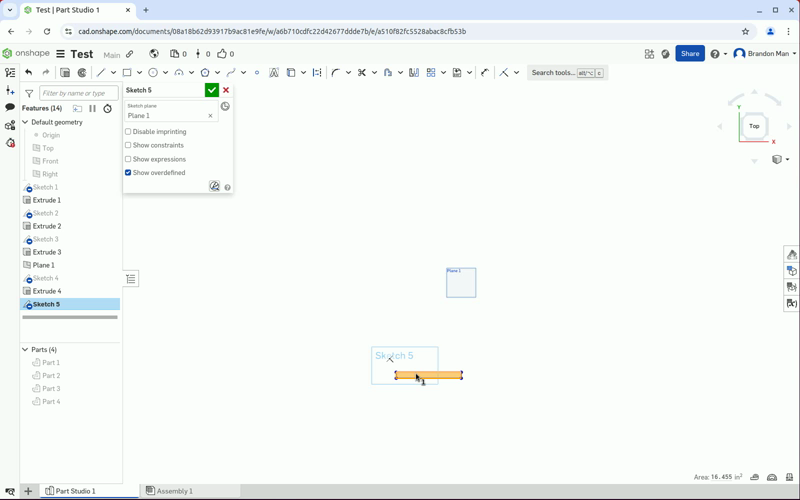
mouse_move(73, 352)
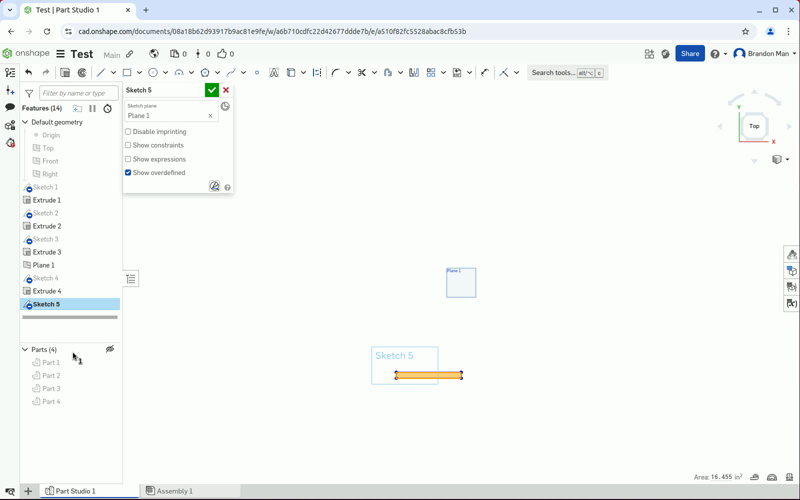
key(shift+y)
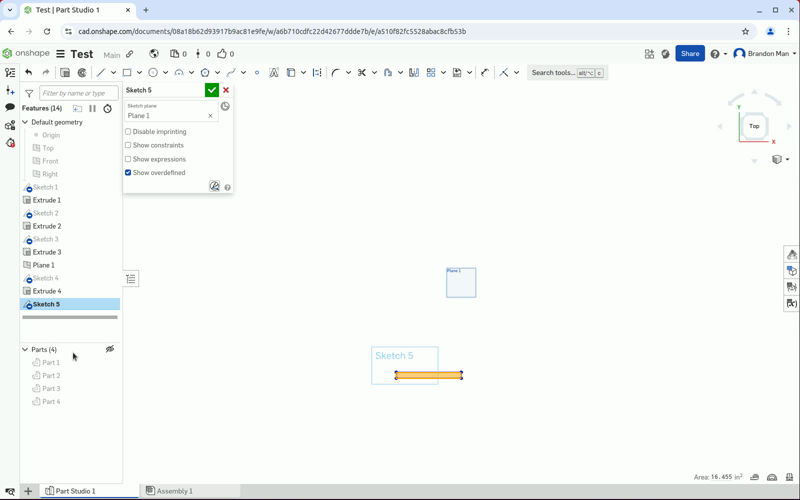
key(shift+e)
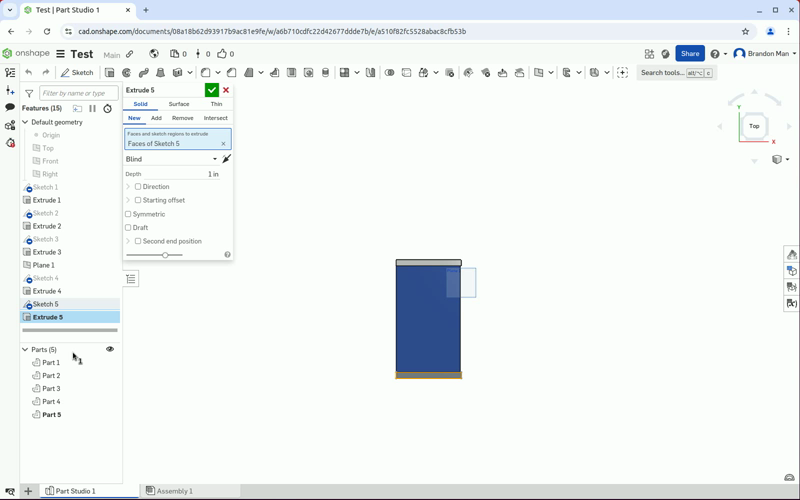
mouse_move(143, 106)
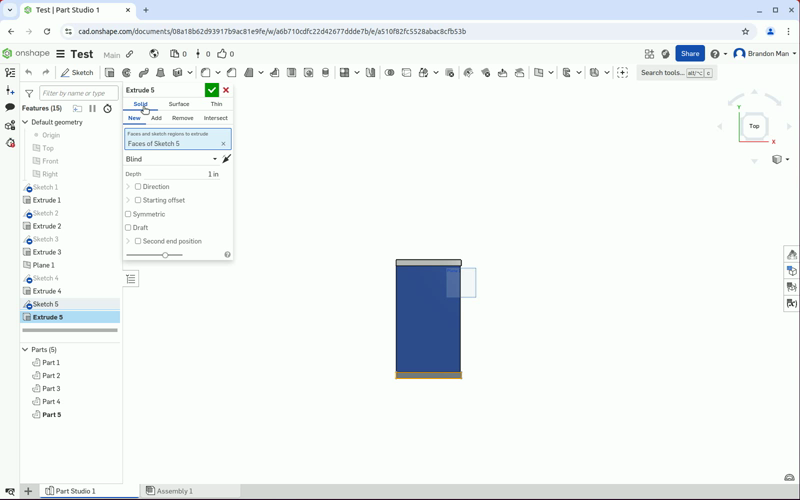
click(143, 106)
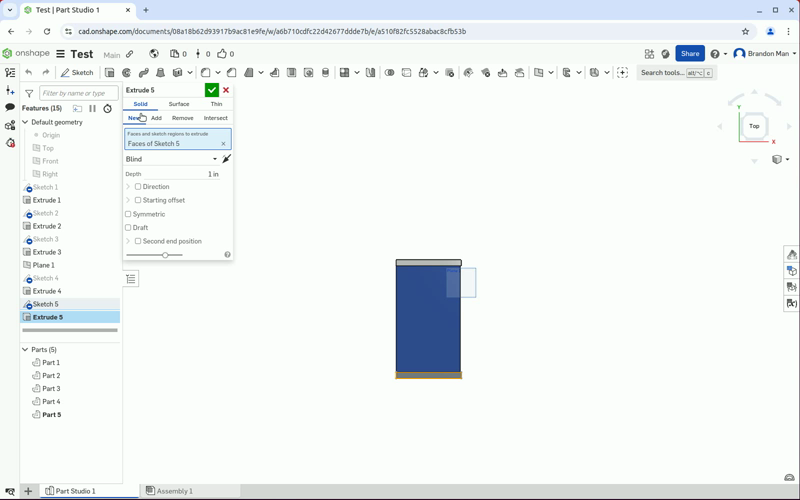
mouse_move(137, 120)
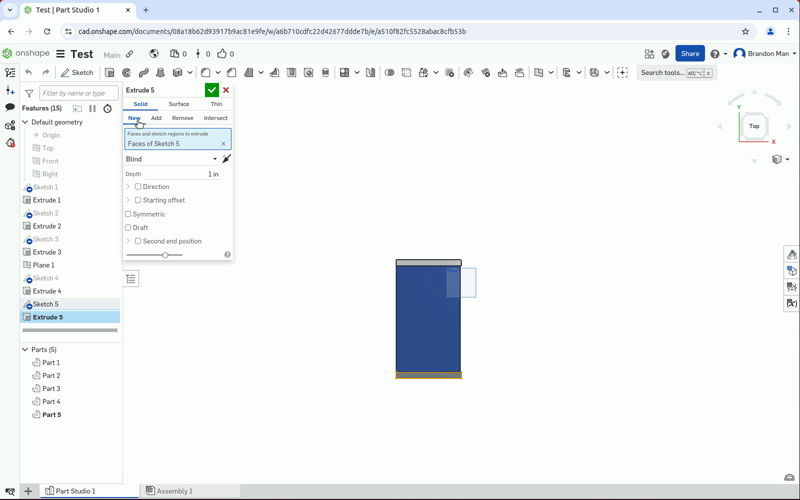
click(137, 120)
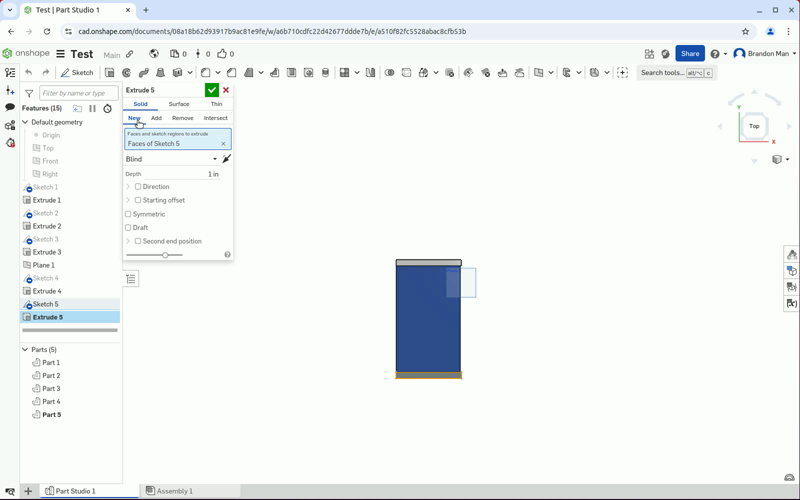
key(tab, 4)
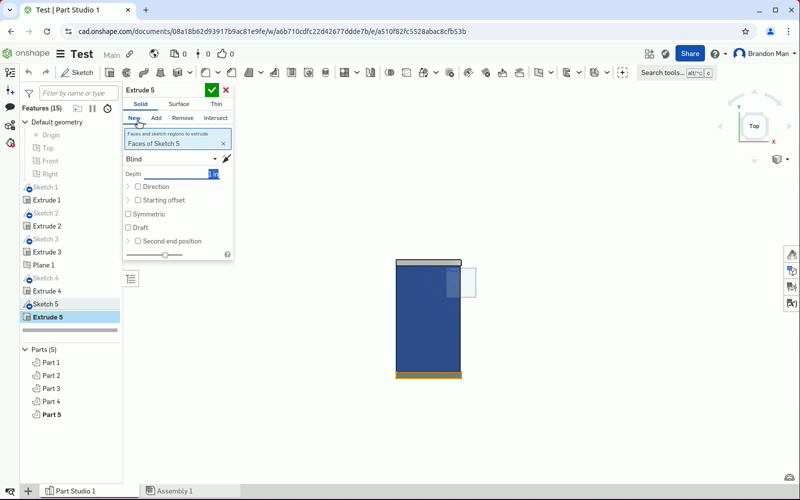
text(4.333)
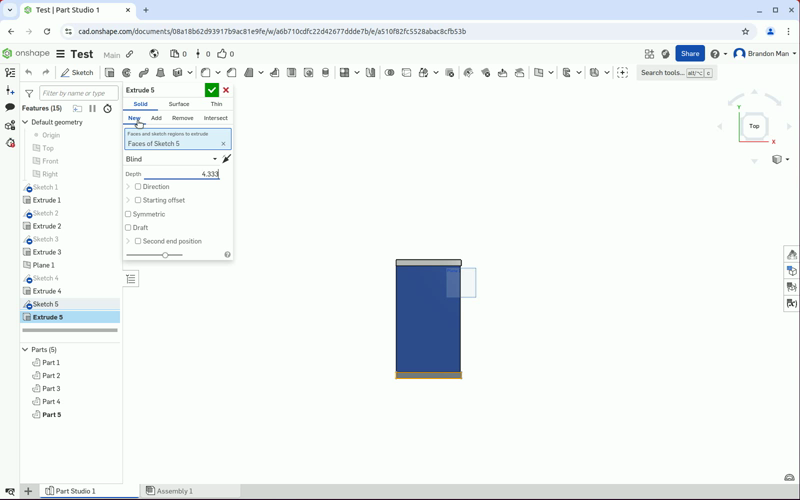
key(enter)
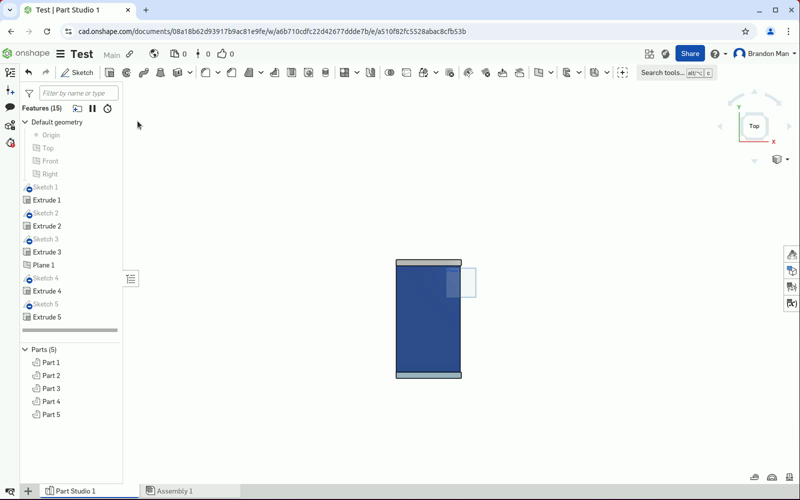
key(shift+h)
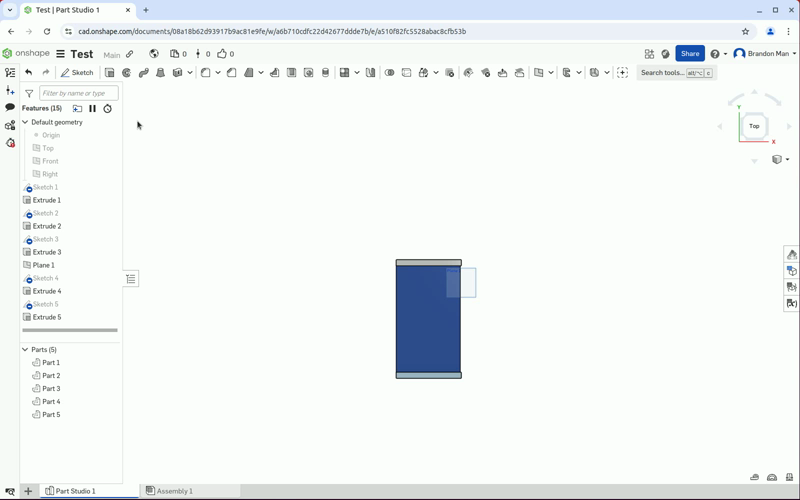
key(shift+h)
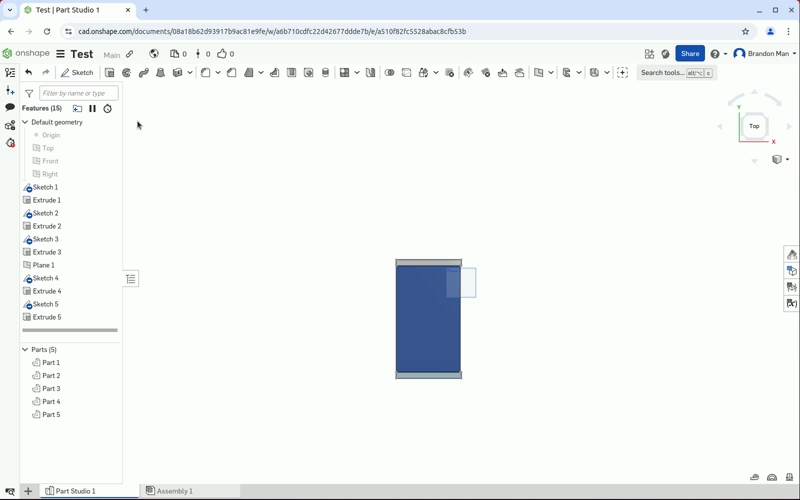
key(shift+7)
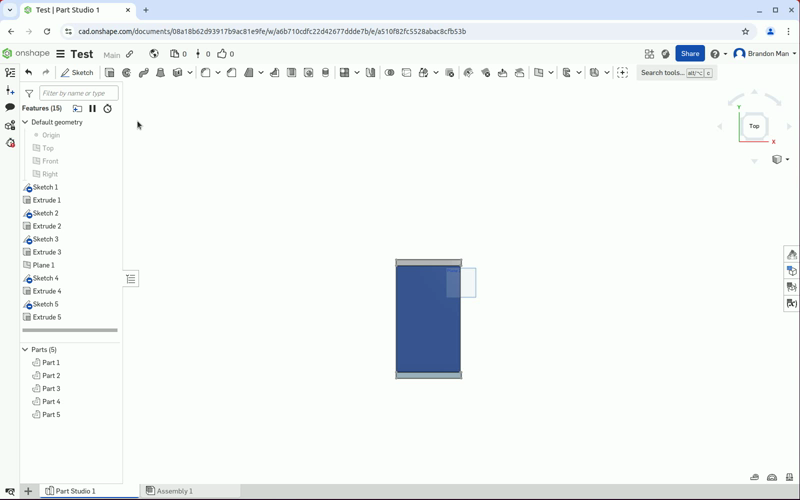
key(up, 3)
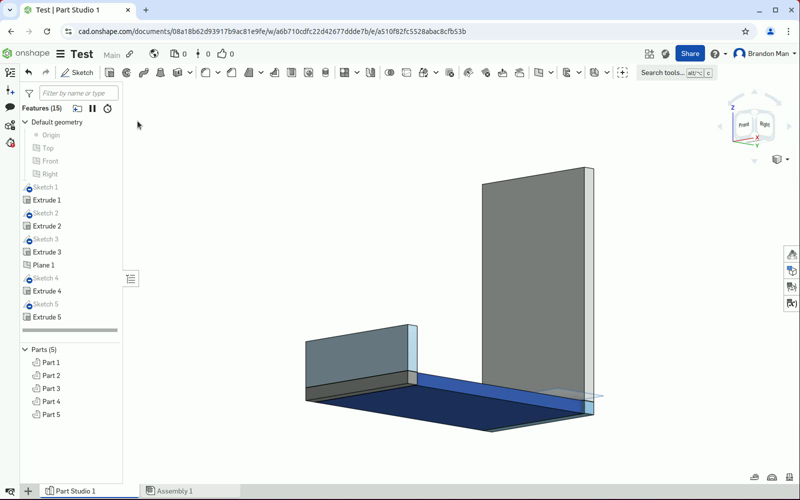
key(left, 3)
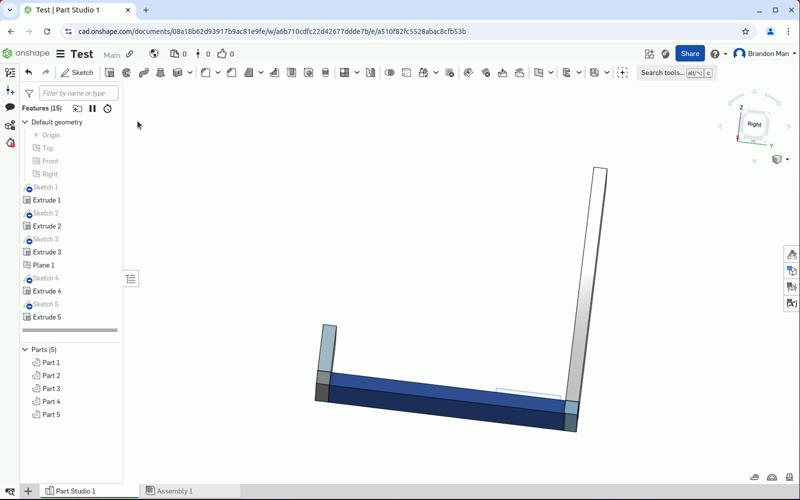
key(right, 3)
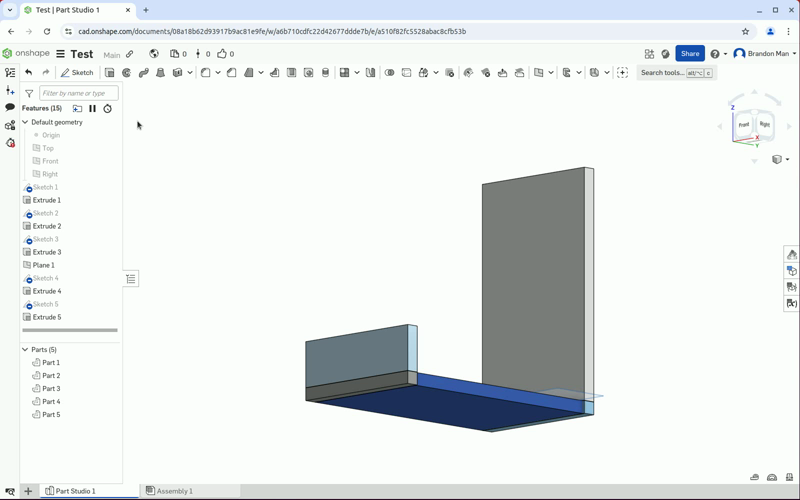
key(down, 3)
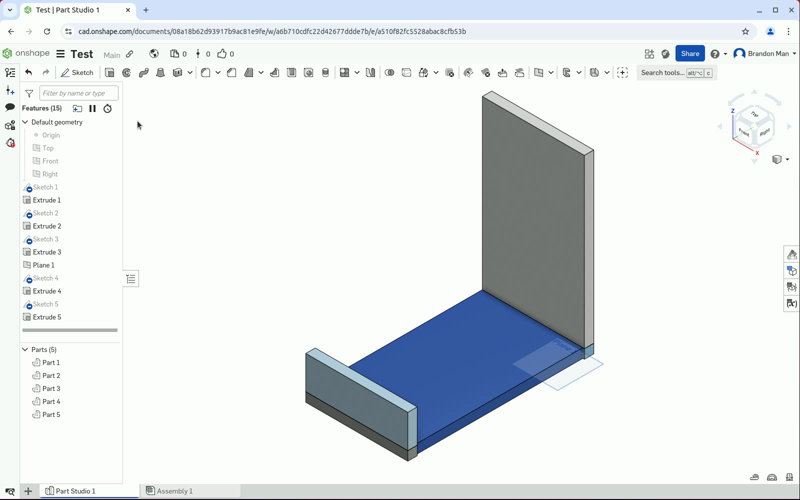
mouse_move(73, 189)
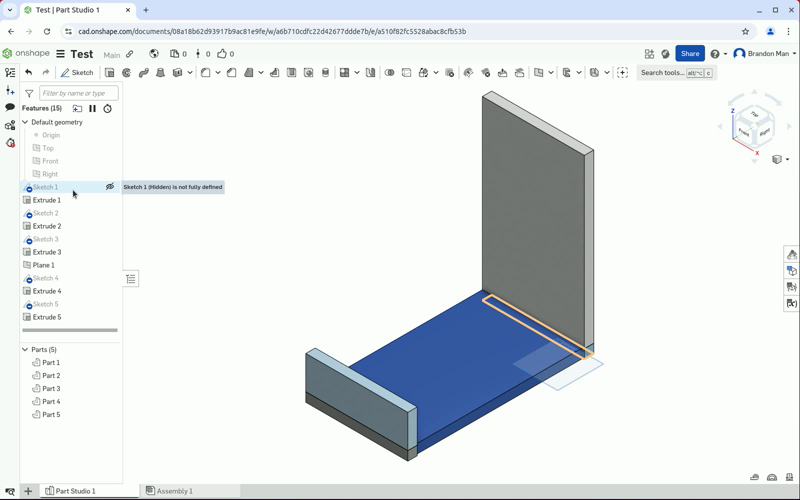
click(73, 189)